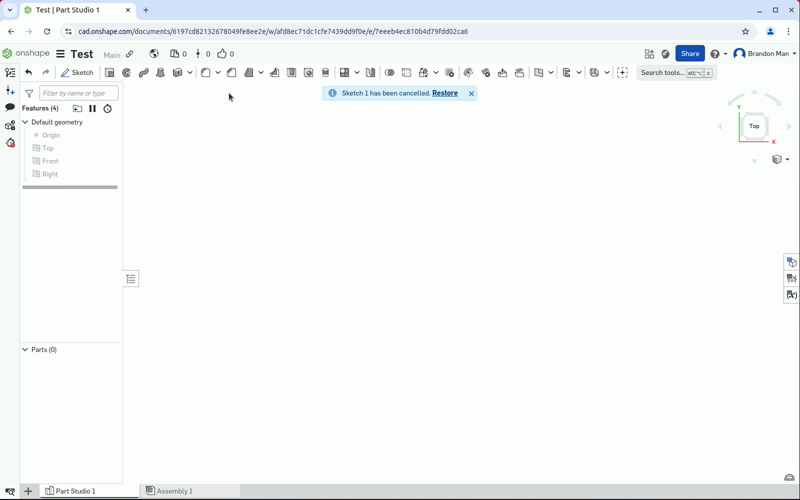
key(shift+h)
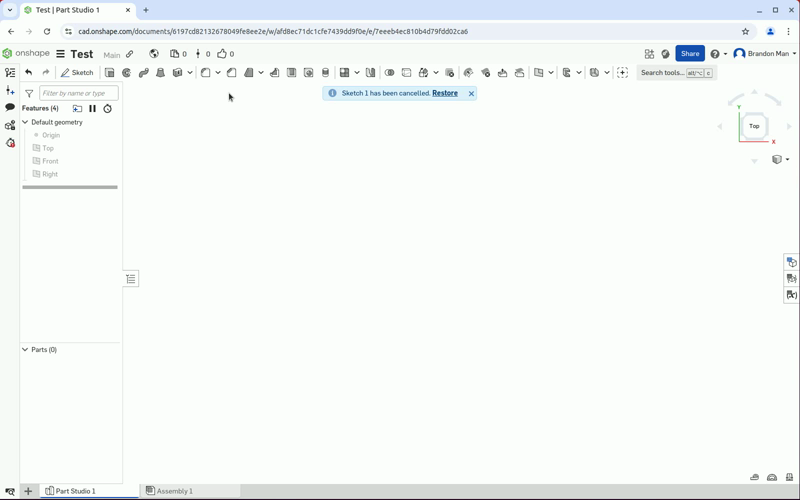
mouse_move(73, 352)
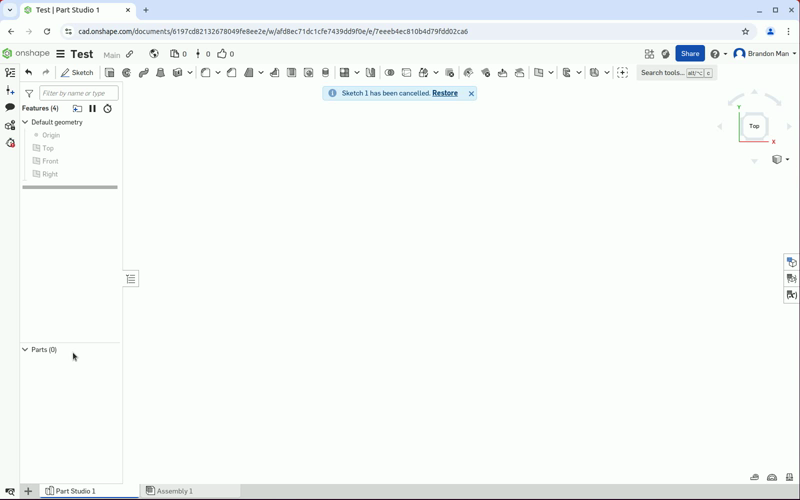
key(y)
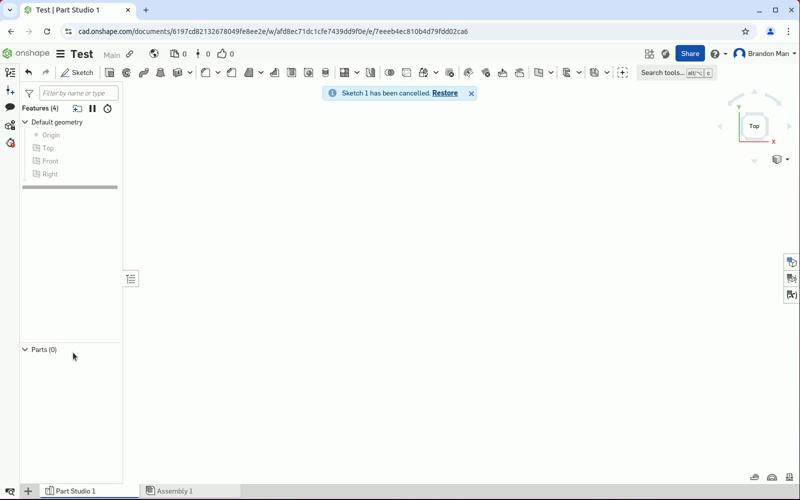
key(shift+p)
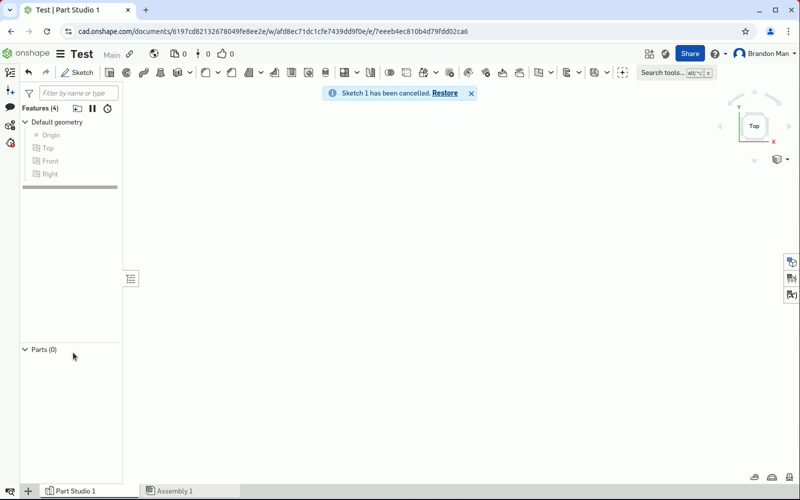
key(space)
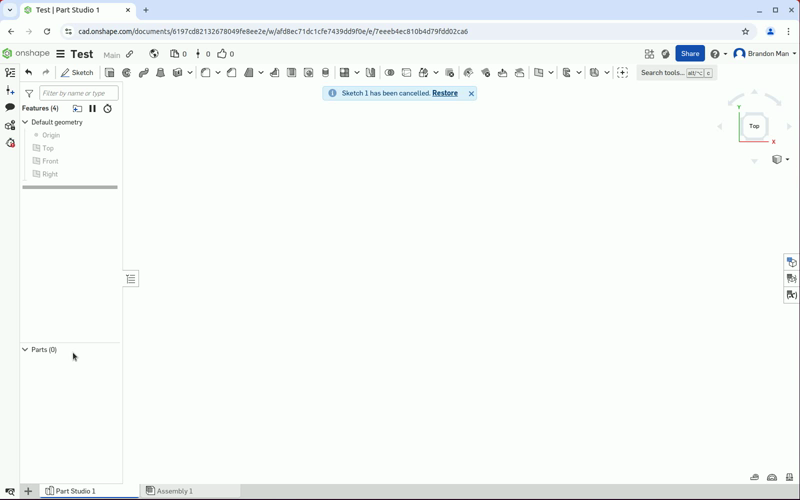
key_down(shift)
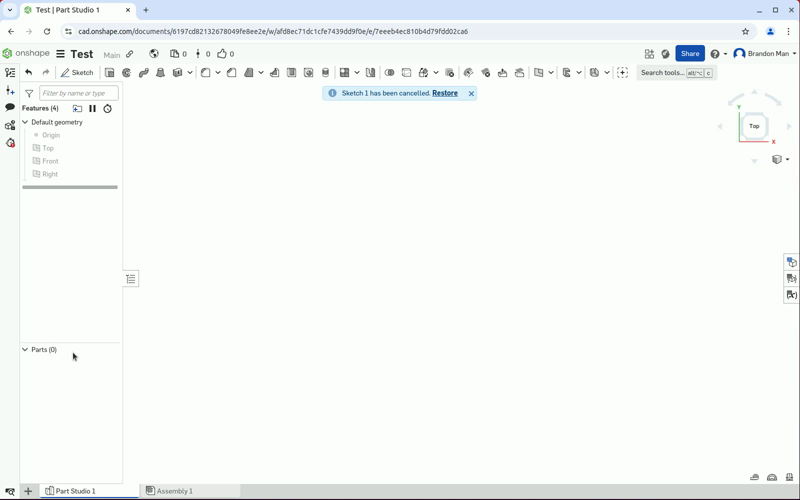
key(up)
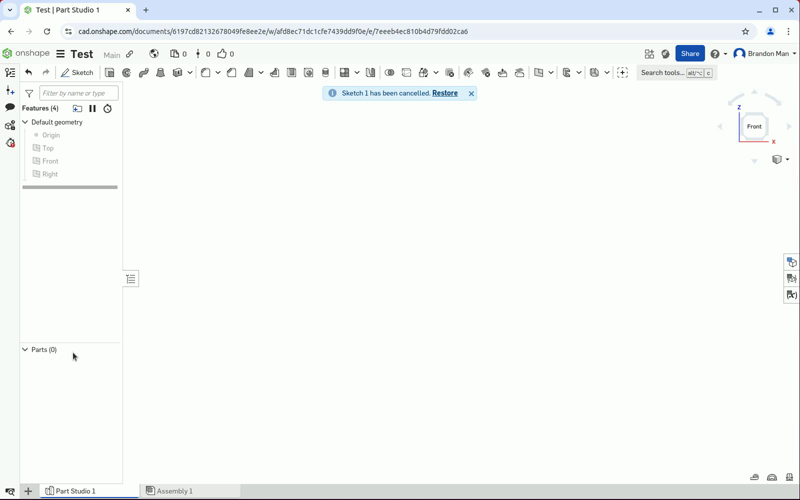
key_up(shift)
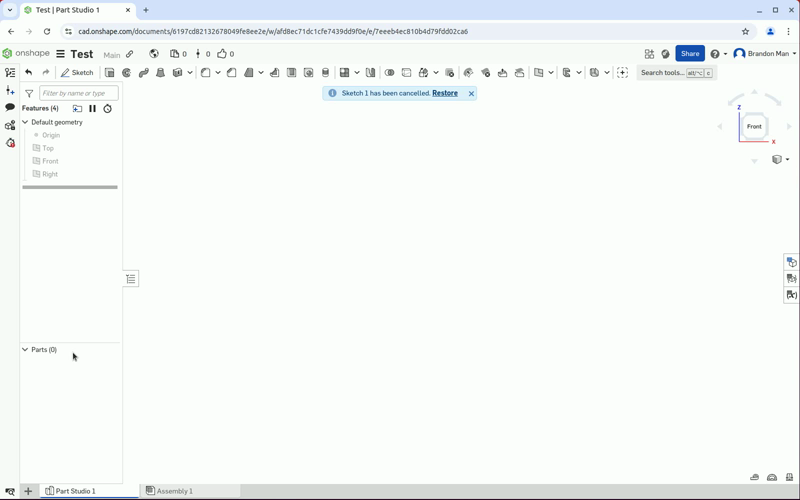
mouse_move(73, 352)
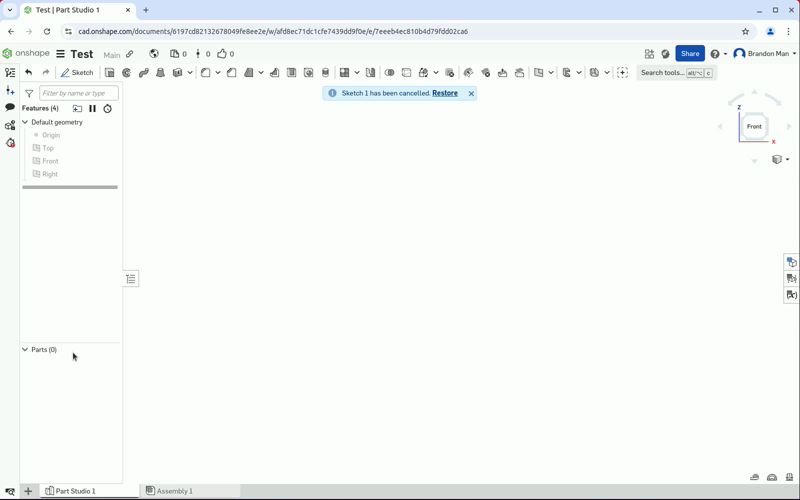
key(shift+y)
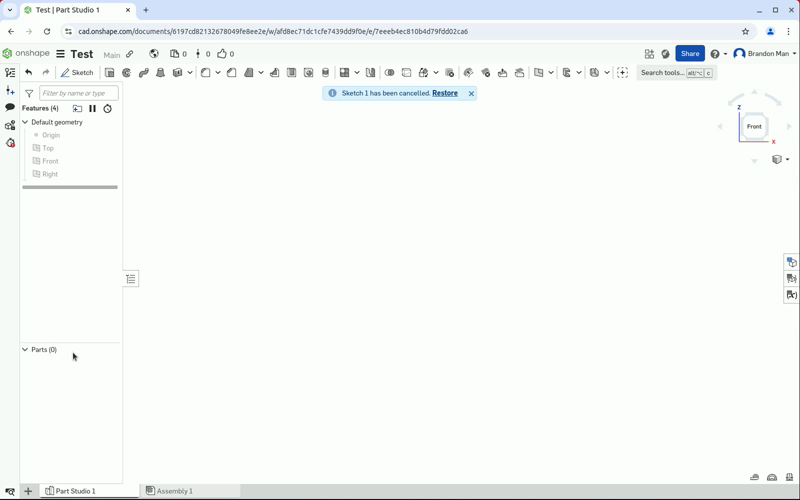
key(shift+s)
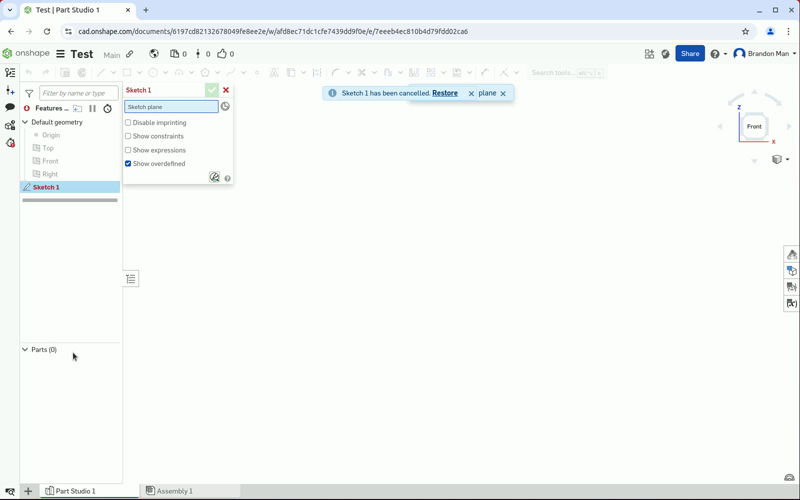
mouse_move(73, 163)
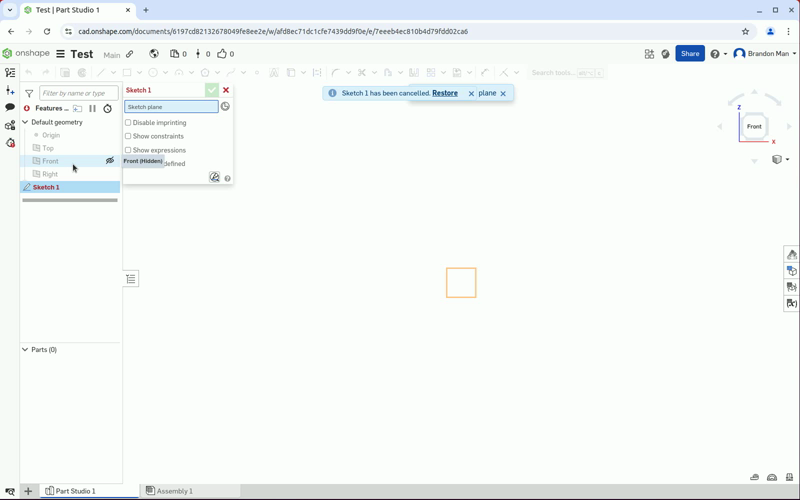
click(73, 163)
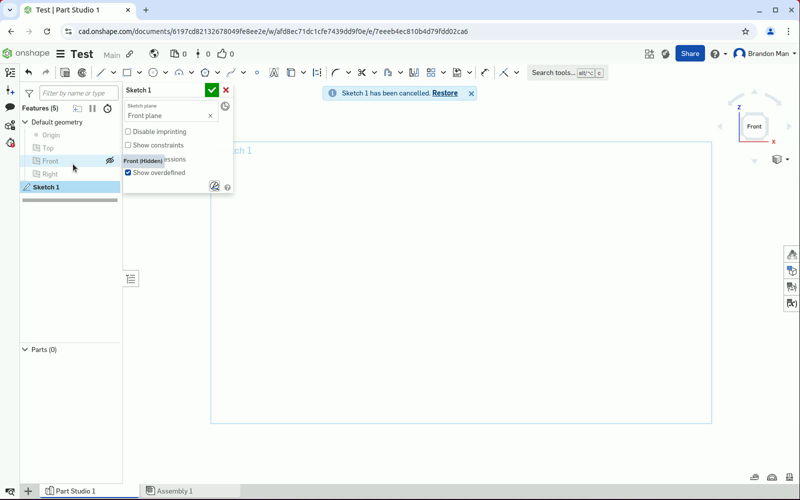
mouse_move(73, 352)
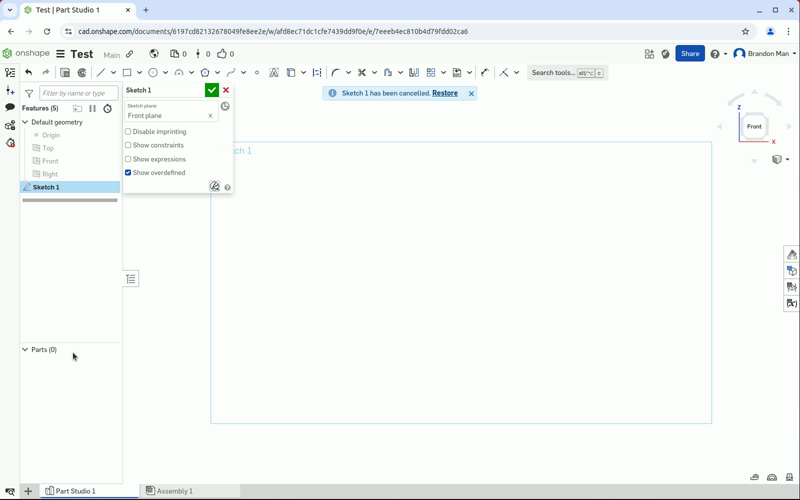
key(y)
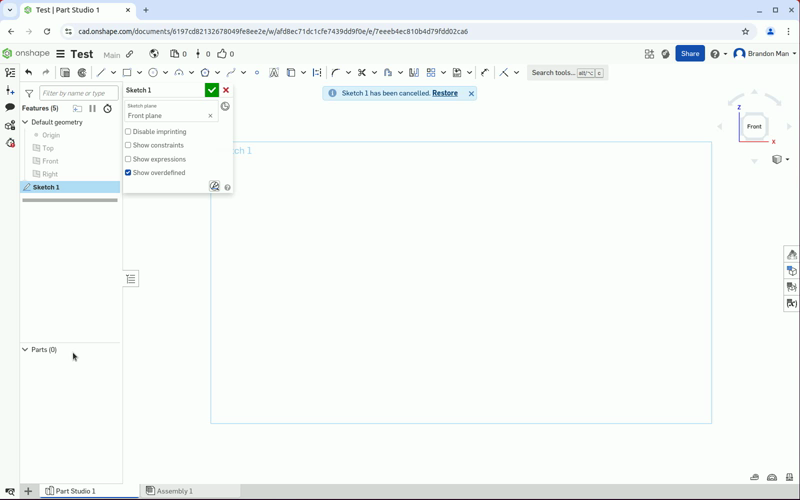
key(l)
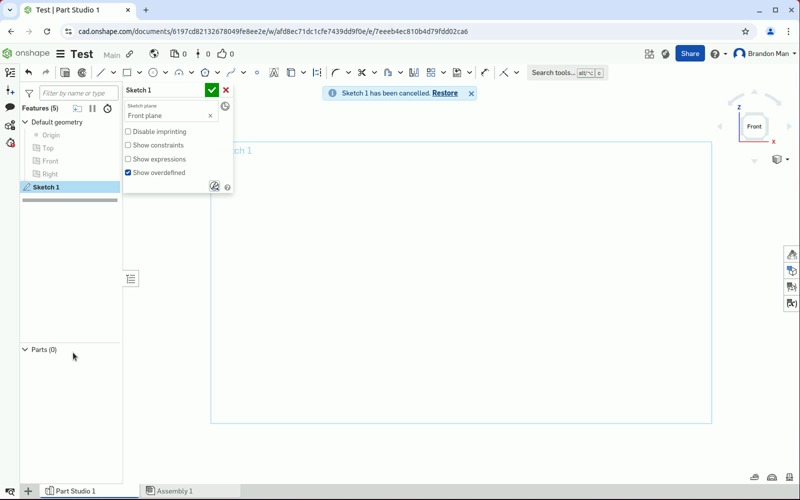
key_down(shift)
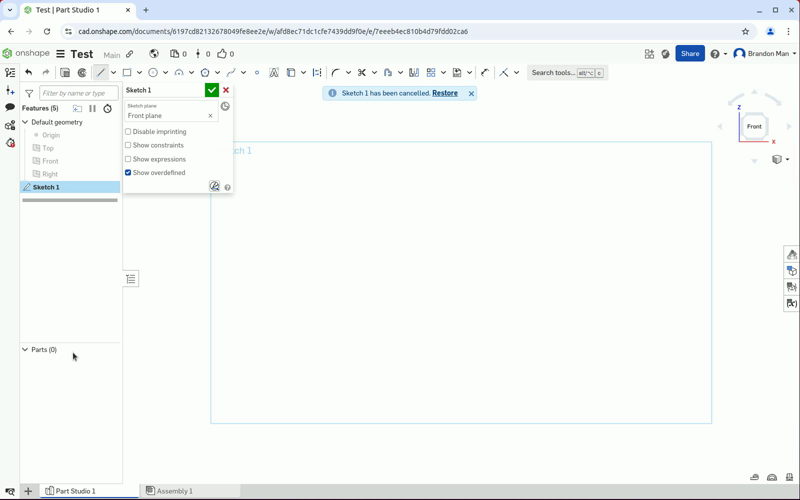
mouse_move(404, 339)
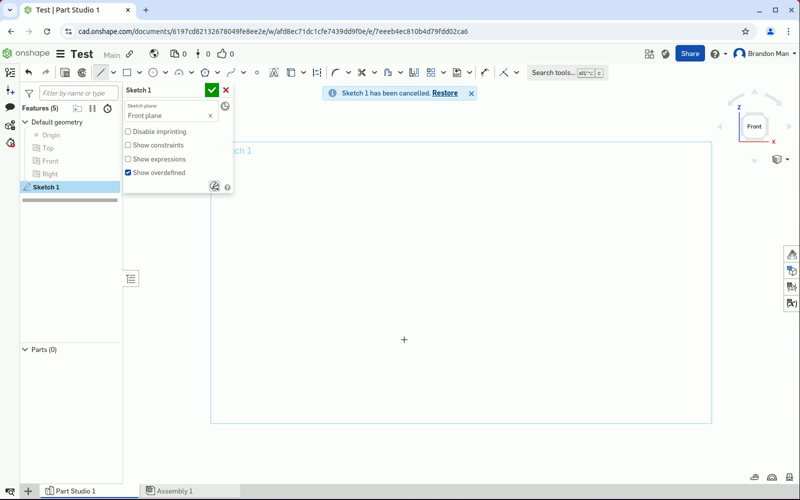
click(404, 339)
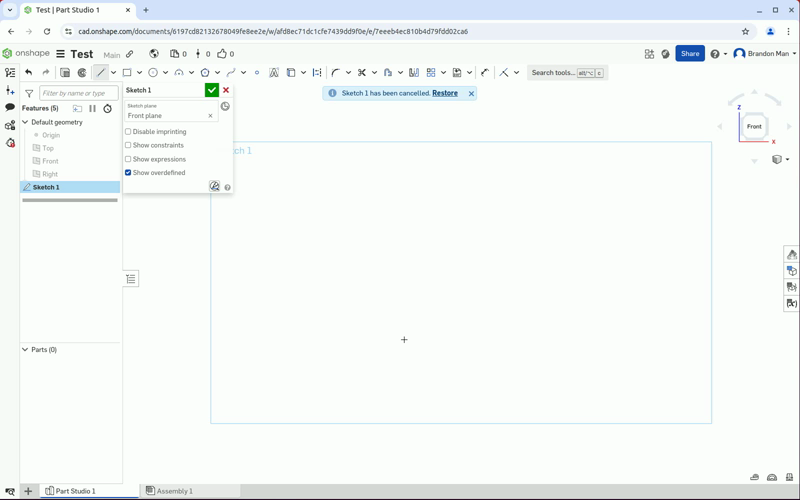
key_up(shift)
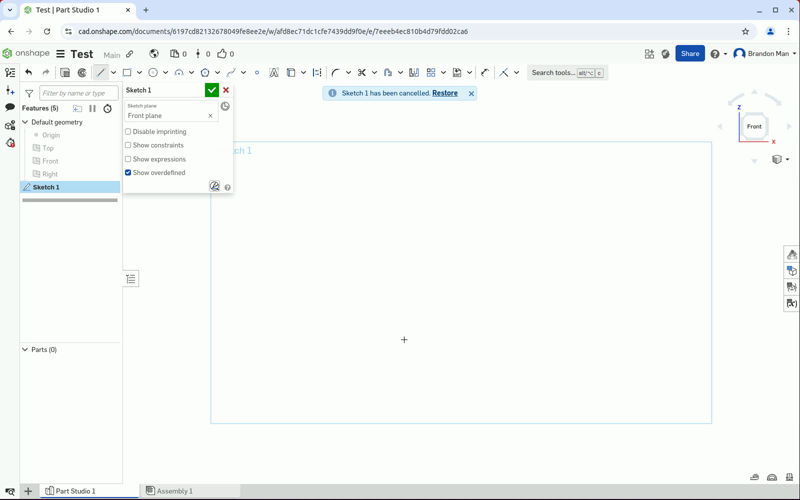
key_down(shift)
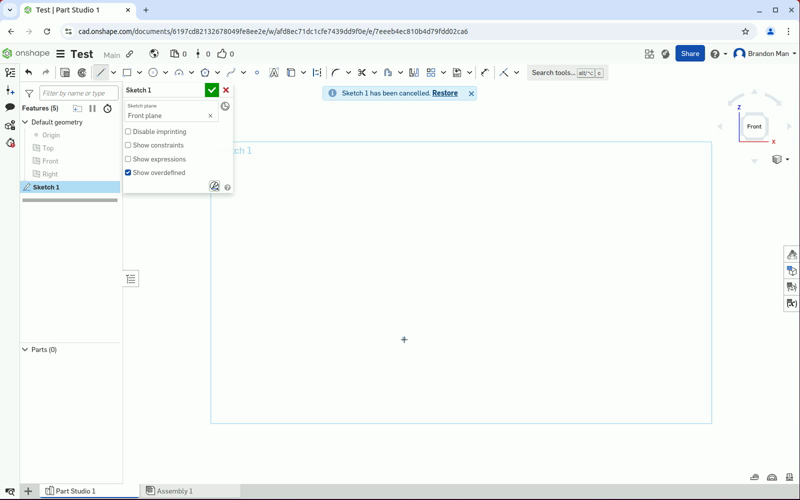
mouse_move(516, 339)
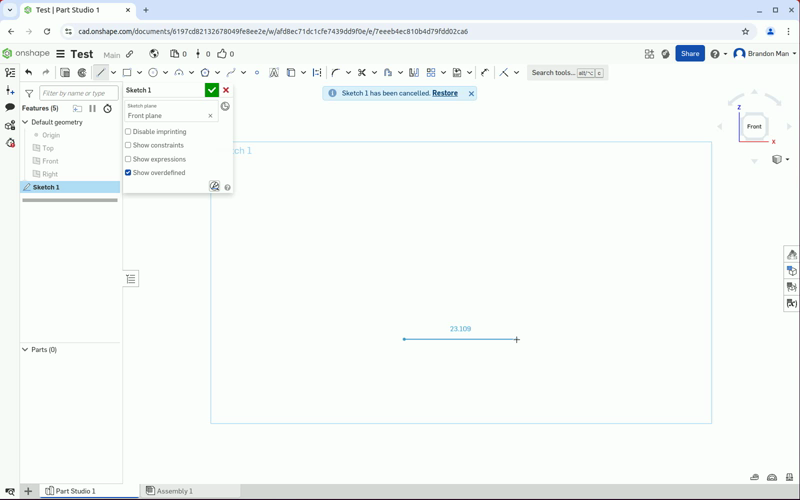
click(516, 339)
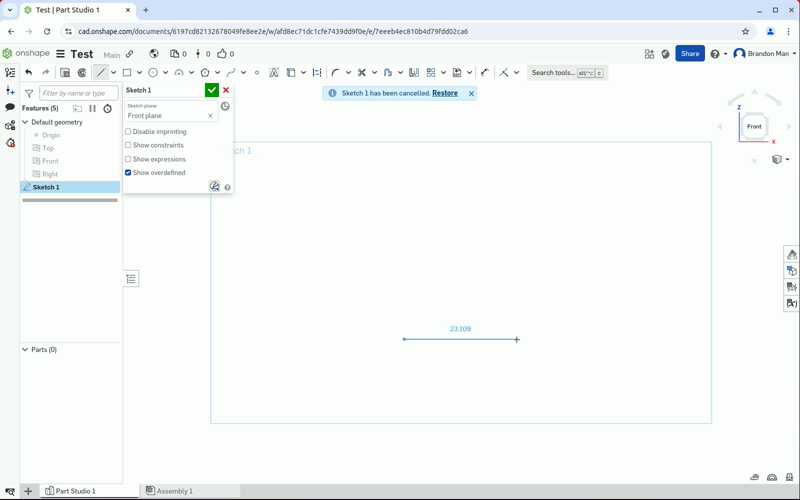
key_up(shift)
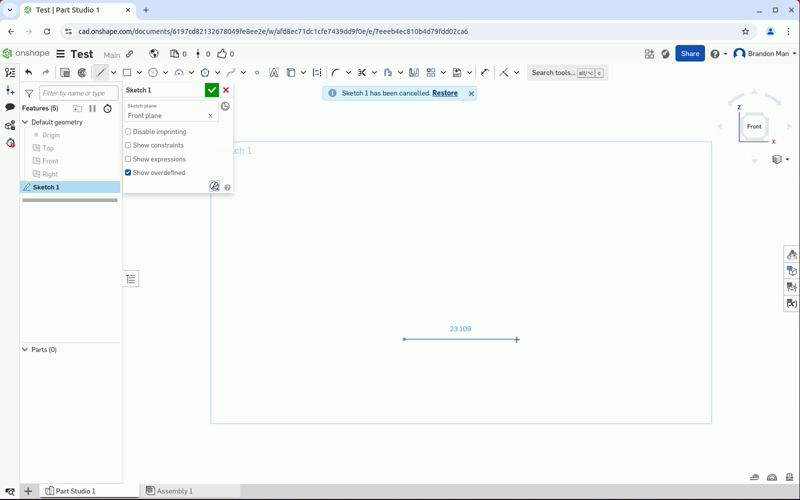
key_down(shift)
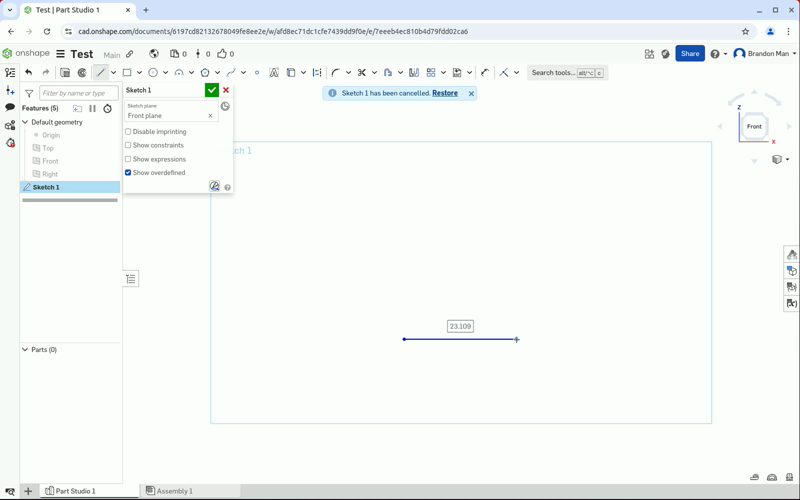
mouse_move(516, 226)
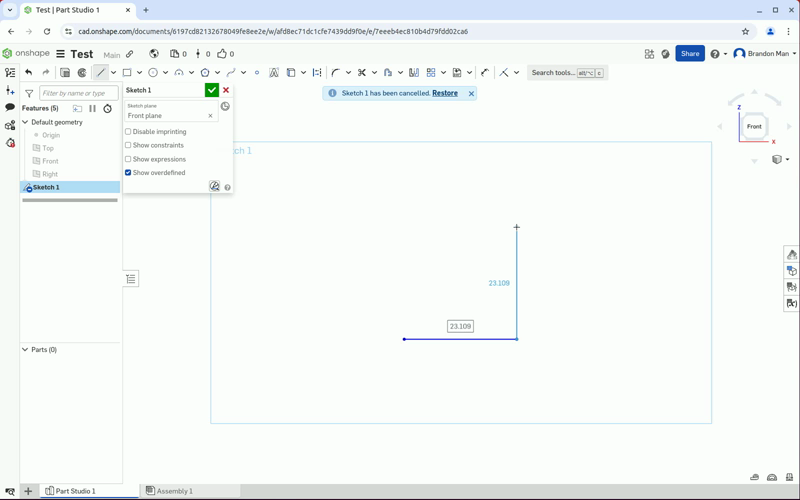
click(516, 226)
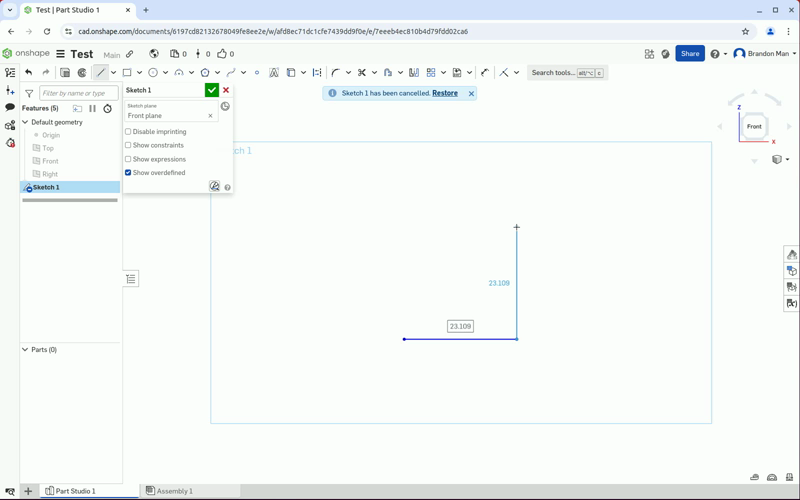
key_up(shift)
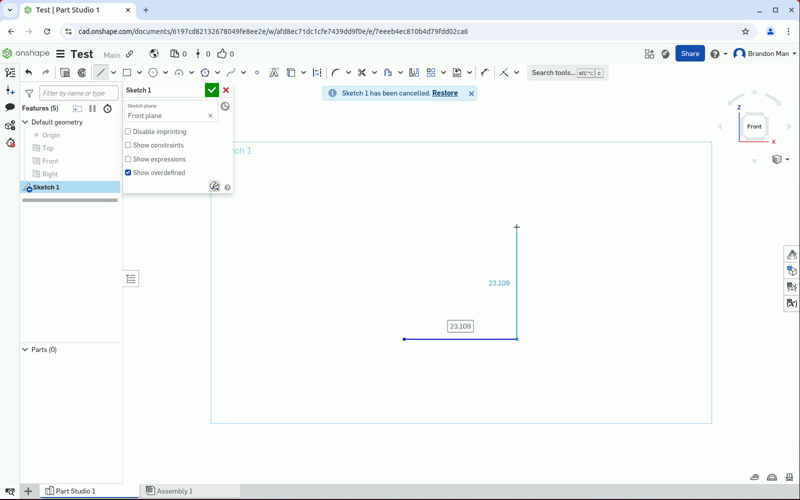
key_down(shift)
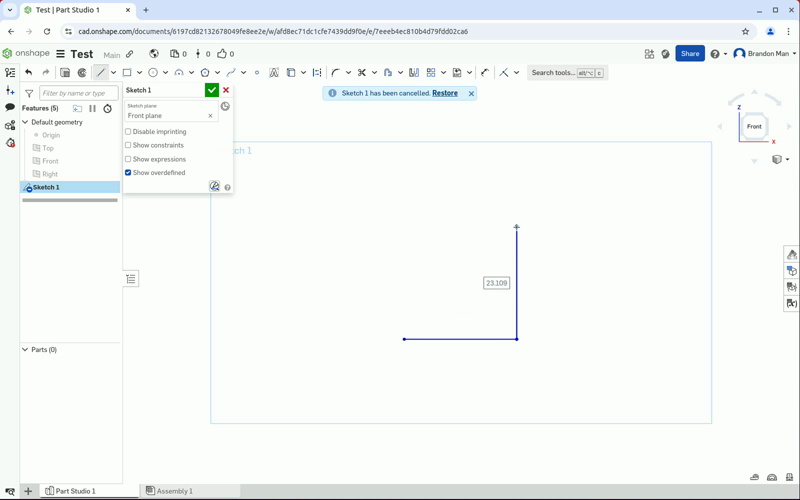
mouse_move(404, 226)
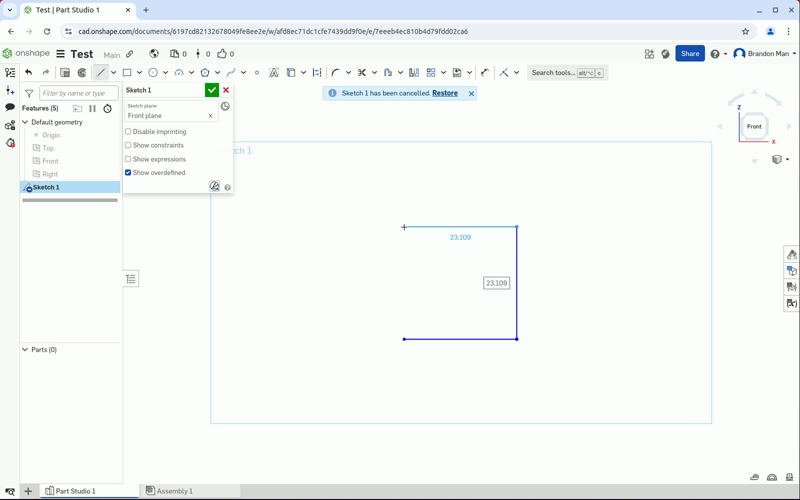
click(404, 226)
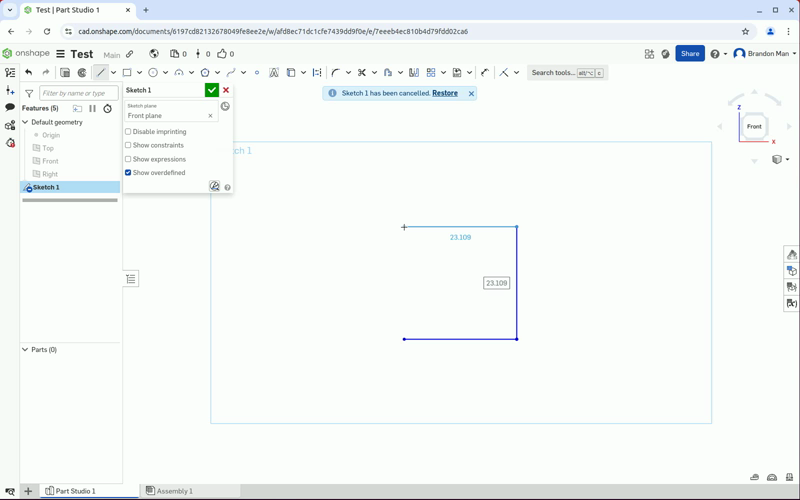
key_up(shift)
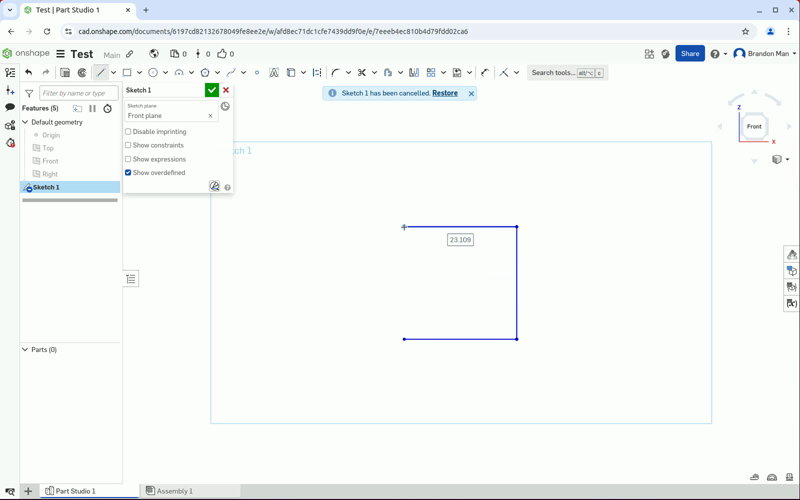
key_down(shift)
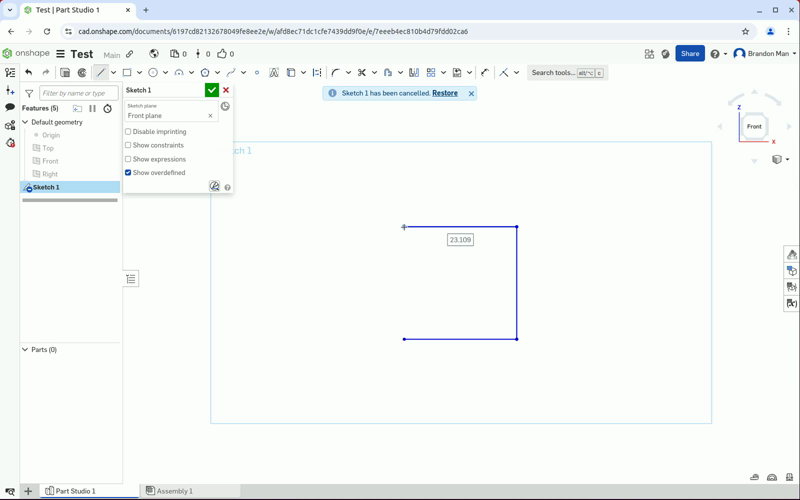
mouse_move(404, 339)
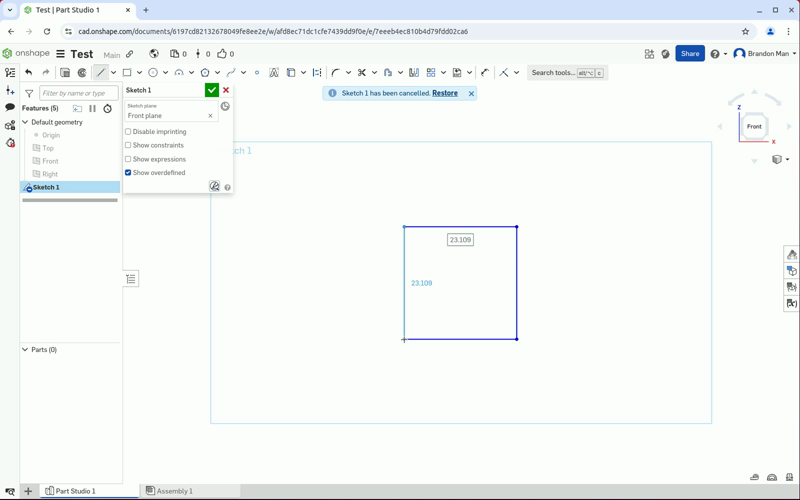
key_up(shift)
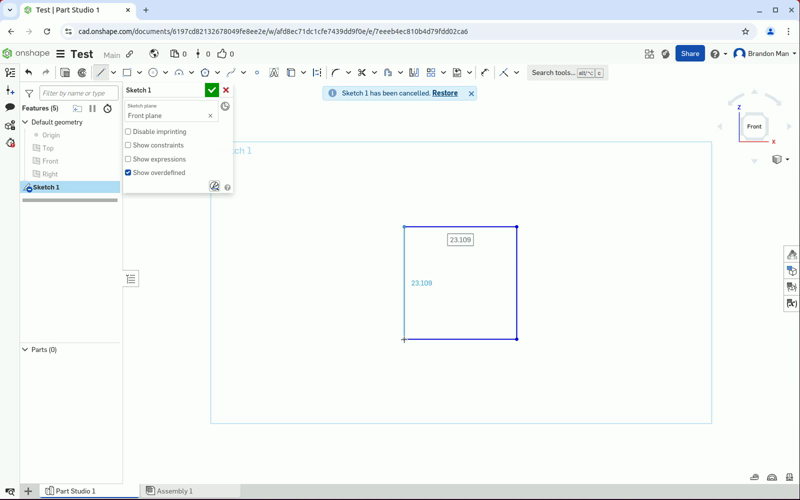
click(404, 339)
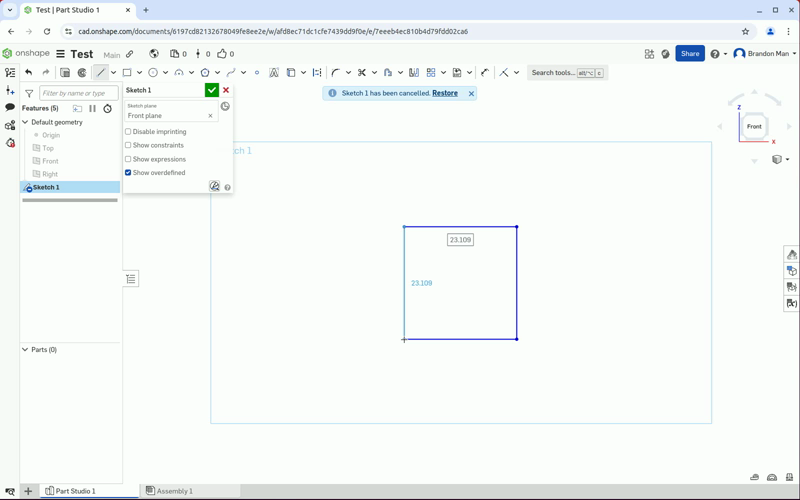
key(esc)
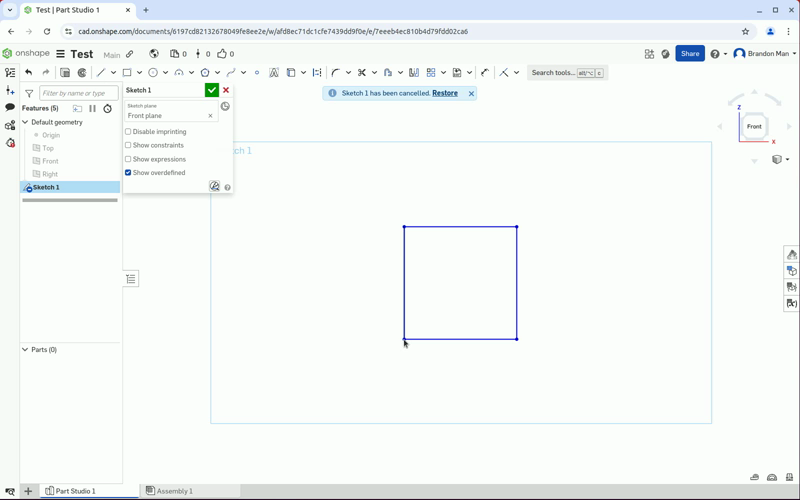
mouse_move(425, 320)
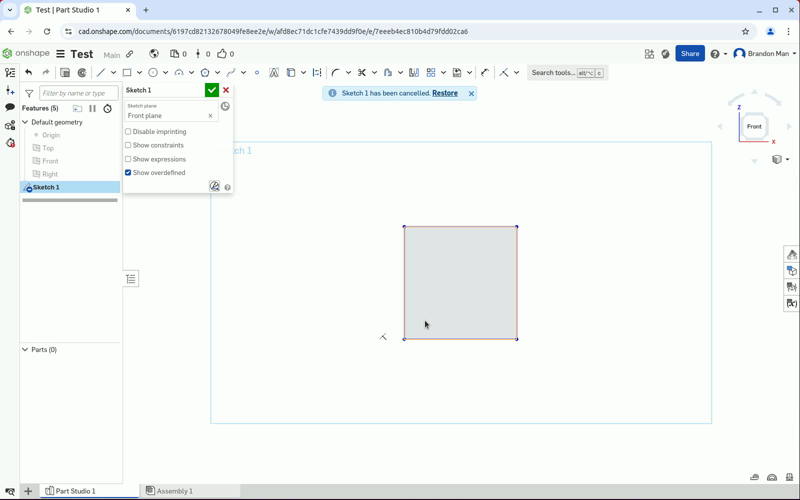
click(425, 320)
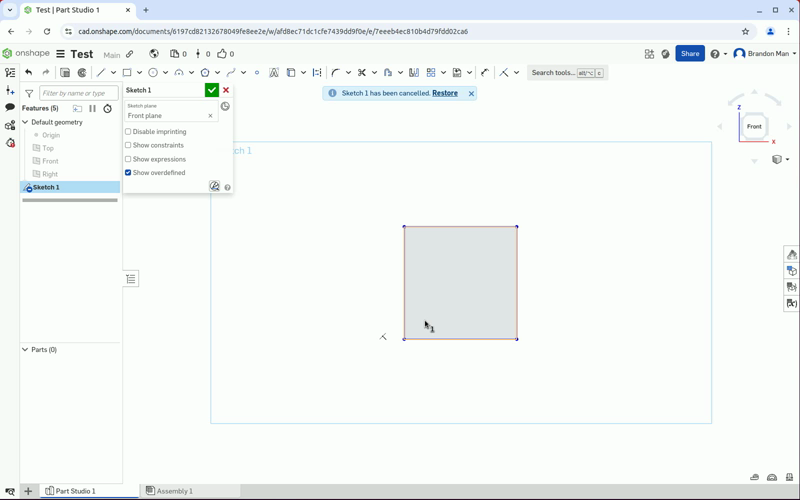
mouse_move(73, 352)
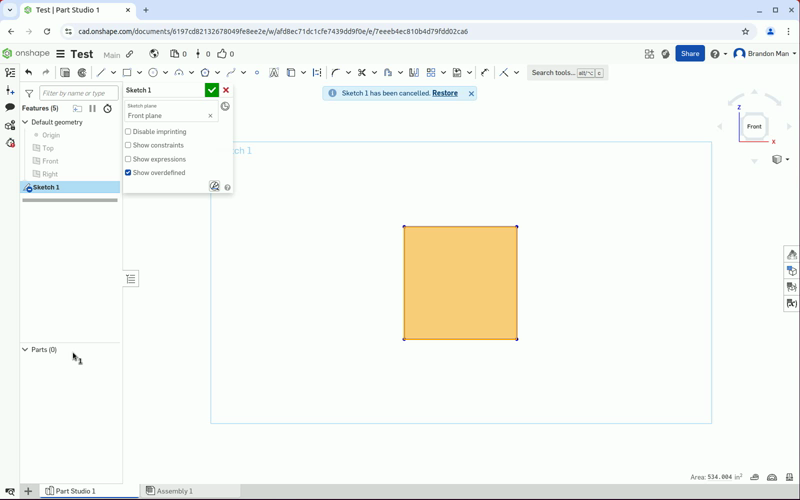
key(shift+y)
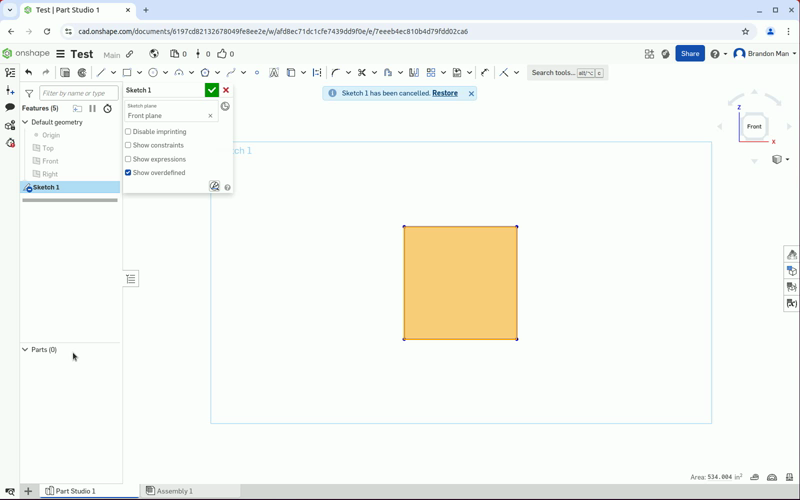
key(shift+e)
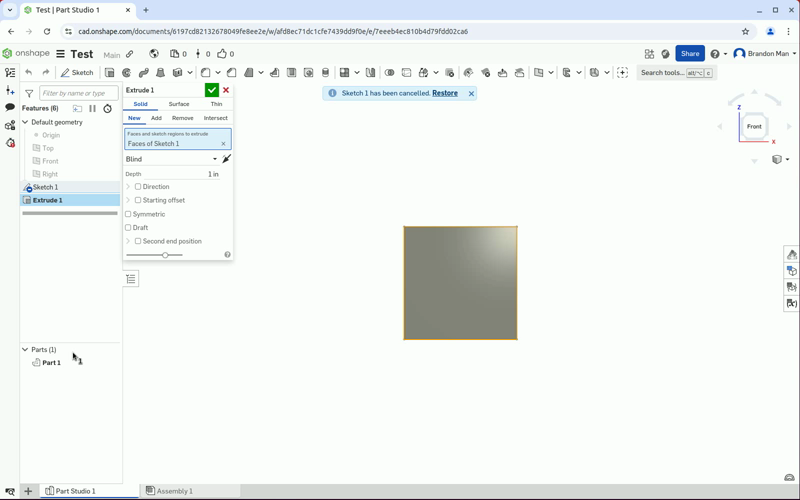
mouse_move(143, 106)
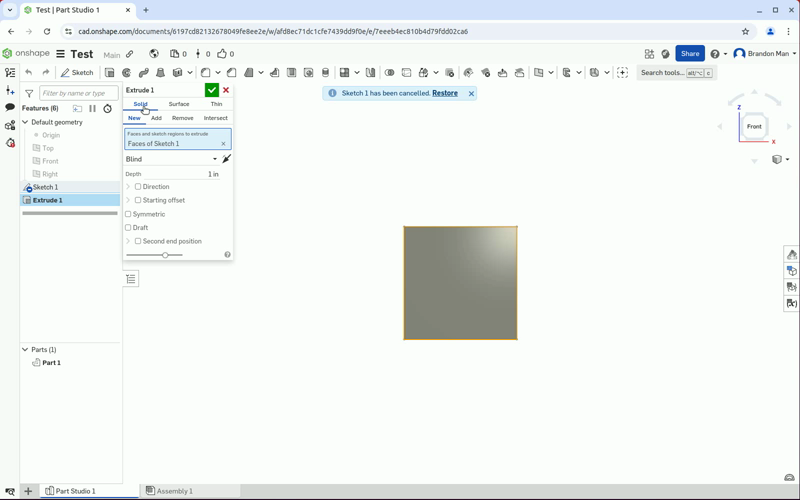
click(143, 106)
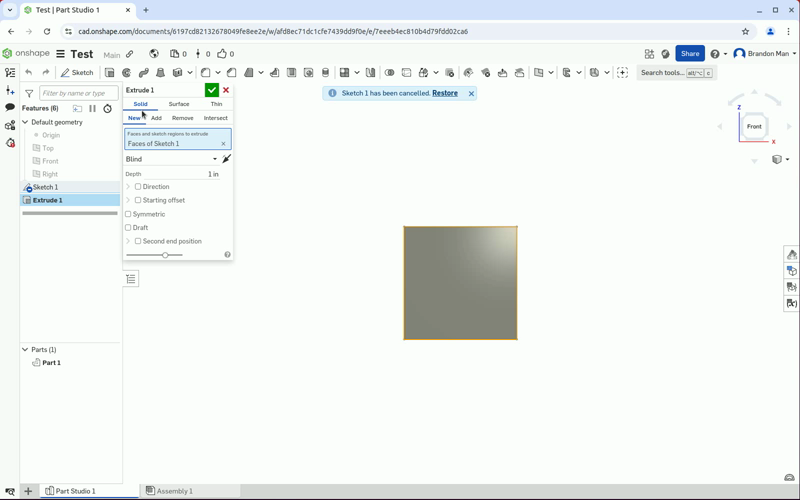
mouse_move(137, 120)
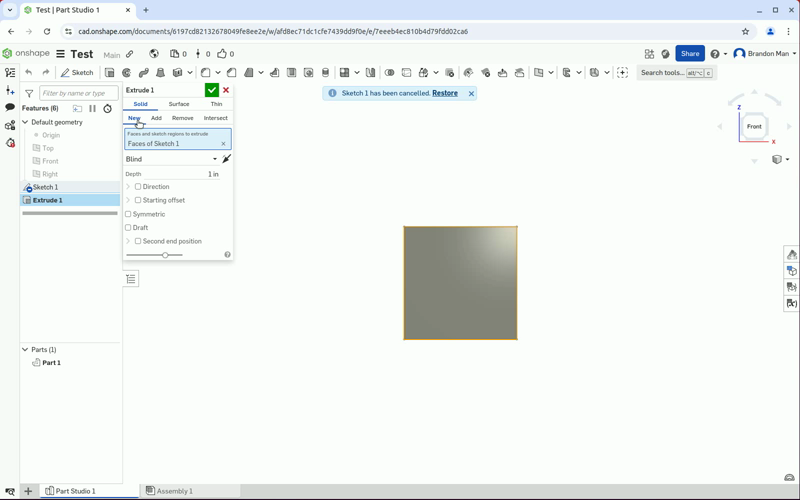
click(137, 120)
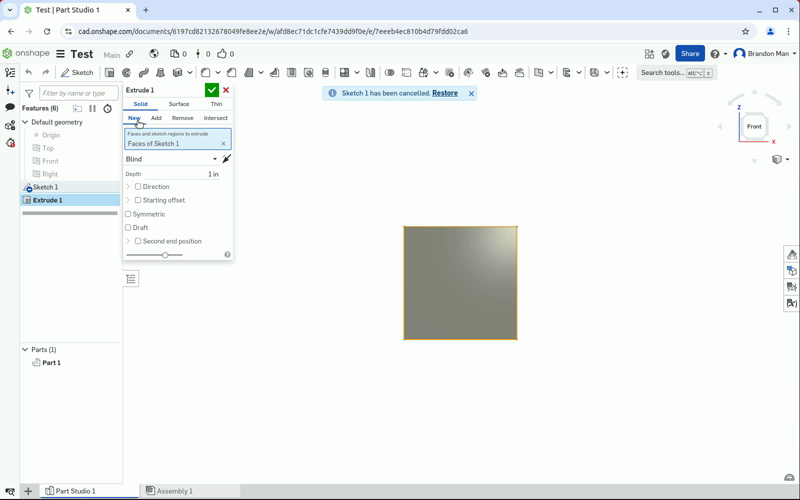
key(tab, 4)
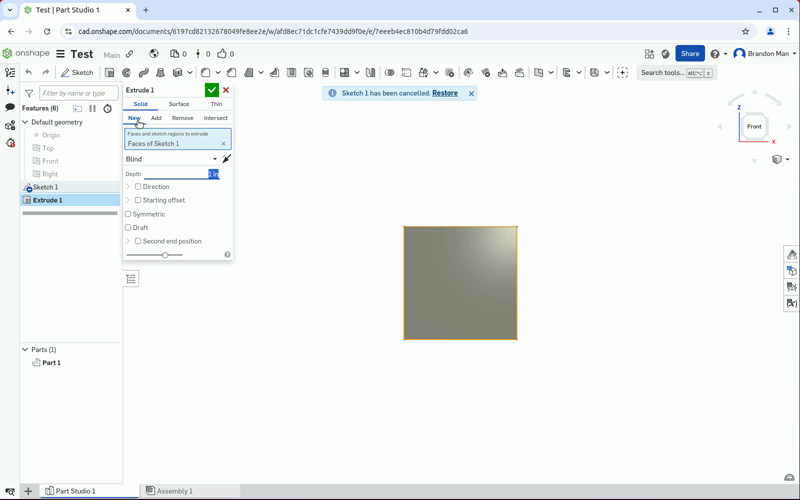
text(23.108)
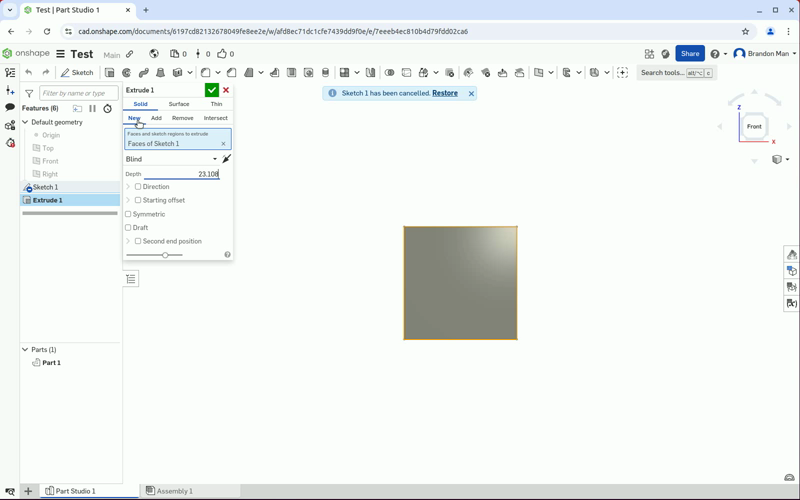
key(enter)
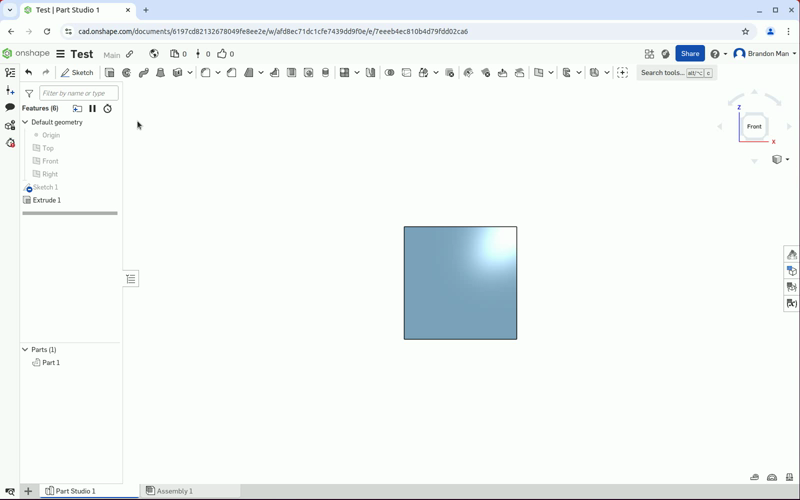
key(shift+h)
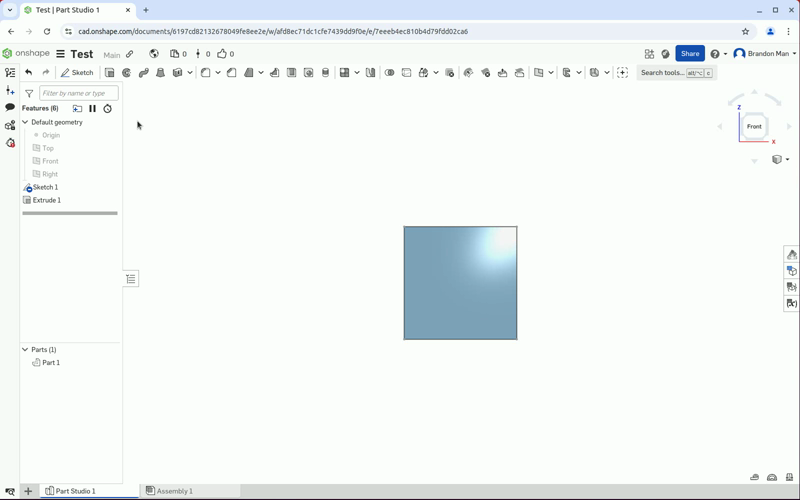
key(shift+h)
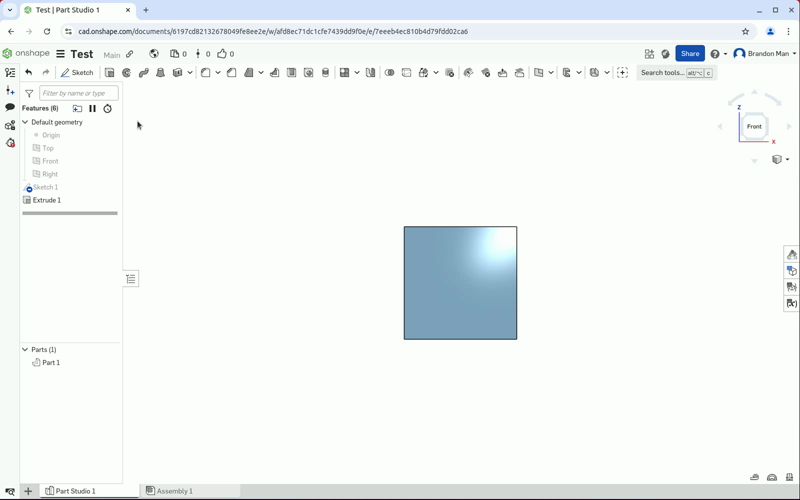
mouse_move(73, 189)
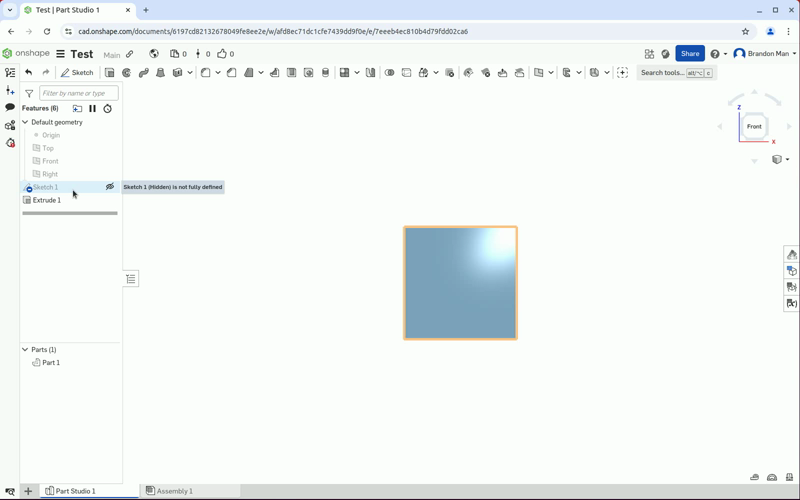
click(73, 189)
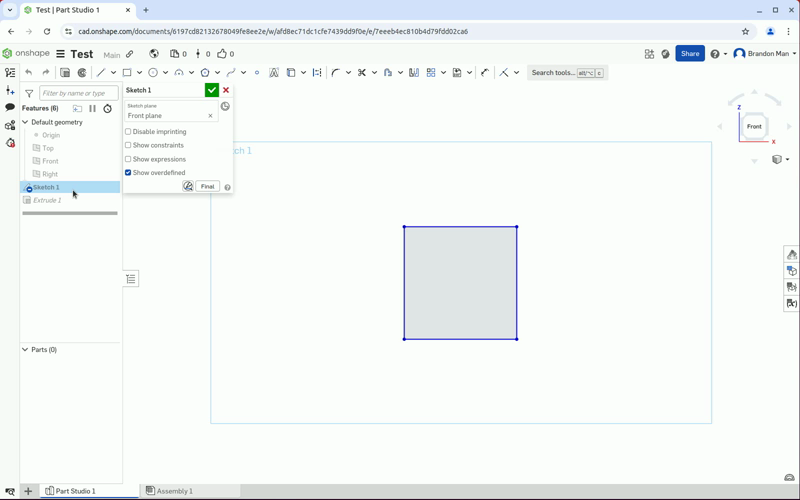
mouse_move(229, 92)
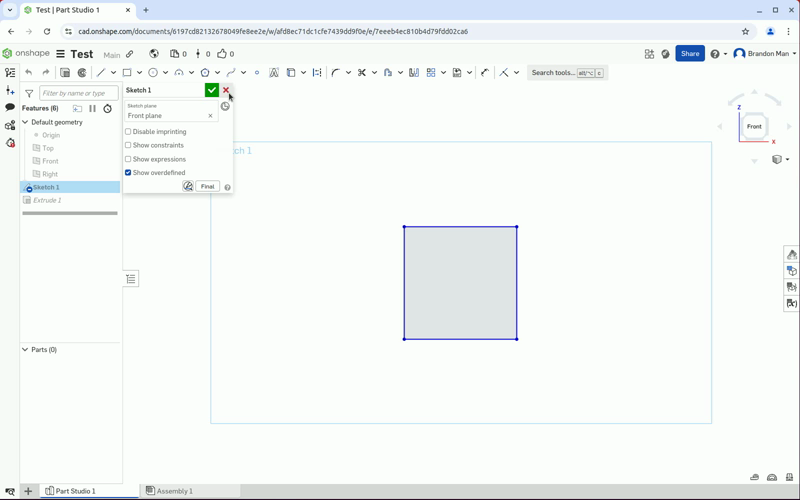
click(229, 92)
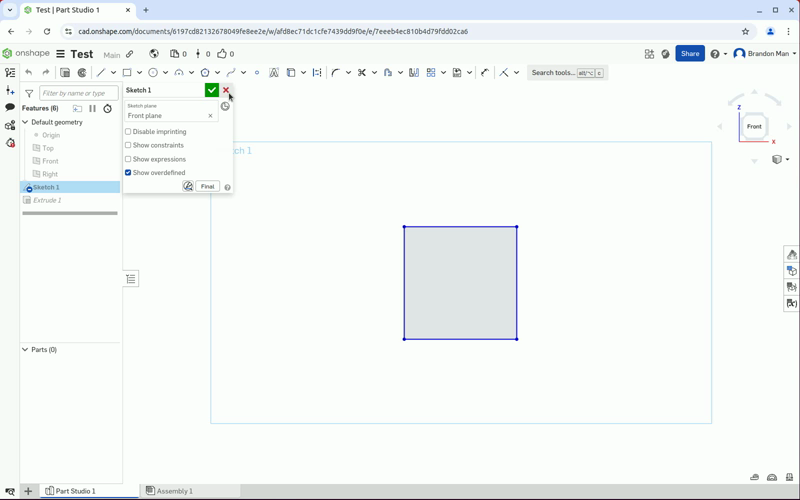
key(shift+s)
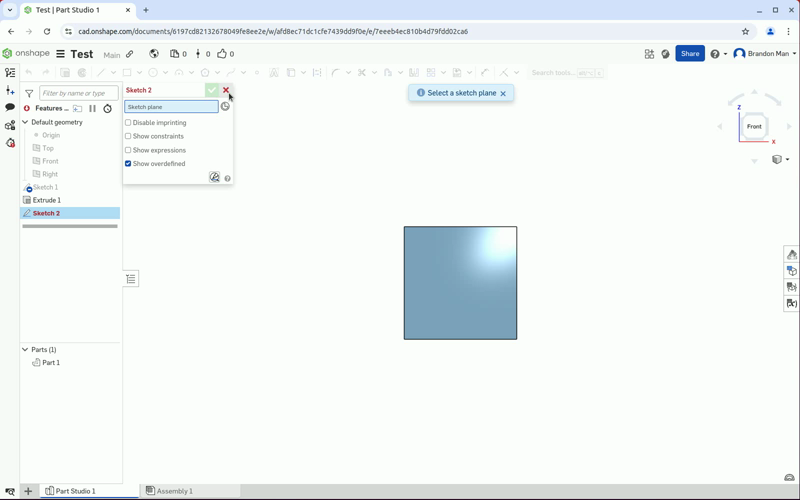
mouse_move(73, 163)
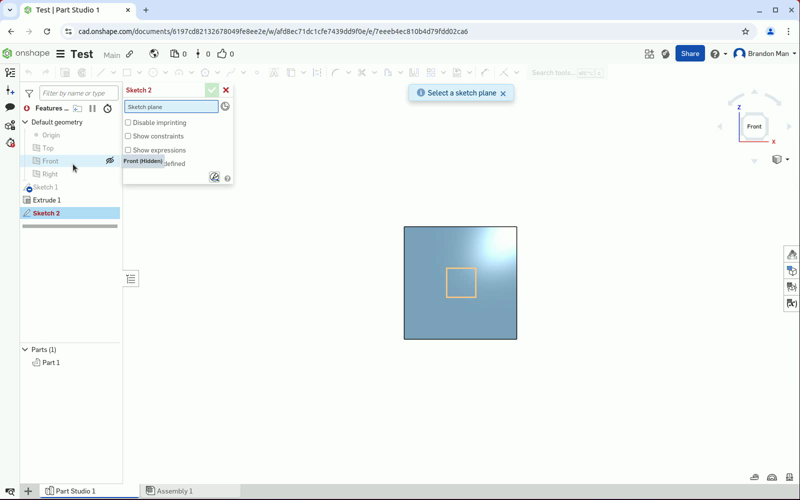
click(73, 163)
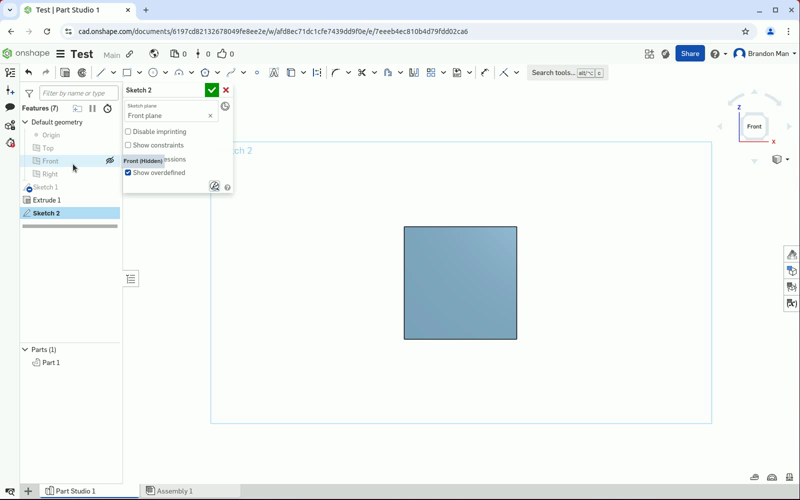
mouse_move(73, 352)
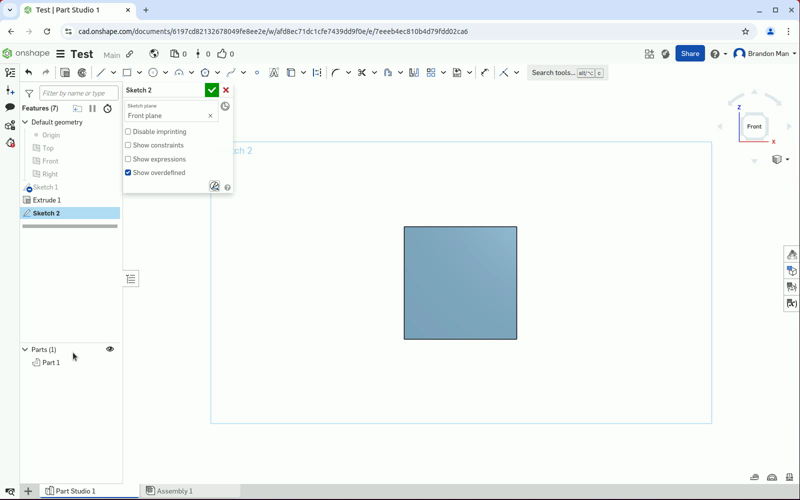
key(y)
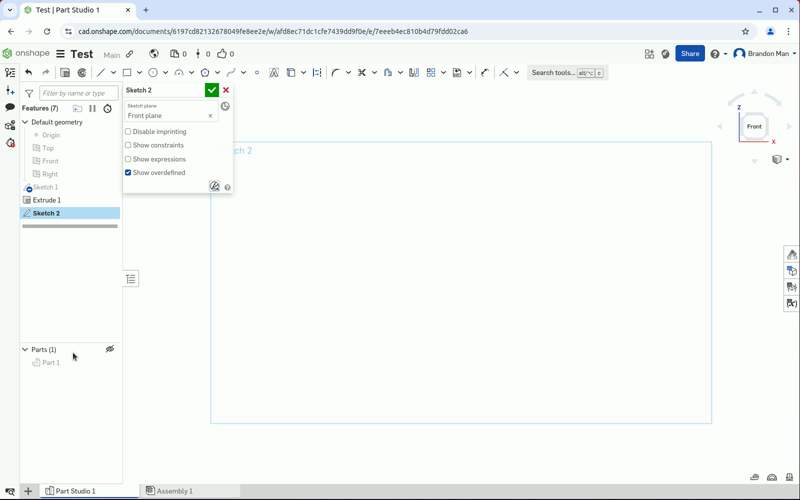
key(l)
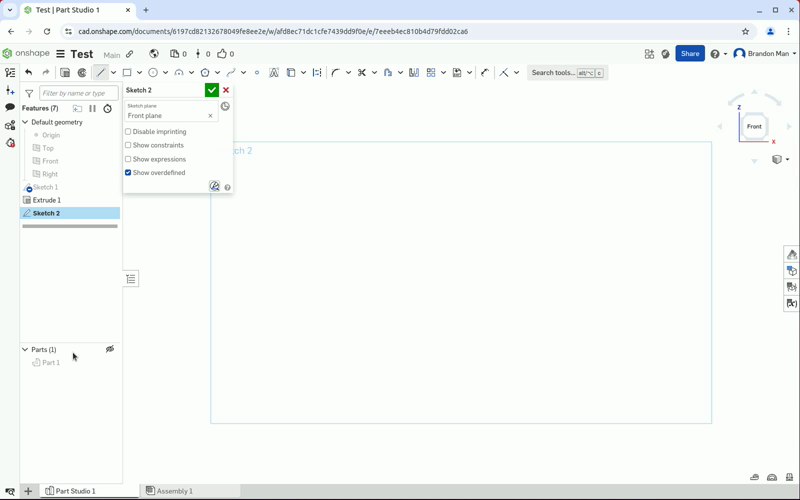
key_down(shift)
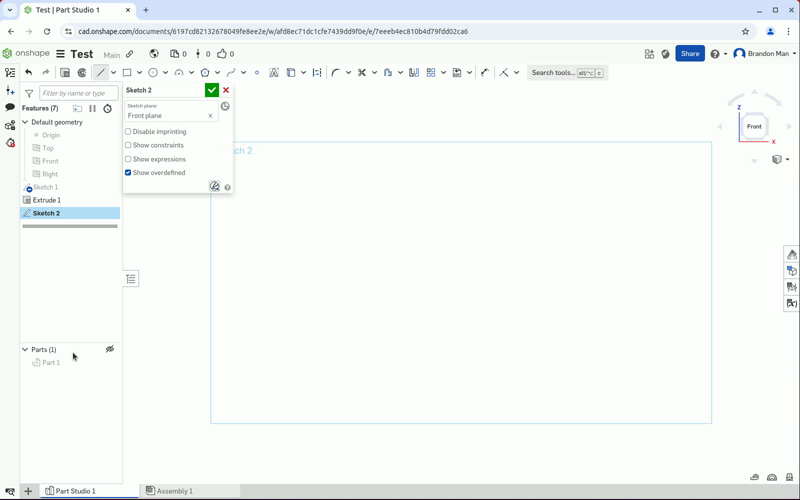
mouse_move(406, 253)
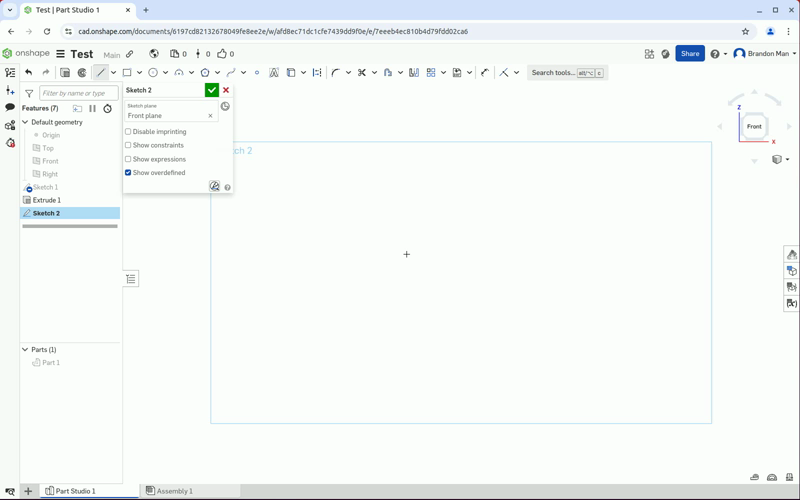
click(406, 253)
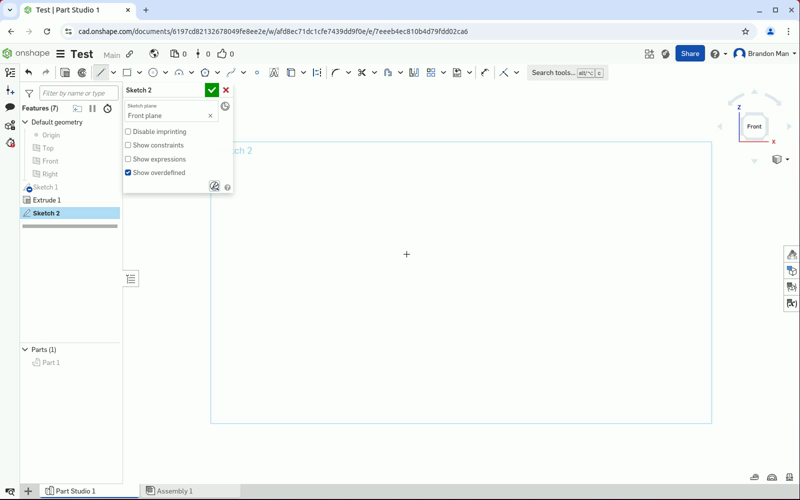
key_up(shift)
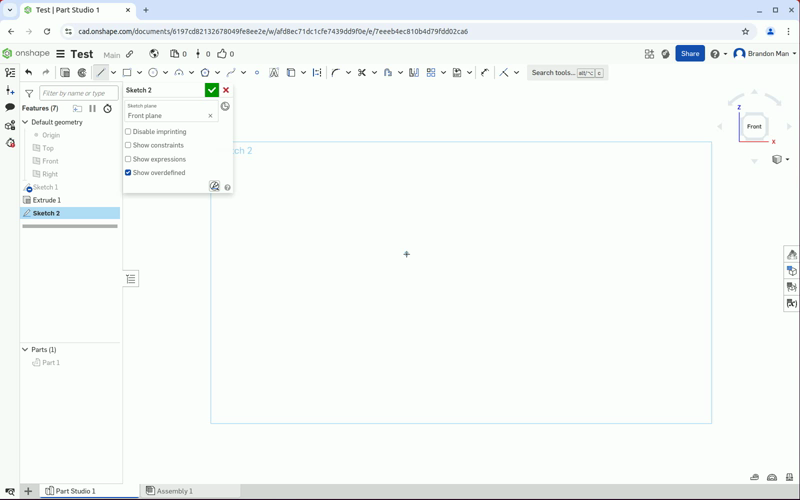
key_down(shift)
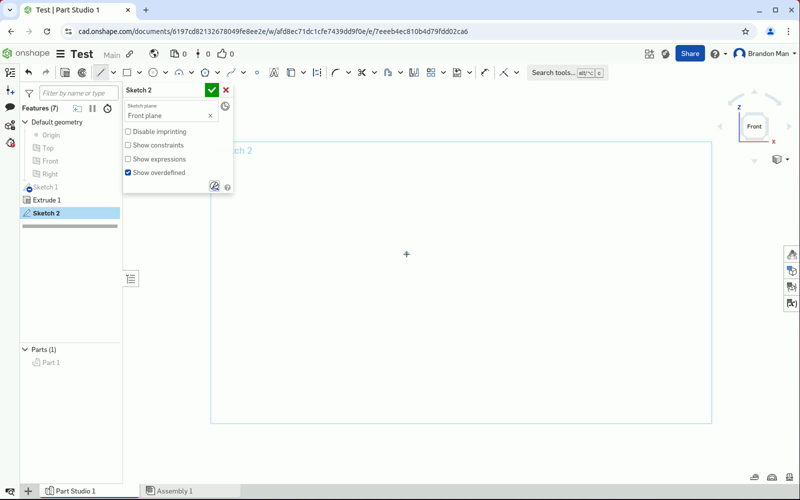
mouse_move(436, 253)
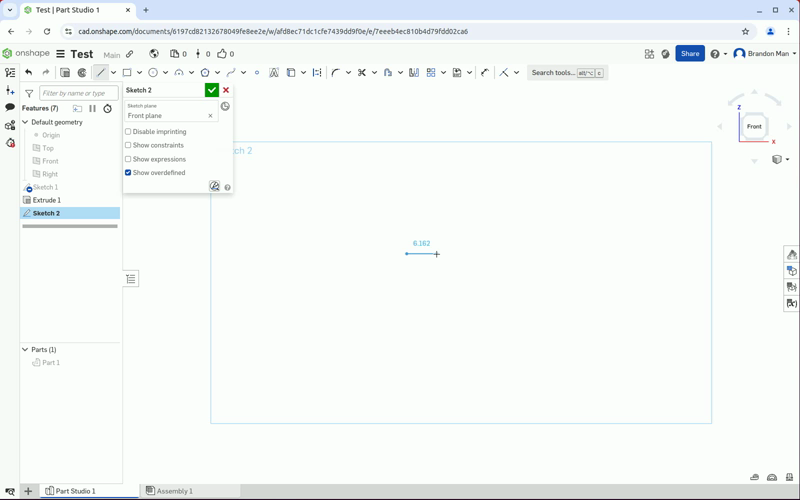
mouse_move(414, 253)
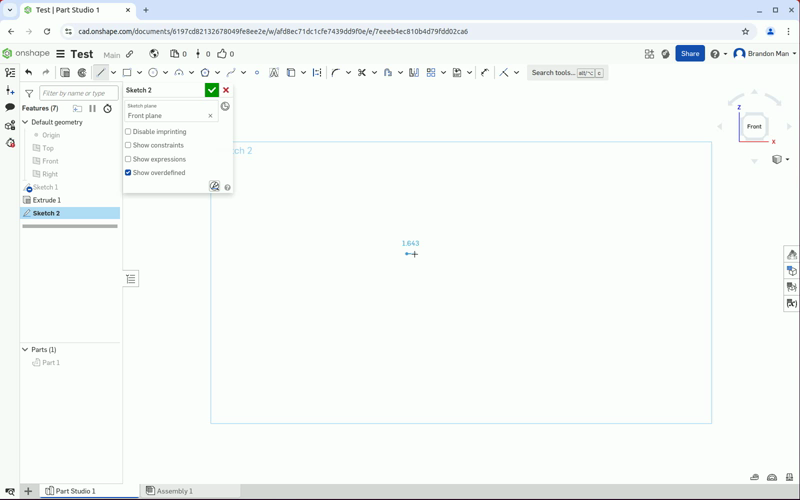
click(414, 253)
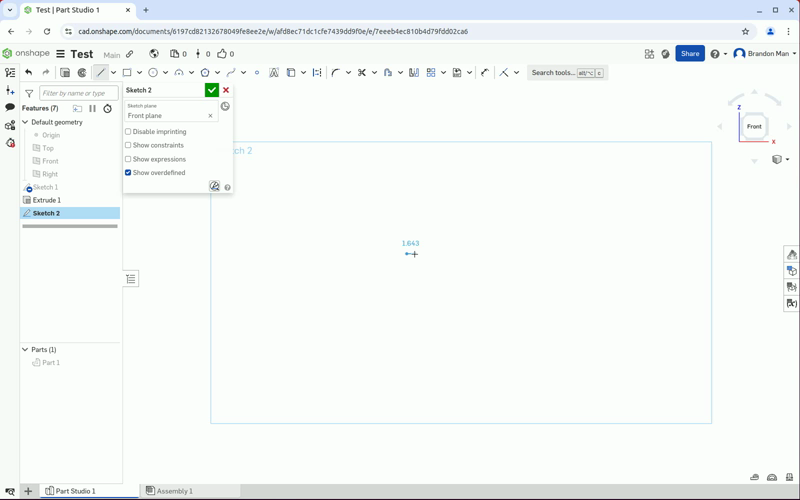
key_up(shift)
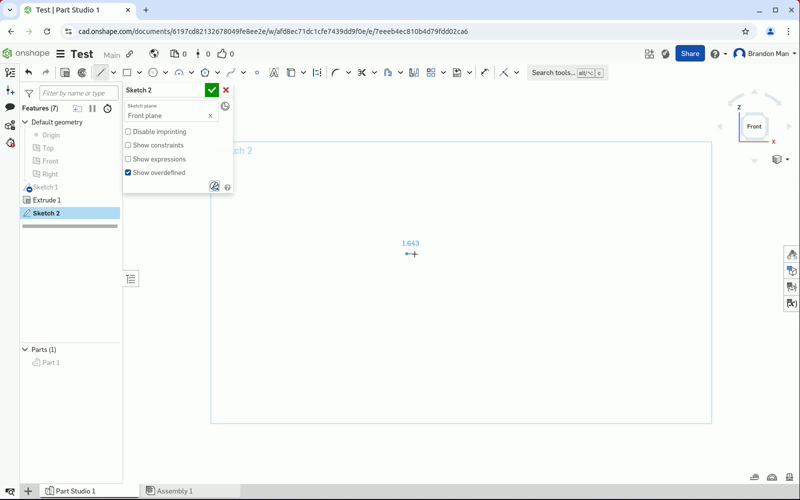
key_down(shift)
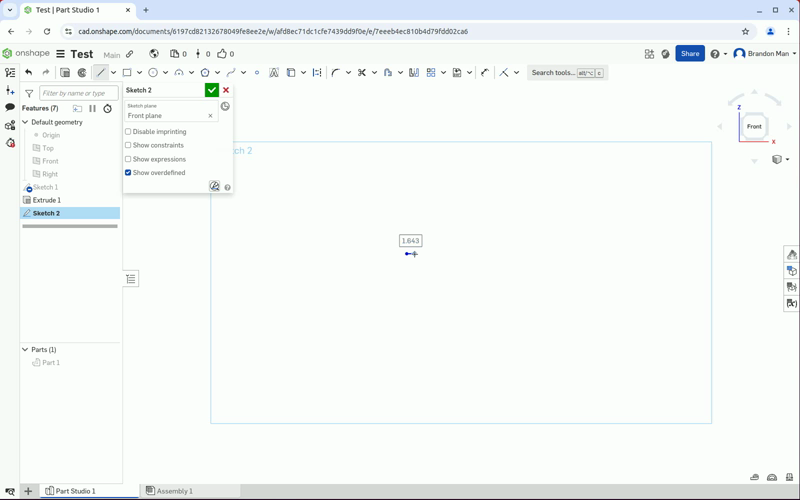
mouse_move(444, 253)
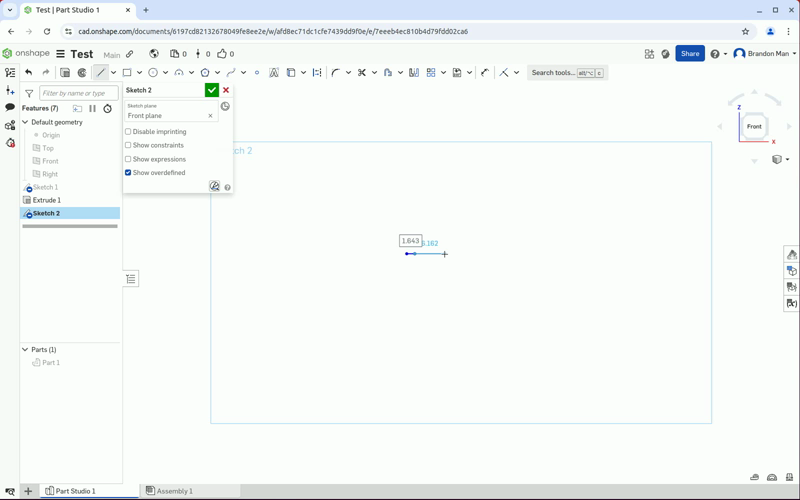
mouse_move(445, 230)
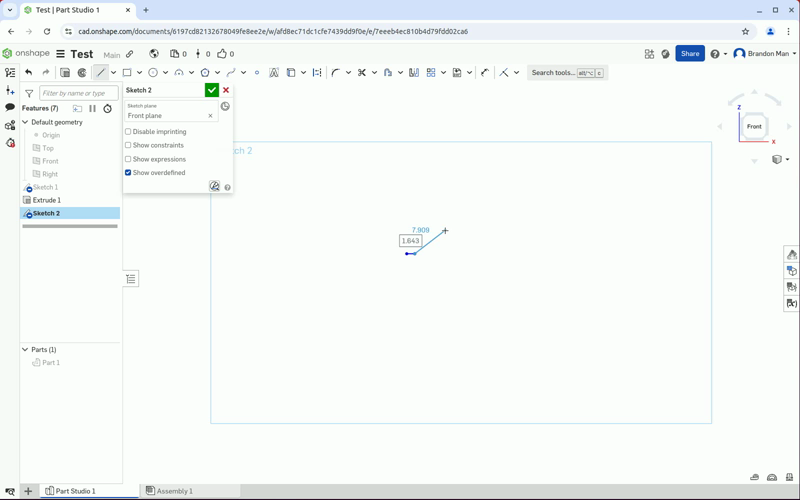
click(445, 230)
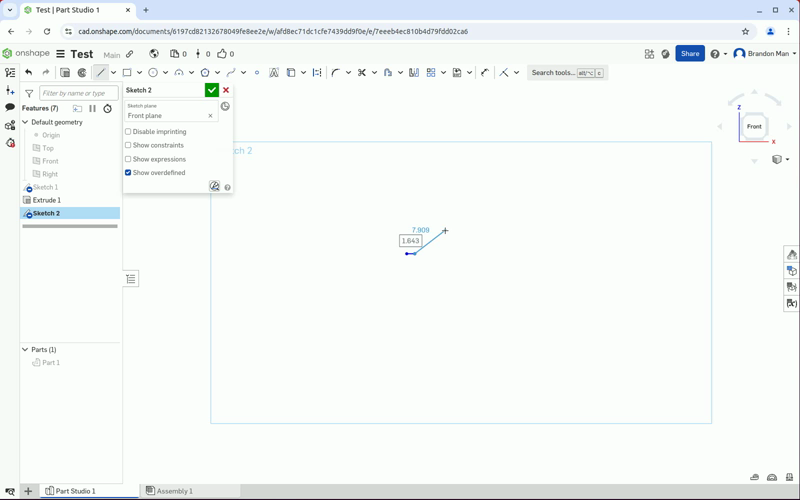
key_up(shift)
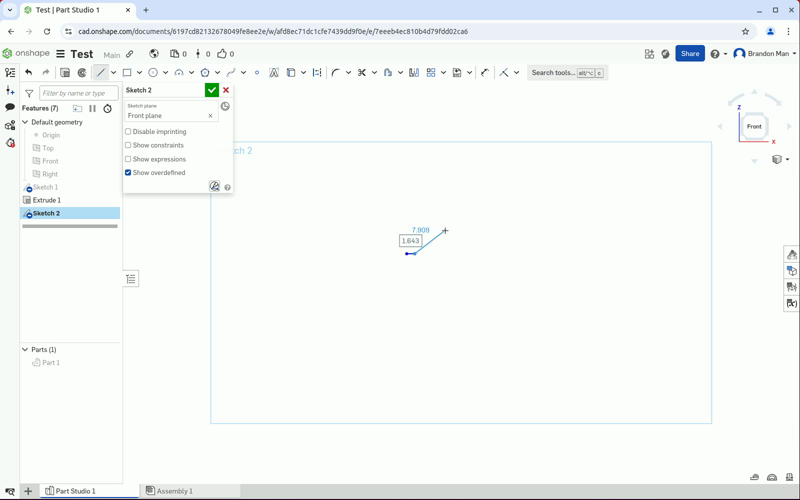
key_down(shift)
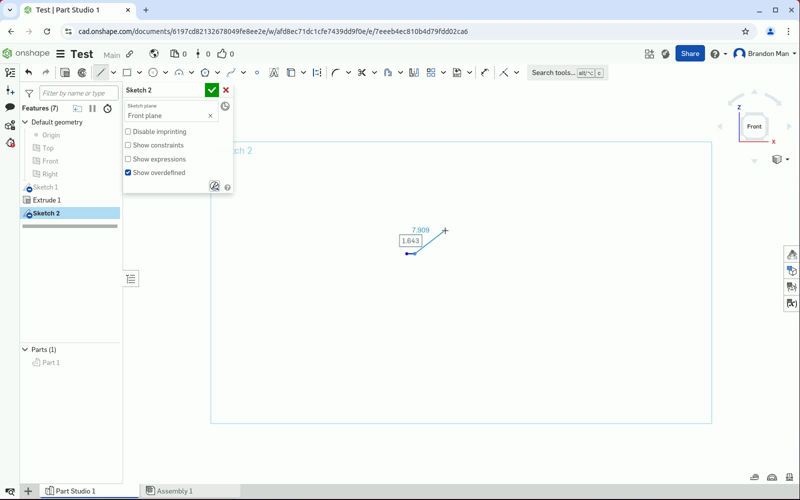
mouse_move(475, 230)
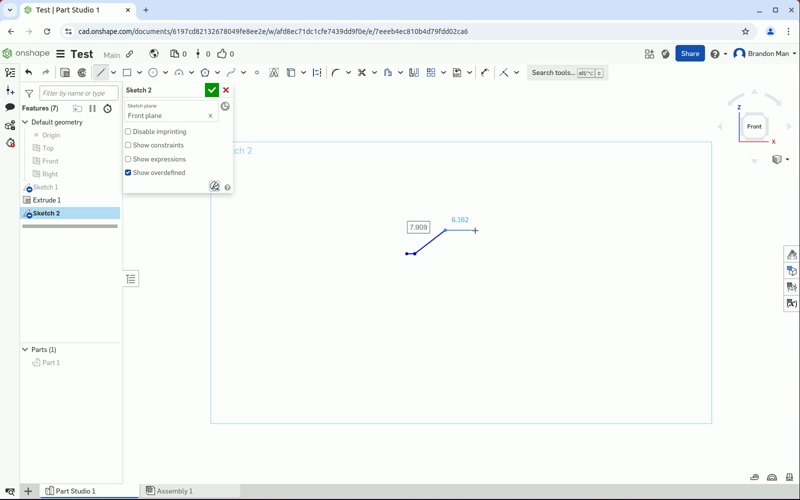
mouse_move(441, 227)
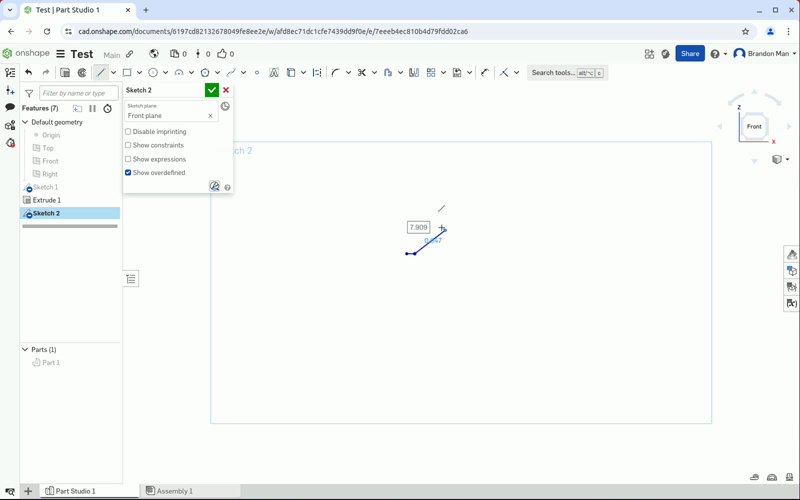
scroll(6)
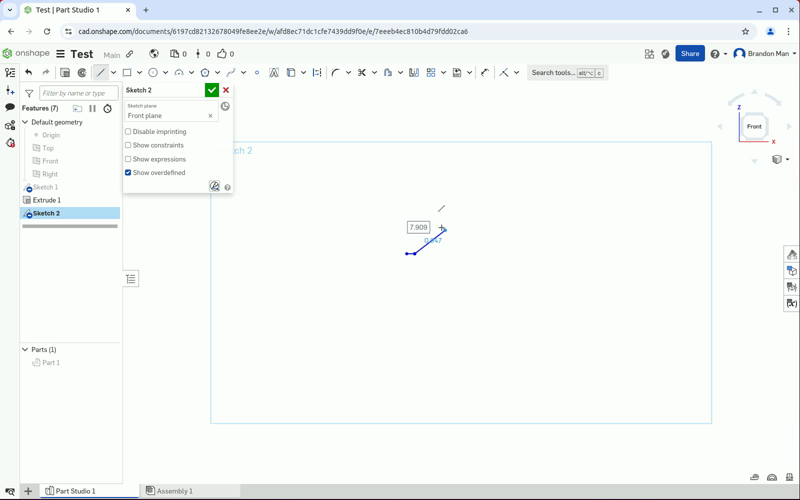
scroll(6)
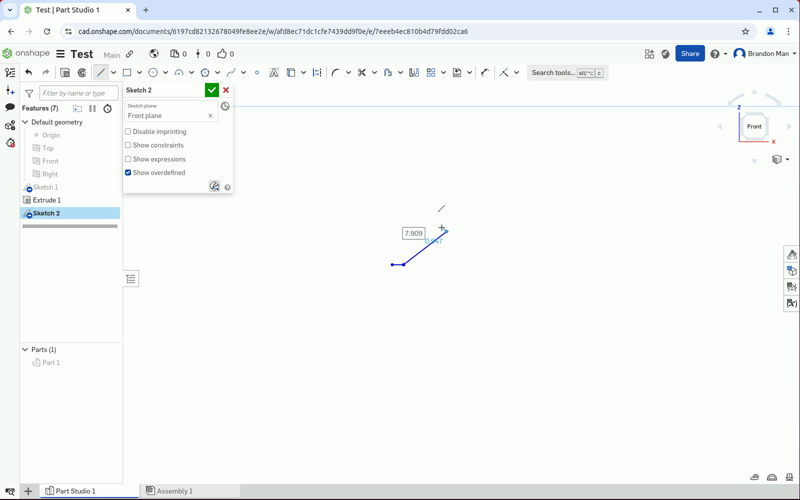
scroll(6)
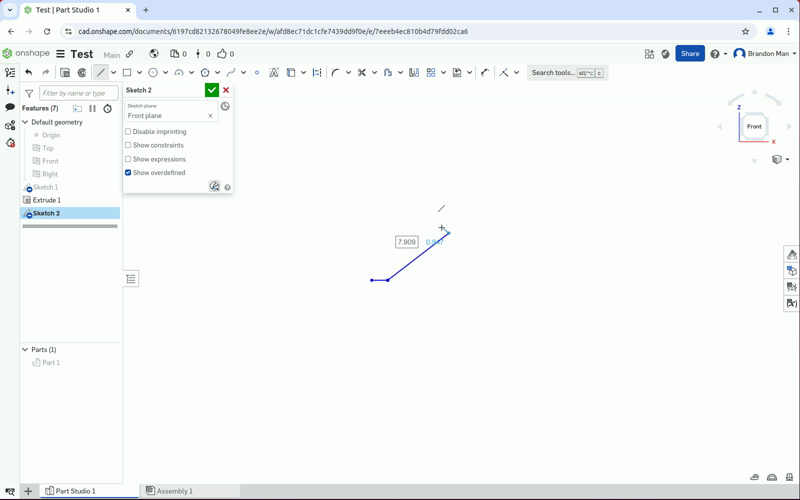
scroll(6)
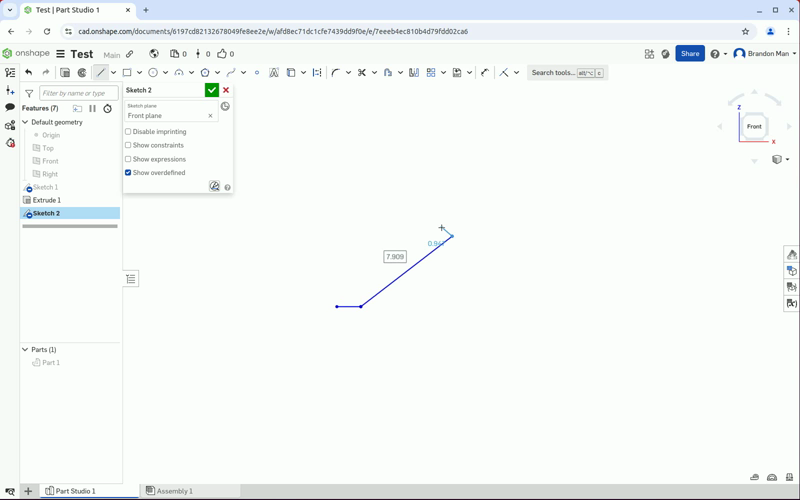
scroll(6)
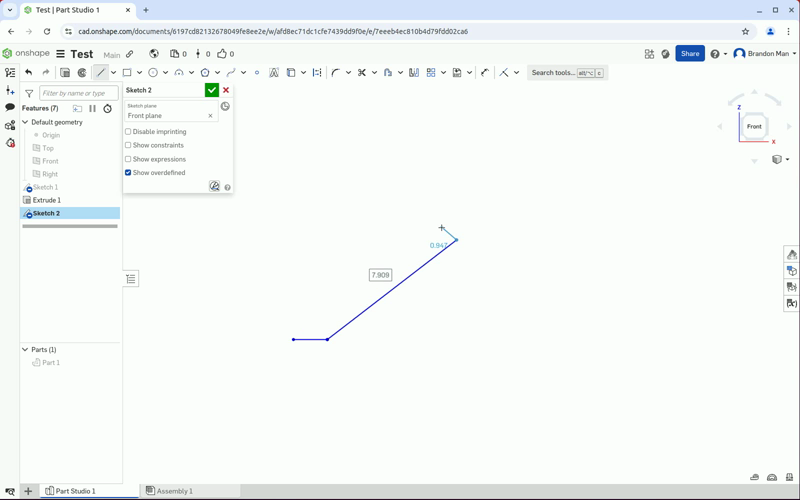
scroll(6)
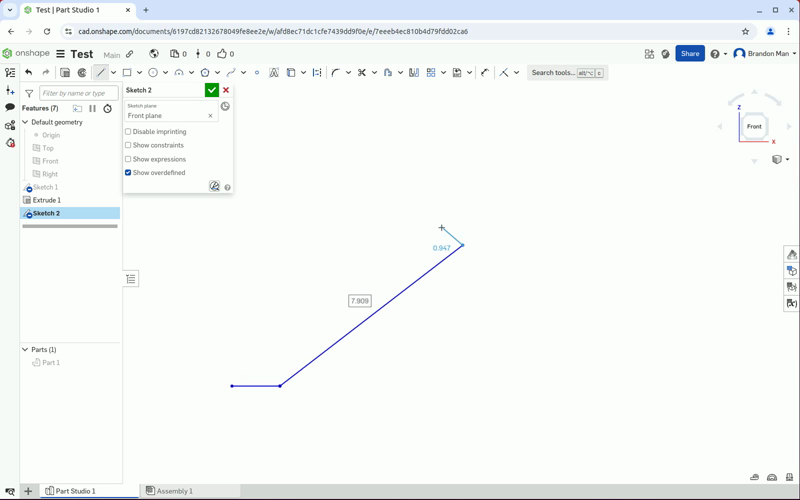
scroll(6)
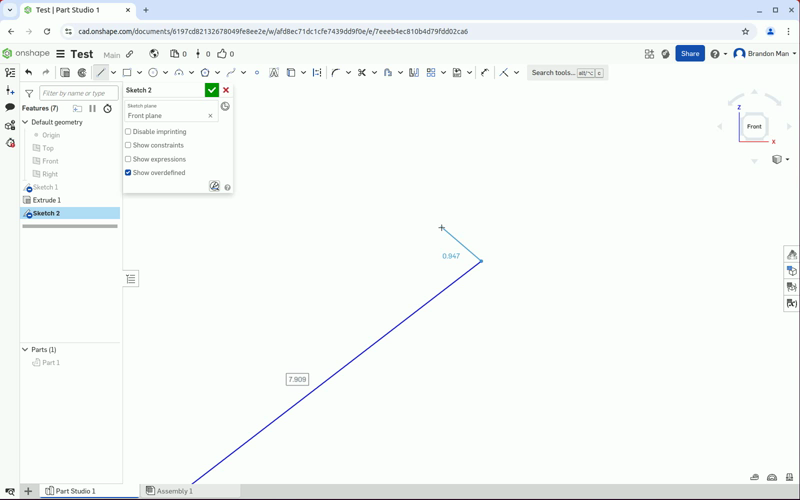
click(441, 227)
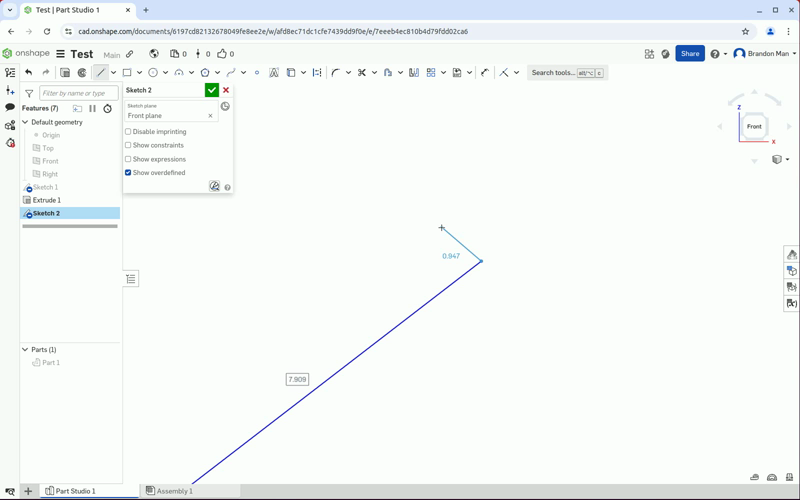
scroll(-6)
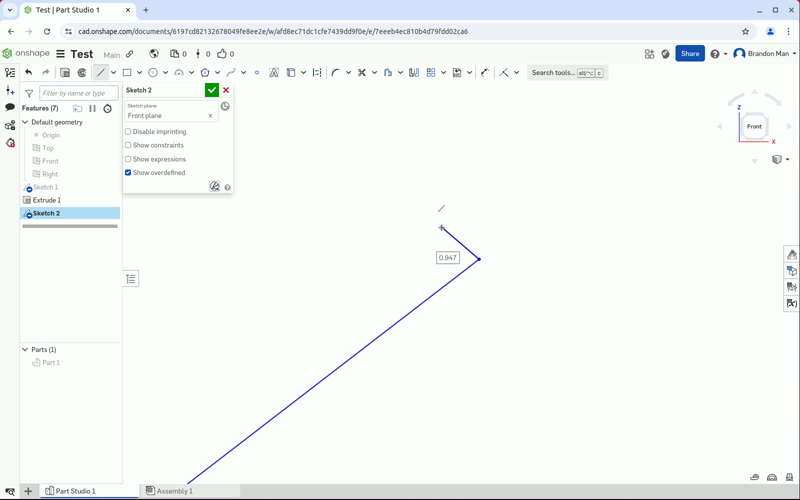
scroll(-6)
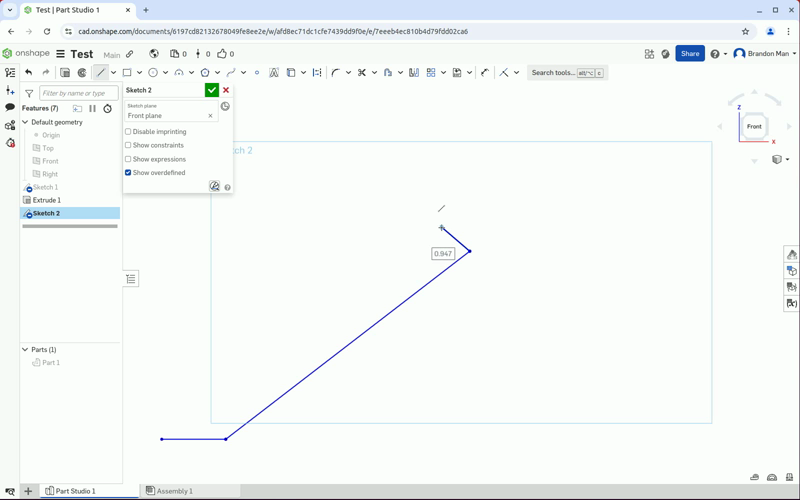
scroll(-6)
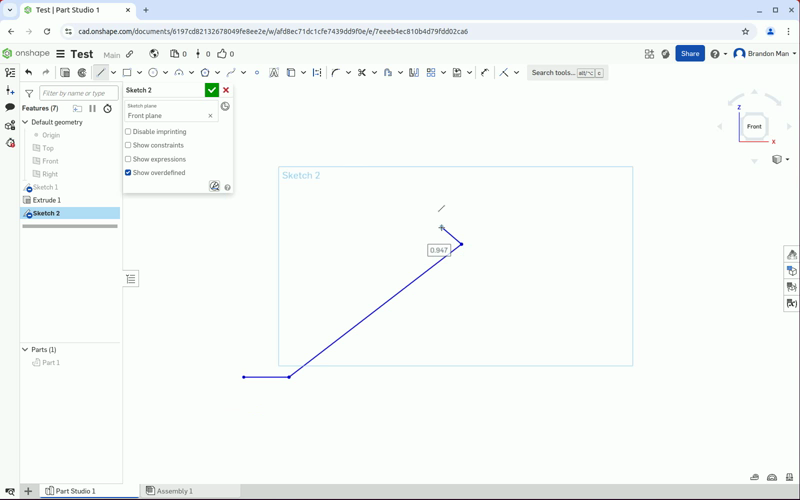
scroll(-6)
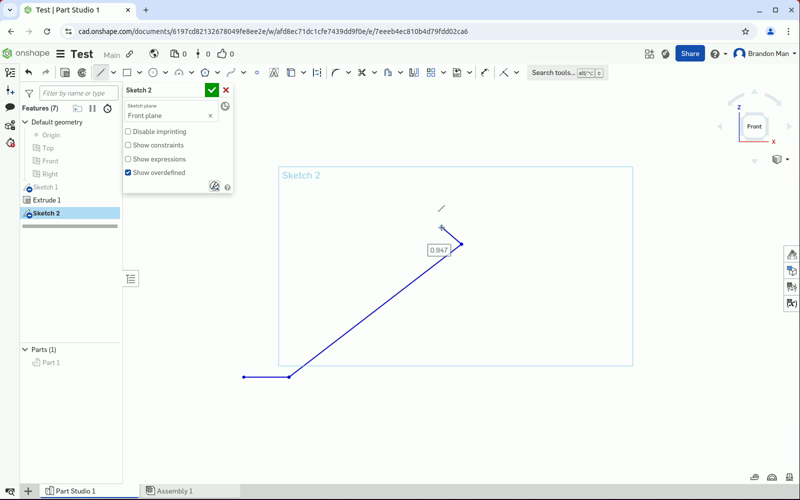
scroll(-6)
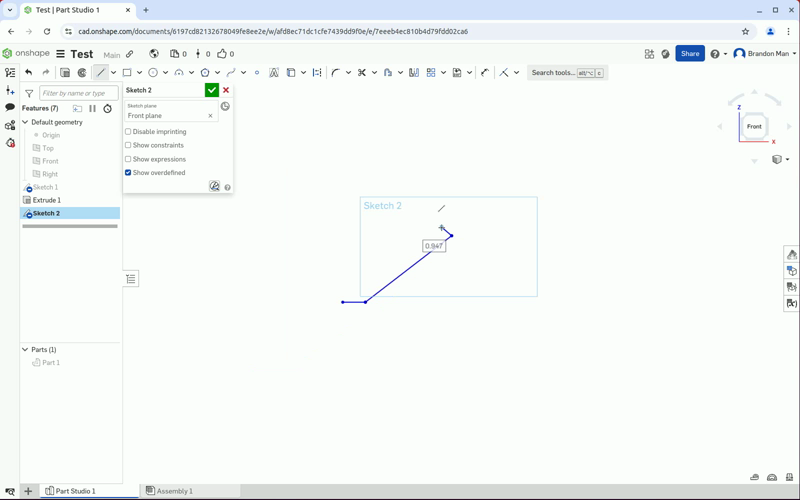
scroll(-6)
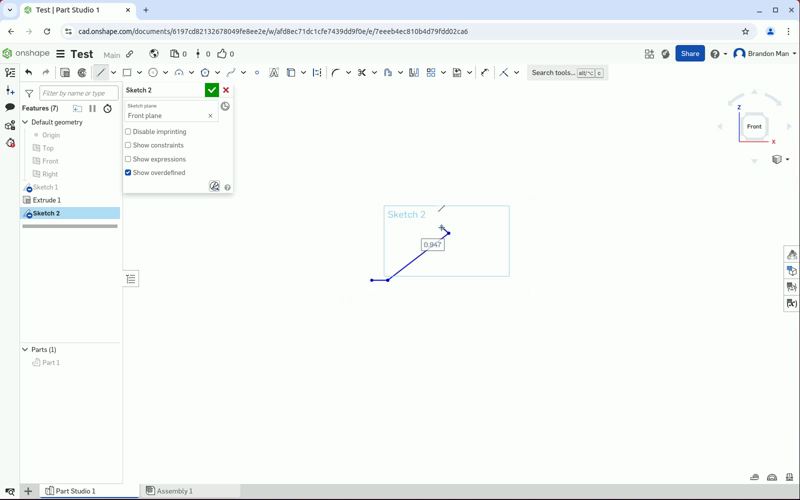
scroll(-6)
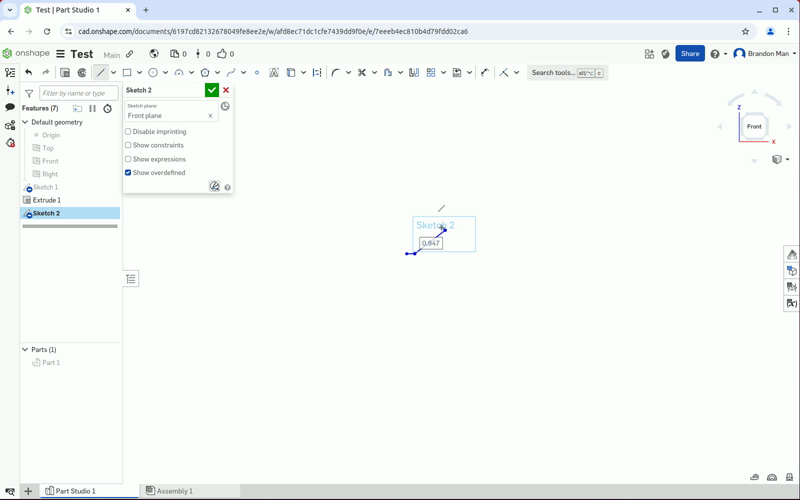
key_up(shift)
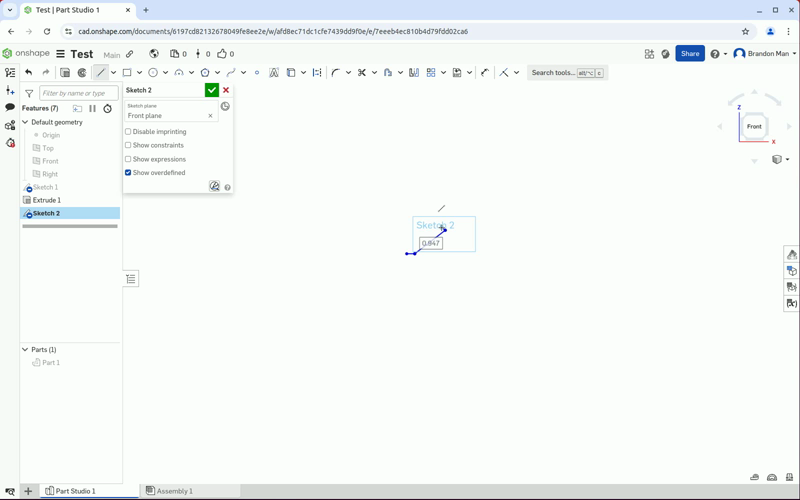
mouse_move(471, 227)
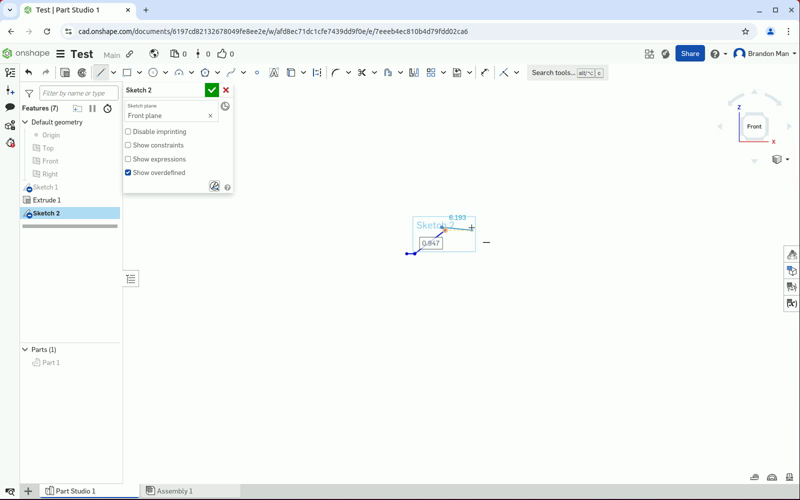
key_down(shift)
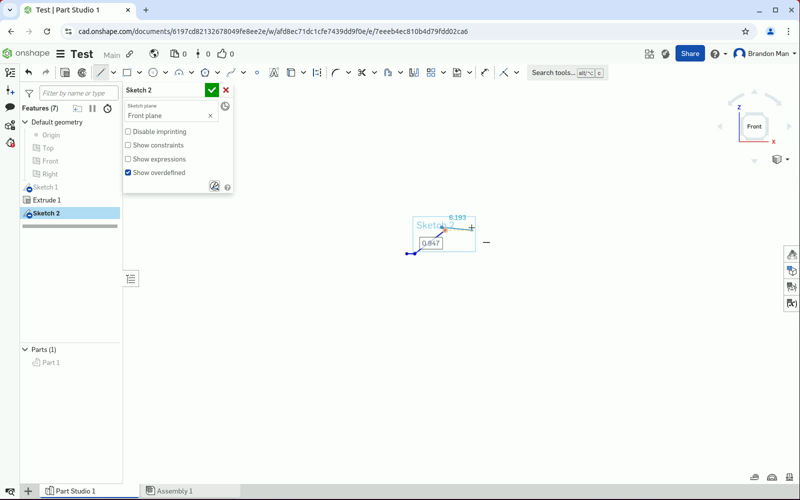
mouse_move(406, 253)
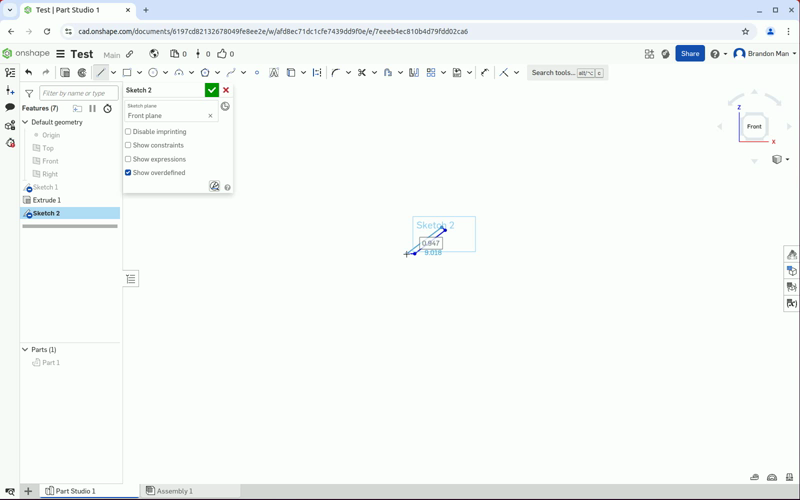
key_up(shift)
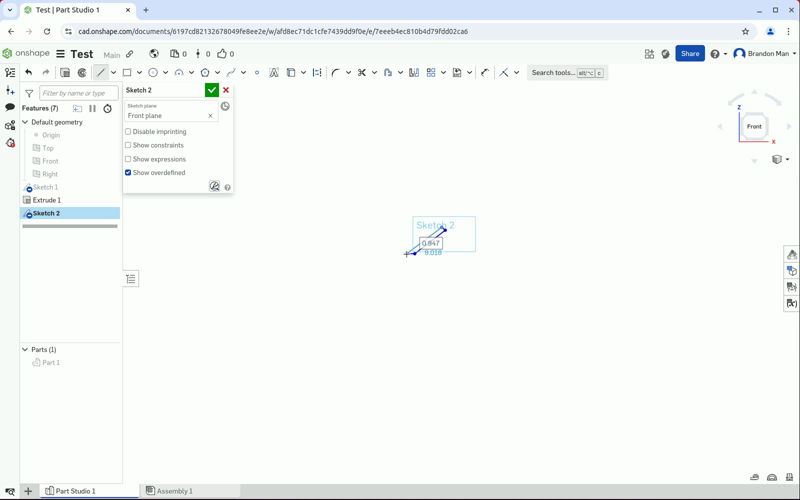
click(406, 253)
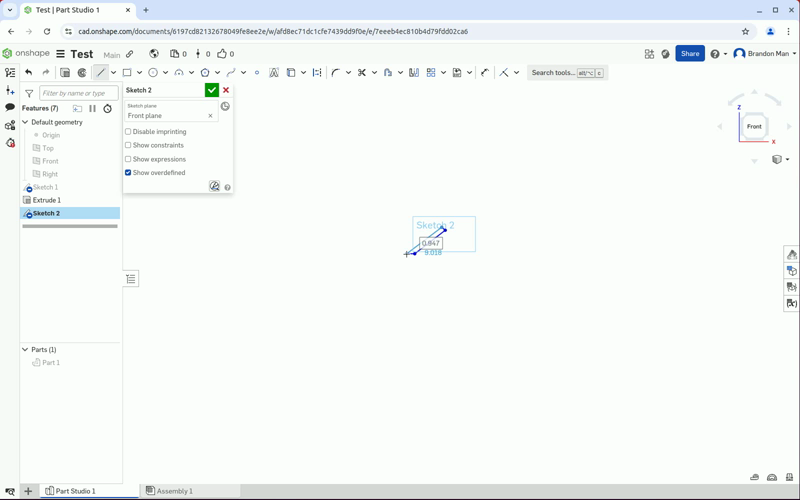
key(esc)
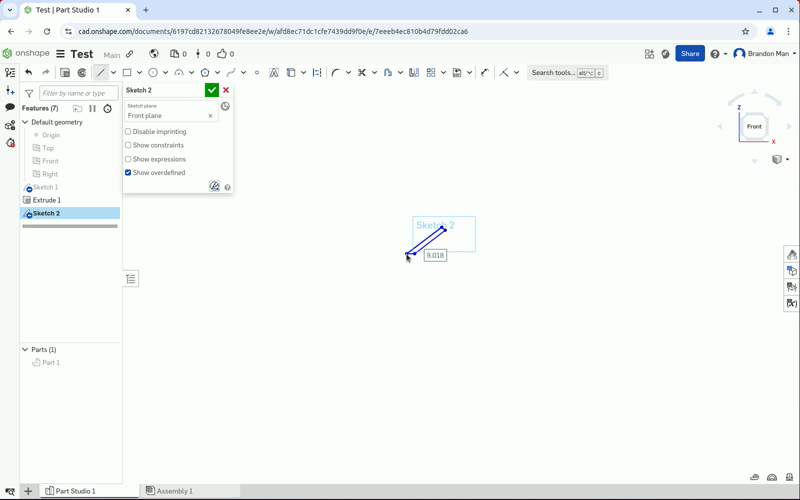
mouse_move(425, 242)
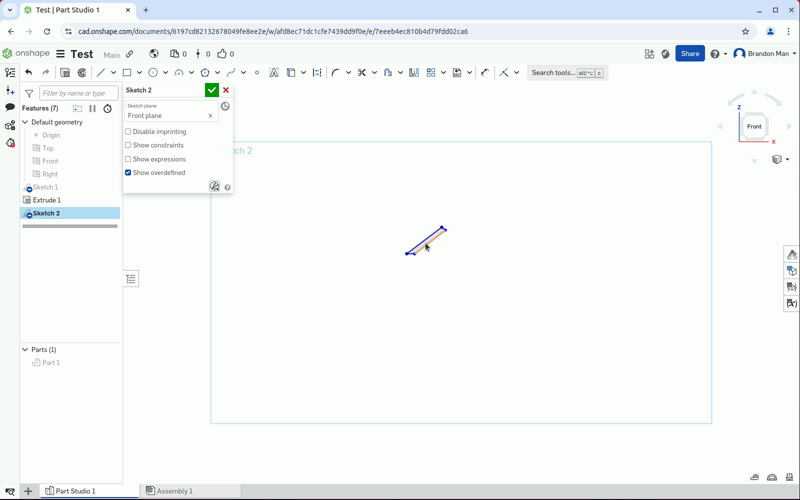
scroll(6)
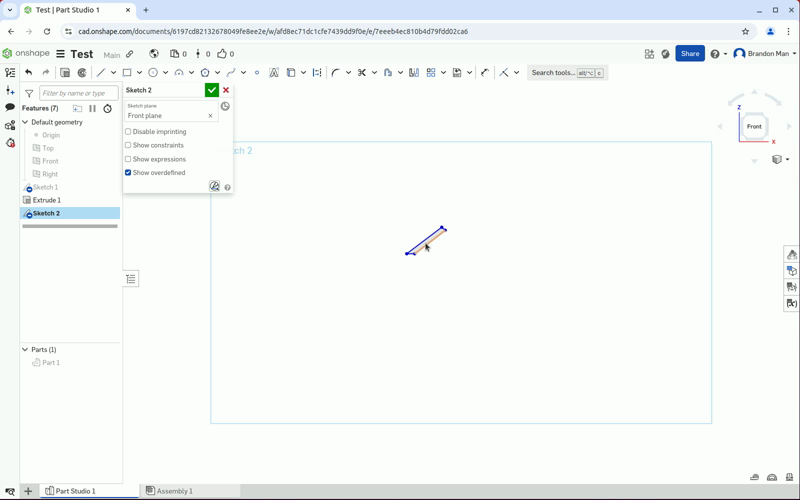
scroll(6)
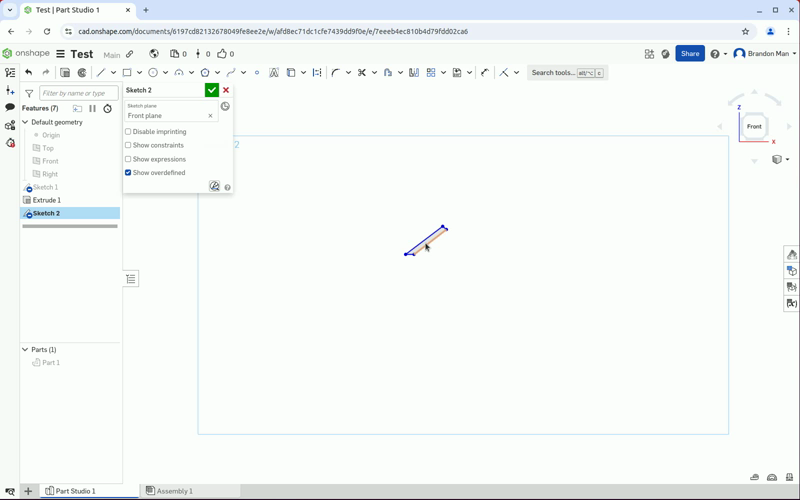
scroll(6)
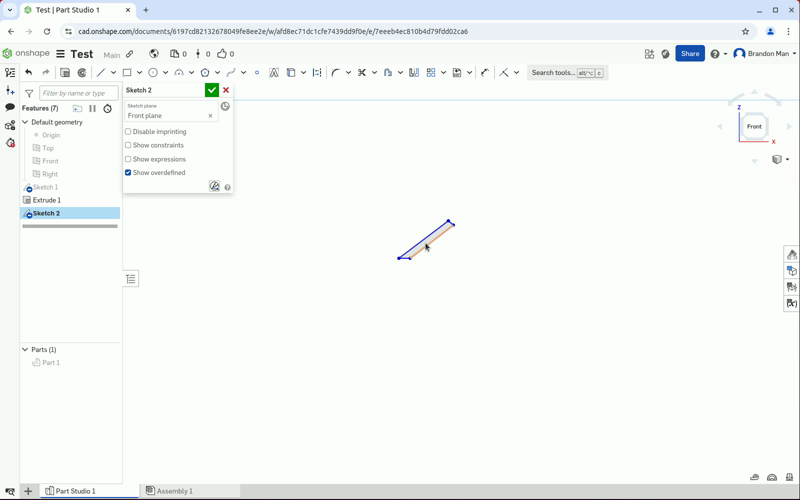
scroll(6)
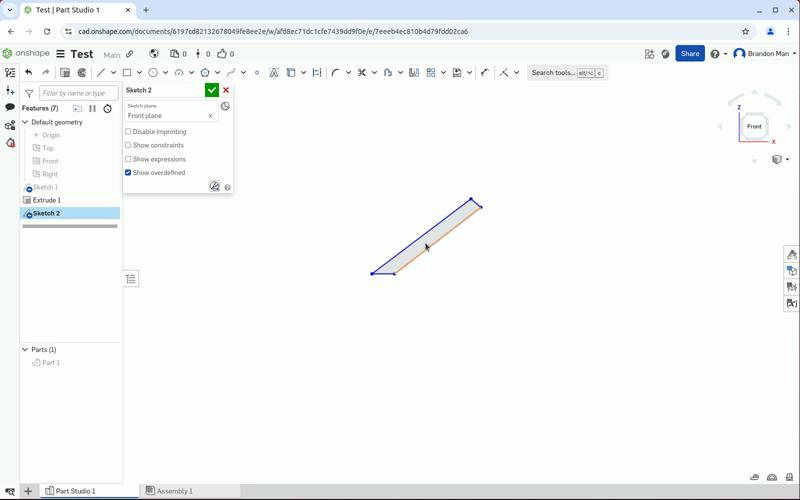
scroll(6)
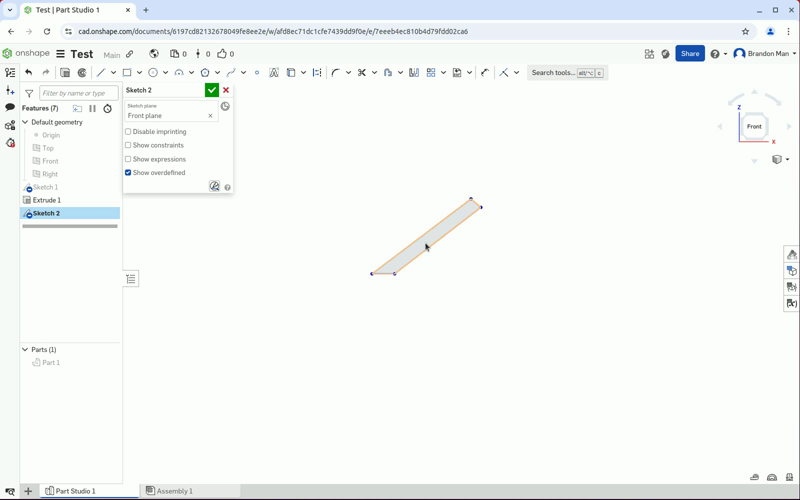
scroll(6)
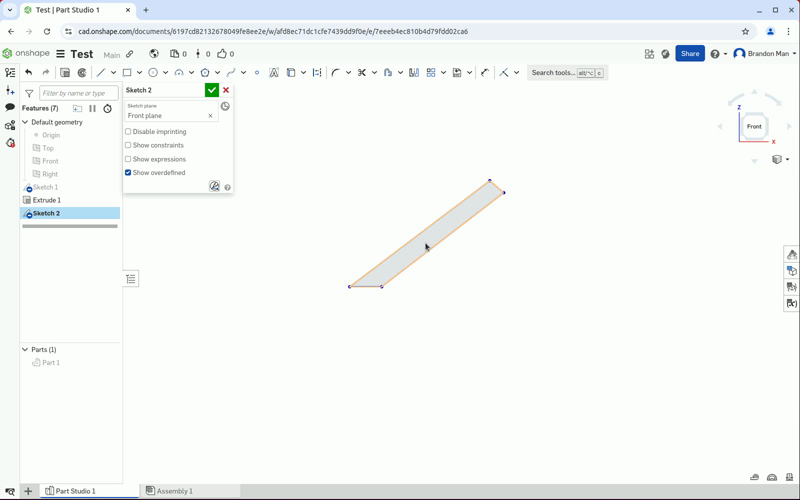
scroll(6)
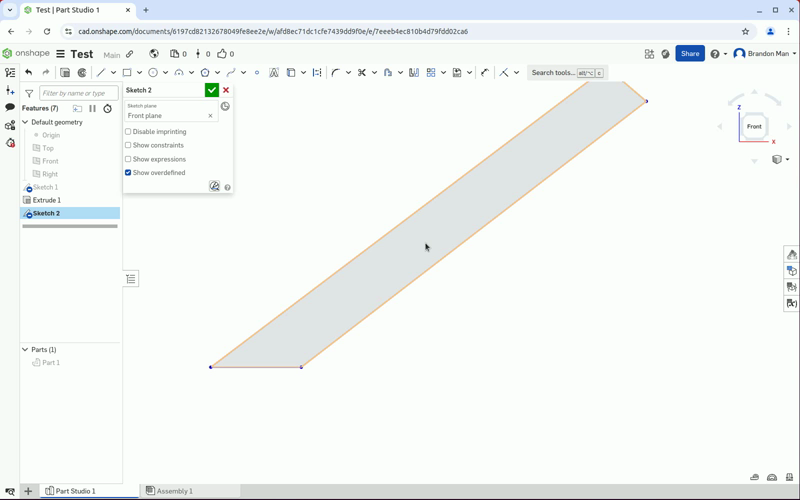
click(425, 242)
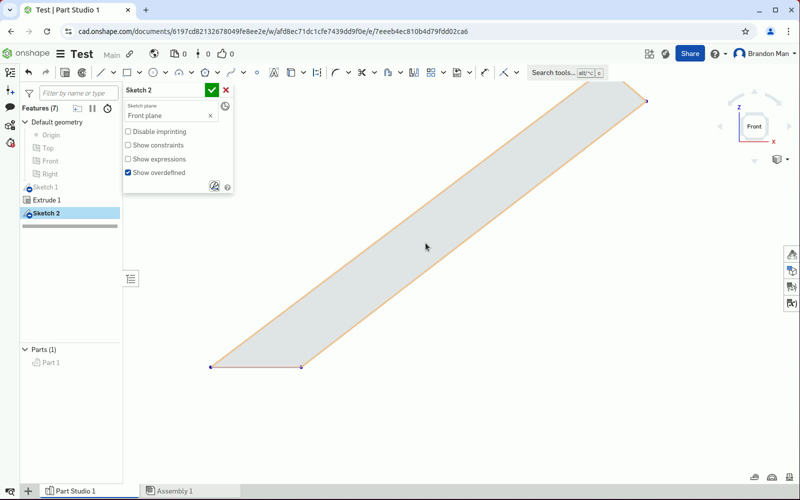
scroll(-6)
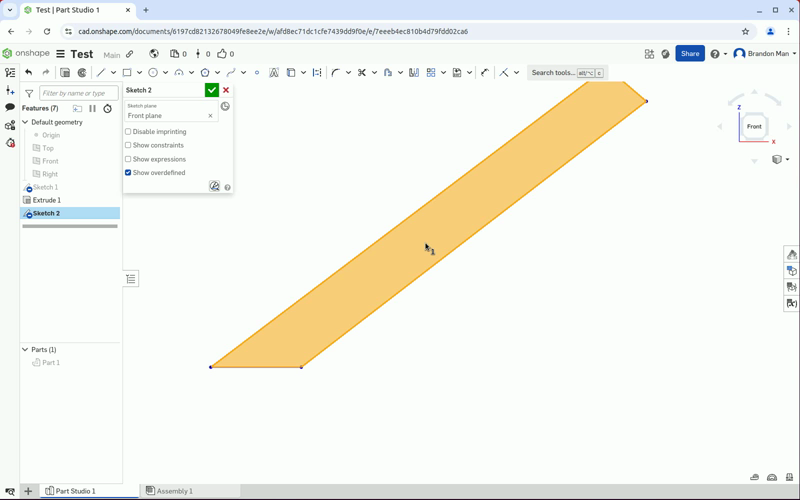
scroll(-6)
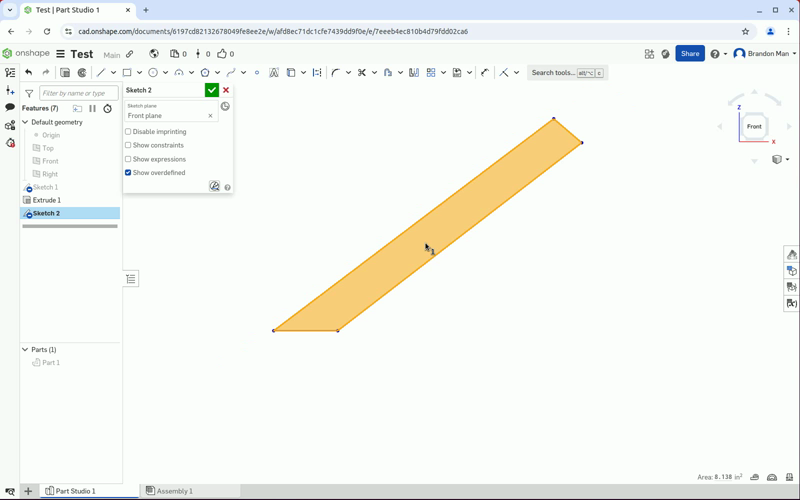
scroll(-6)
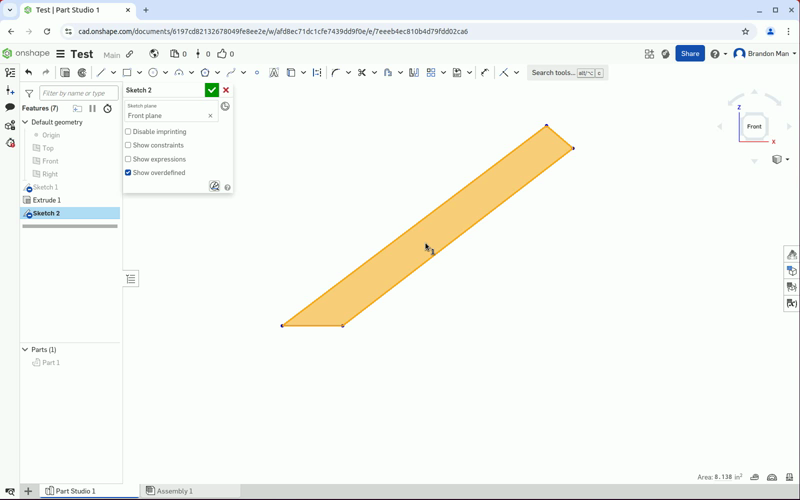
scroll(-6)
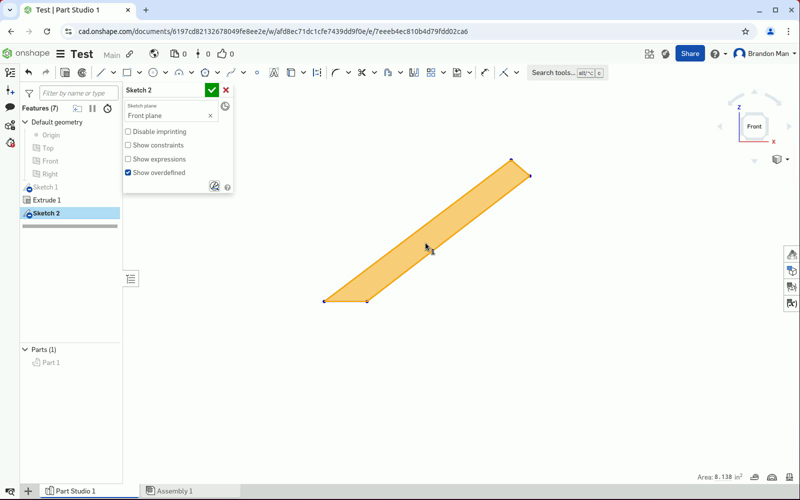
scroll(-6)
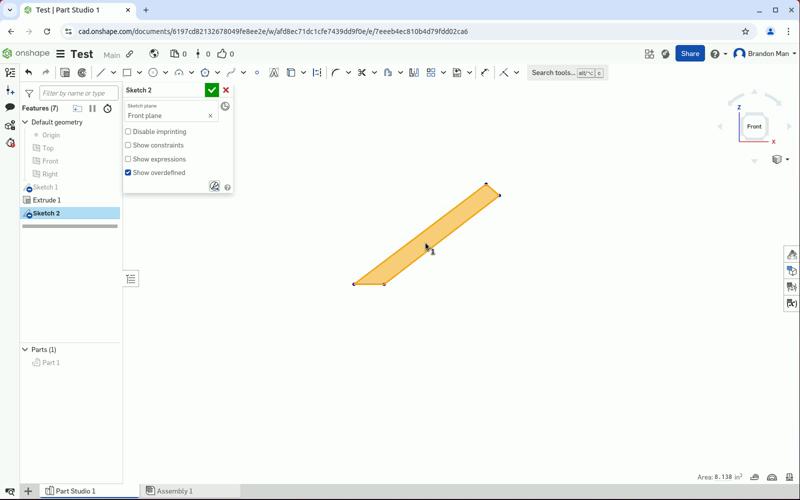
scroll(-6)
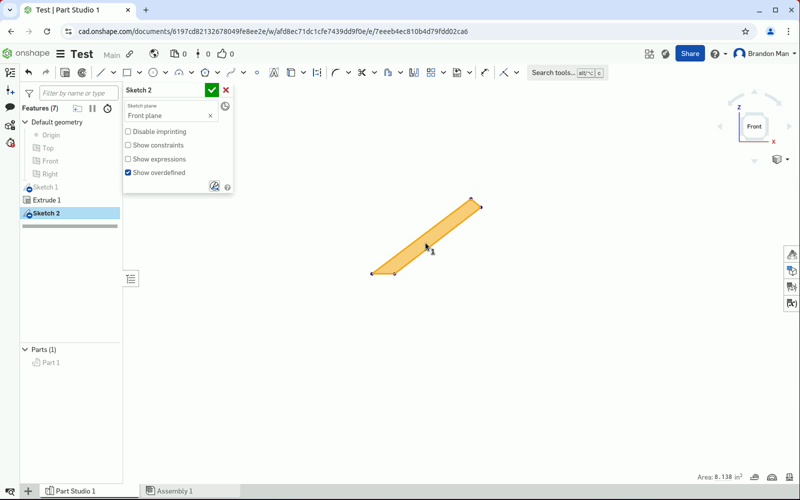
scroll(-6)
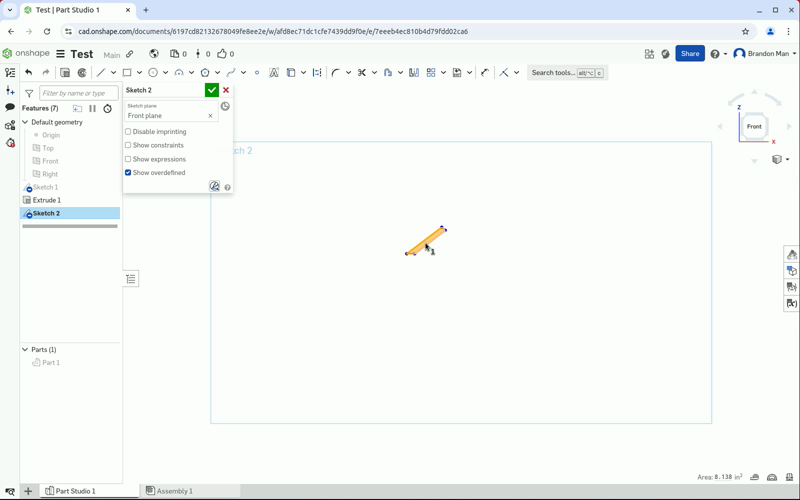
mouse_move(73, 352)
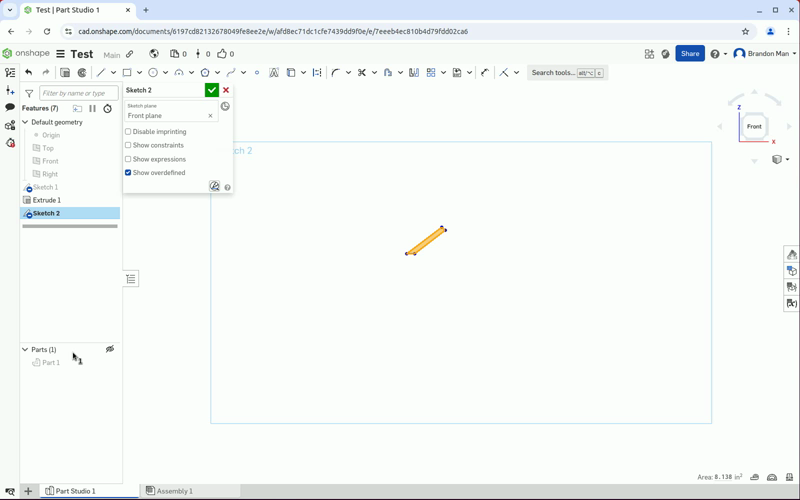
key(shift+y)
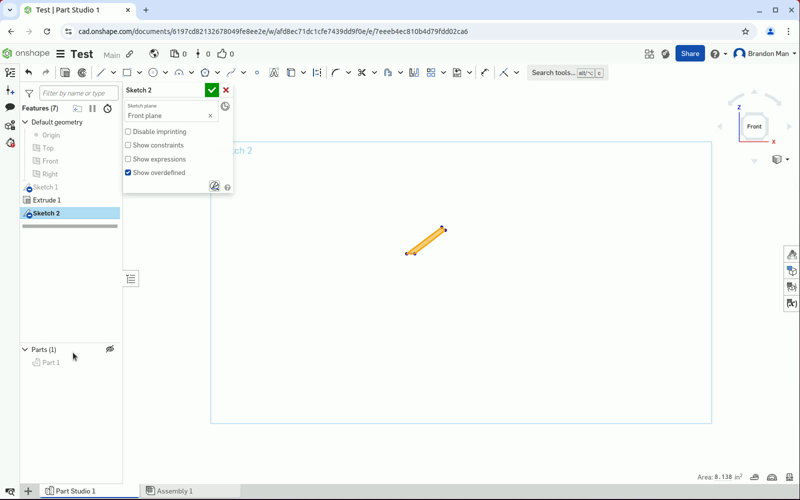
key(shift+e)
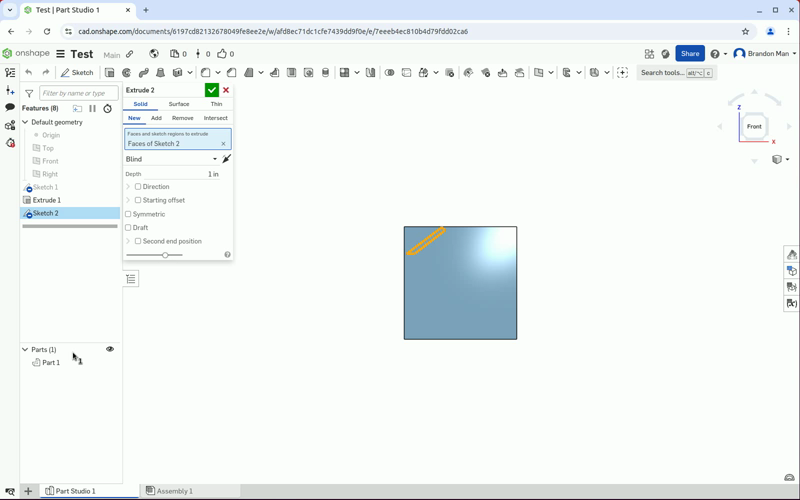
mouse_move(143, 106)
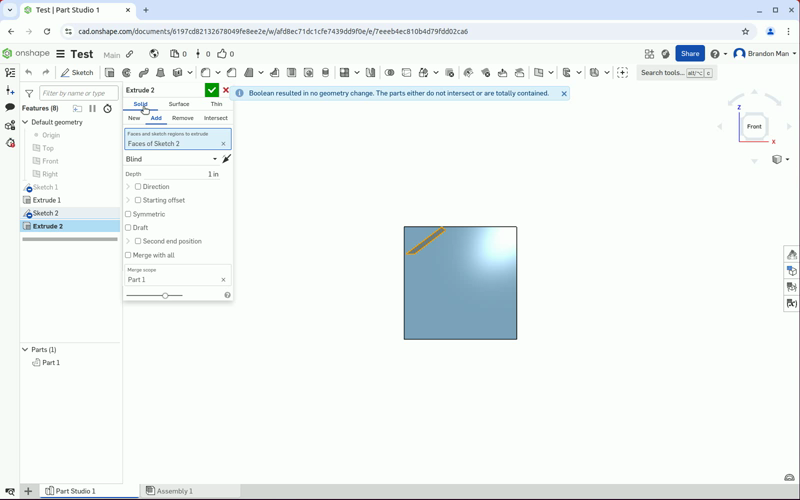
click(143, 106)
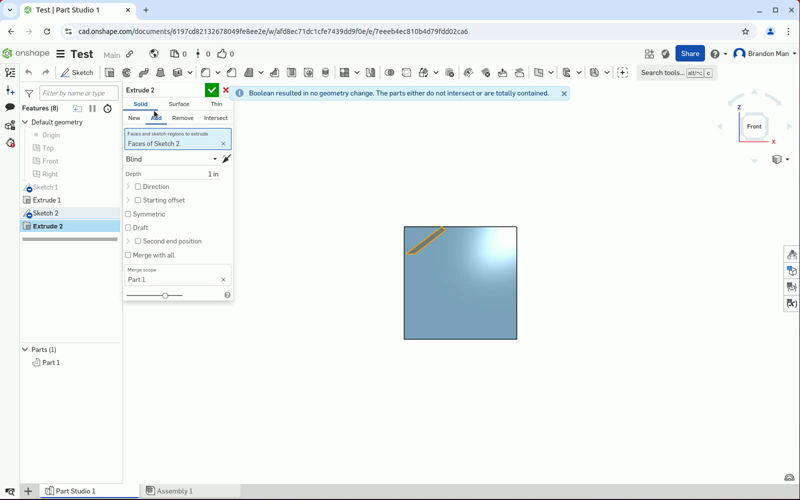
mouse_move(186, 120)
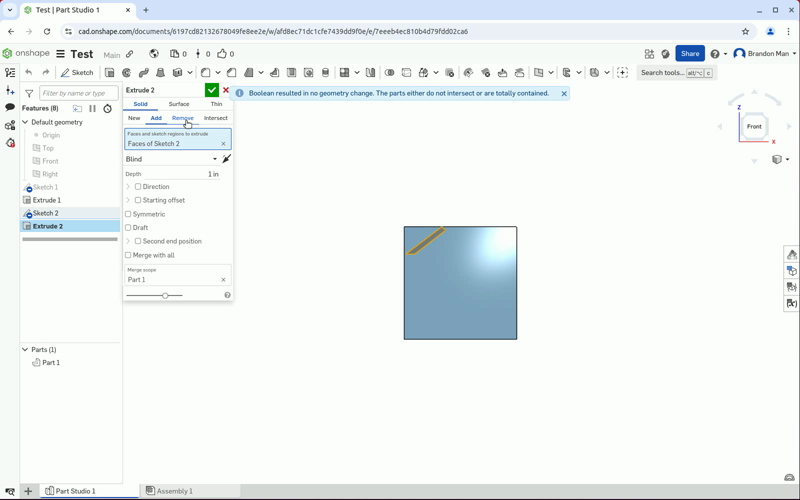
click(186, 120)
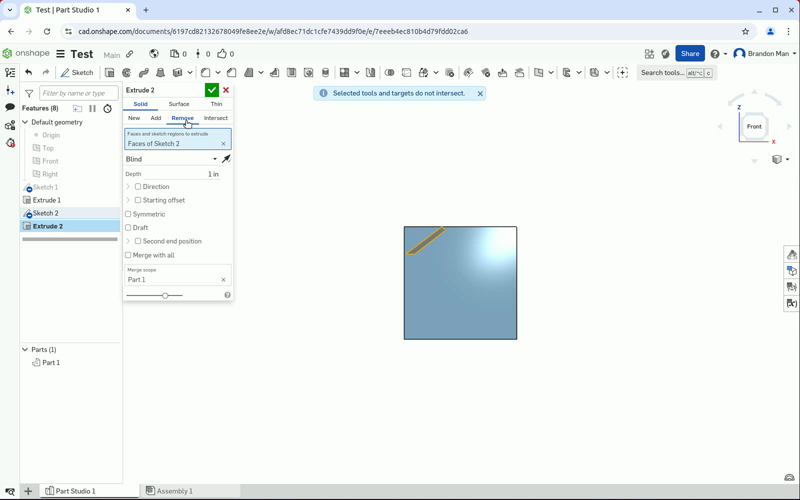
key(tab, 4)
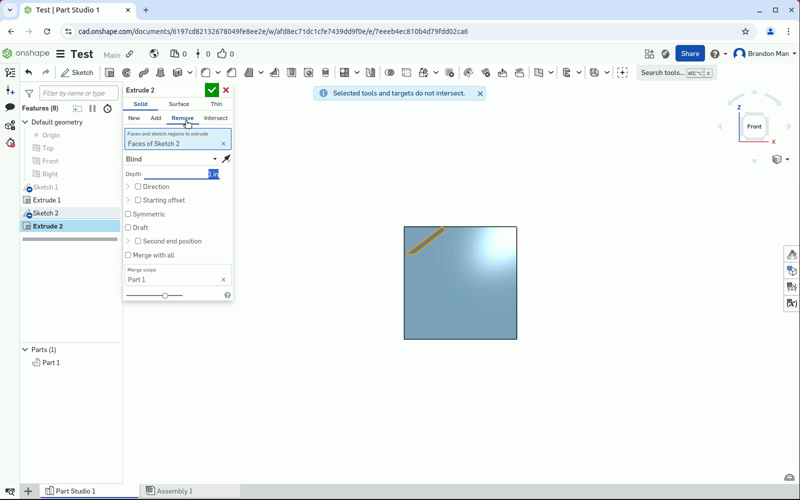
text(-11.554)
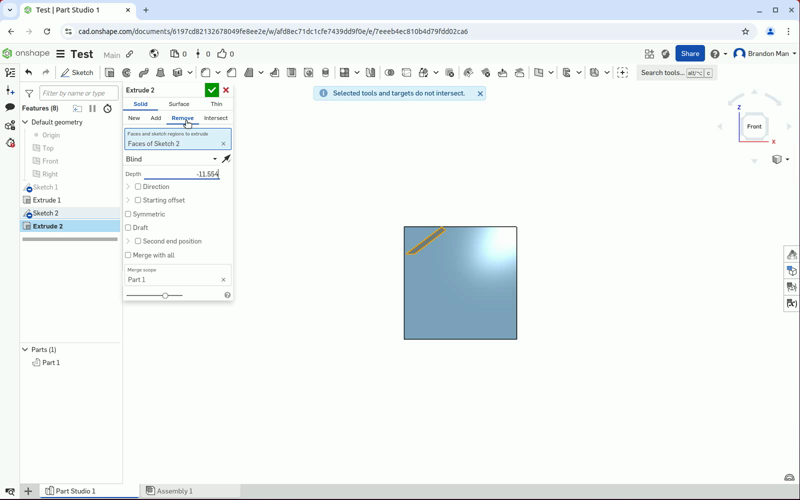
key(tab, 6)
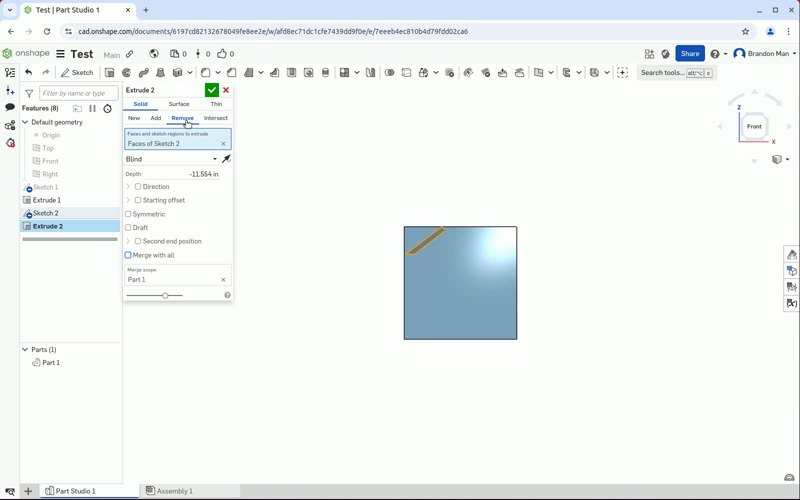
key(space)
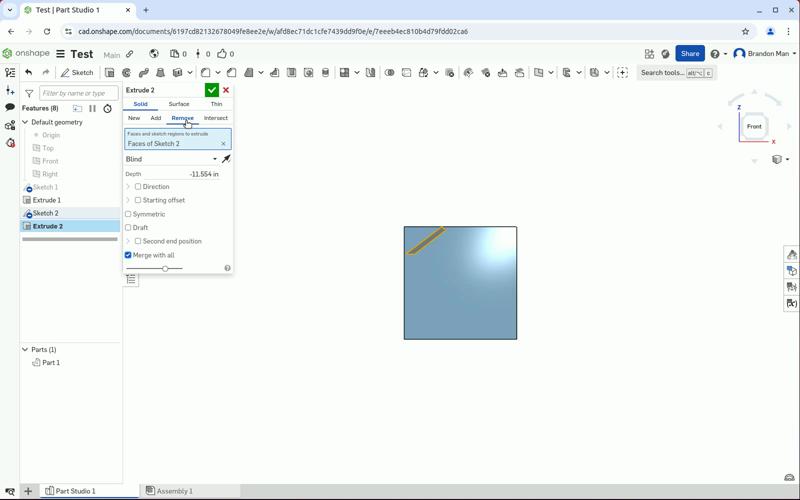
key(enter)
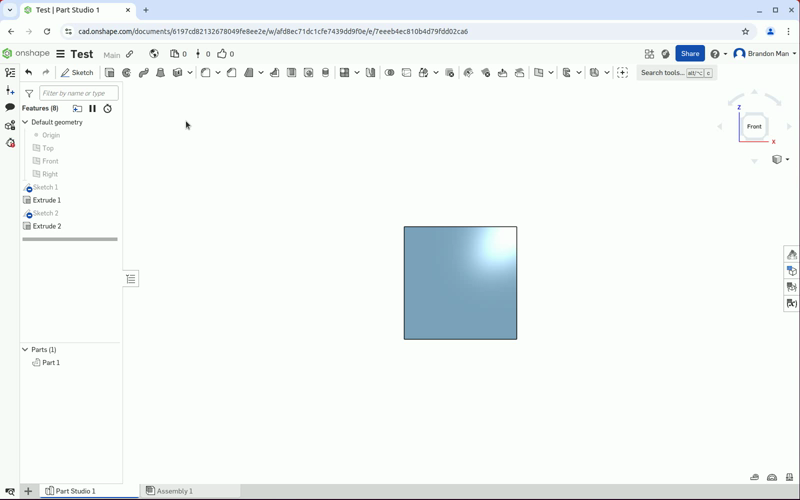
key(shift+h)
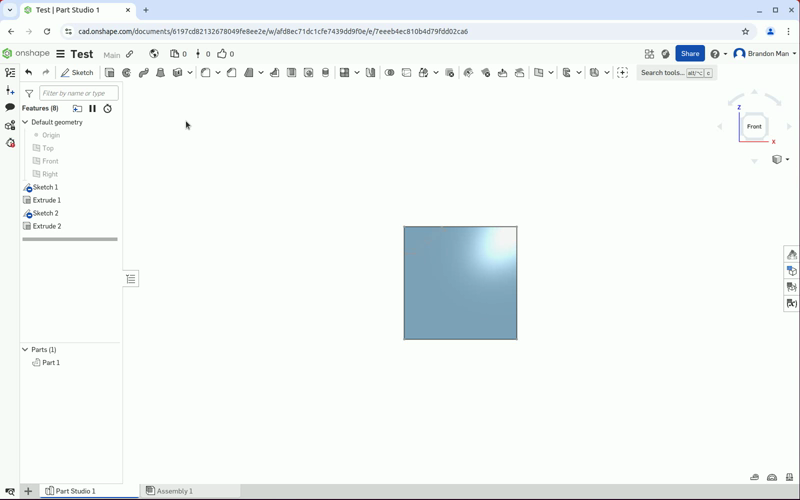
key(shift+h)
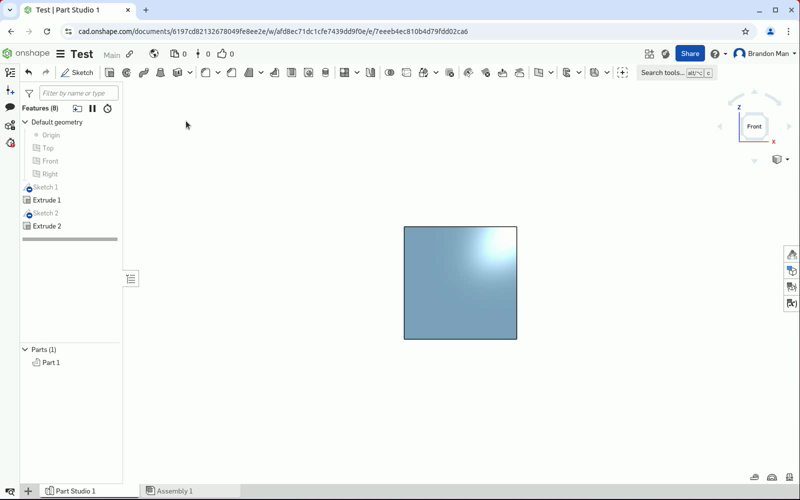
mouse_move(73, 189)
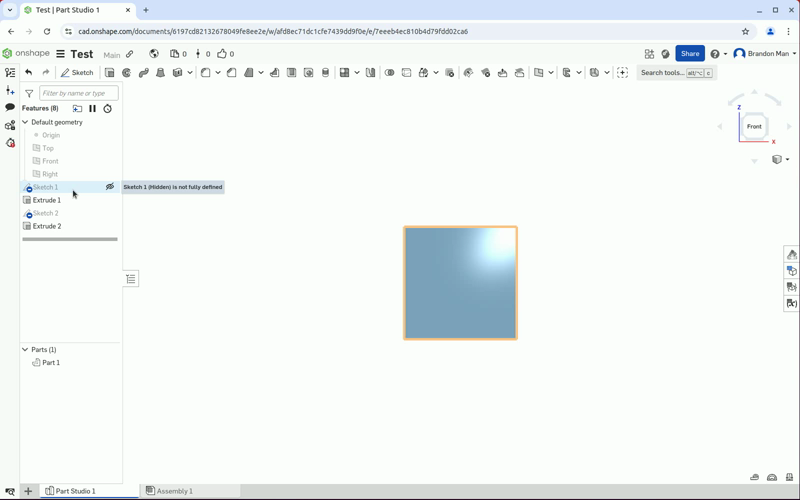
click(73, 189)
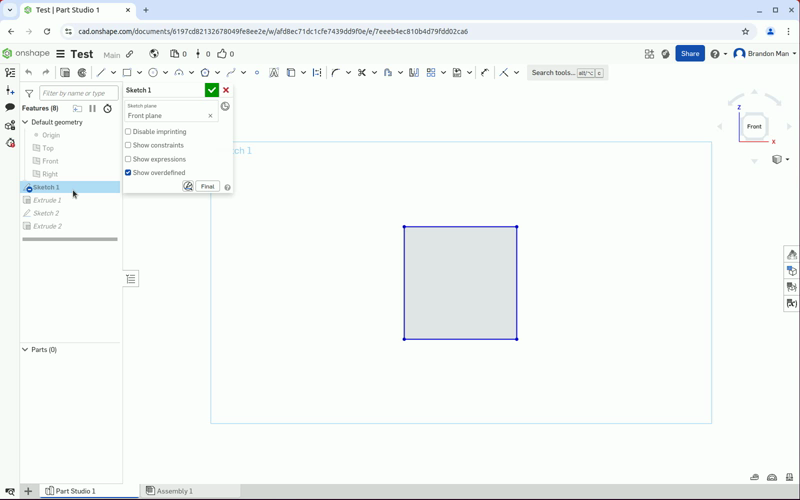
mouse_move(229, 92)
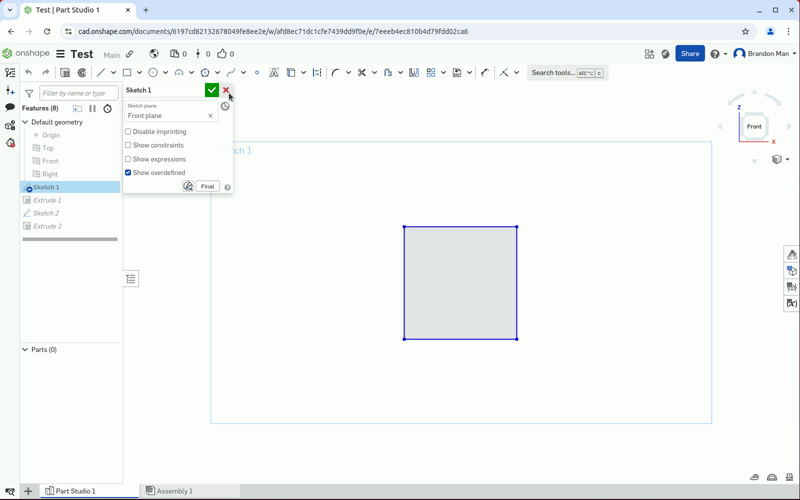
click(229, 92)
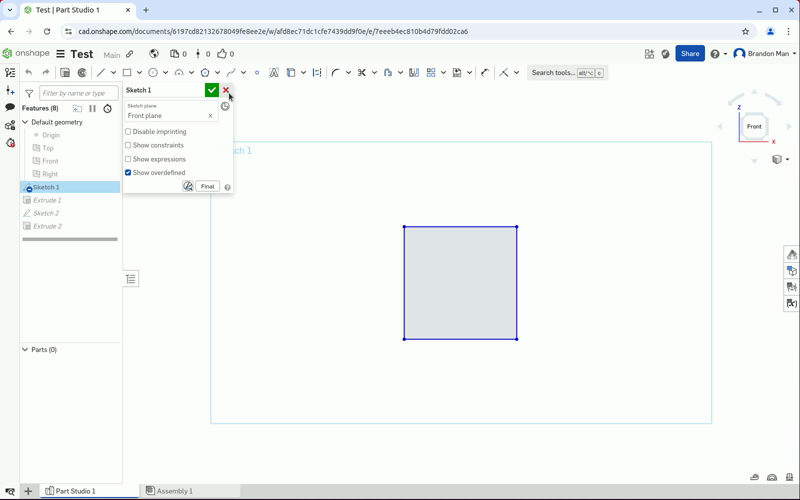
key(shift+s)
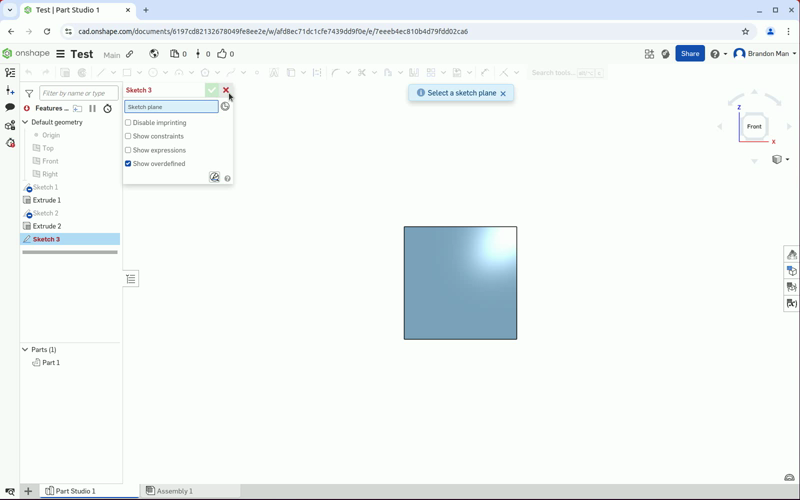
mouse_move(73, 163)
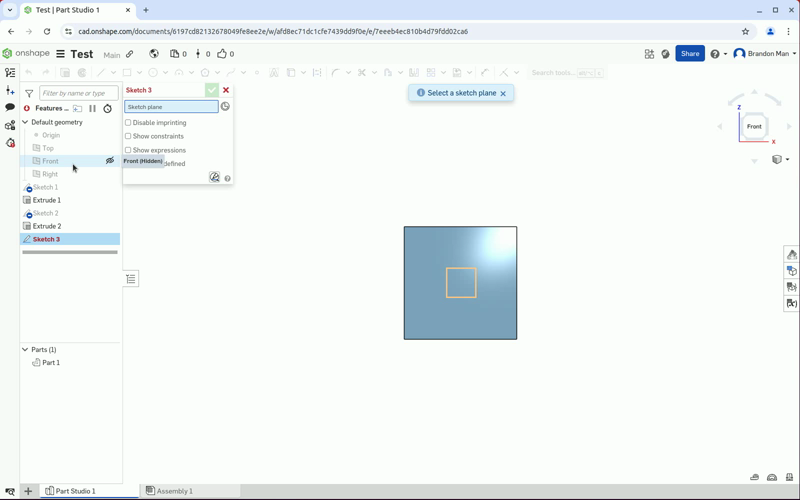
click(73, 163)
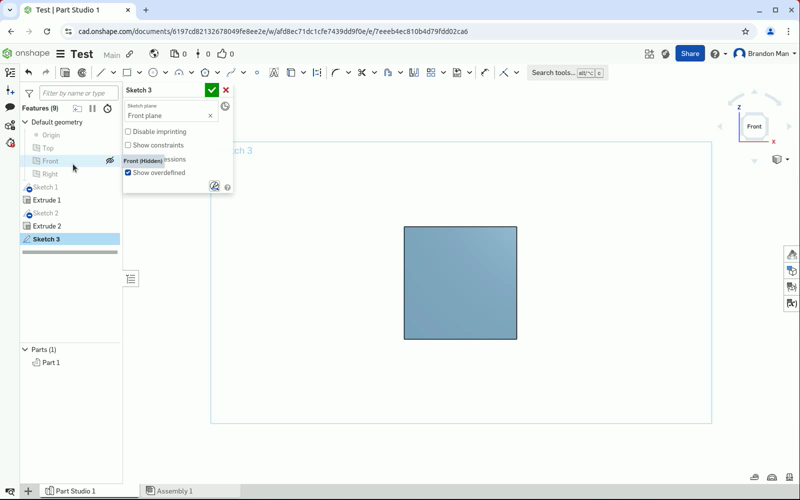
mouse_move(73, 352)
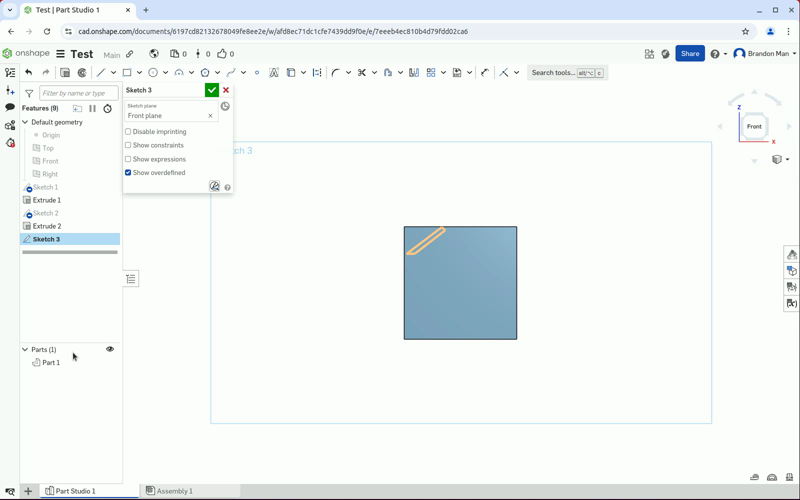
key(y)
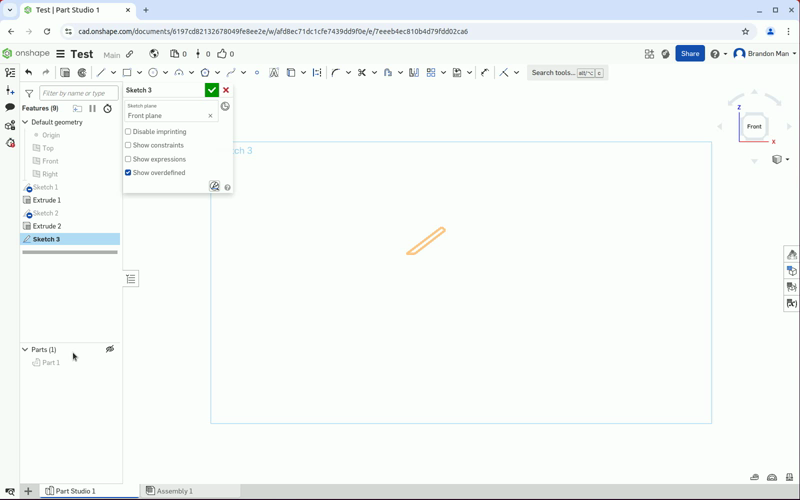
key(l)
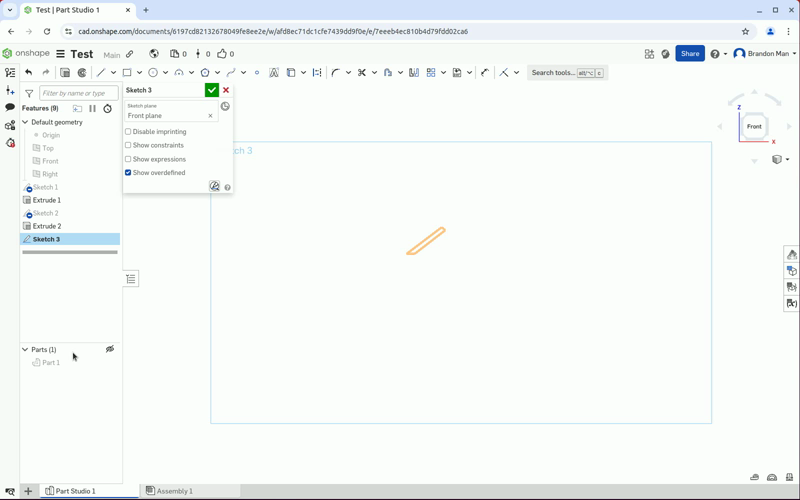
key_down(shift)
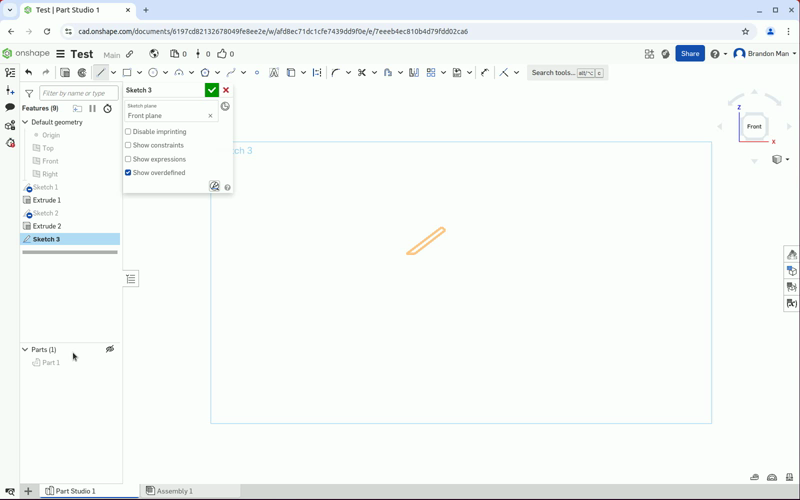
mouse_move(406, 253)
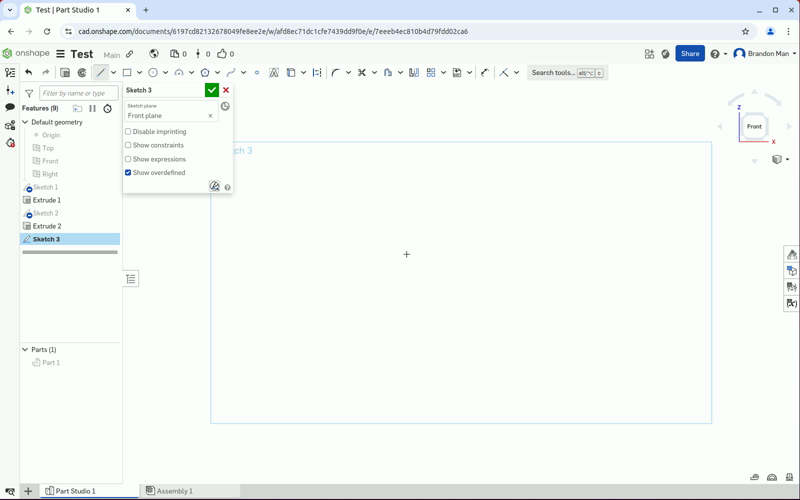
click(406, 253)
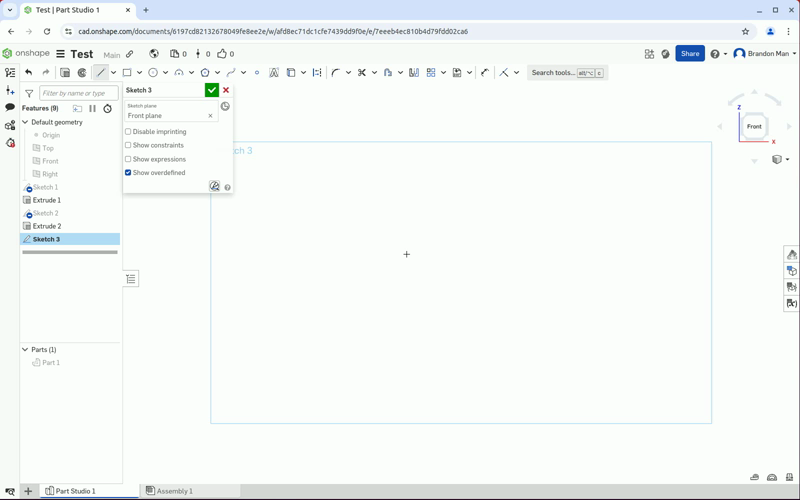
key_up(shift)
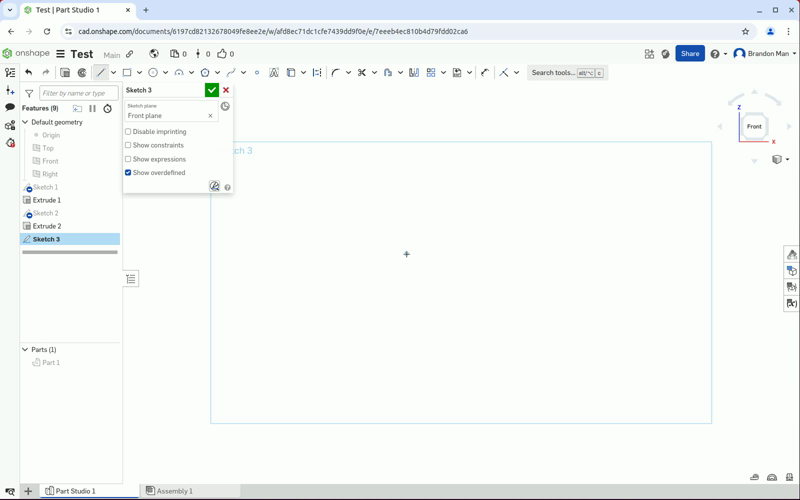
key_down(shift)
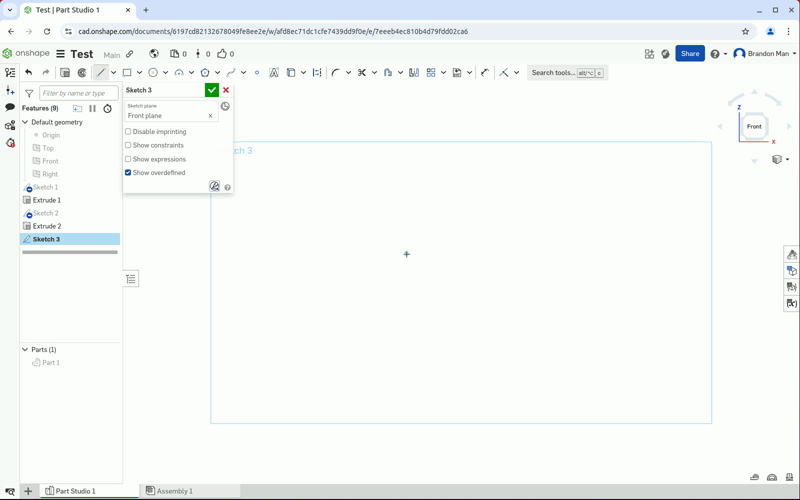
mouse_move(452, 312)
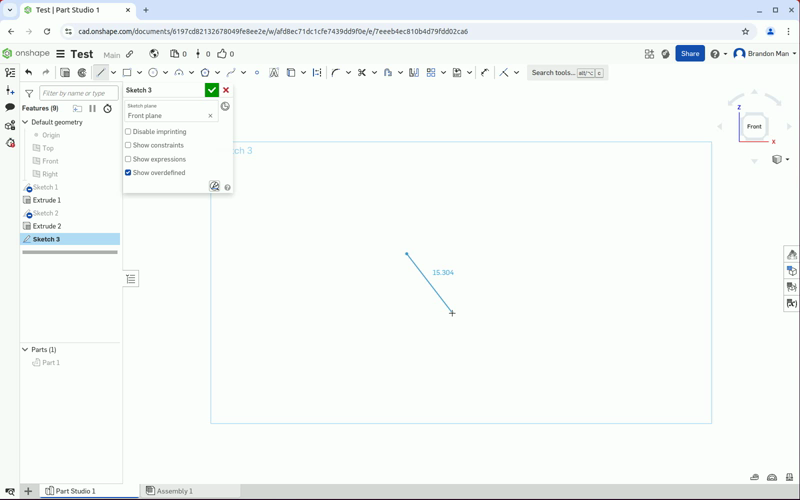
click(452, 312)
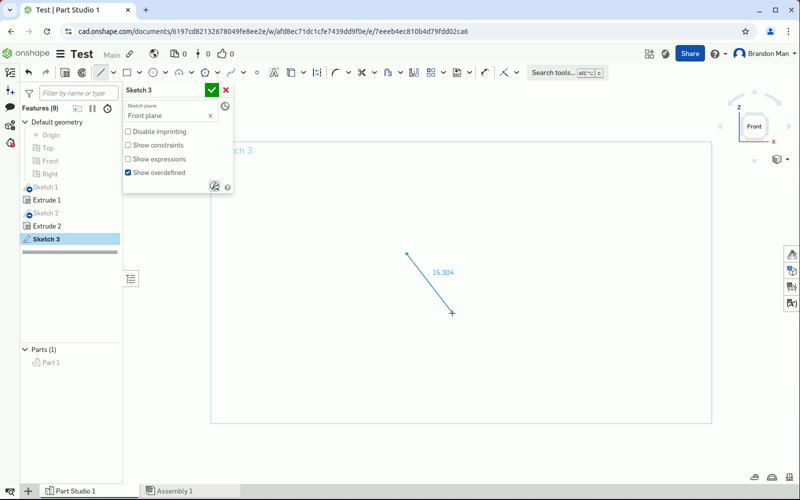
key_up(shift)
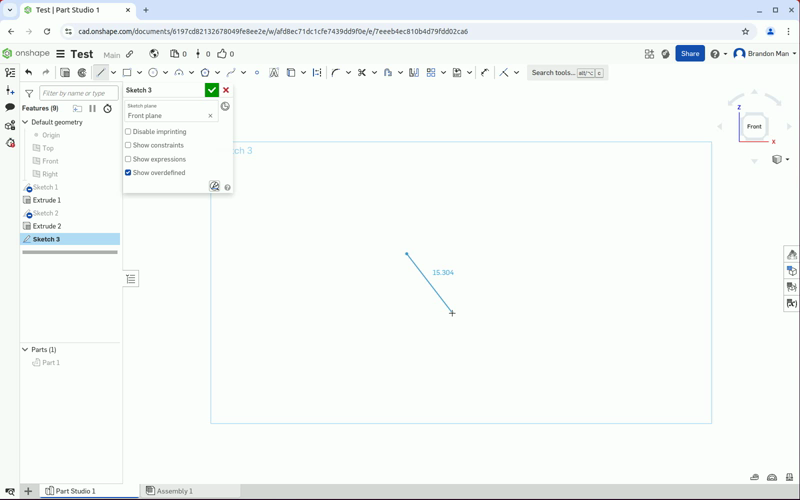
key_down(shift)
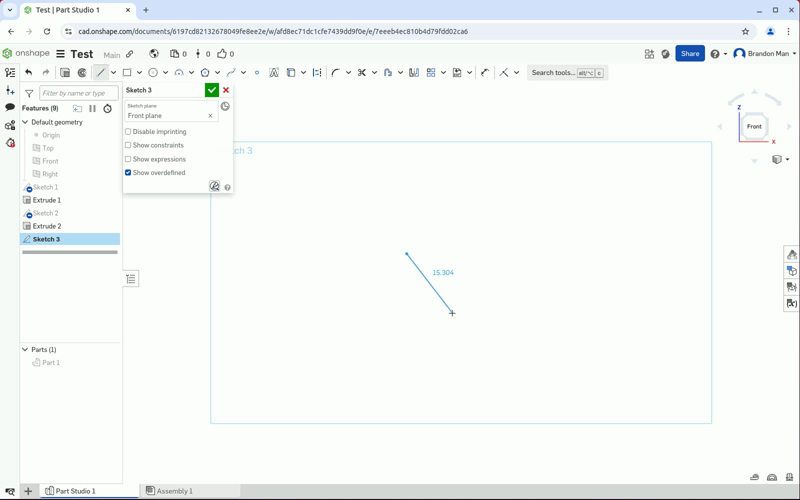
mouse_move(482, 312)
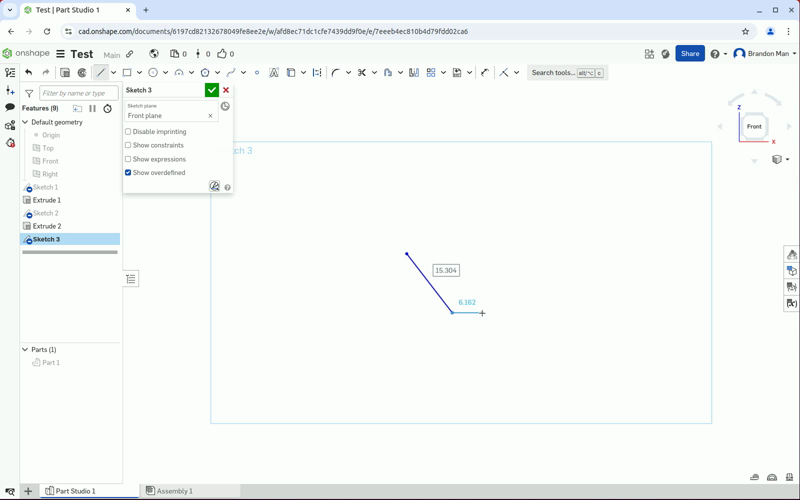
mouse_move(454, 306)
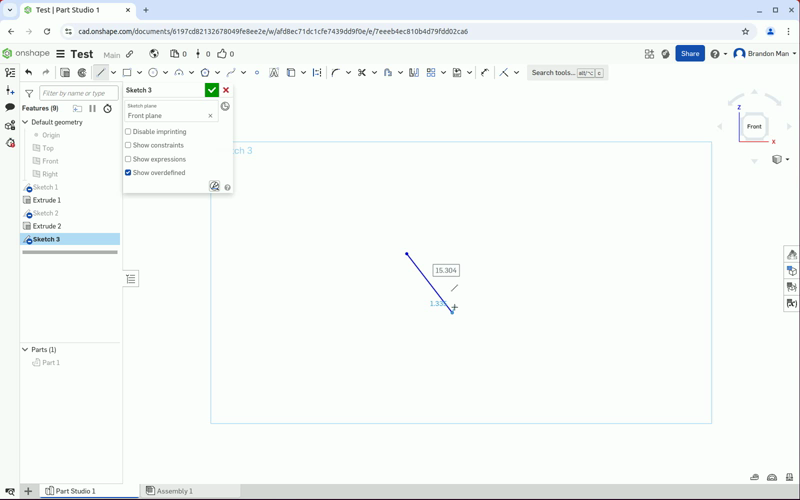
scroll(6)
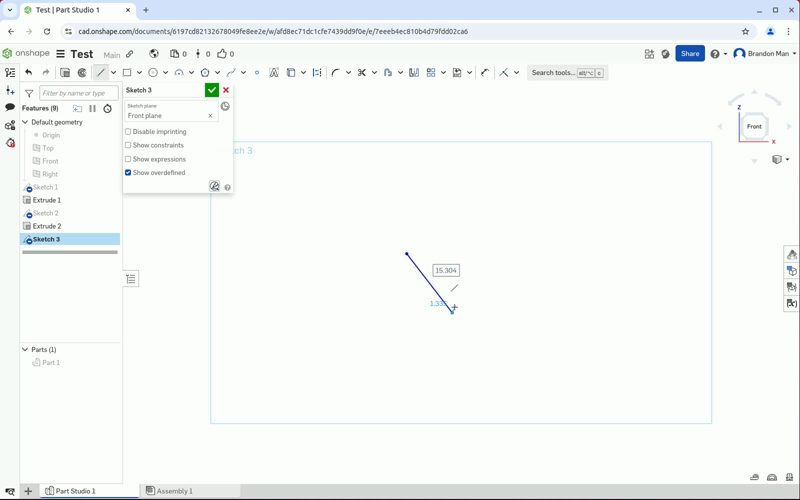
scroll(6)
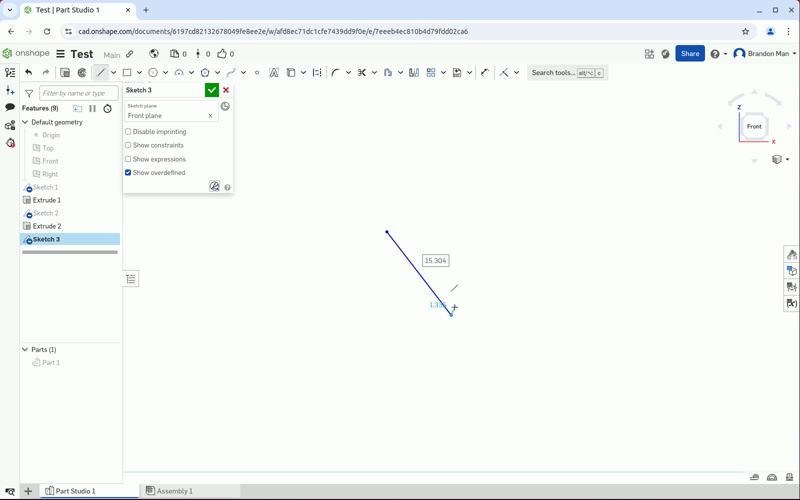
scroll(6)
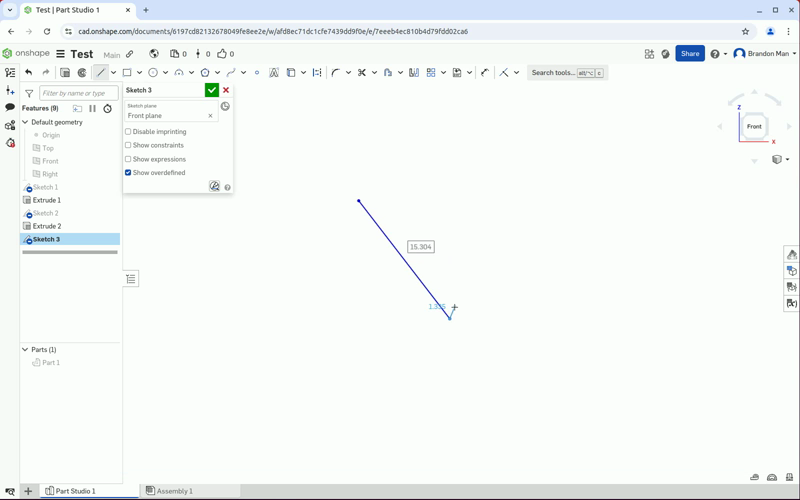
scroll(6)
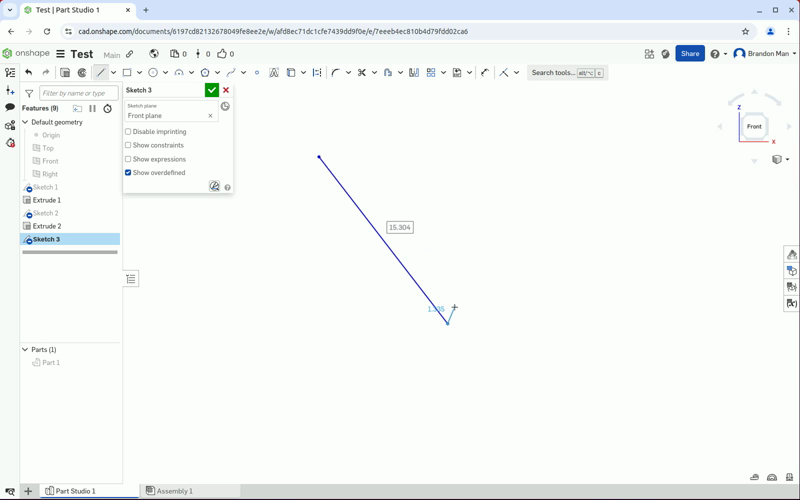
scroll(6)
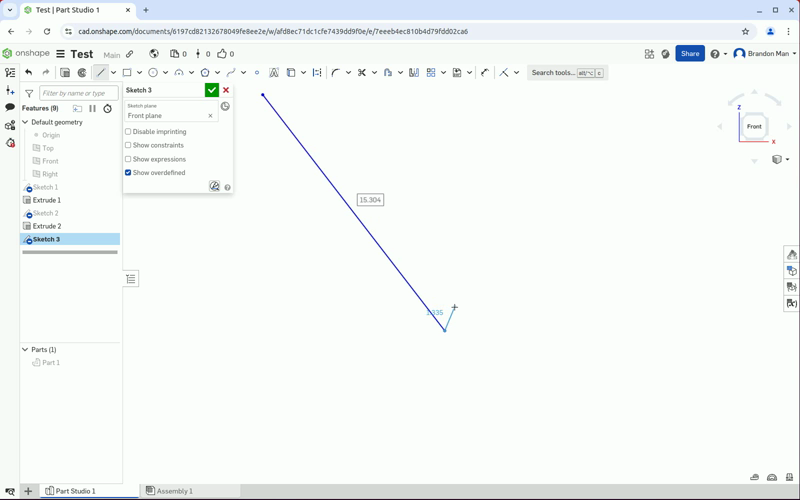
scroll(6)
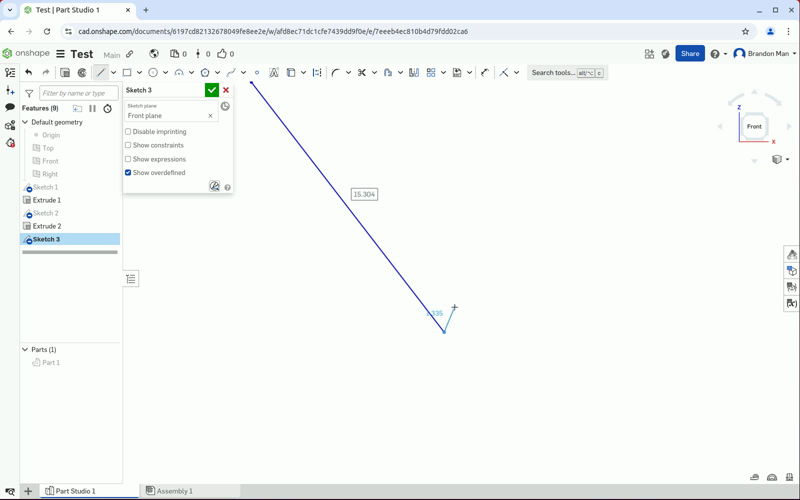
scroll(6)
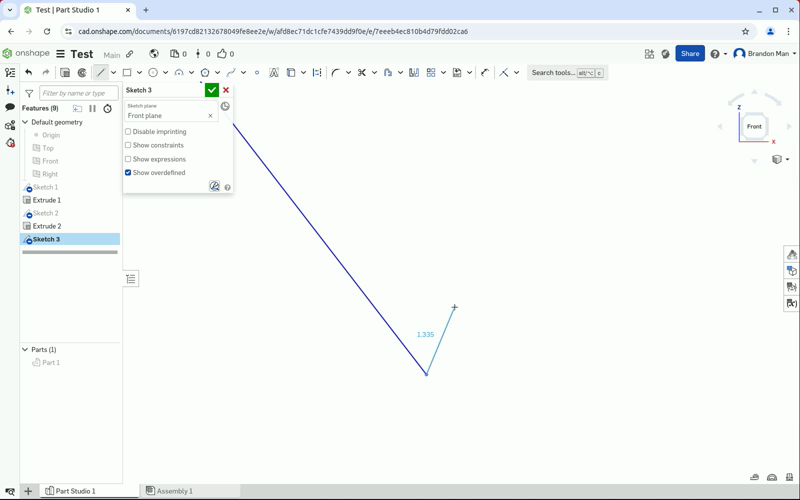
click(454, 306)
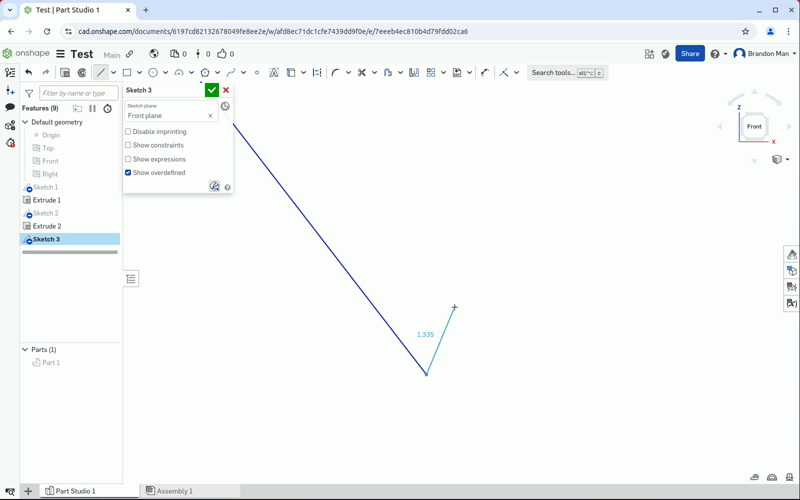
scroll(-6)
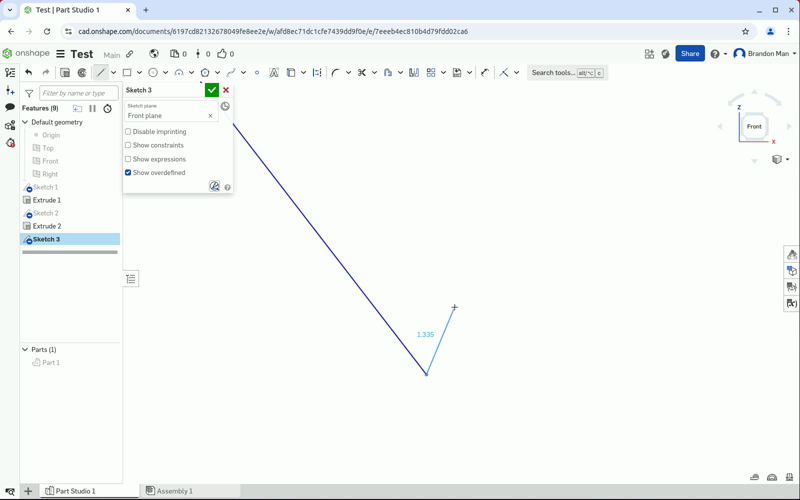
scroll(-6)
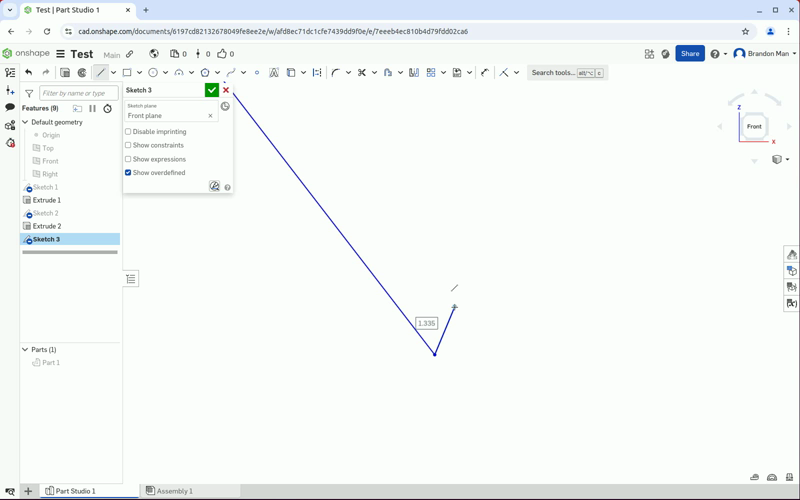
scroll(-6)
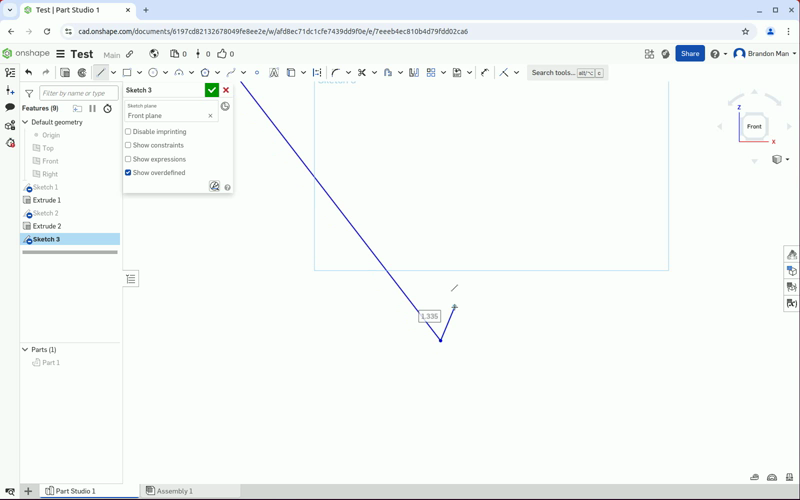
scroll(-6)
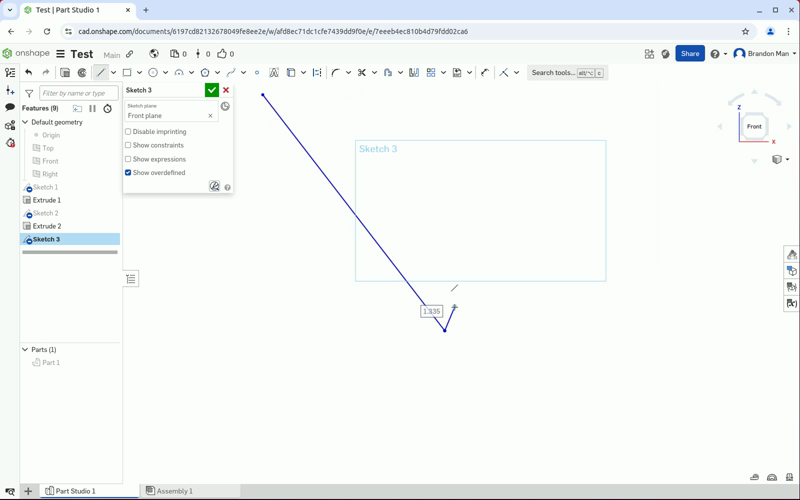
scroll(-6)
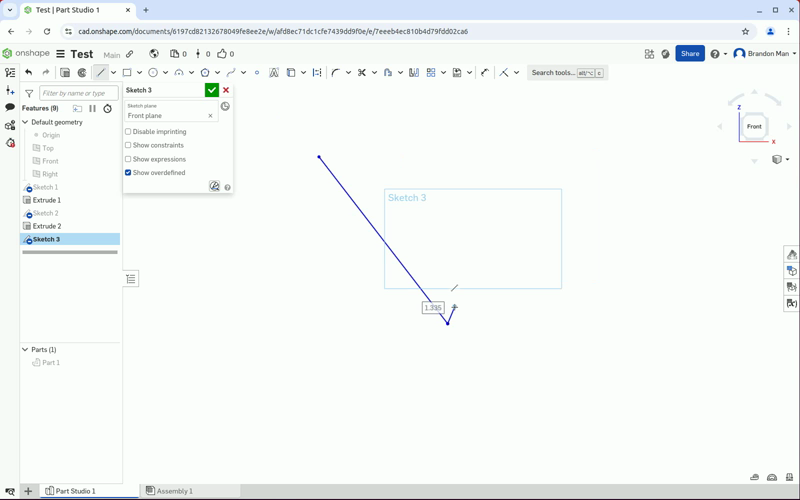
scroll(-6)
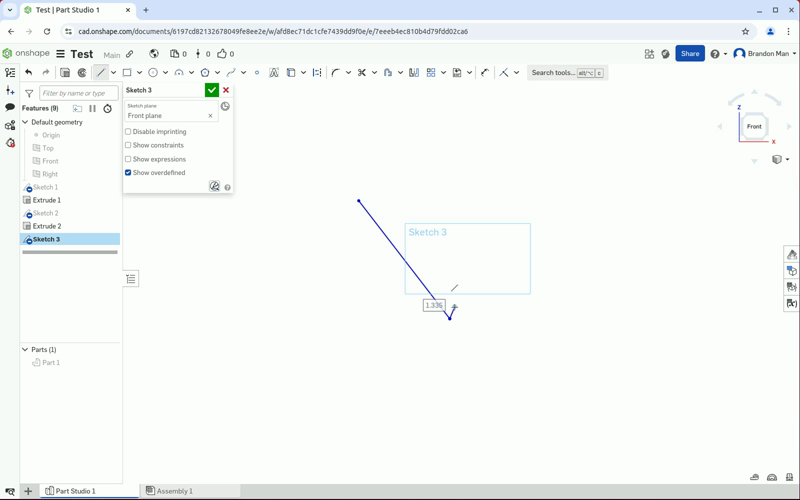
scroll(-6)
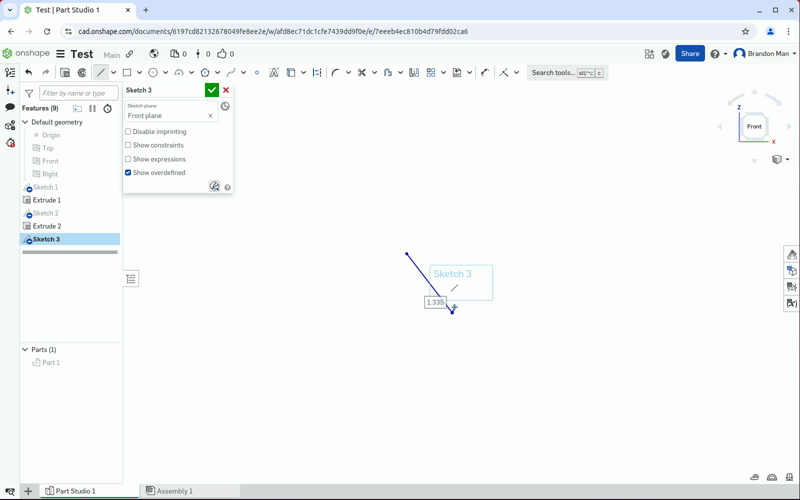
key_up(shift)
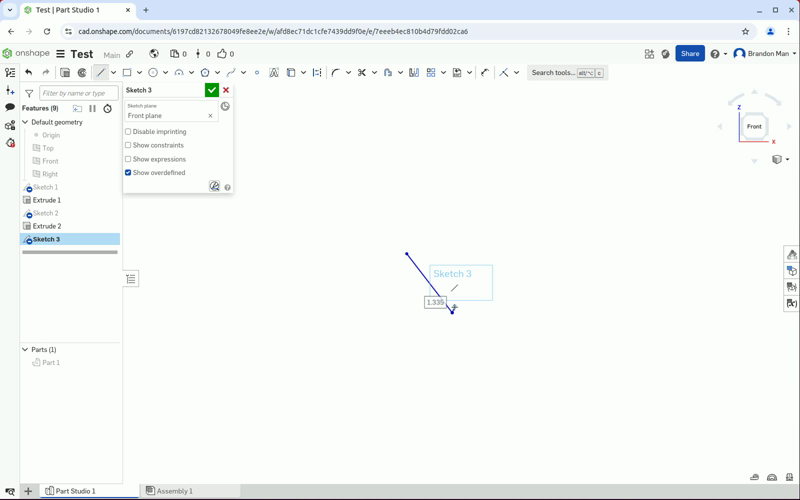
key_down(shift)
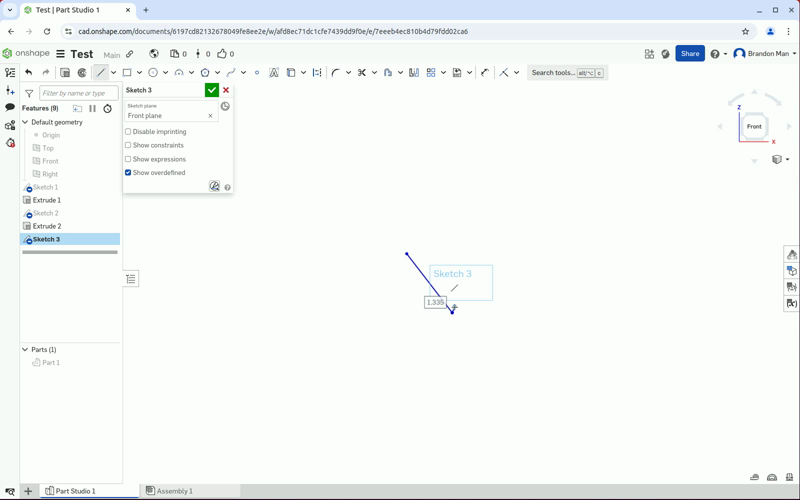
mouse_move(414, 253)
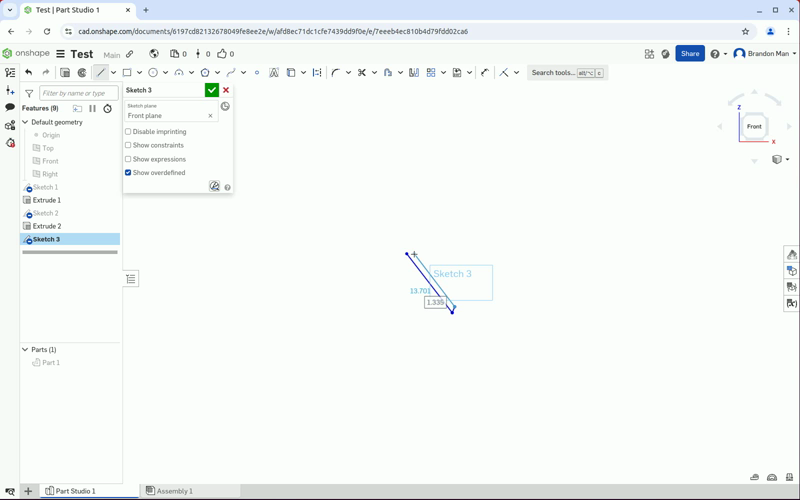
click(414, 253)
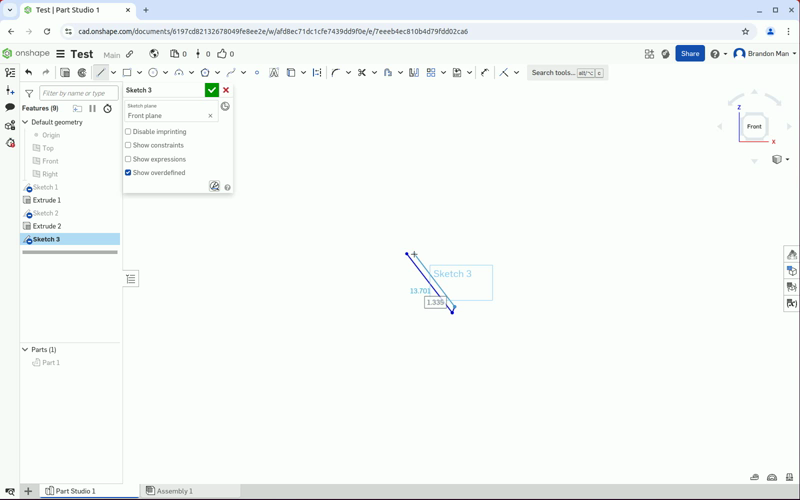
key_up(shift)
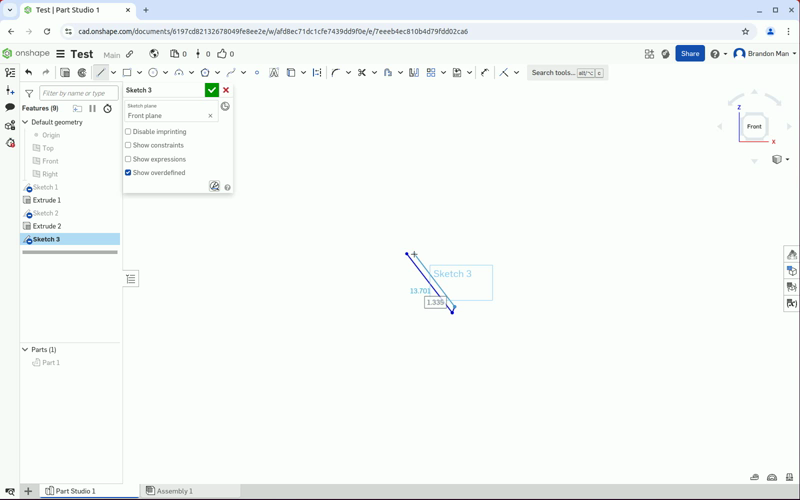
mouse_move(444, 253)
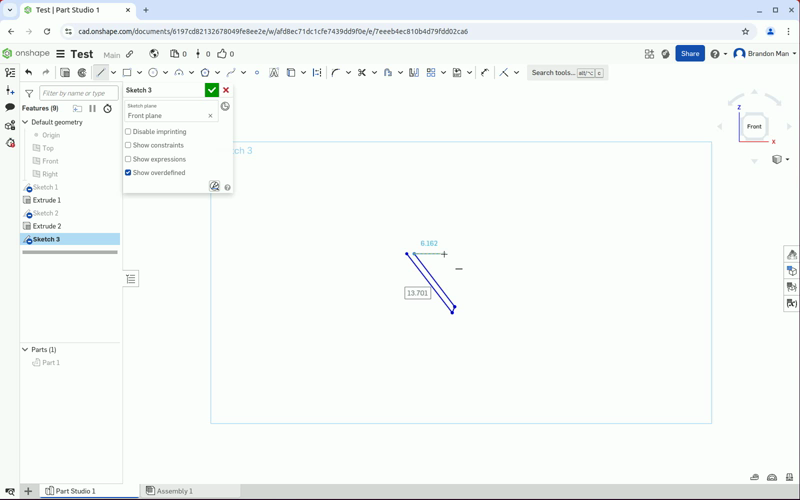
key_down(shift)
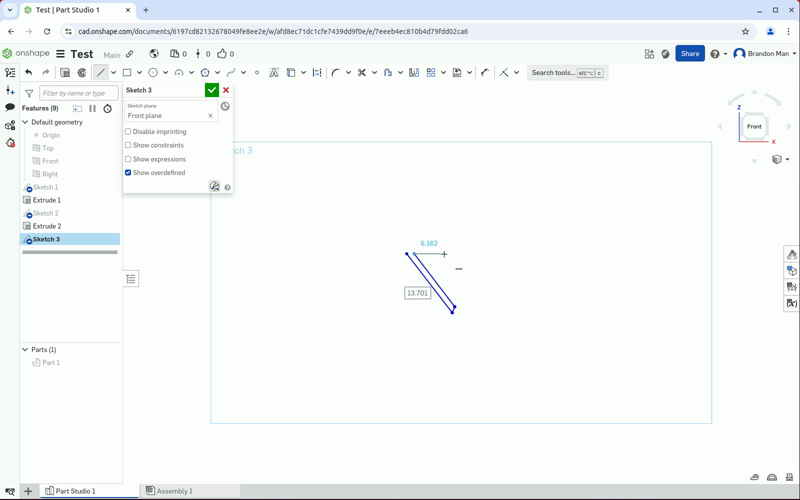
mouse_move(406, 253)
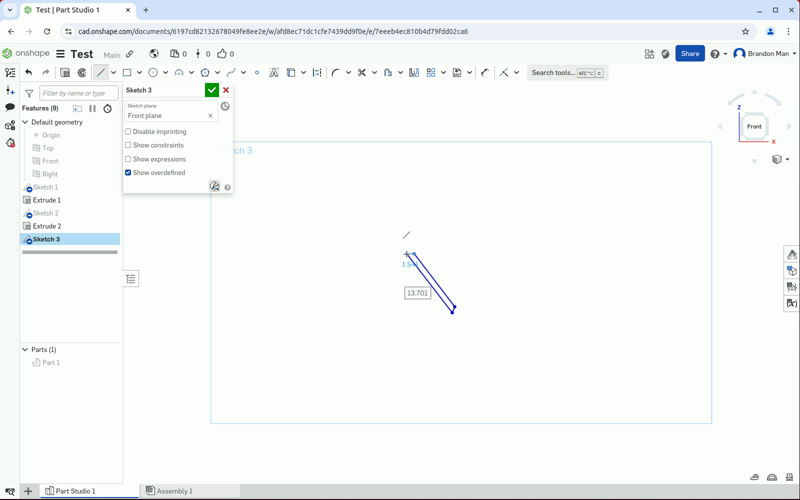
scroll(6)
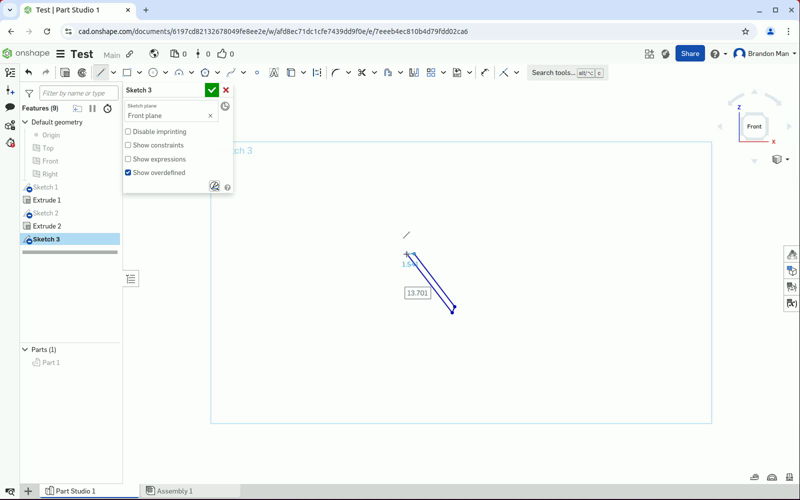
scroll(6)
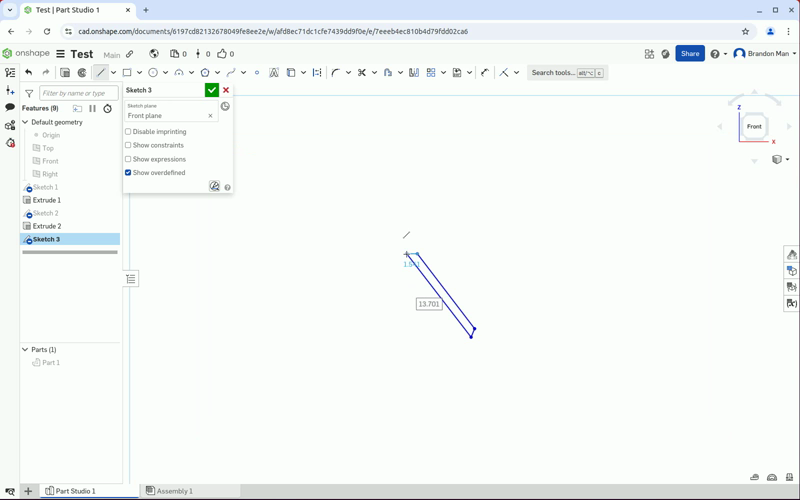
scroll(6)
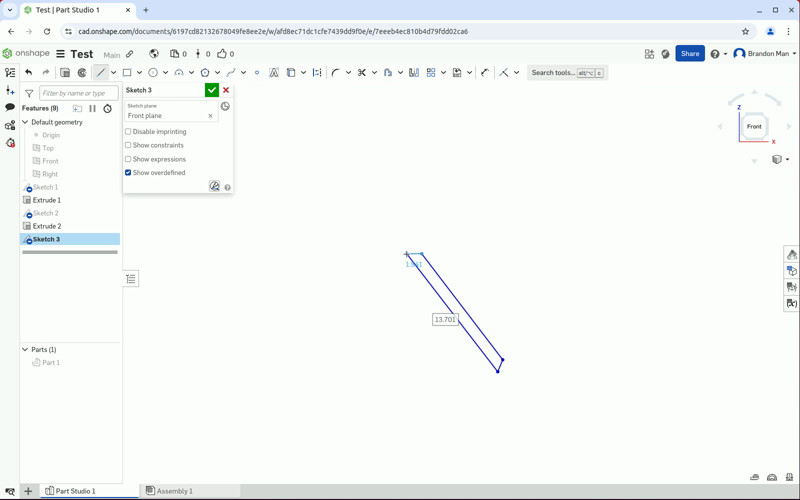
scroll(6)
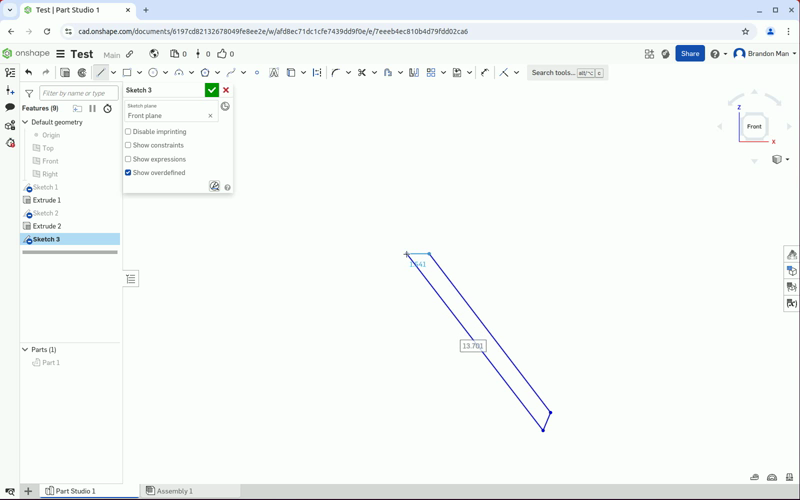
scroll(6)
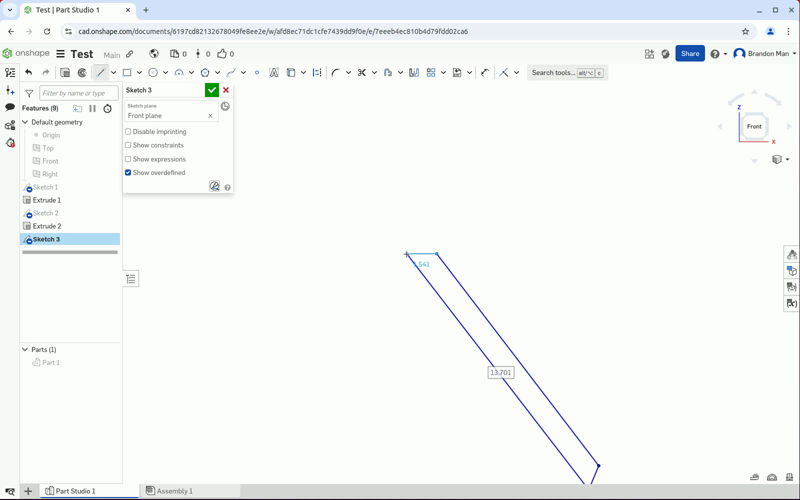
scroll(6)
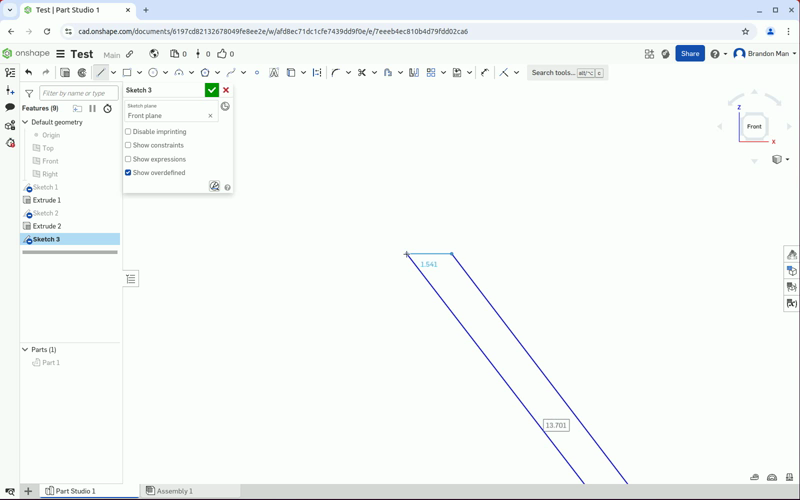
scroll(6)
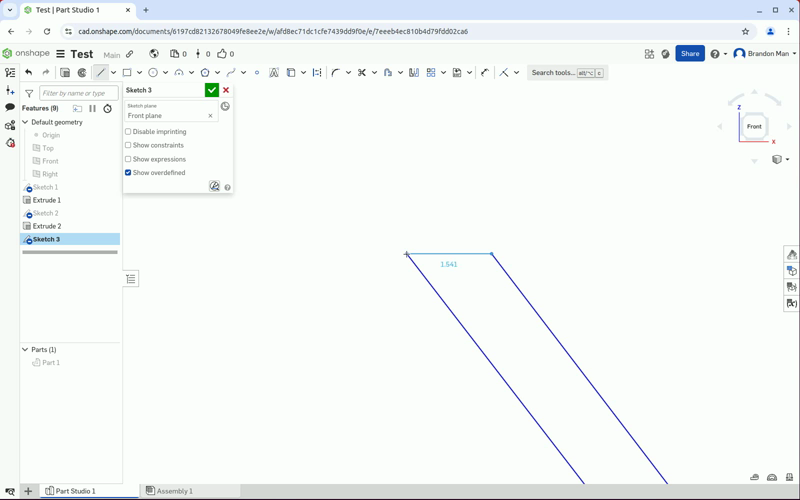
key_up(shift)
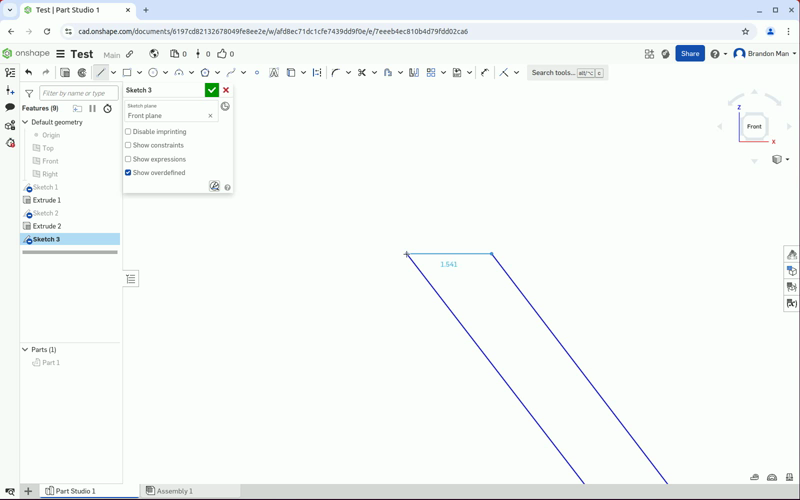
click(406, 253)
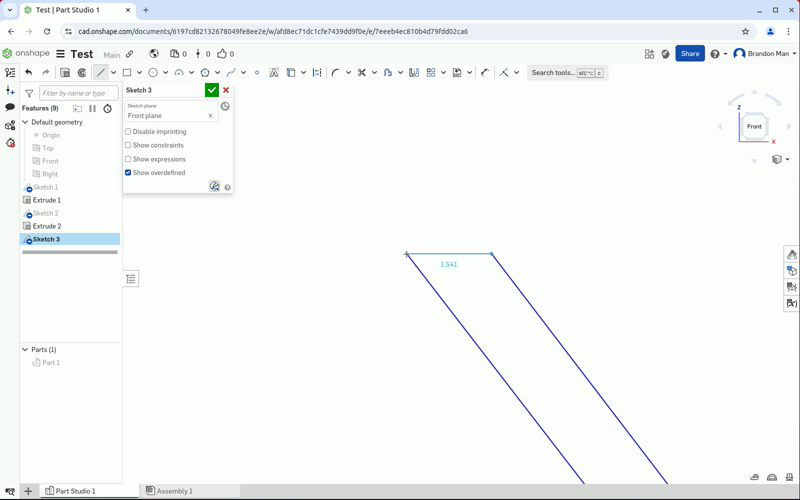
scroll(-6)
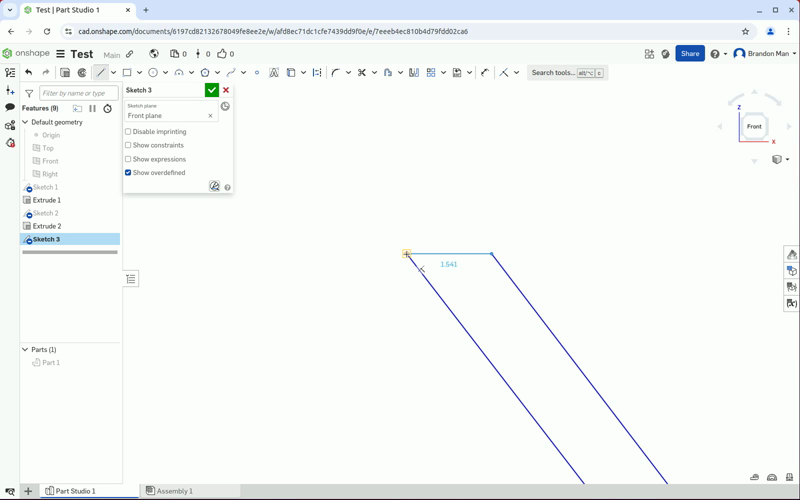
scroll(-6)
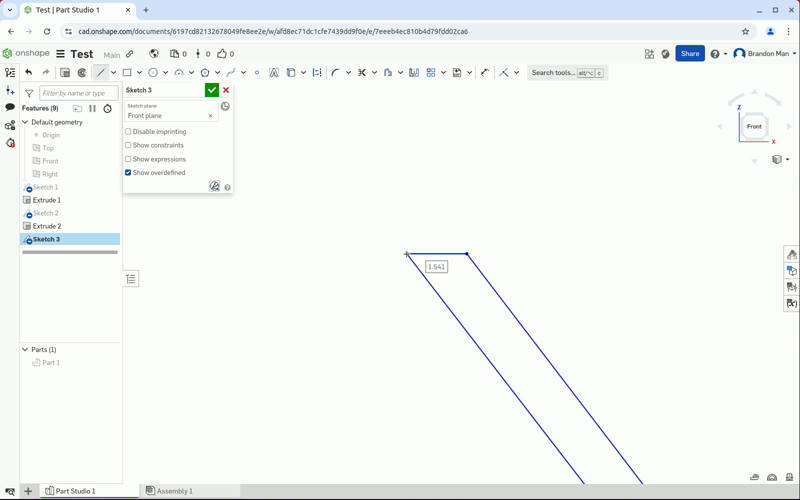
scroll(-6)
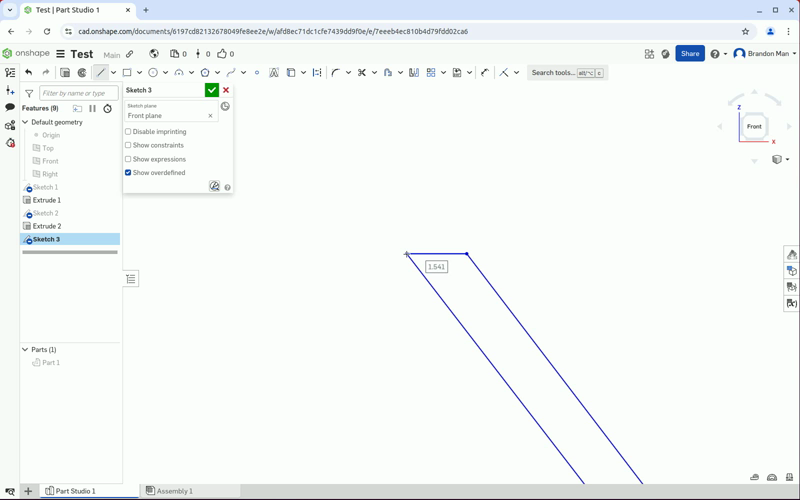
scroll(-6)
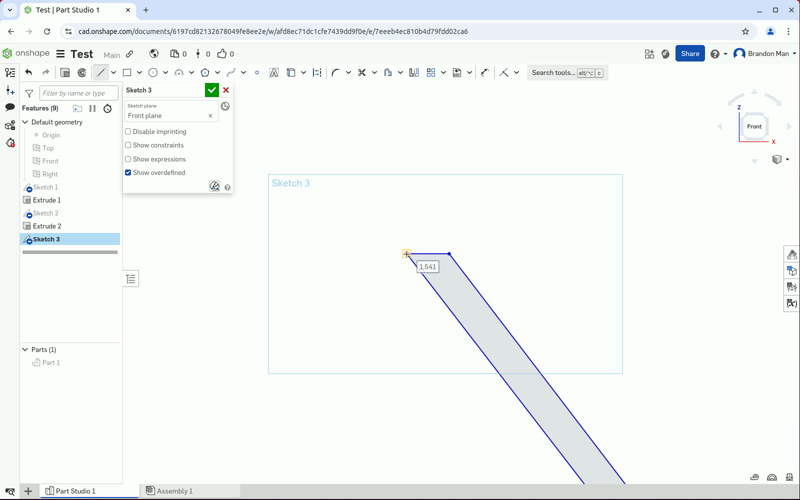
scroll(-6)
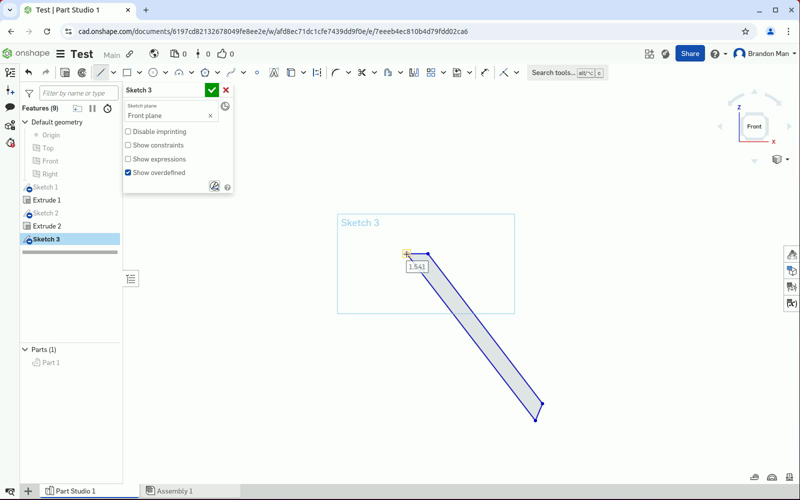
scroll(-6)
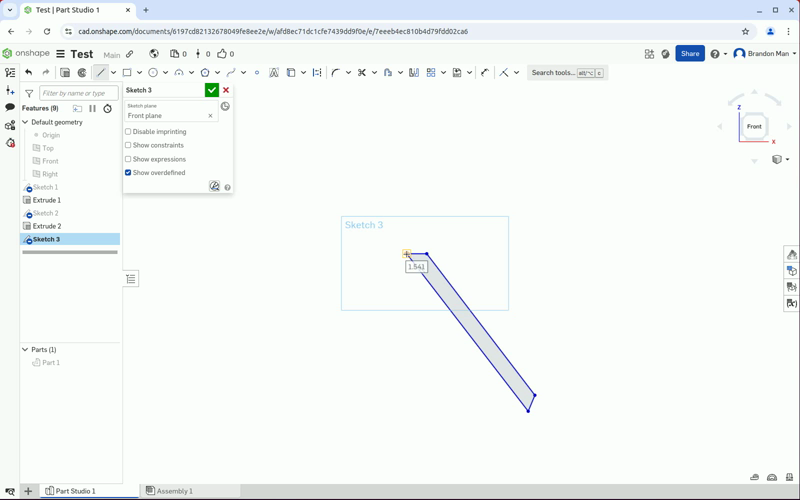
scroll(-6)
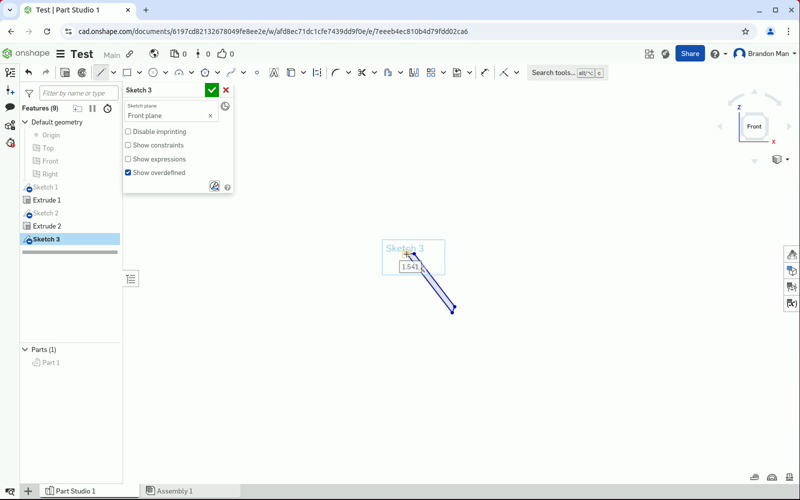
key(esc)
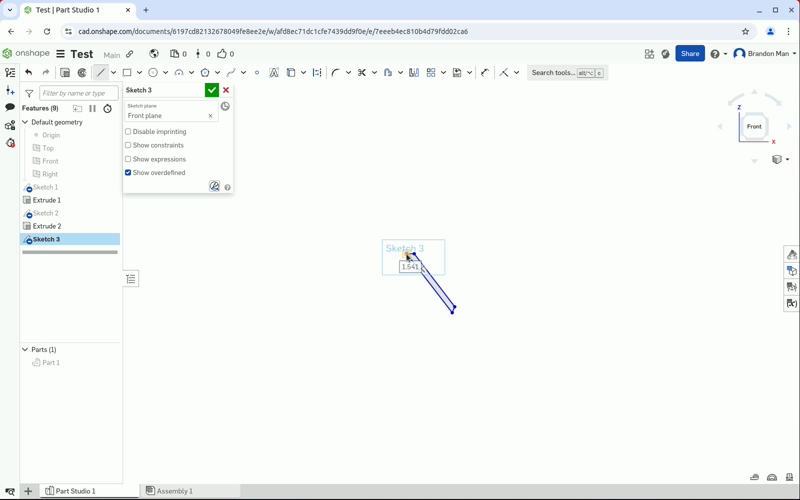
mouse_move(435, 288)
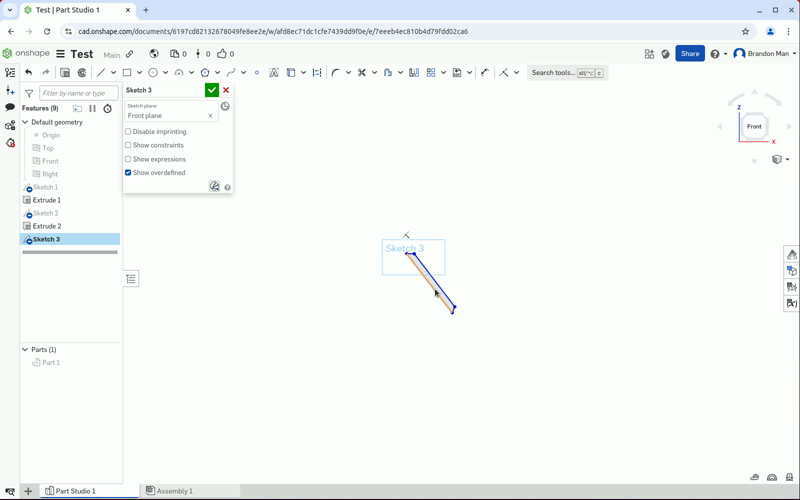
scroll(6)
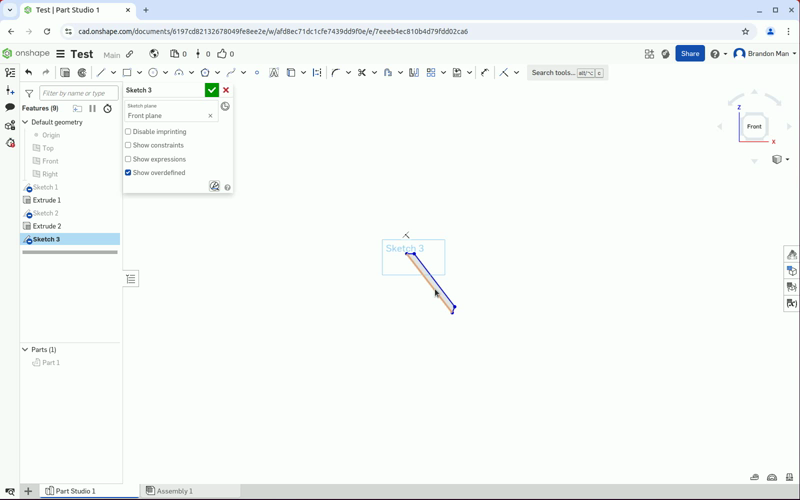
scroll(6)
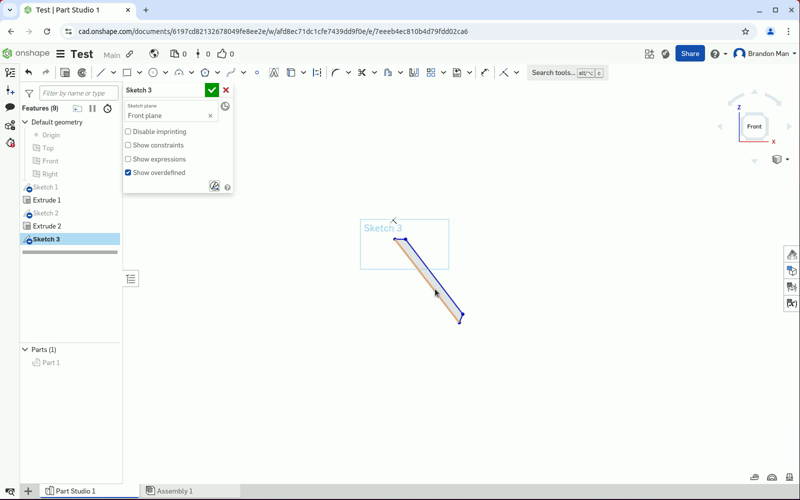
scroll(6)
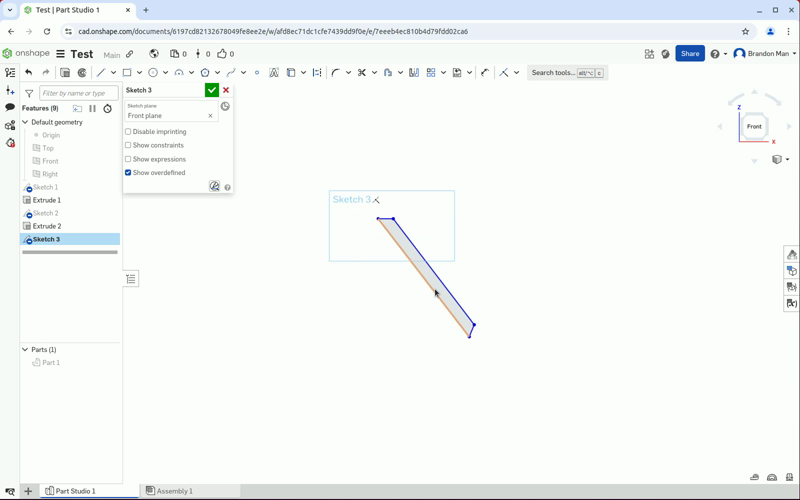
scroll(6)
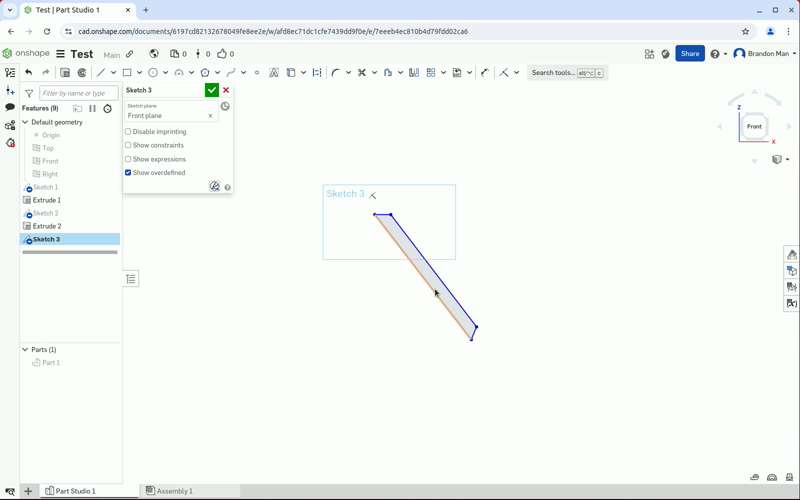
scroll(6)
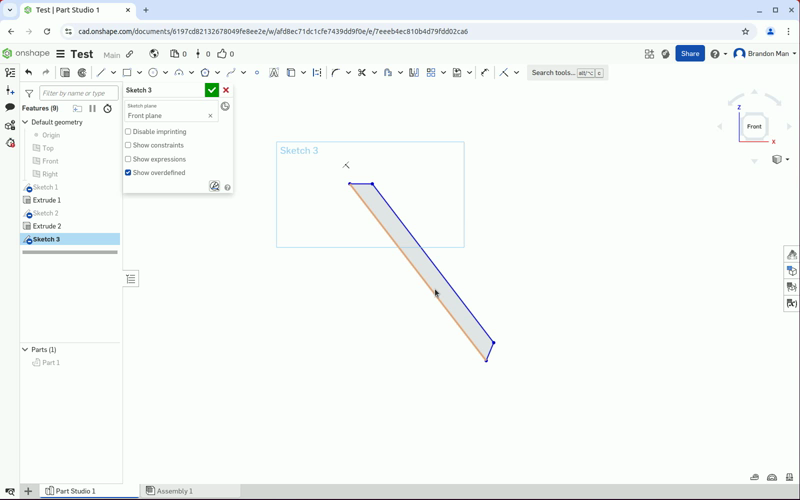
scroll(6)
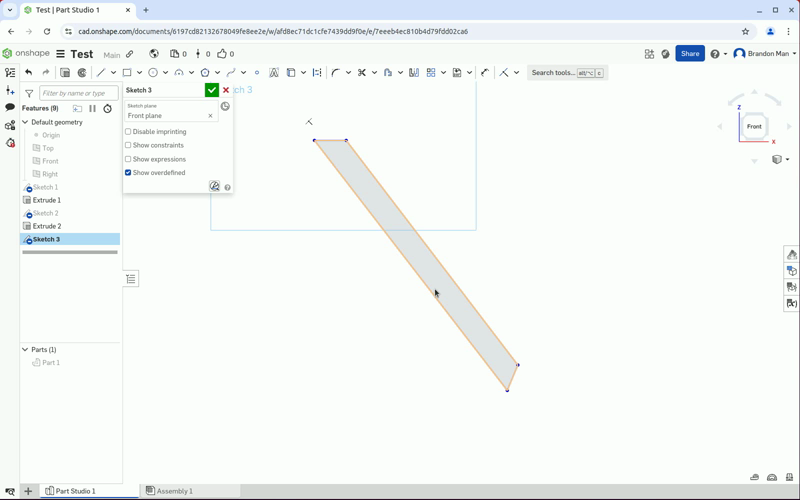
scroll(6)
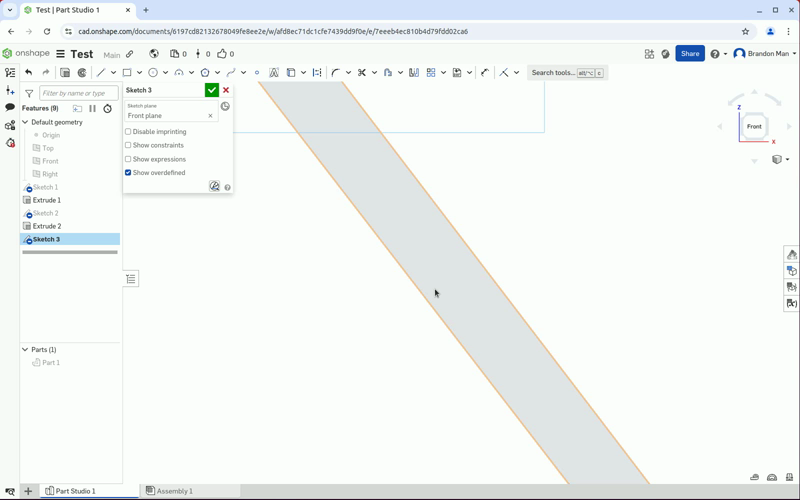
click(435, 288)
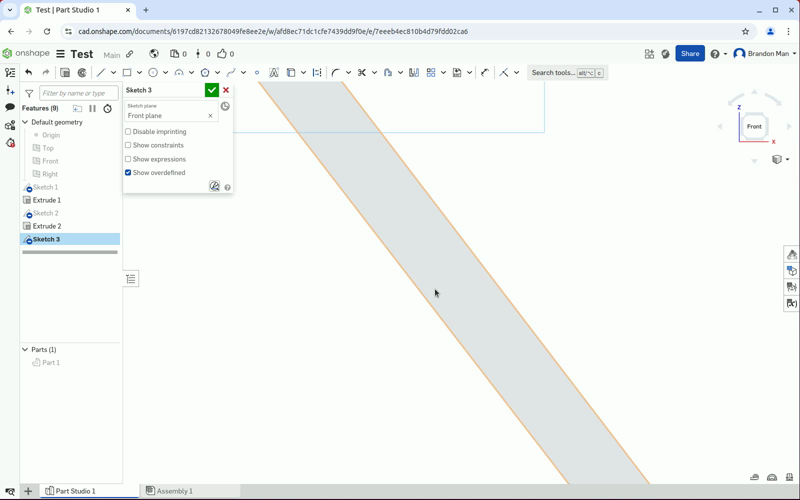
scroll(-6)
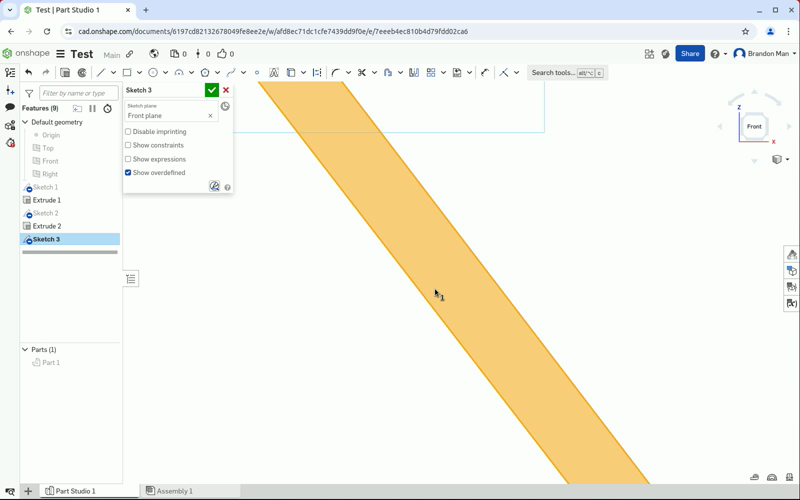
scroll(-6)
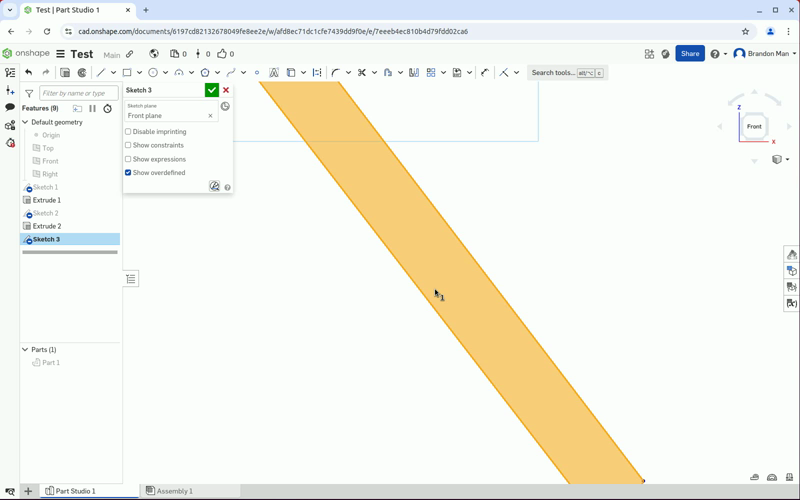
scroll(-6)
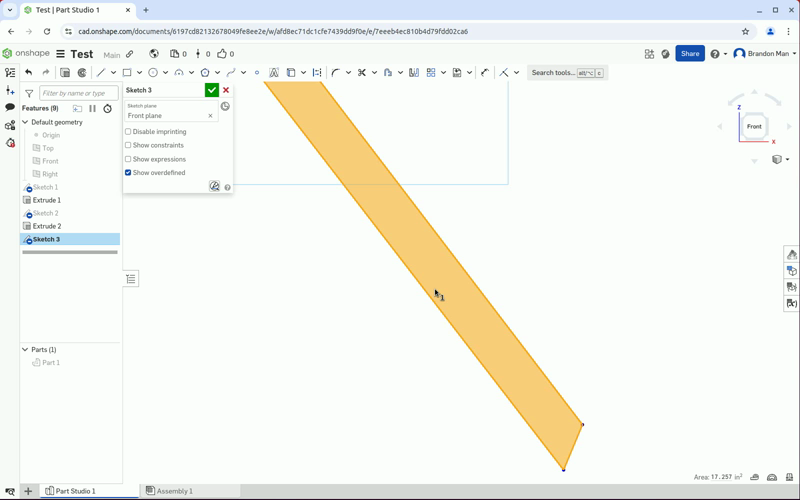
scroll(-6)
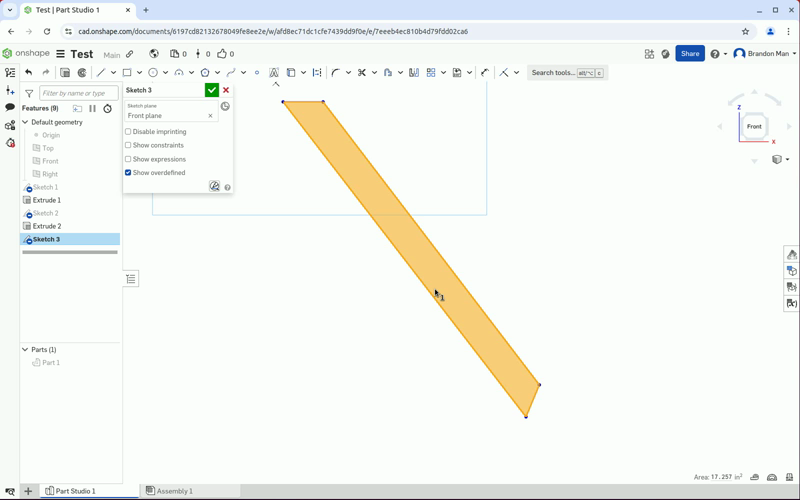
scroll(-6)
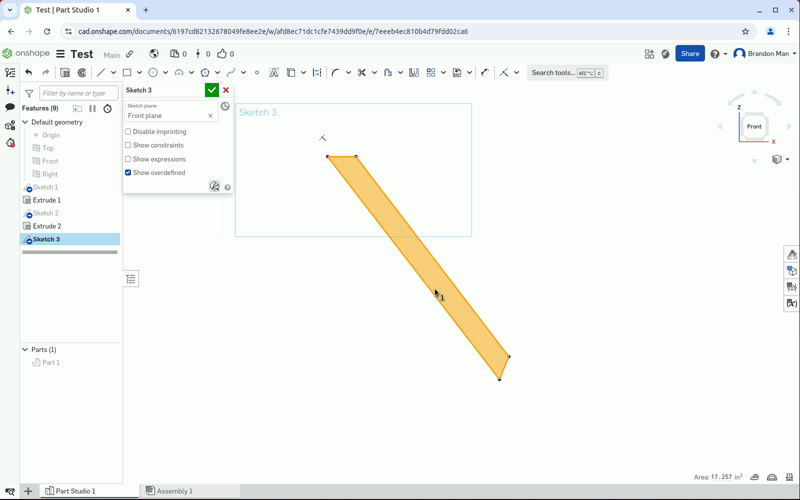
scroll(-6)
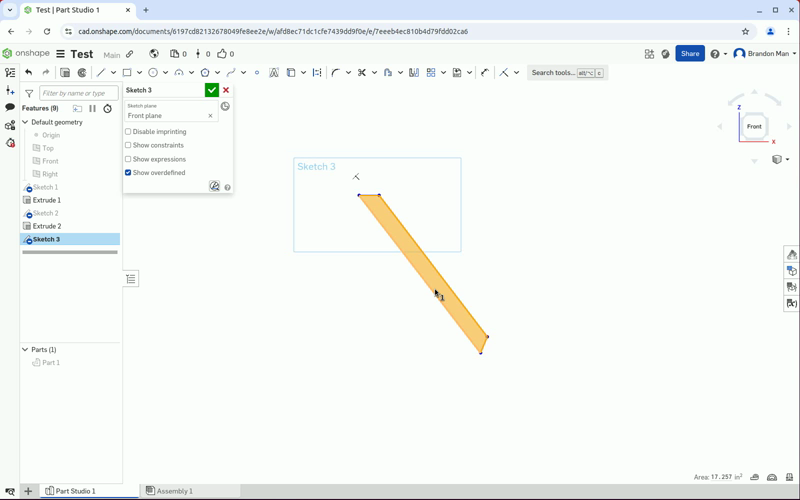
scroll(-6)
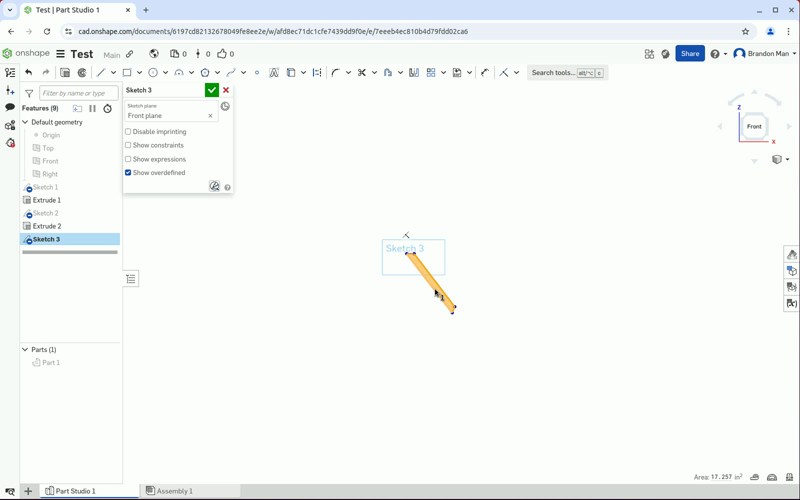
mouse_move(73, 352)
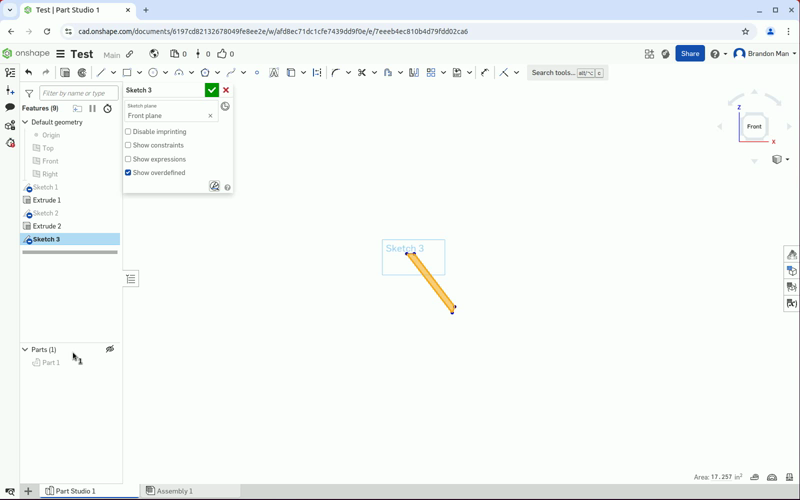
key(shift+y)
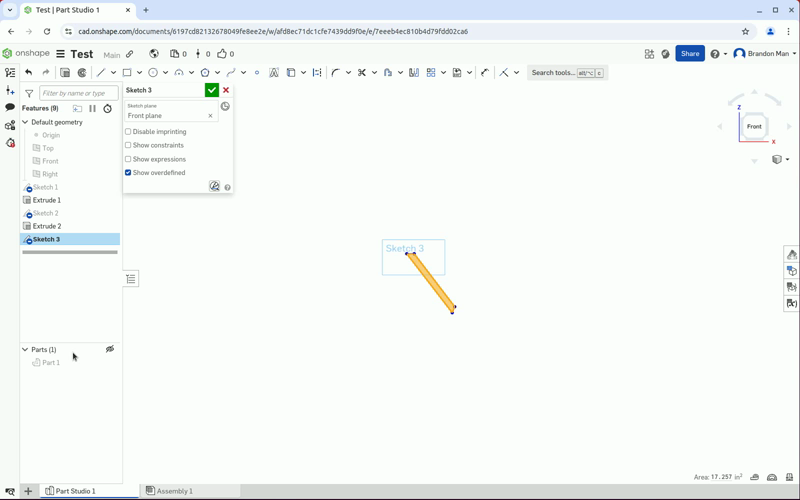
key(shift+e)
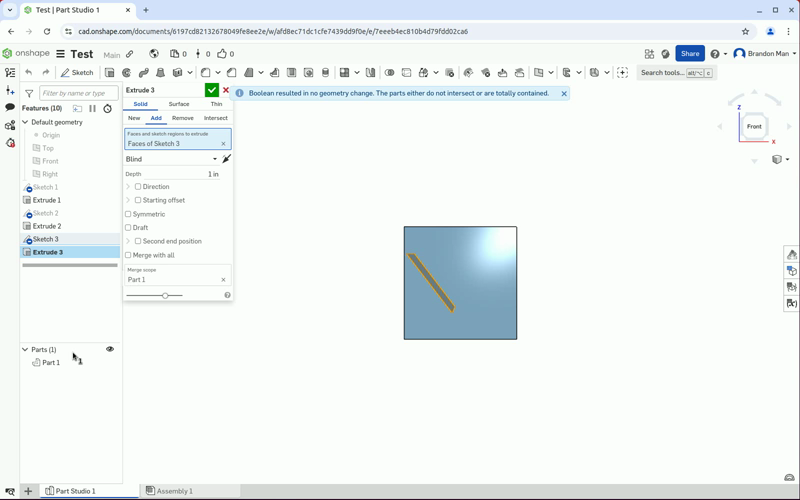
mouse_move(143, 106)
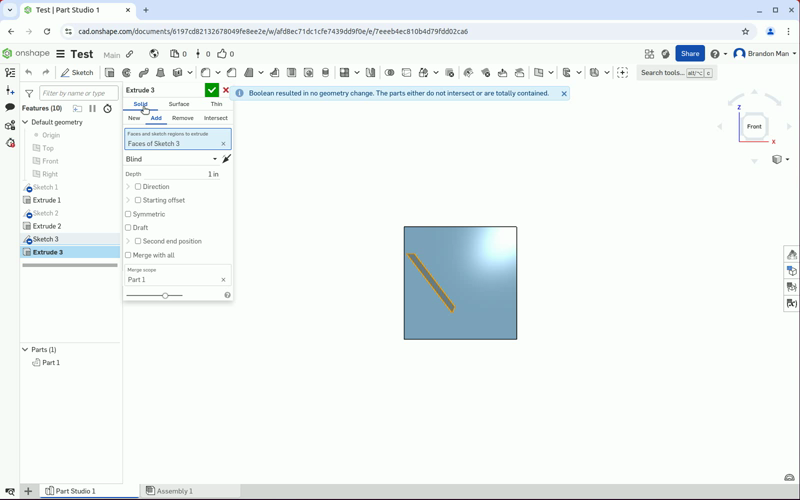
click(143, 106)
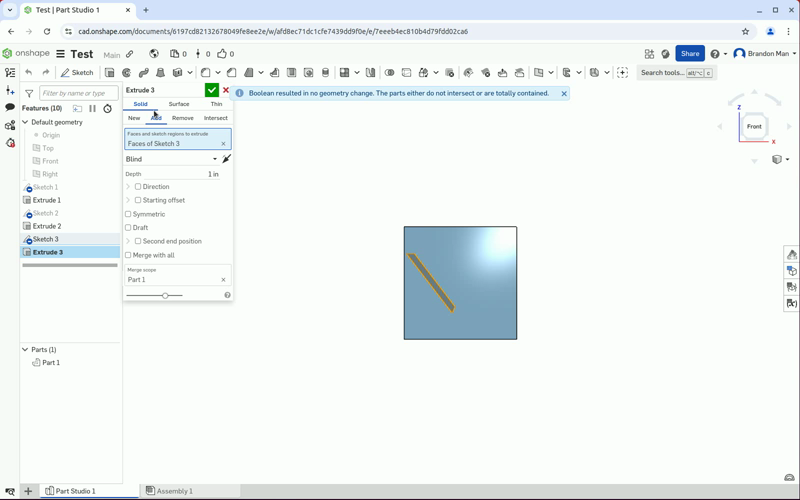
mouse_move(186, 120)
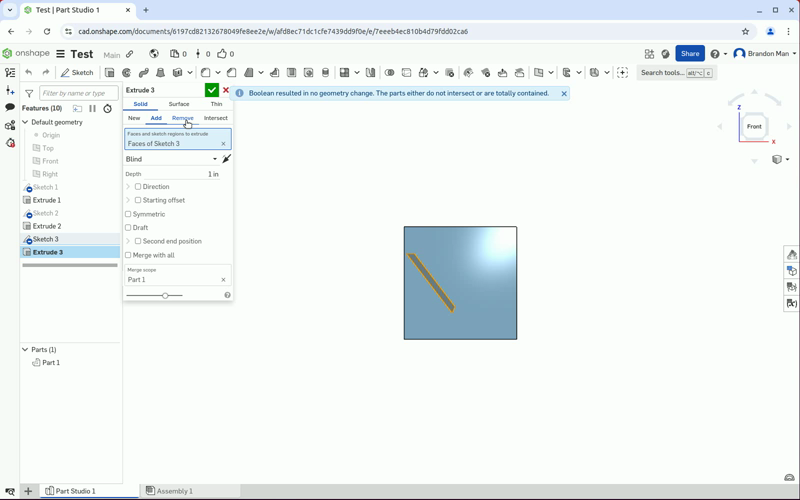
click(186, 120)
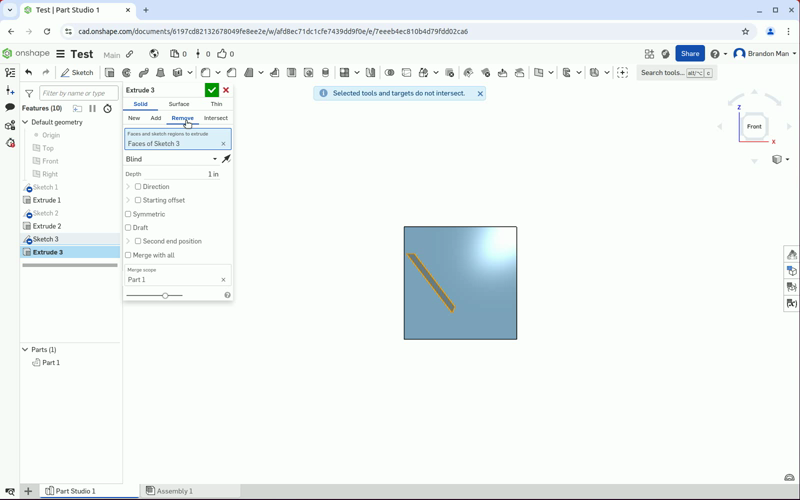
key(tab, 4)
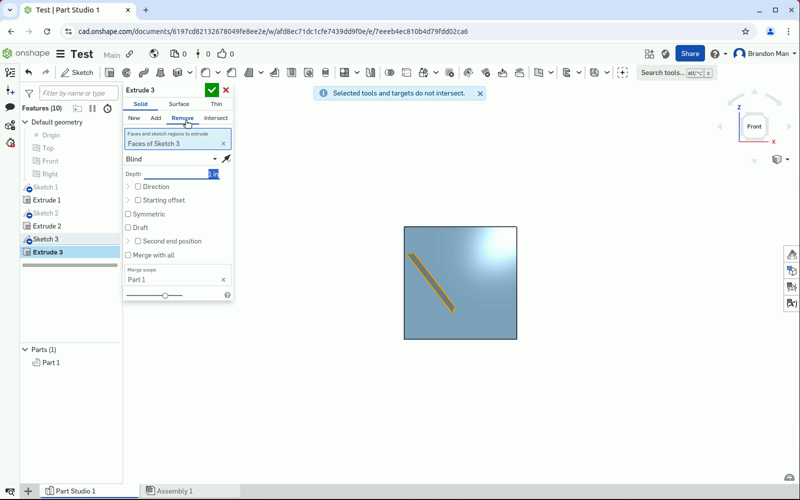
text(-11.554)
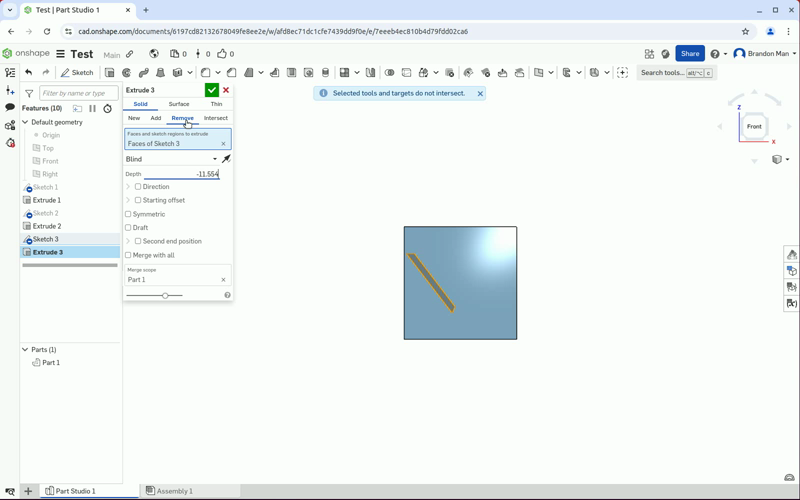
key(tab, 6)
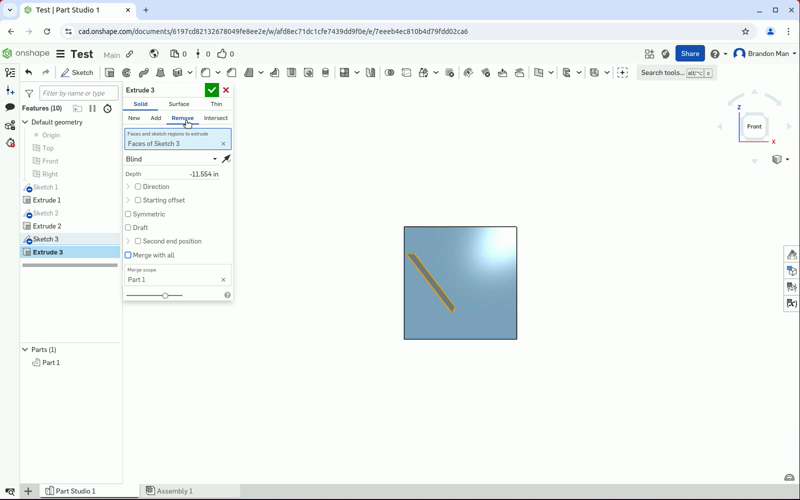
key(space)
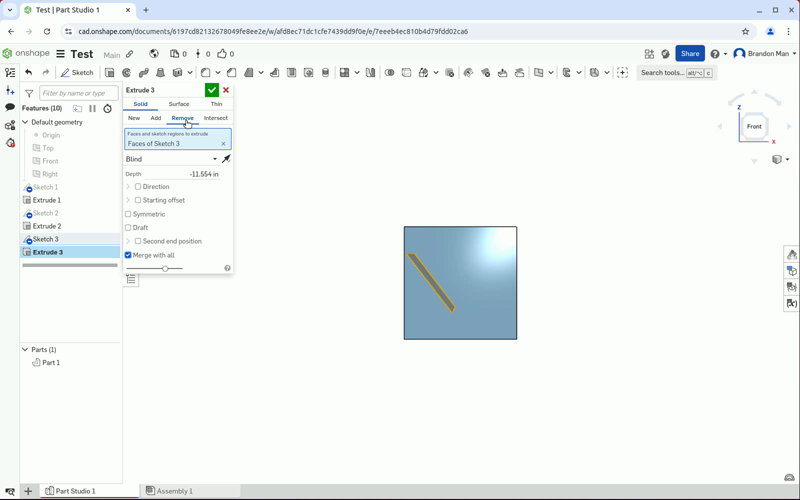
key(enter)
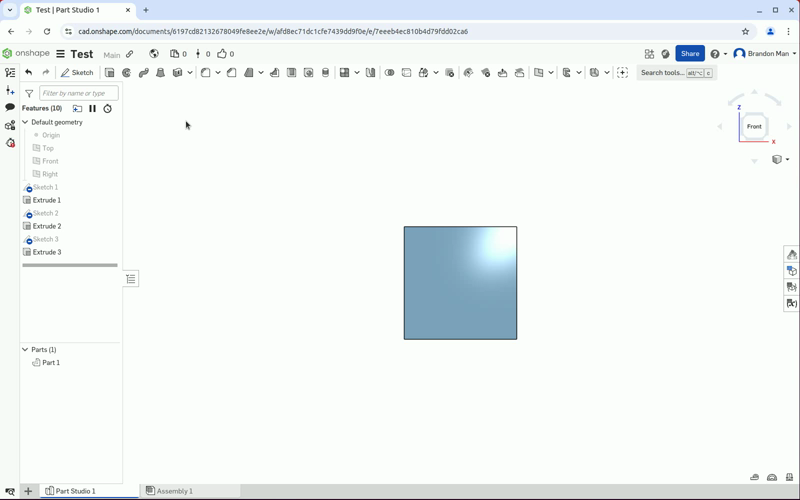
key(shift+h)
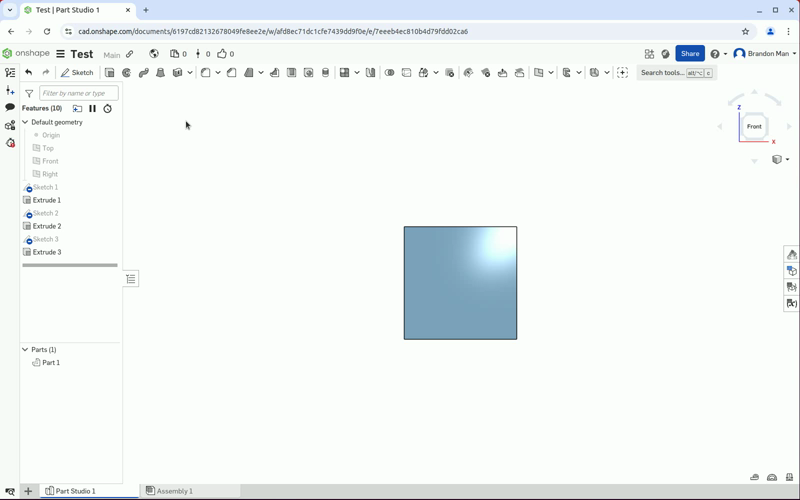
key(shift+h)
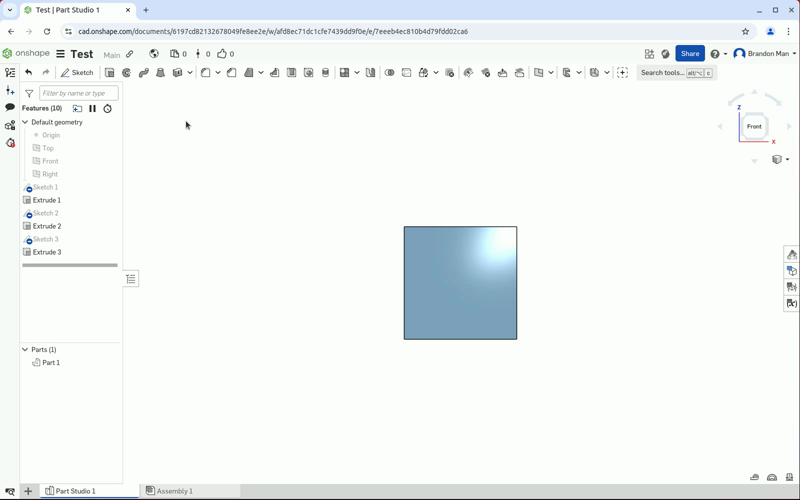
mouse_move(73, 189)
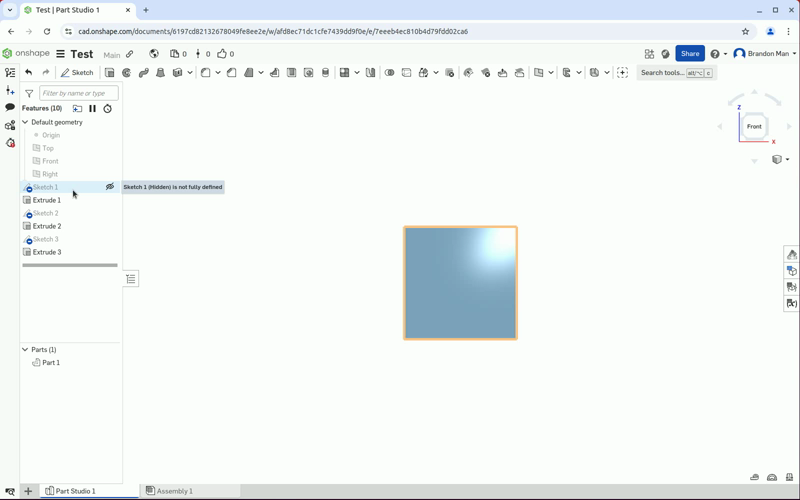
click(73, 189)
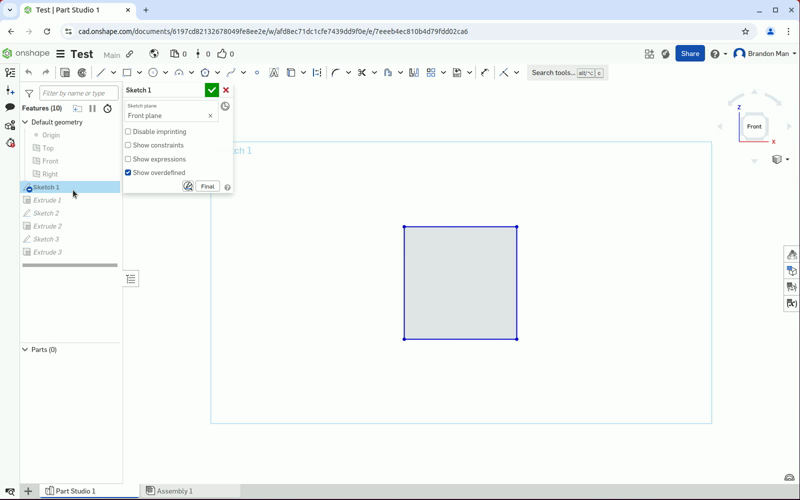
mouse_move(229, 92)
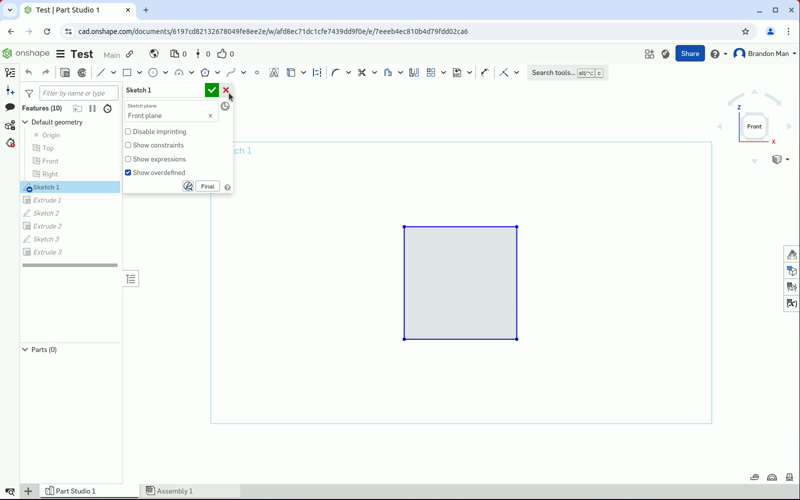
click(229, 92)
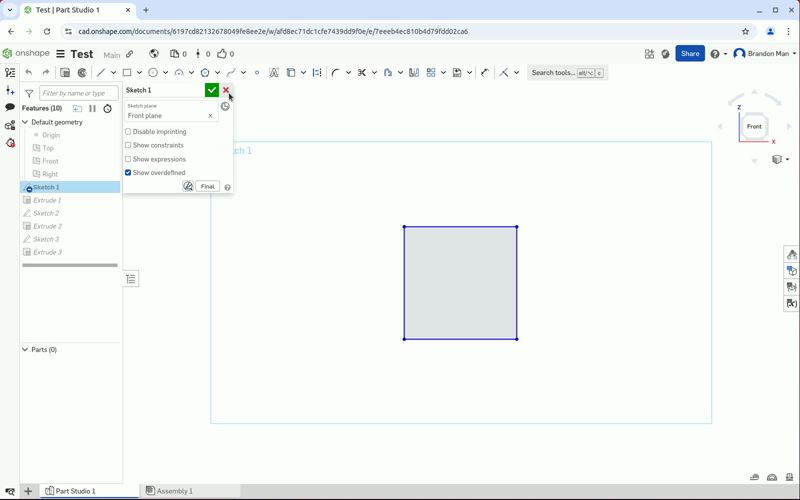
key(shift+s)
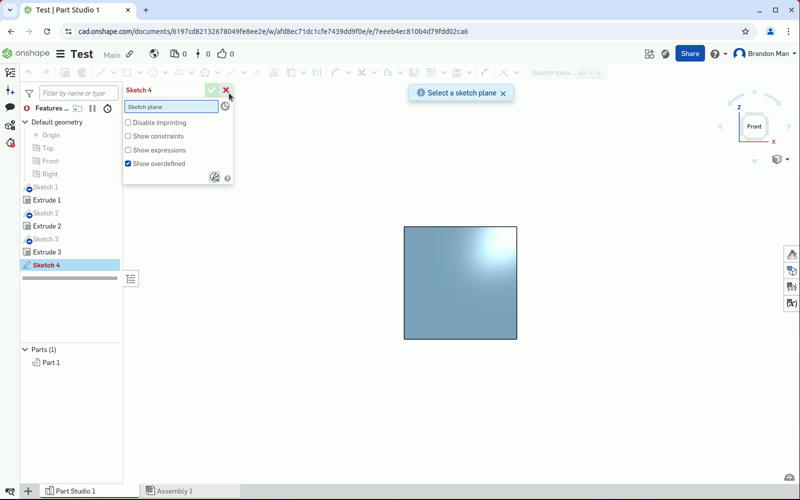
mouse_move(73, 163)
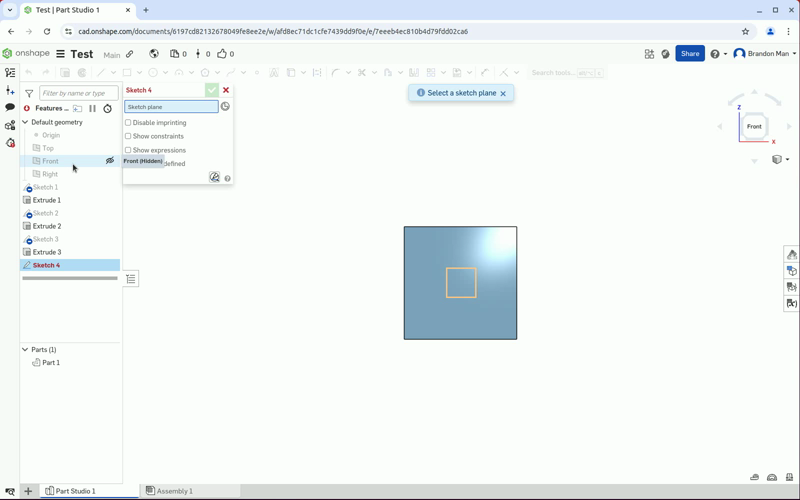
click(73, 163)
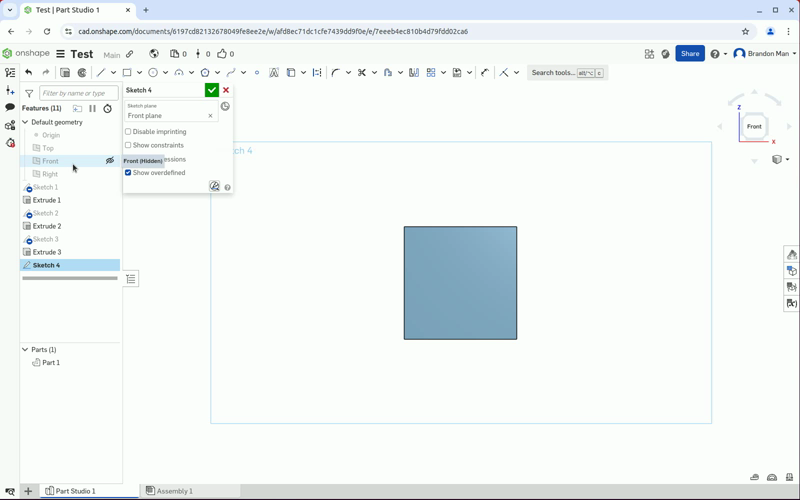
mouse_move(73, 352)
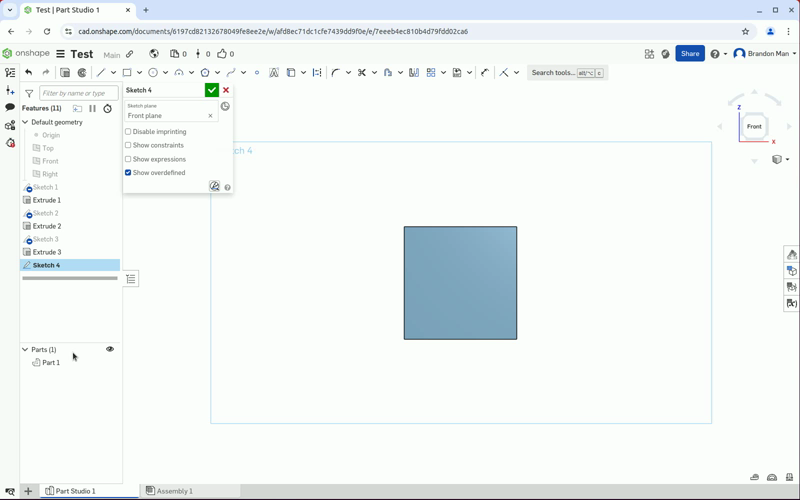
key(y)
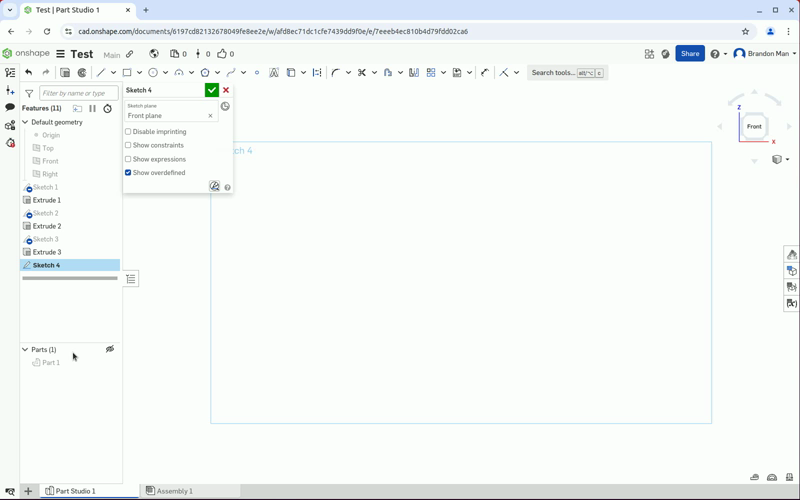
key(l)
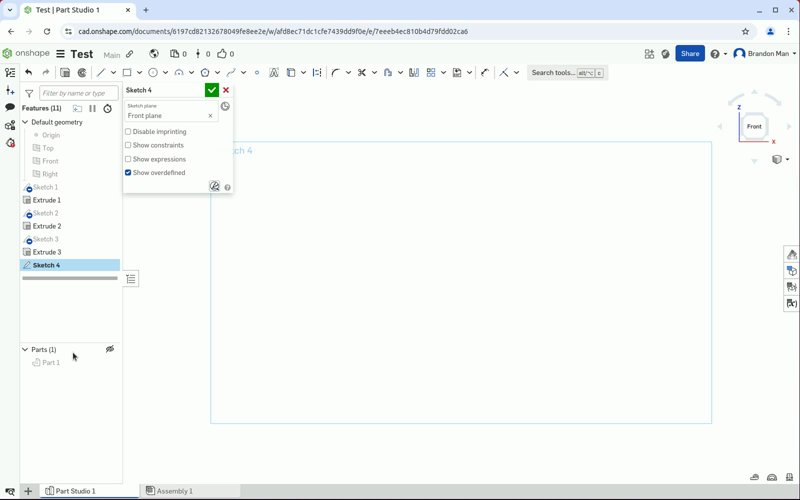
key_down(shift)
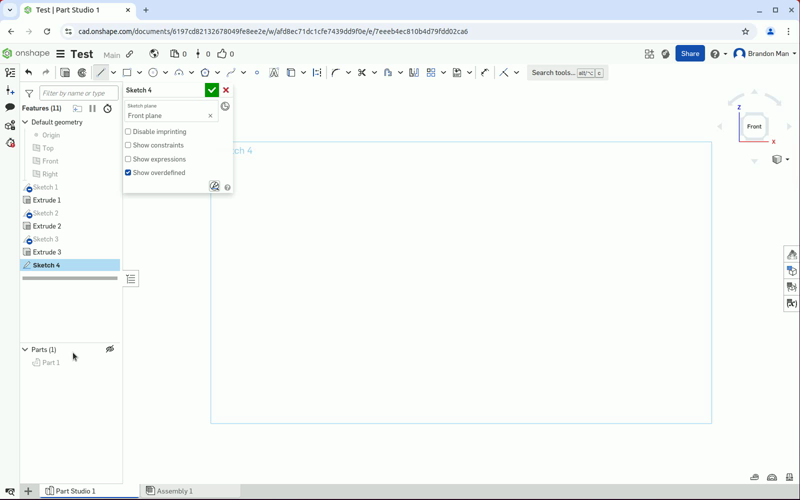
mouse_move(451, 312)
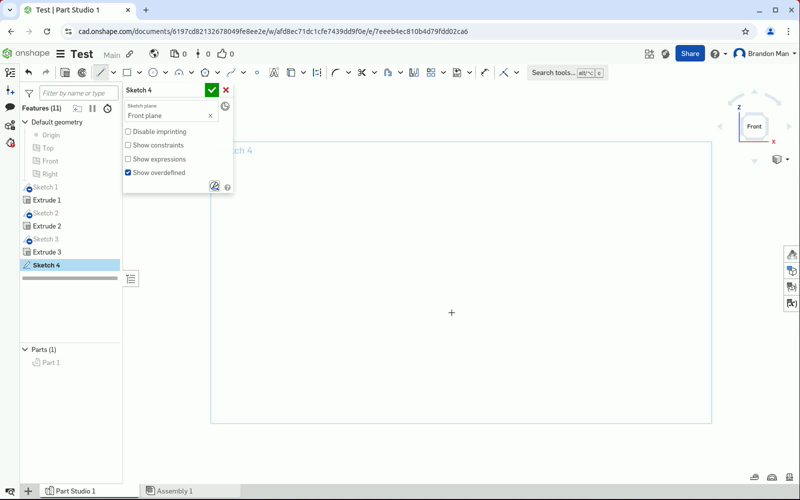
click(451, 312)
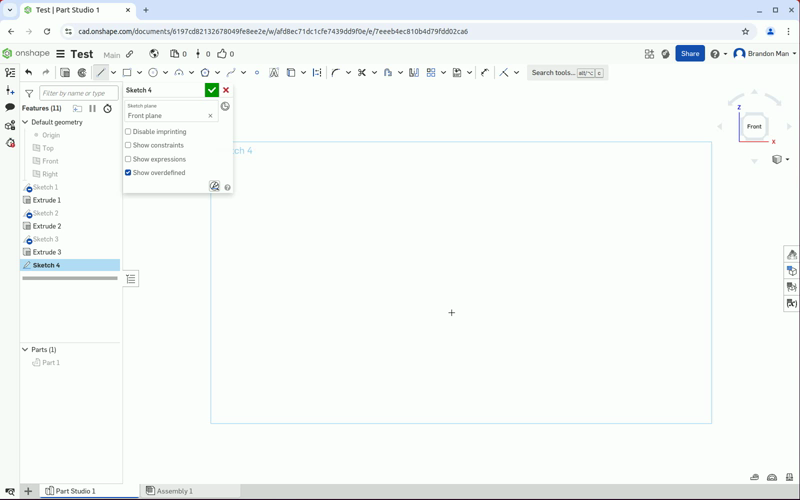
key_up(shift)
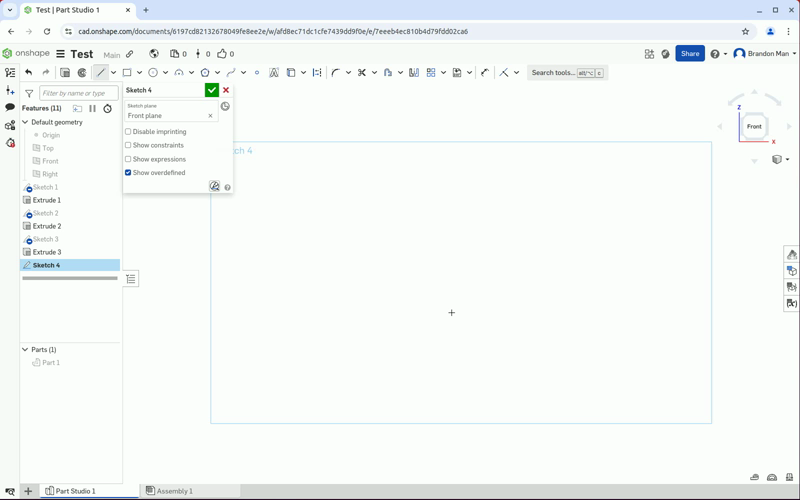
key_down(shift)
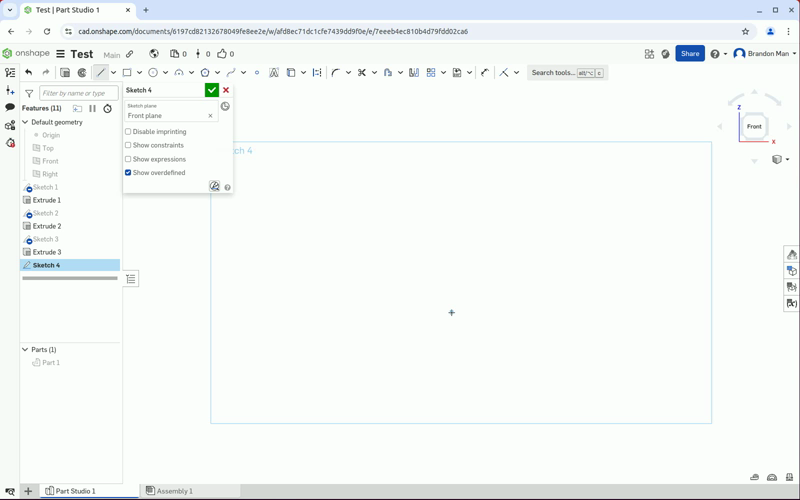
mouse_move(481, 312)
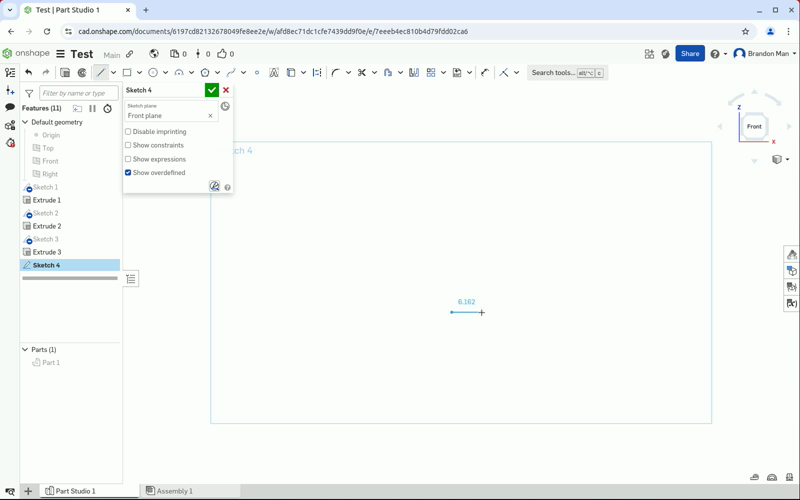
mouse_move(461, 312)
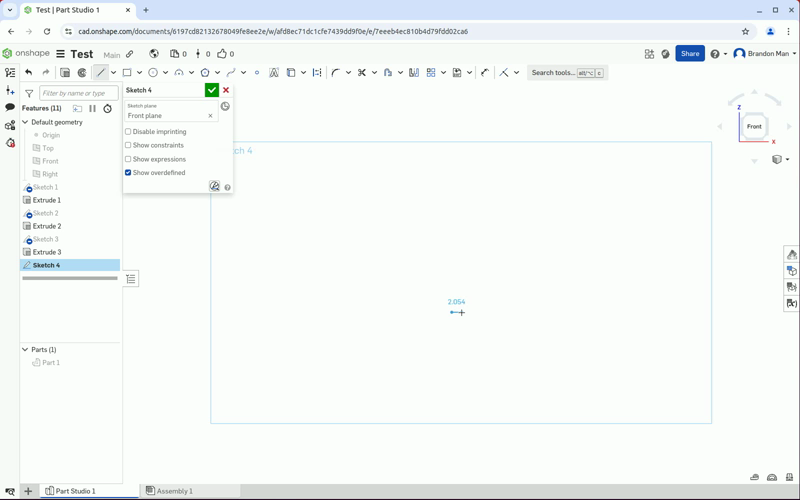
click(461, 312)
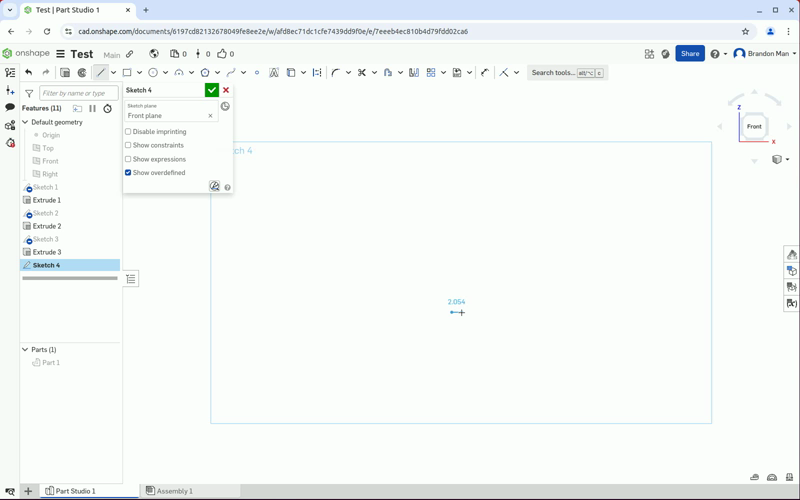
key_up(shift)
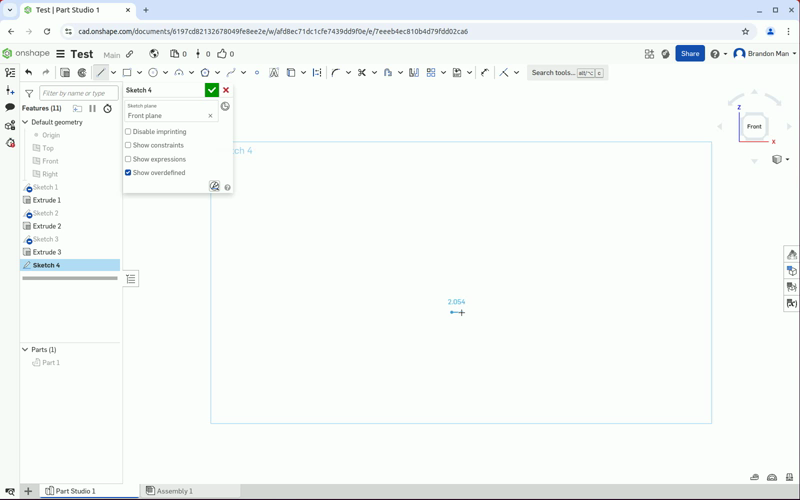
key_down(shift)
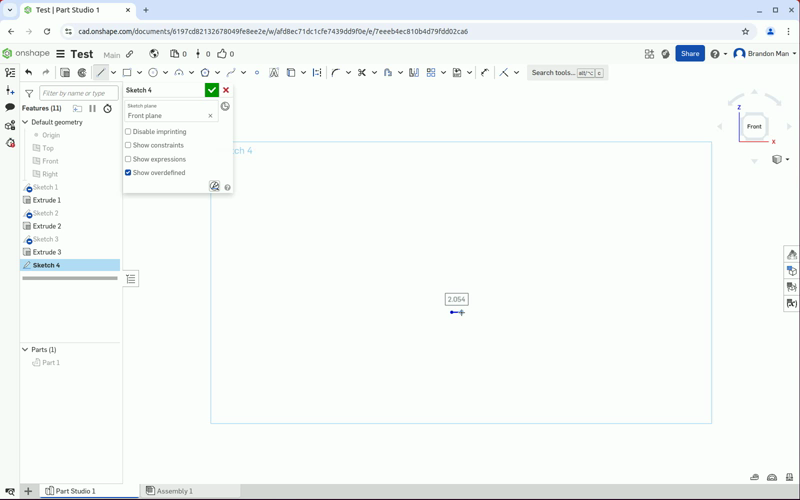
mouse_move(492, 312)
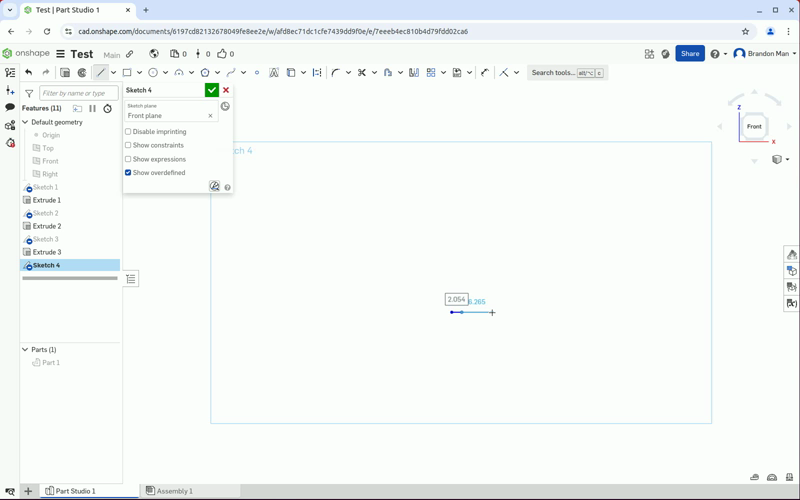
mouse_move(472, 312)
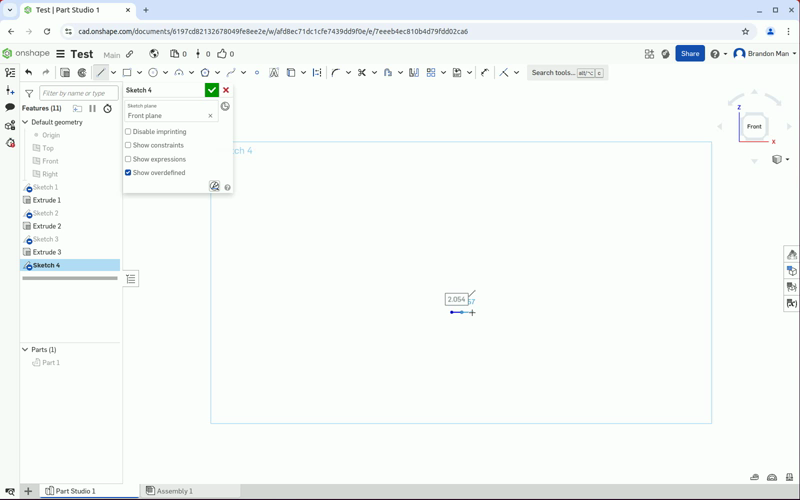
click(472, 312)
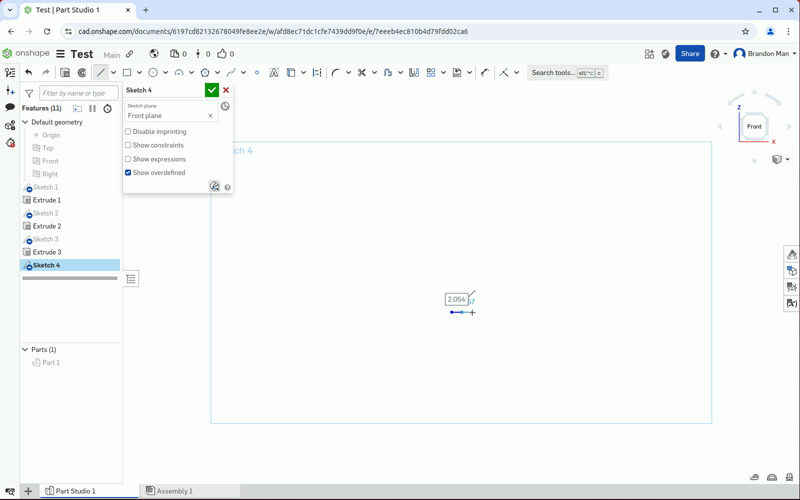
key_up(shift)
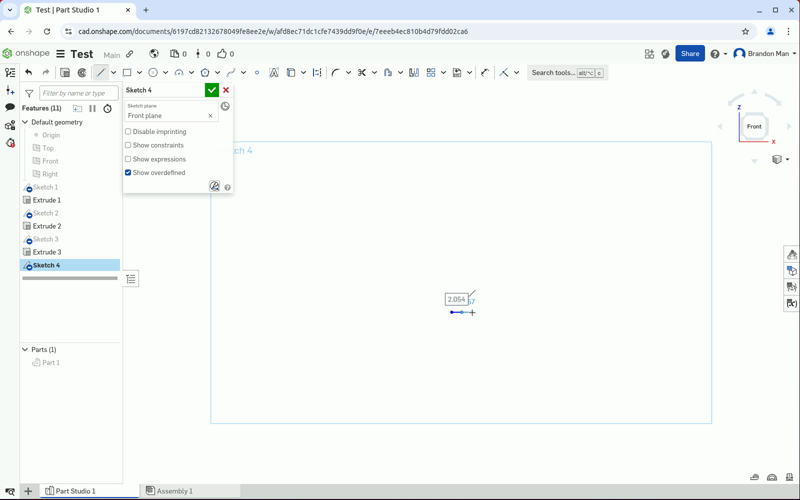
key_down(shift)
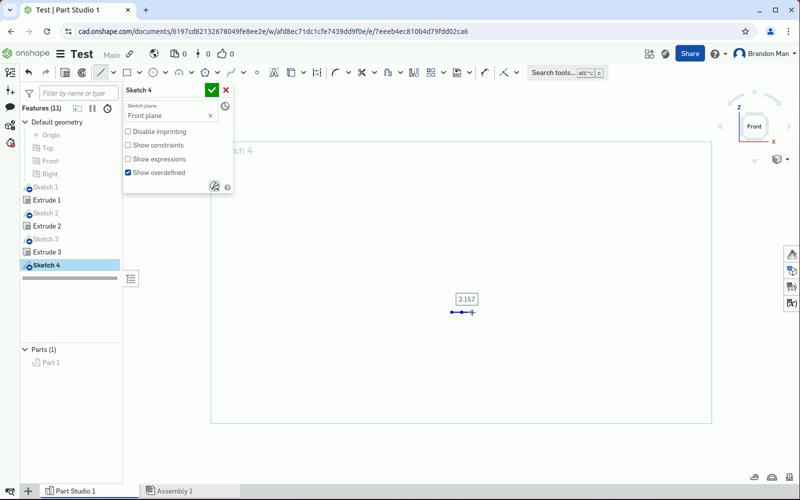
mouse_move(502, 312)
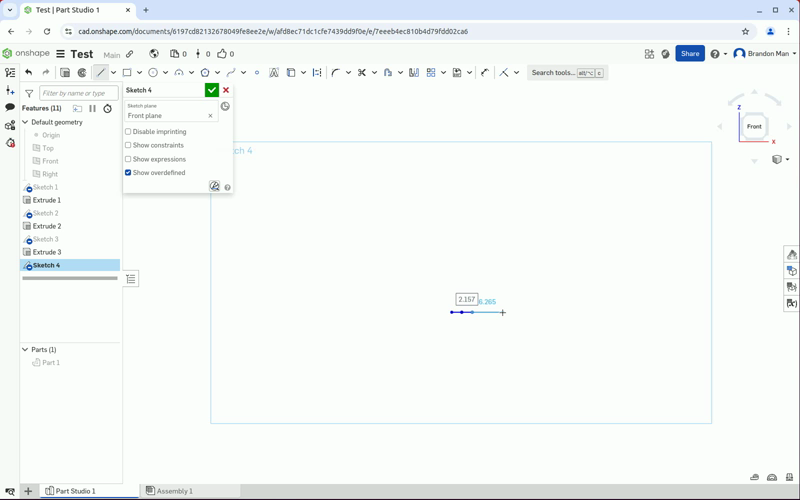
mouse_move(470, 305)
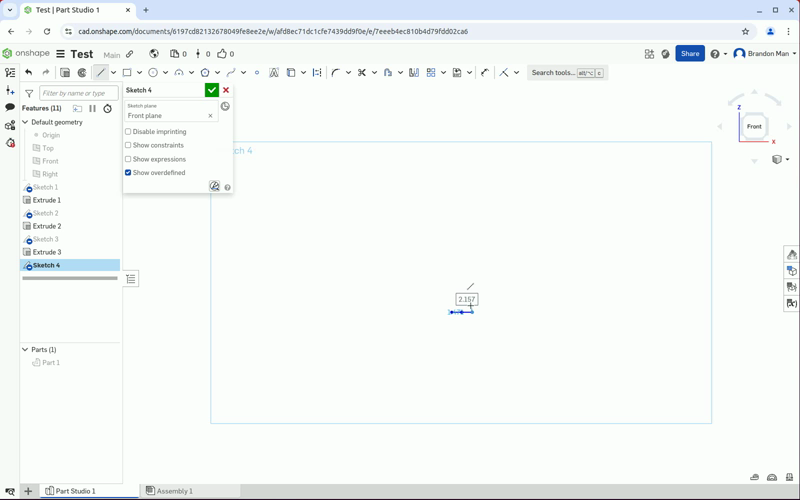
scroll(6)
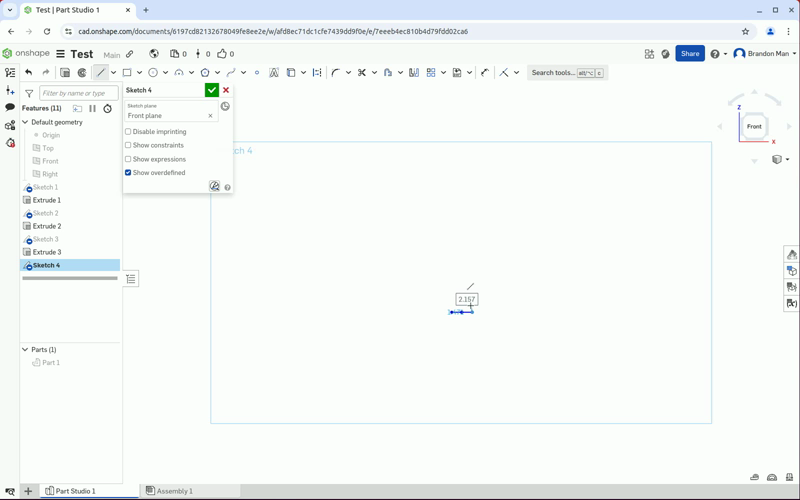
scroll(6)
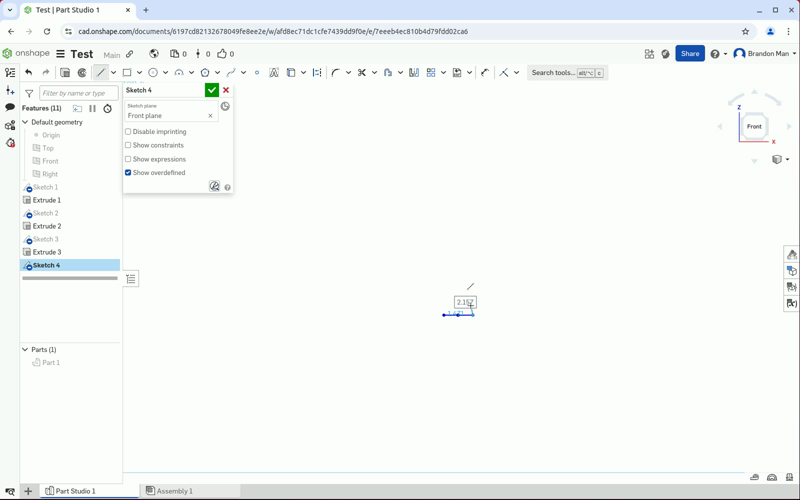
scroll(6)
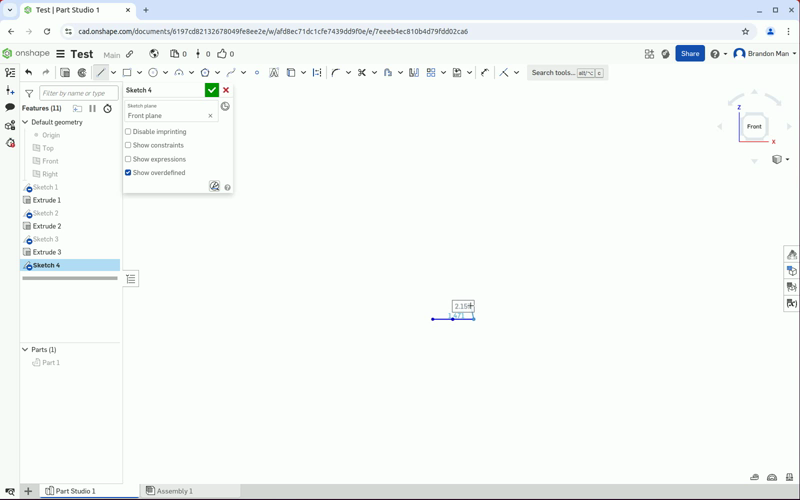
scroll(6)
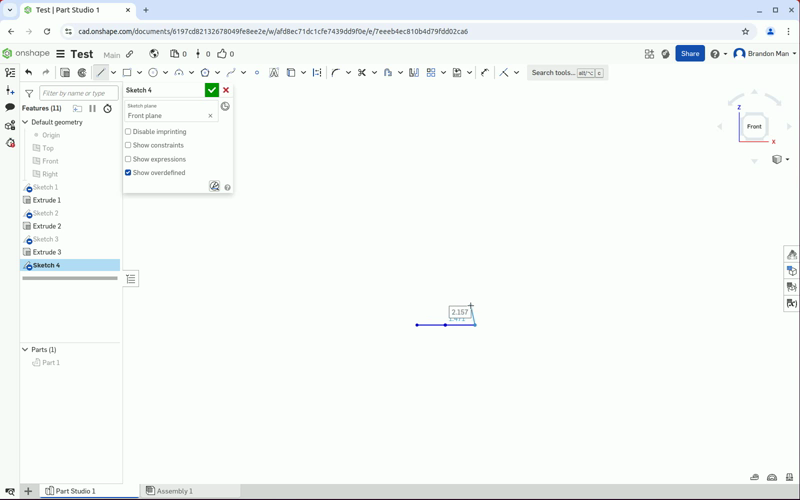
scroll(6)
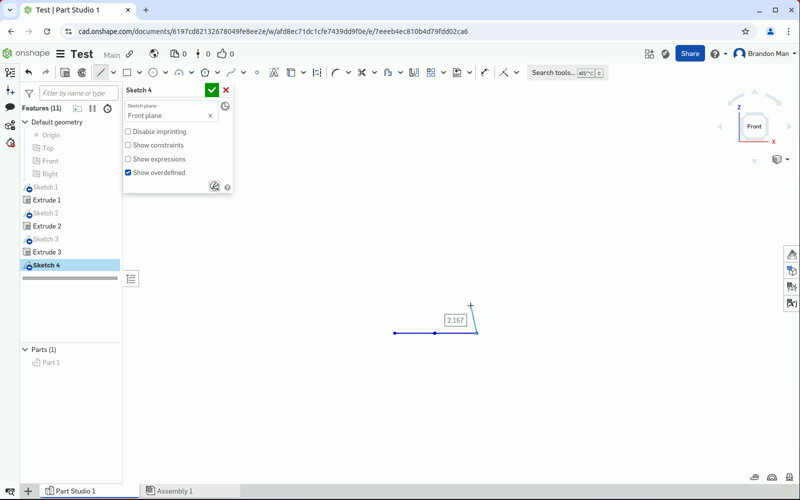
scroll(6)
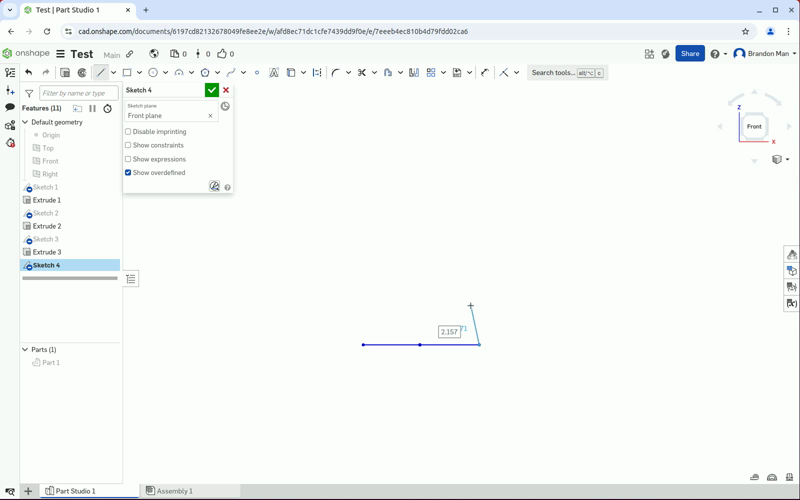
scroll(6)
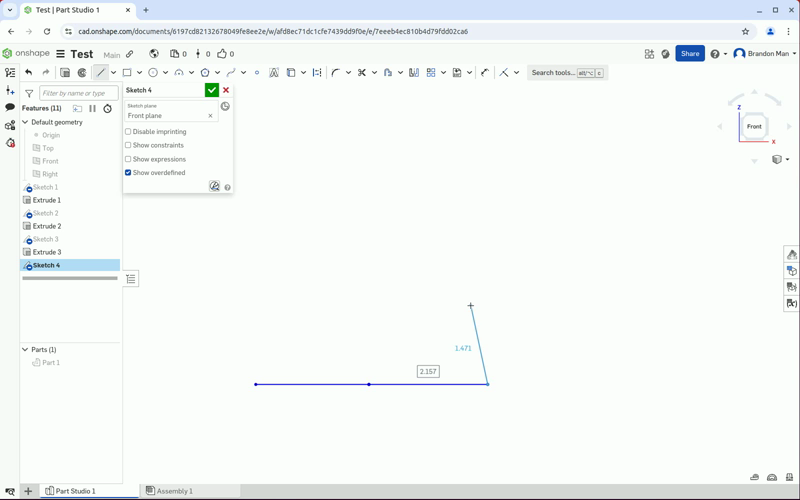
click(470, 305)
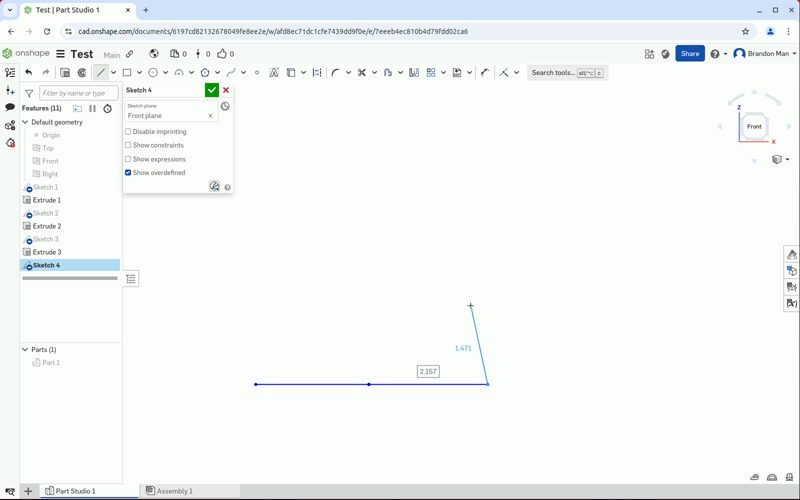
scroll(-6)
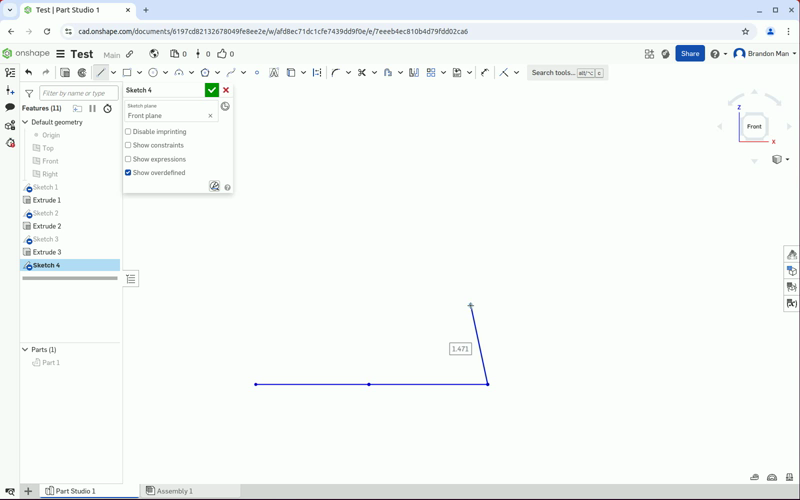
scroll(-6)
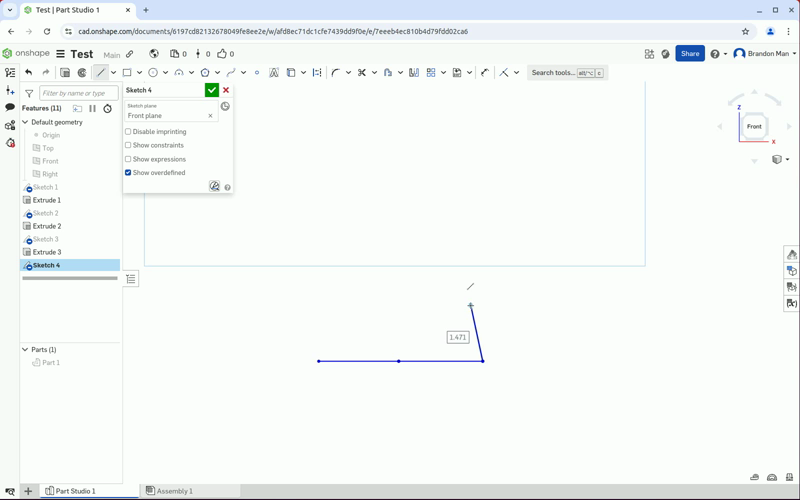
scroll(-6)
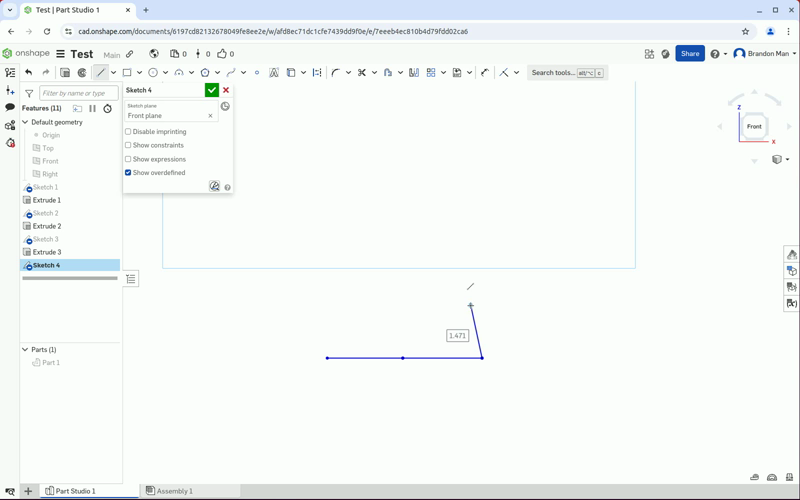
scroll(-6)
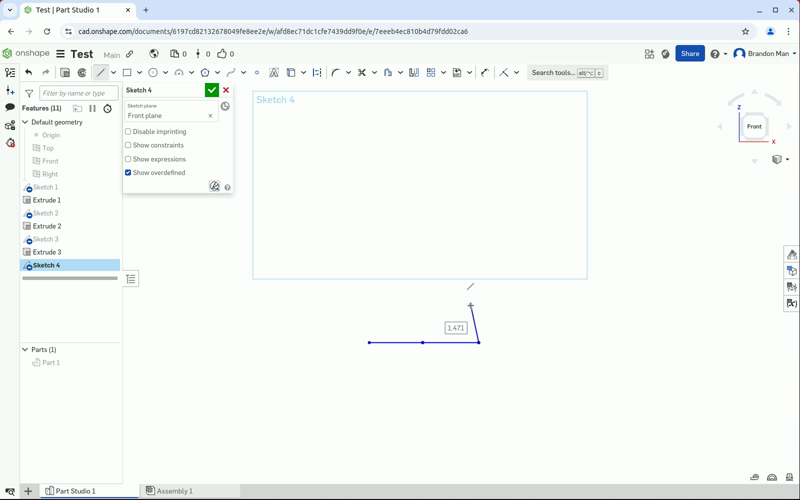
scroll(-6)
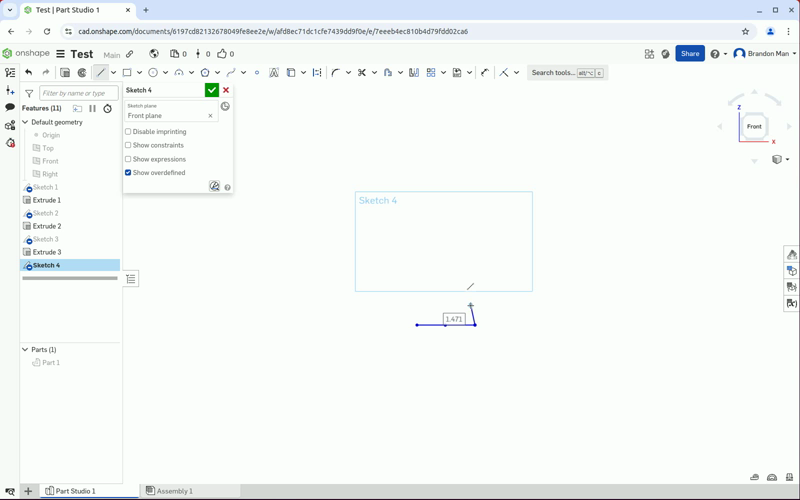
scroll(-6)
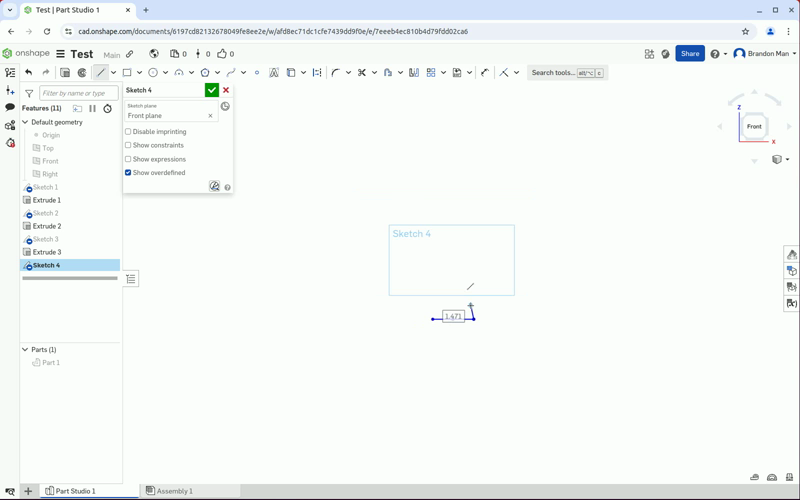
scroll(-6)
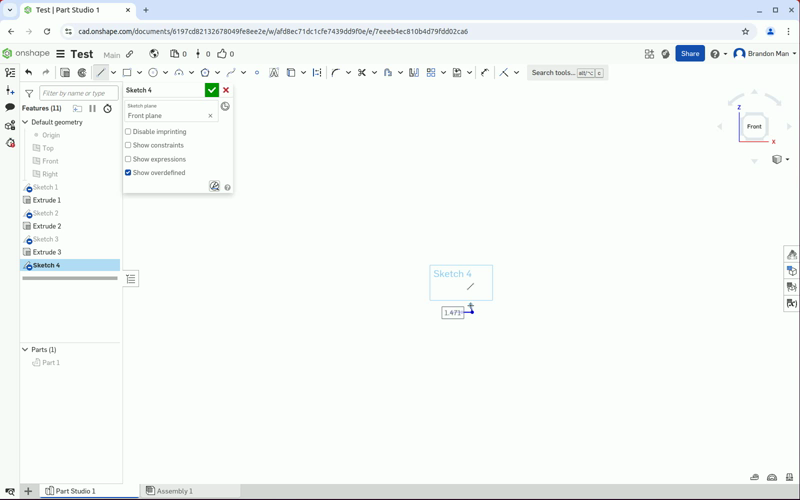
key_up(shift)
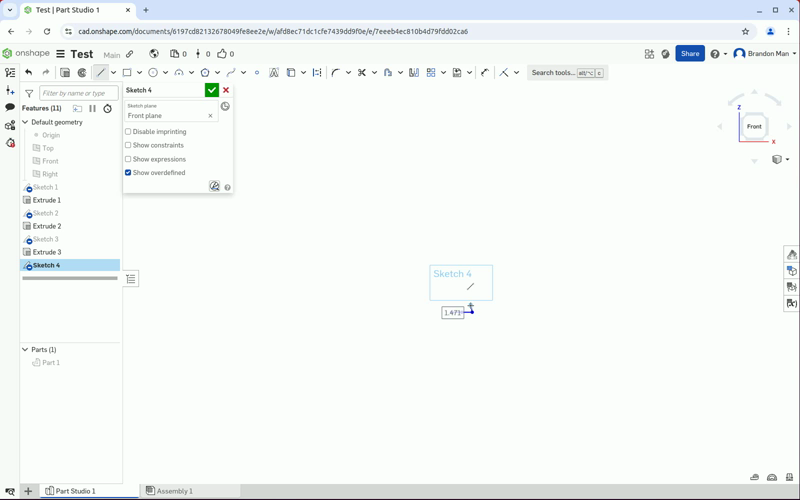
key_down(shift)
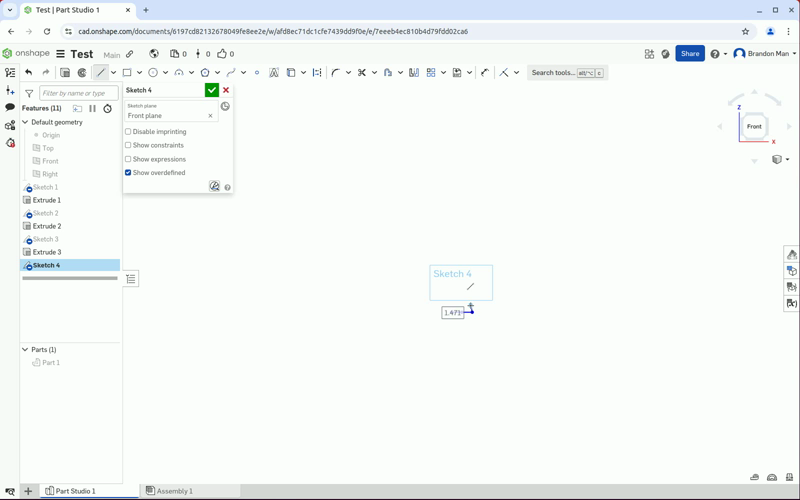
mouse_move(500, 305)
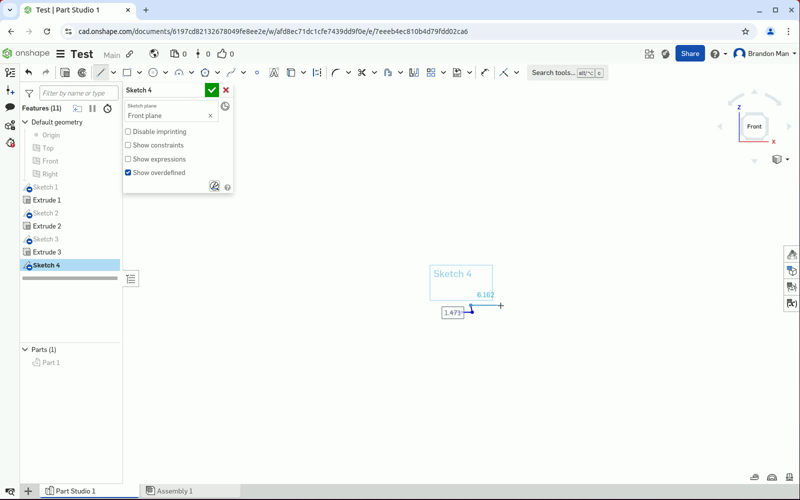
mouse_move(454, 305)
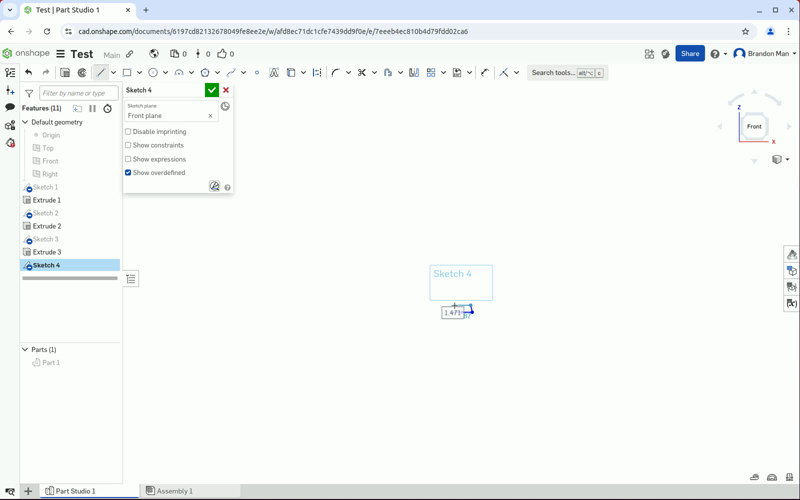
click(454, 305)
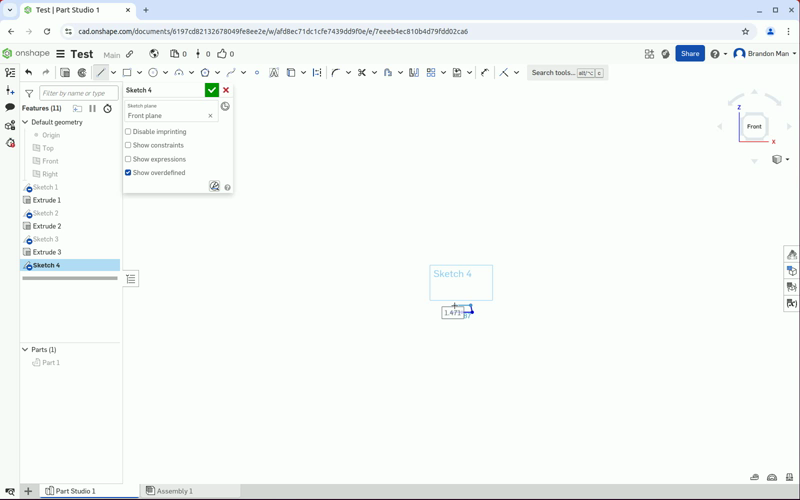
key_up(shift)
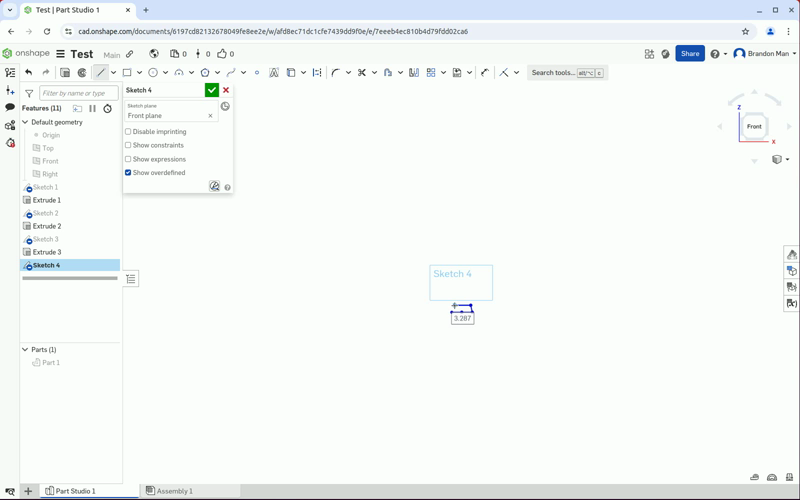
mouse_move(484, 305)
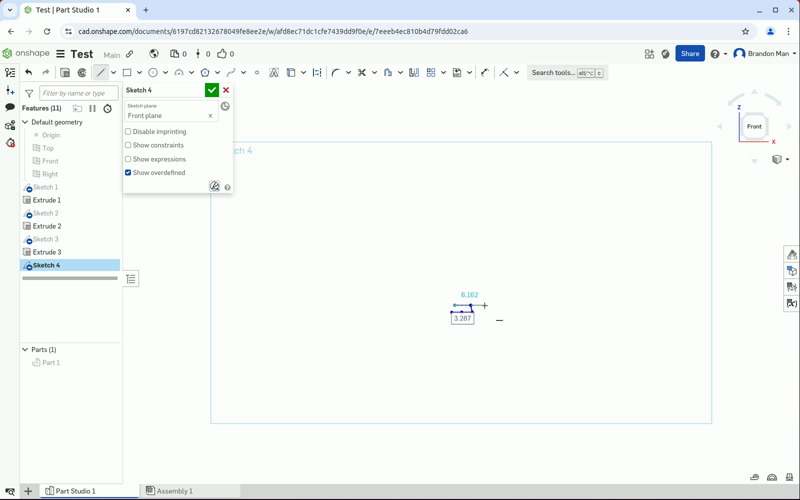
key_down(shift)
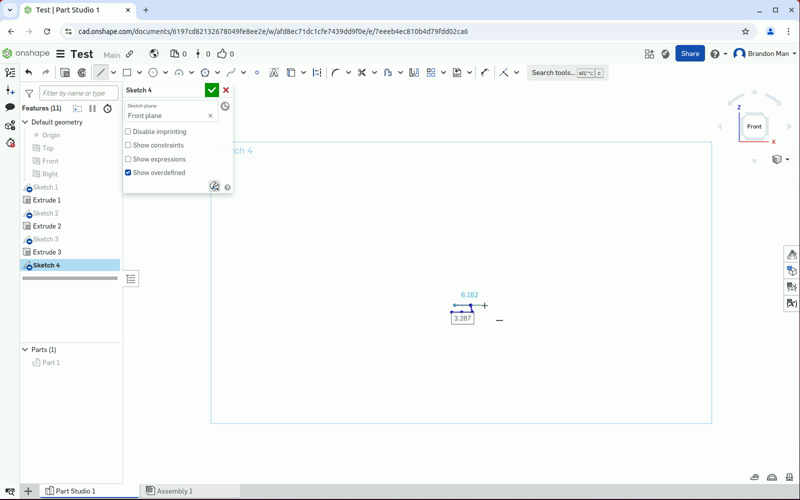
mouse_move(451, 312)
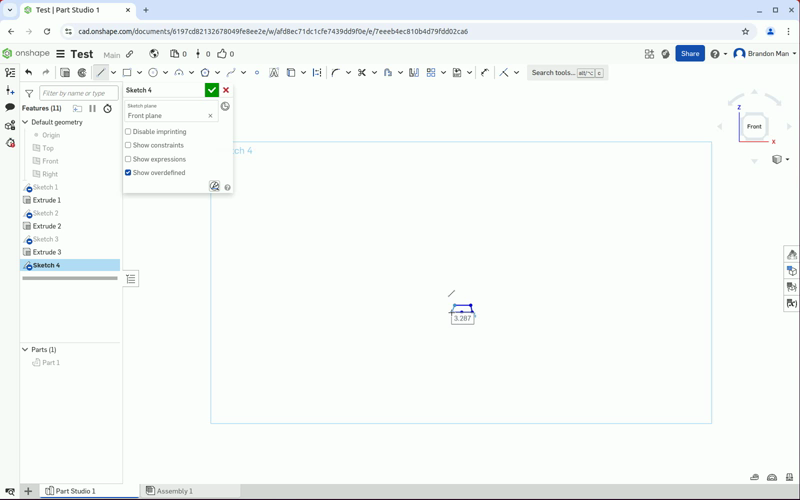
scroll(6)
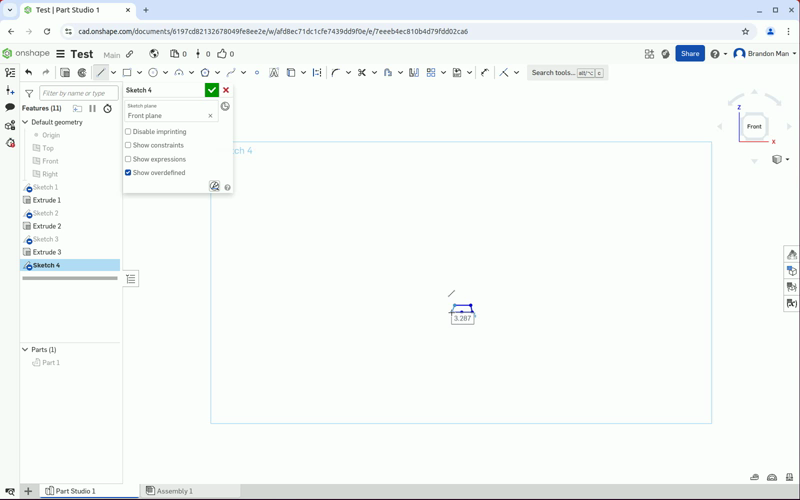
scroll(6)
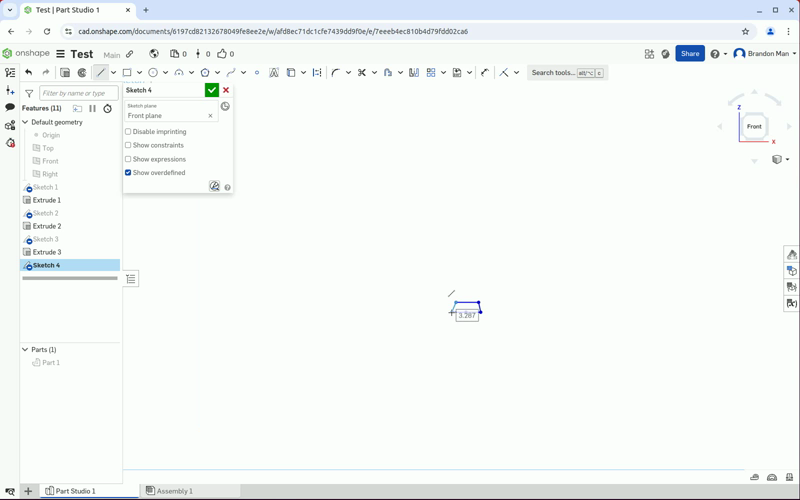
scroll(6)
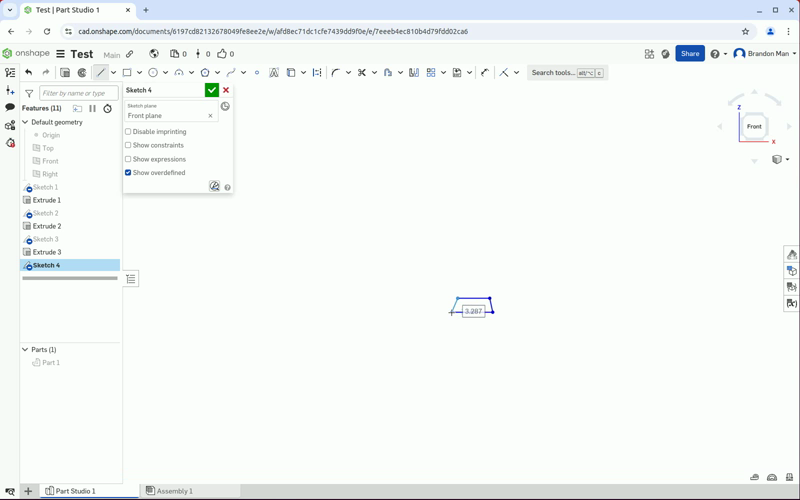
scroll(6)
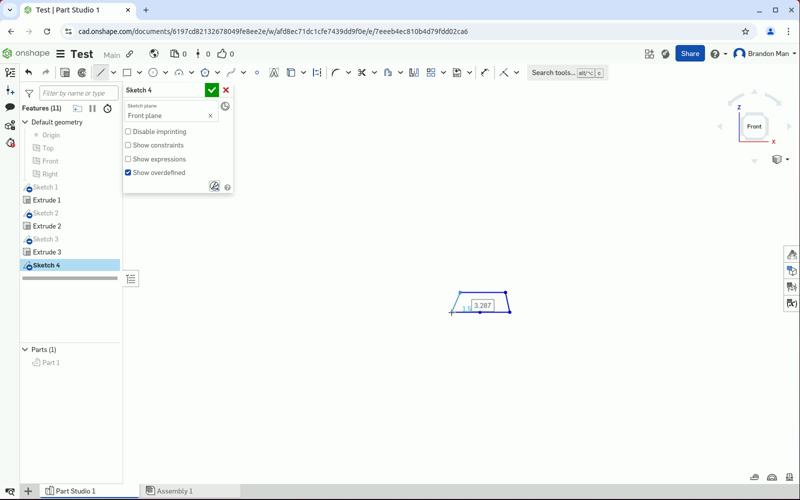
scroll(6)
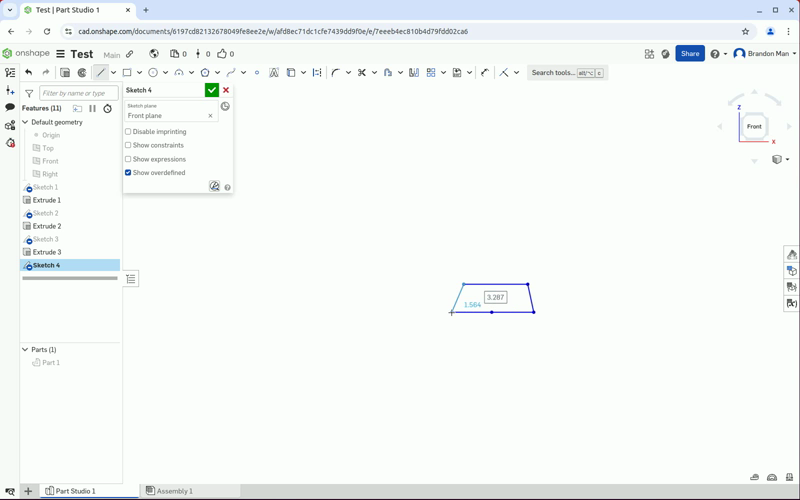
scroll(6)
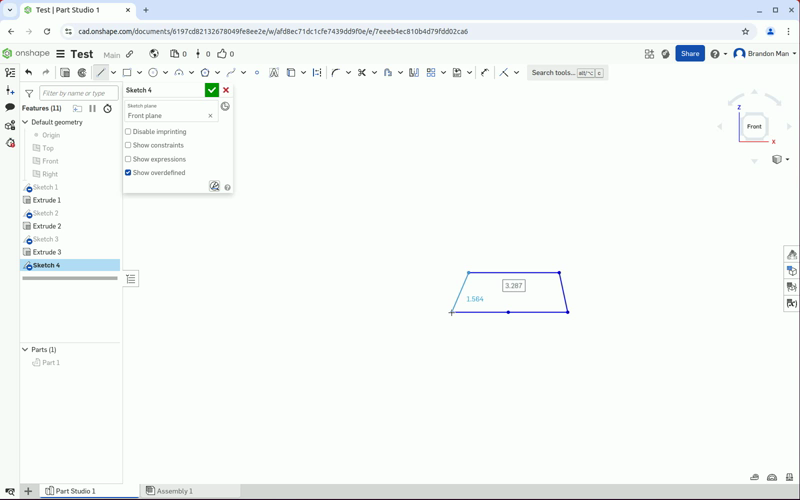
scroll(6)
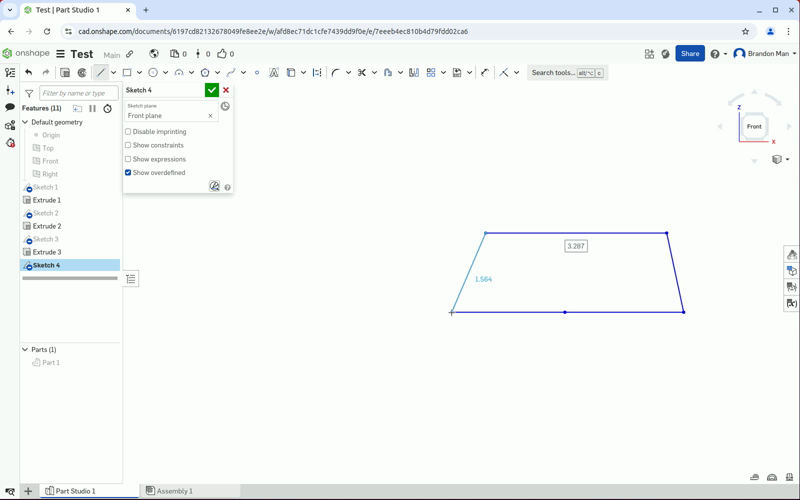
key_up(shift)
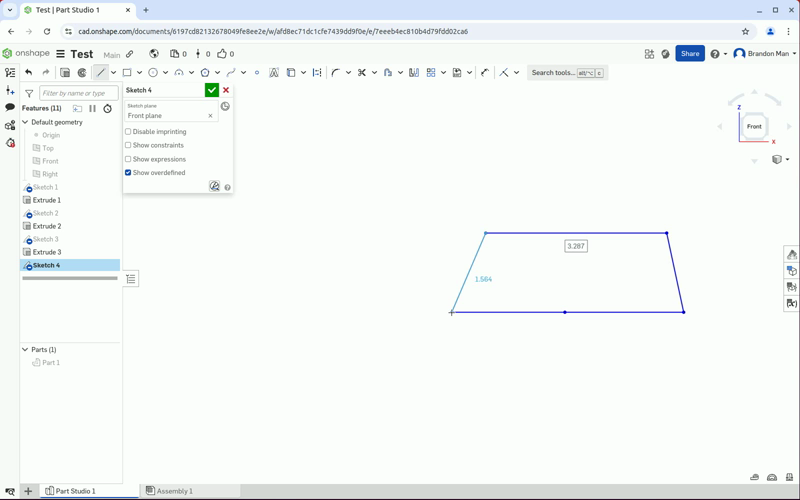
click(451, 312)
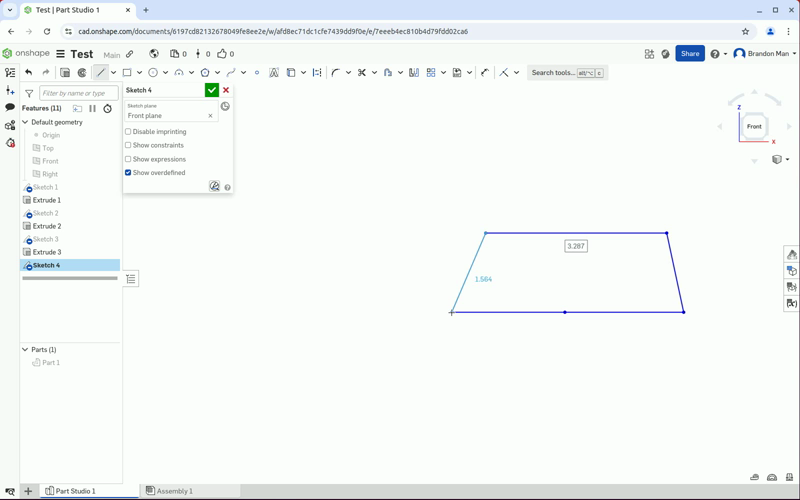
scroll(-6)
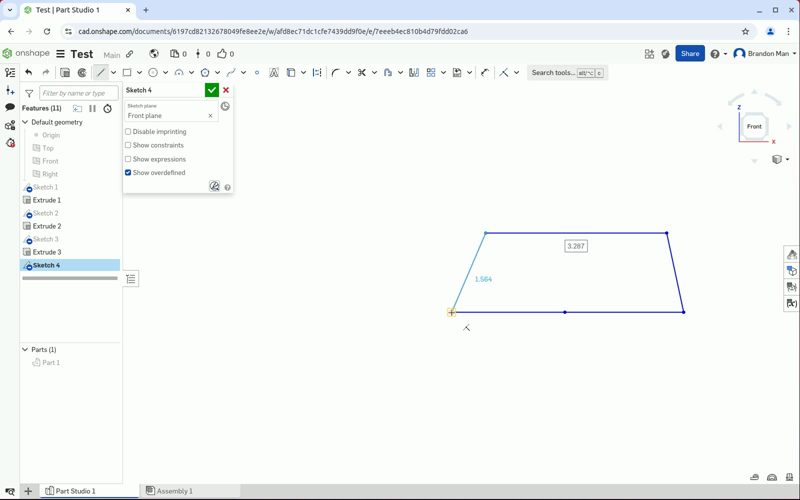
scroll(-6)
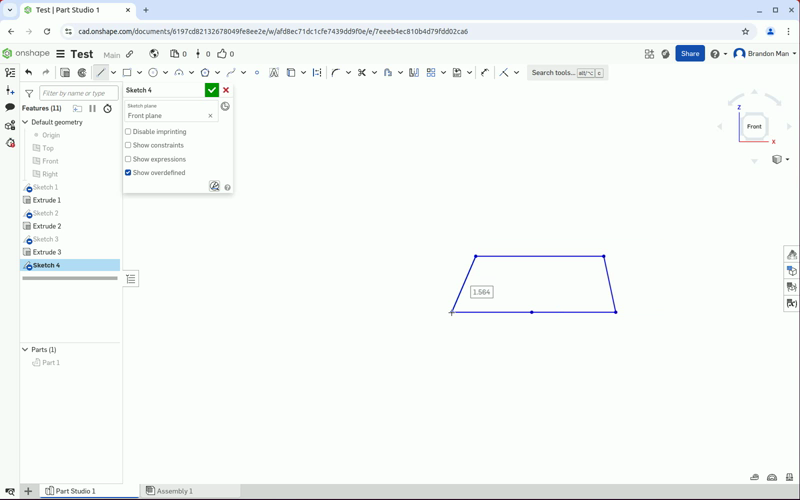
scroll(-6)
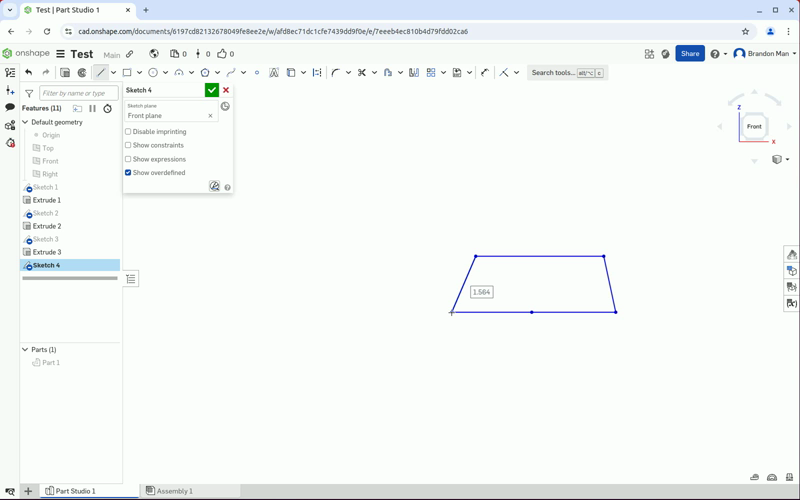
scroll(-6)
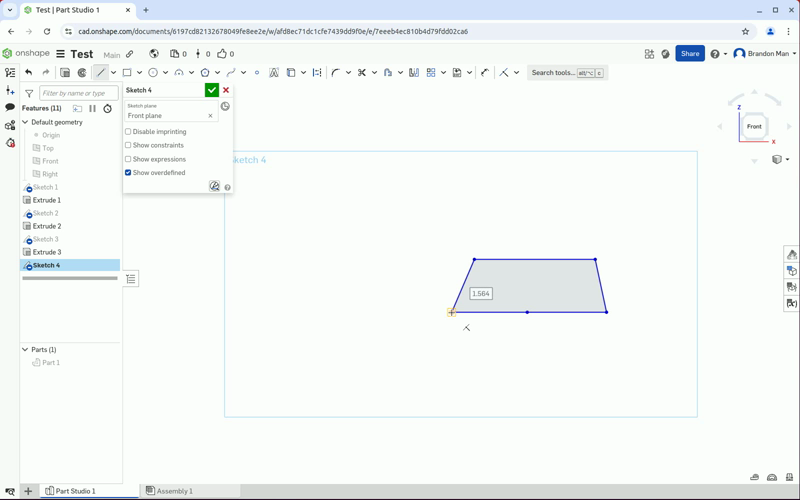
scroll(-6)
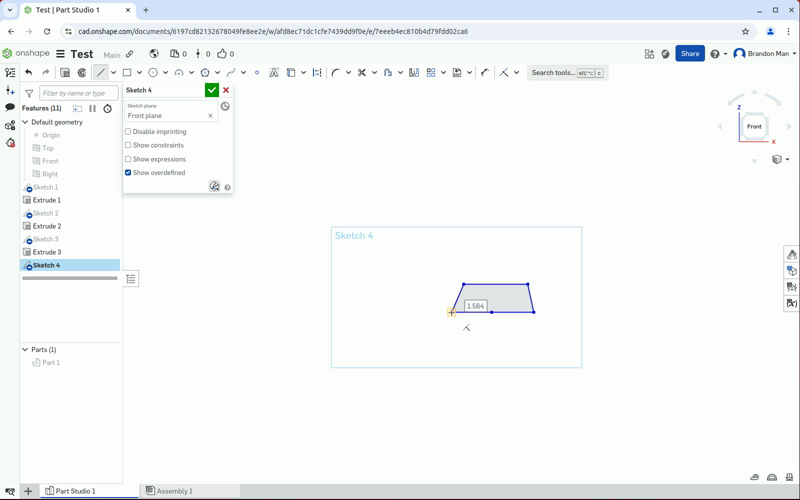
scroll(-6)
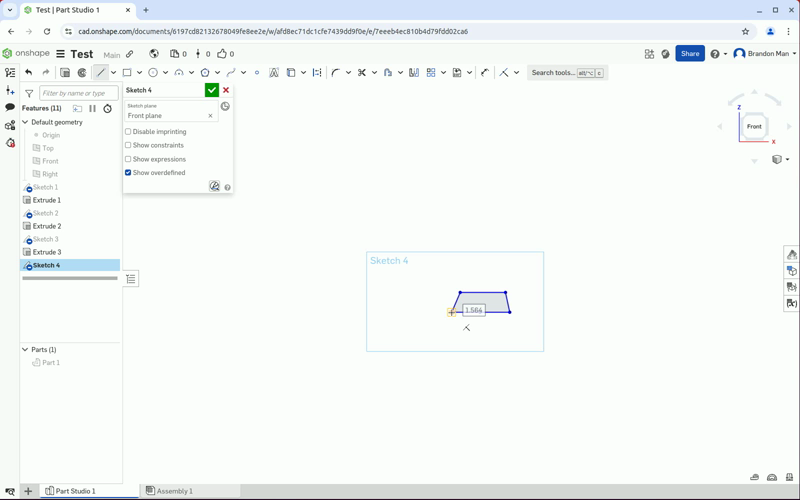
scroll(-6)
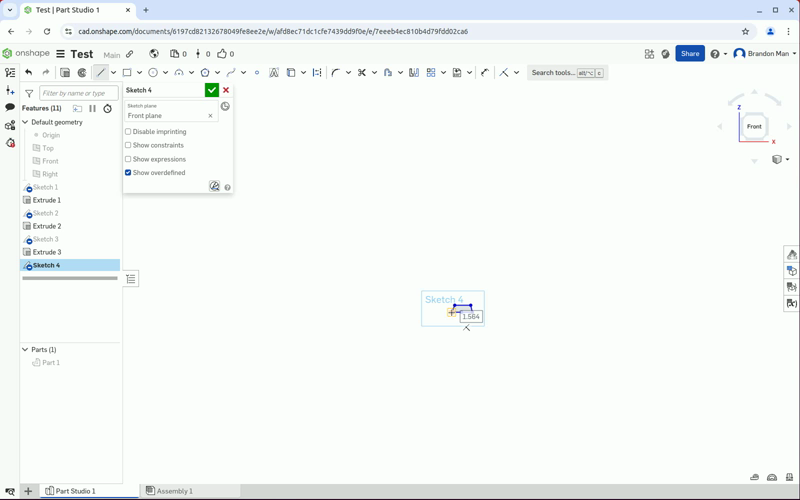
key(esc)
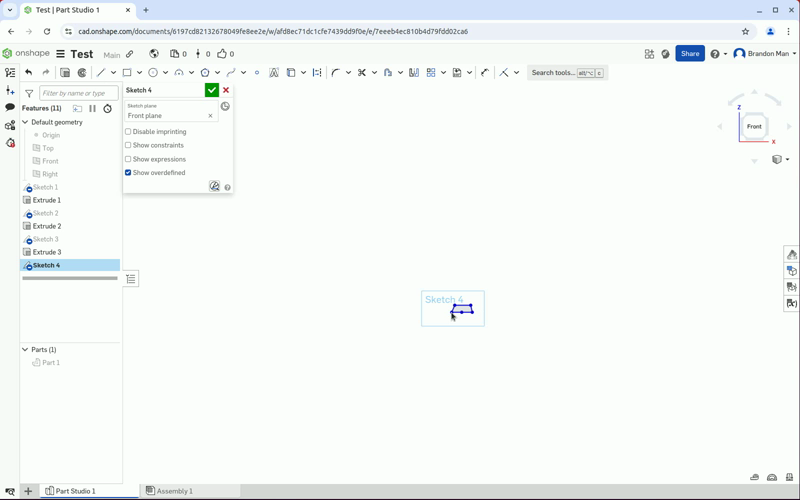
mouse_move(468, 308)
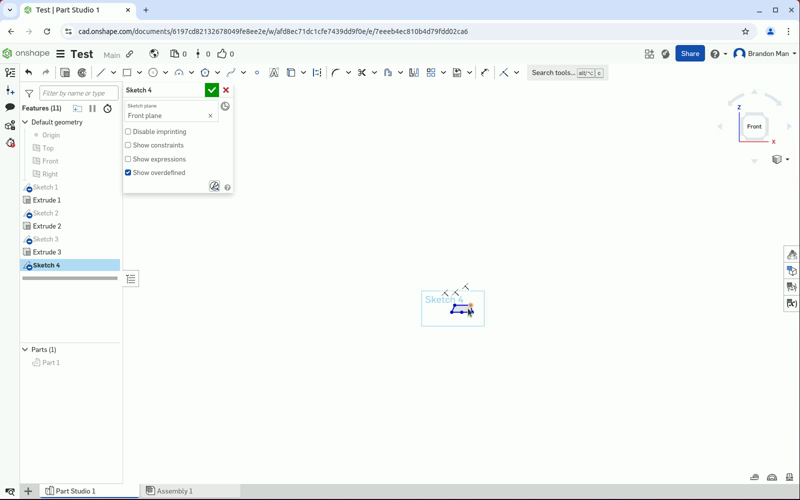
scroll(6)
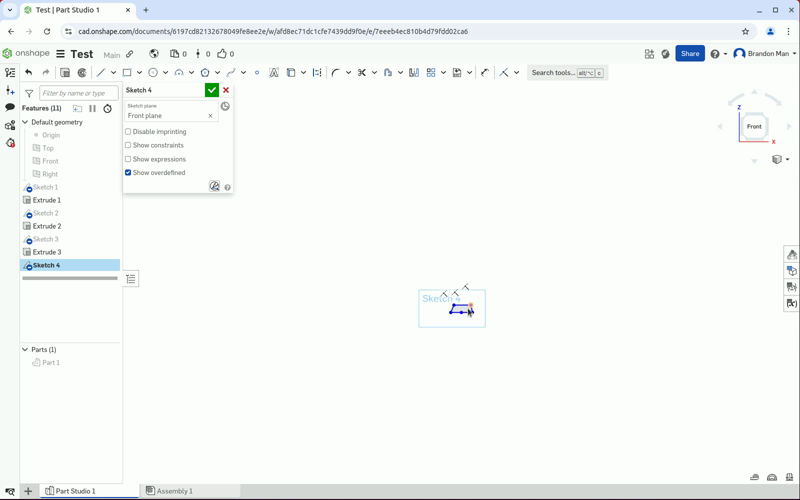
scroll(6)
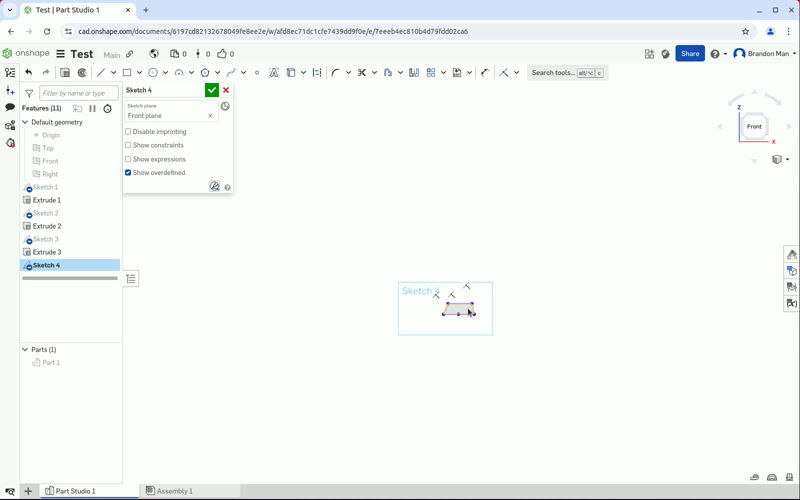
scroll(6)
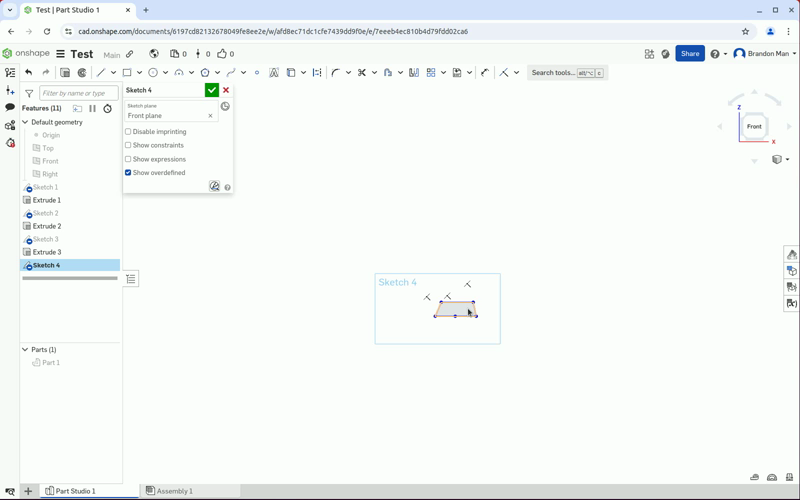
scroll(6)
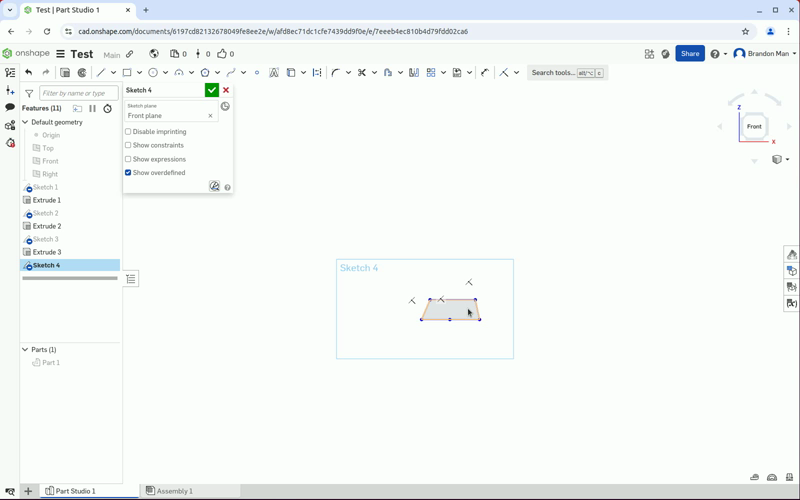
scroll(6)
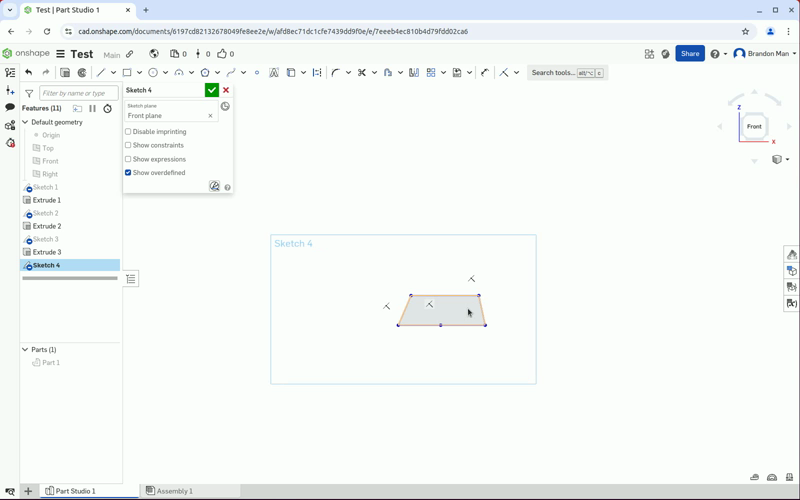
scroll(6)
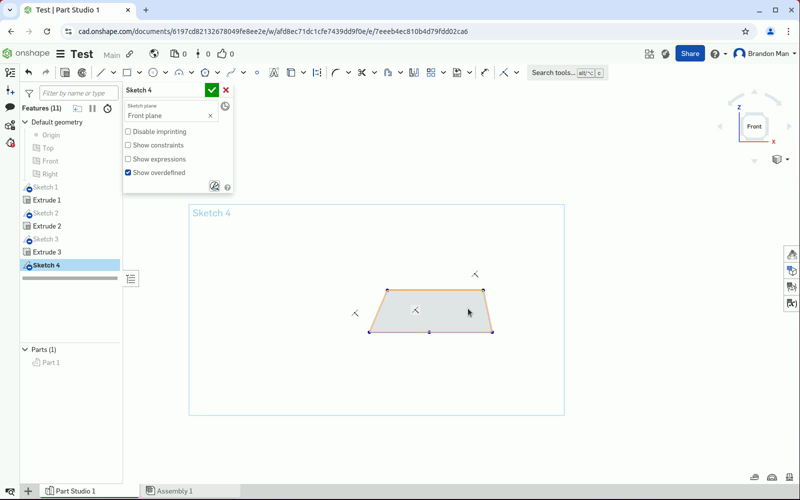
scroll(6)
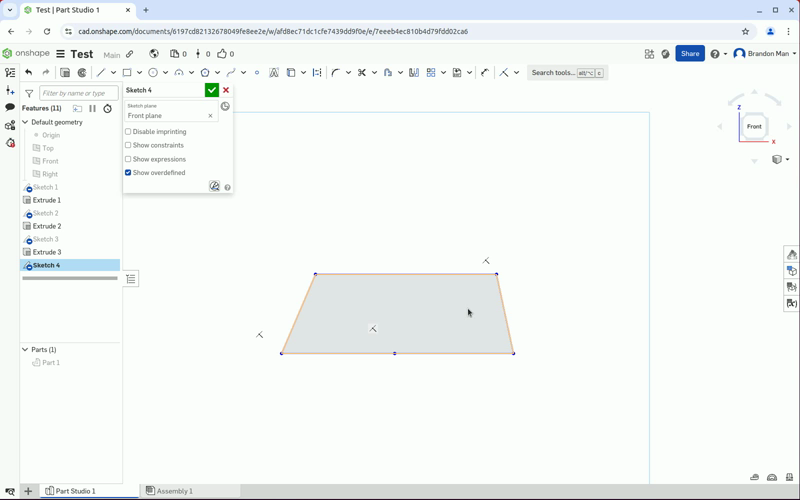
click(468, 308)
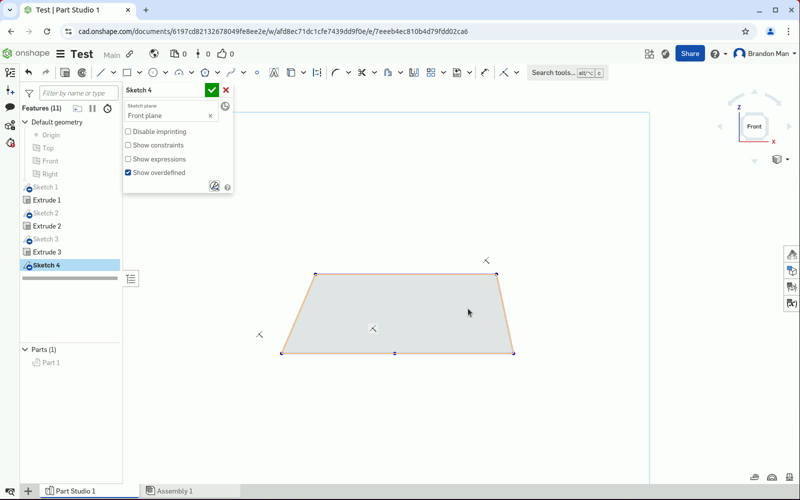
scroll(-6)
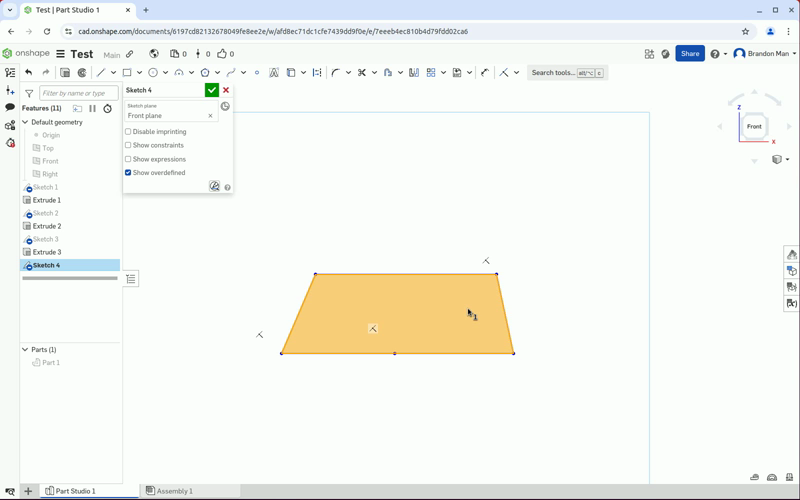
scroll(-6)
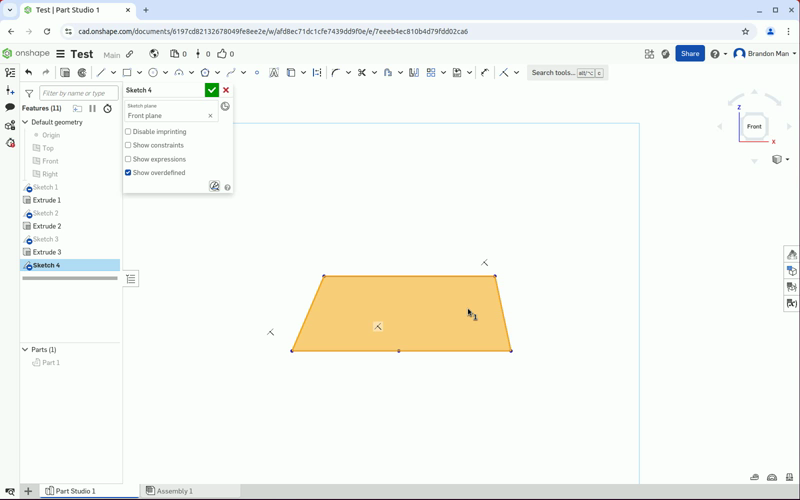
scroll(-6)
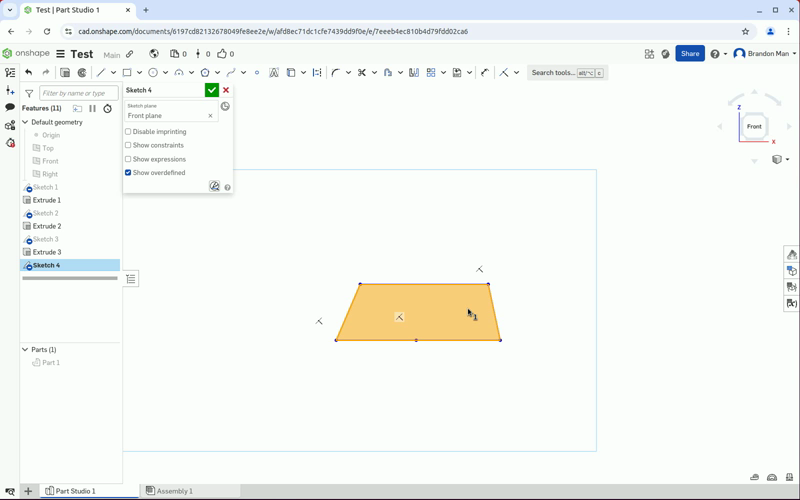
scroll(-6)
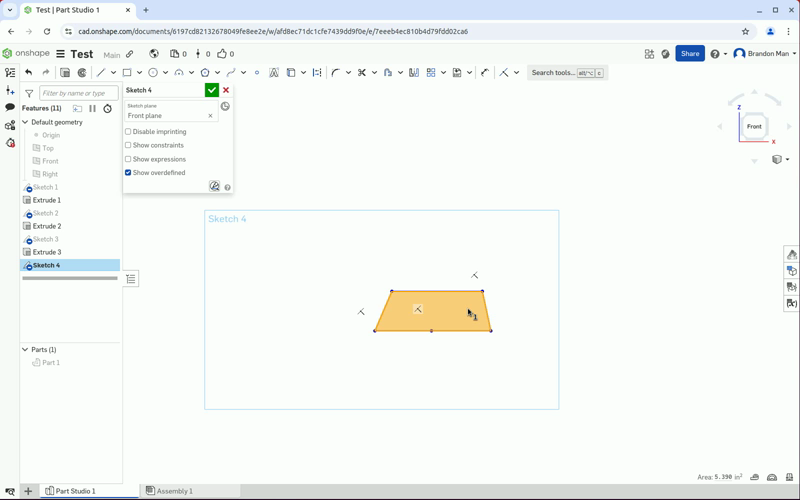
scroll(-6)
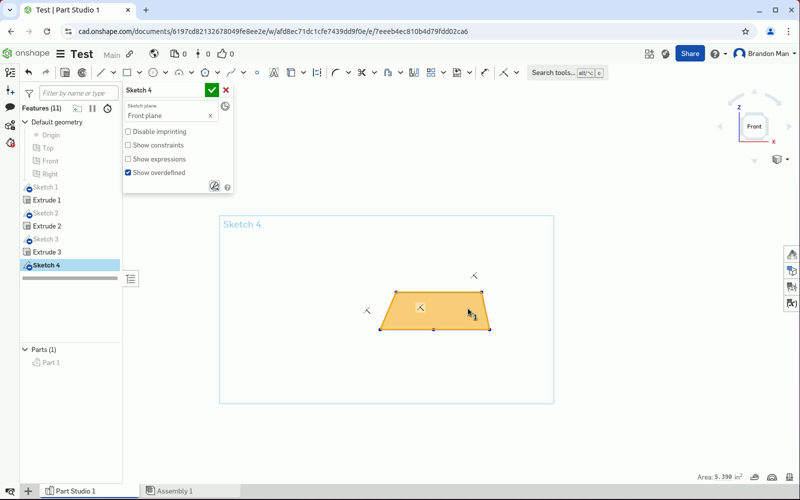
scroll(-6)
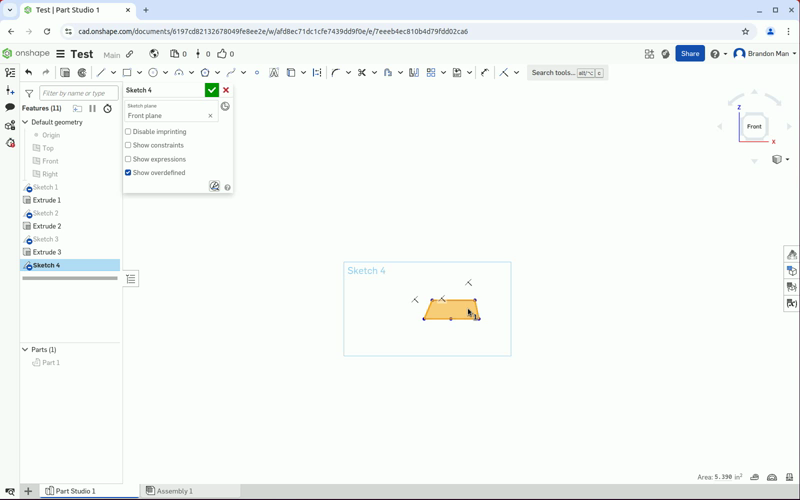
scroll(-6)
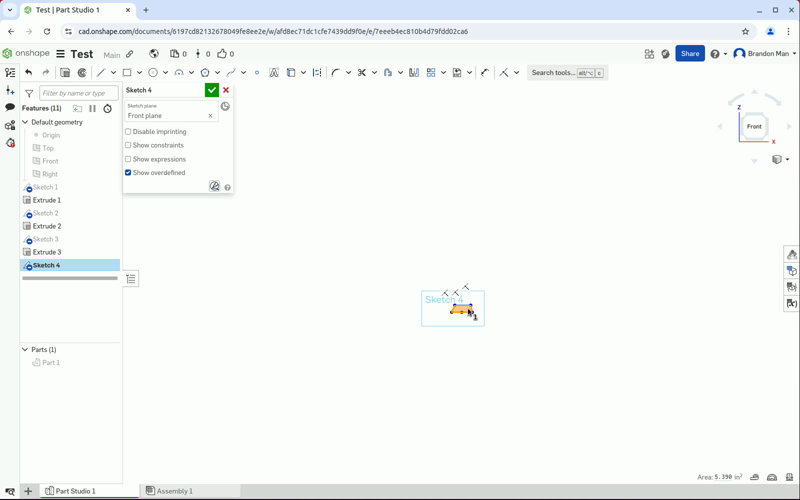
mouse_move(73, 352)
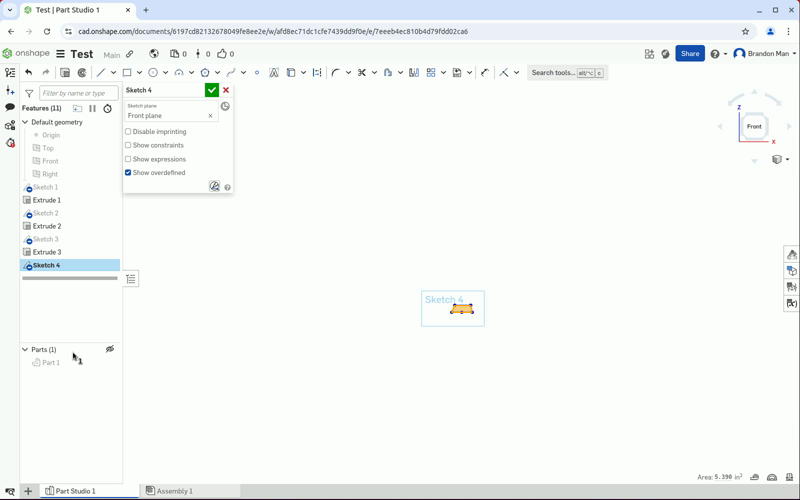
key(shift+y)
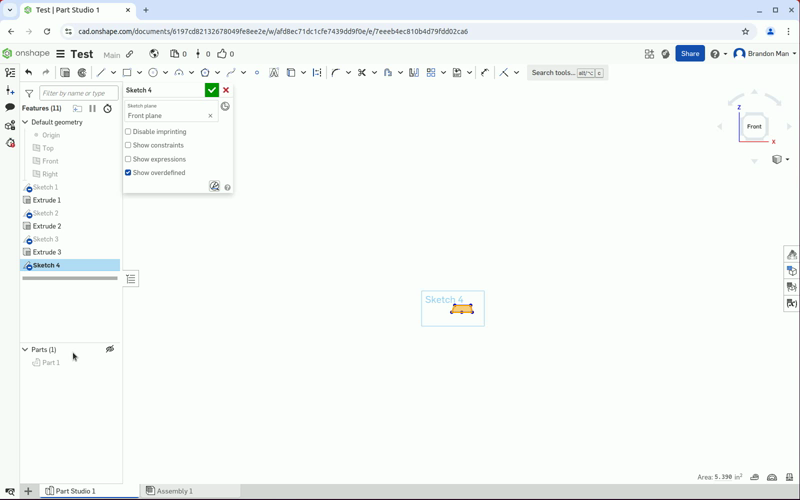
key(shift+e)
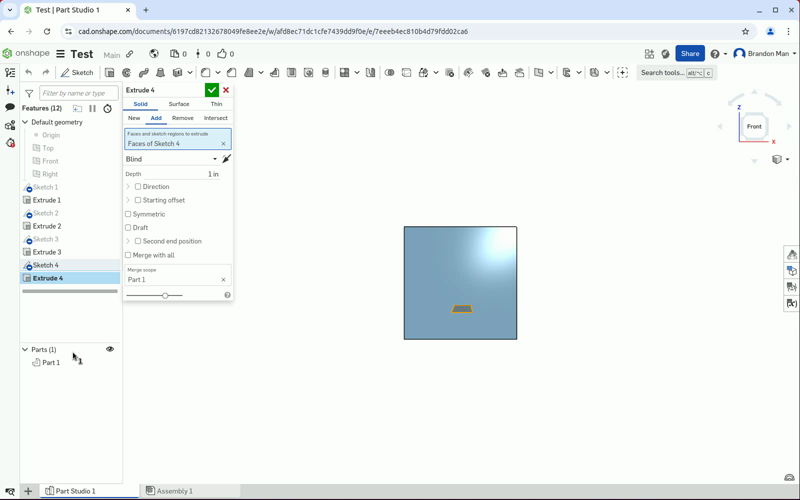
mouse_move(143, 106)
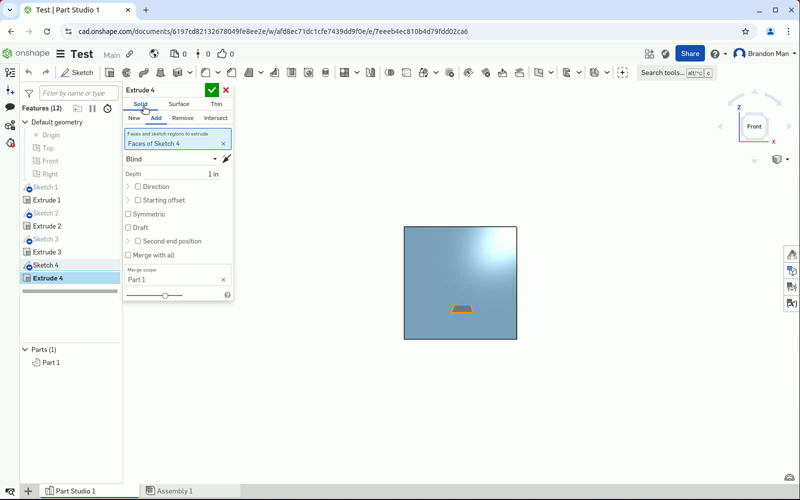
click(143, 106)
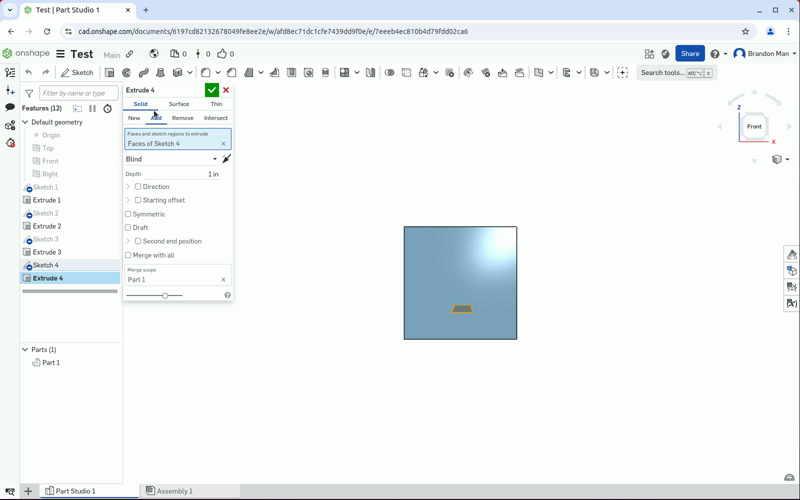
mouse_move(186, 120)
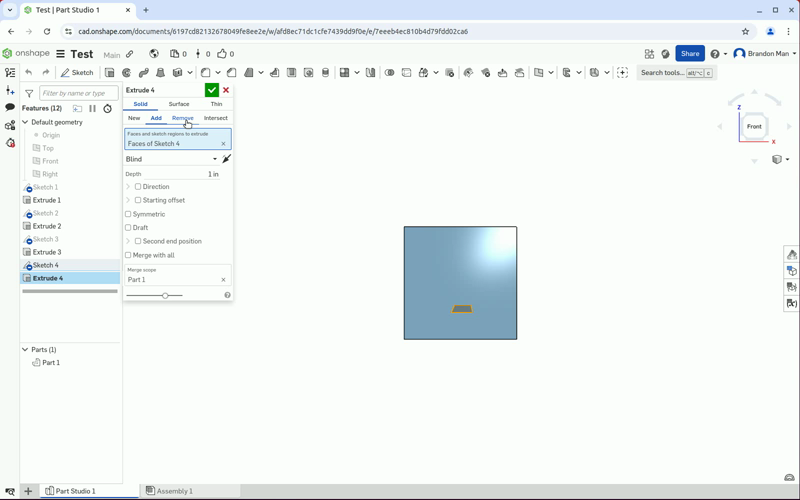
click(186, 120)
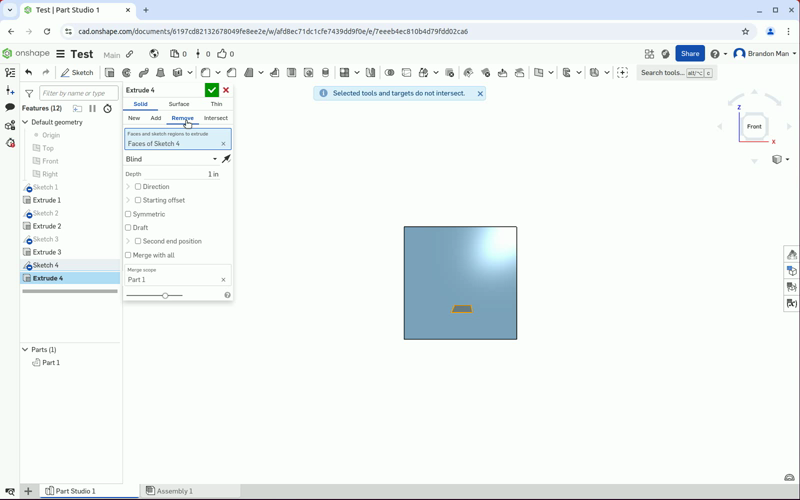
key(tab, 4)
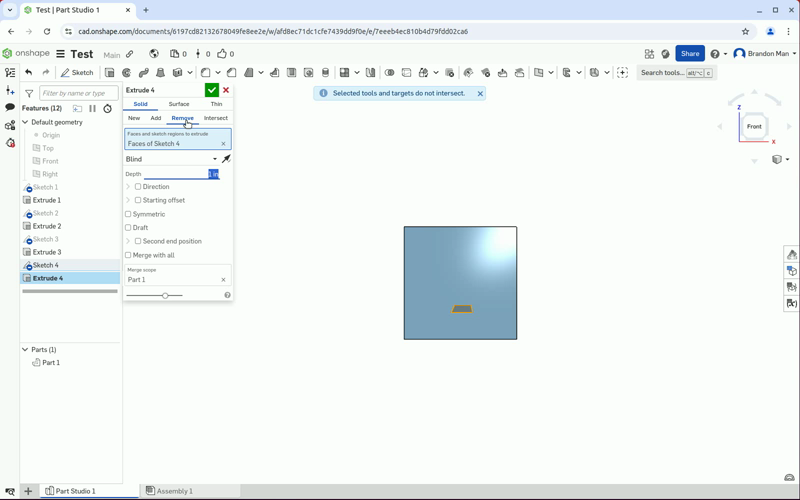
text(-11.554)
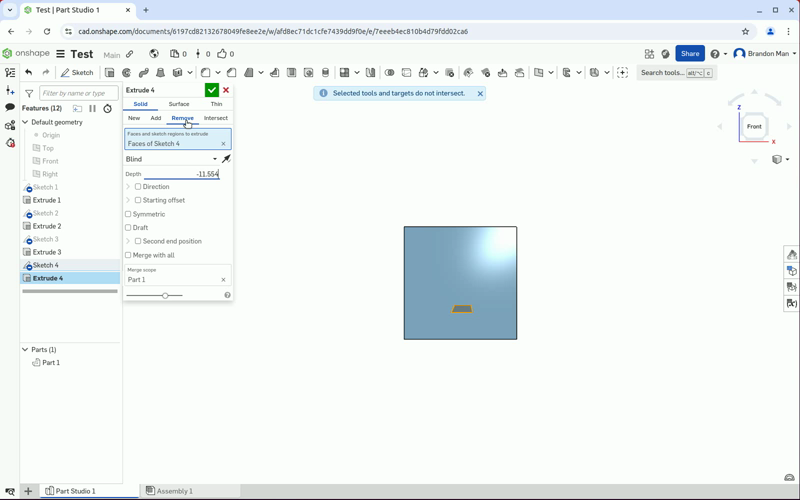
key(tab, 6)
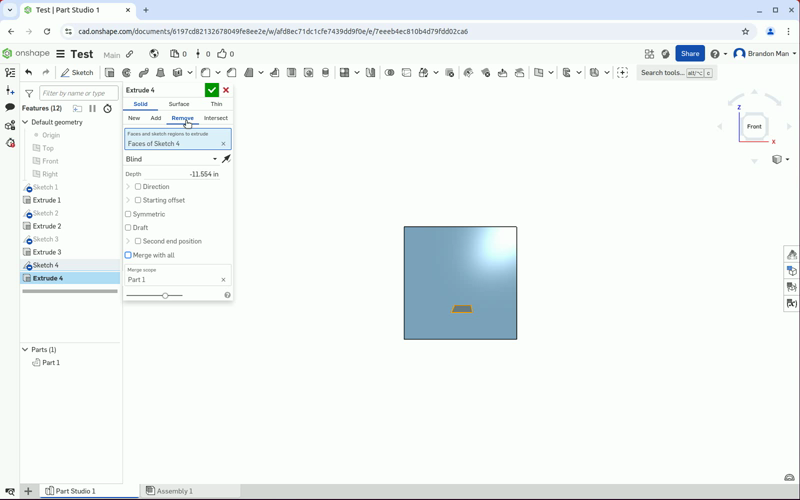
key(space)
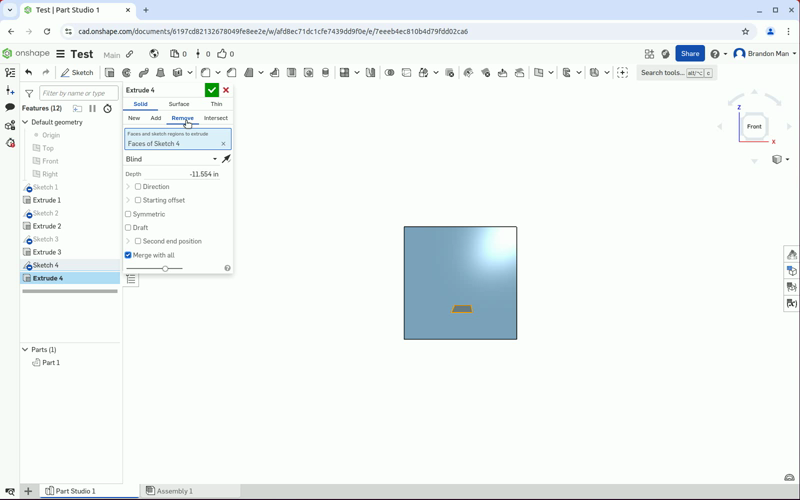
key(enter)
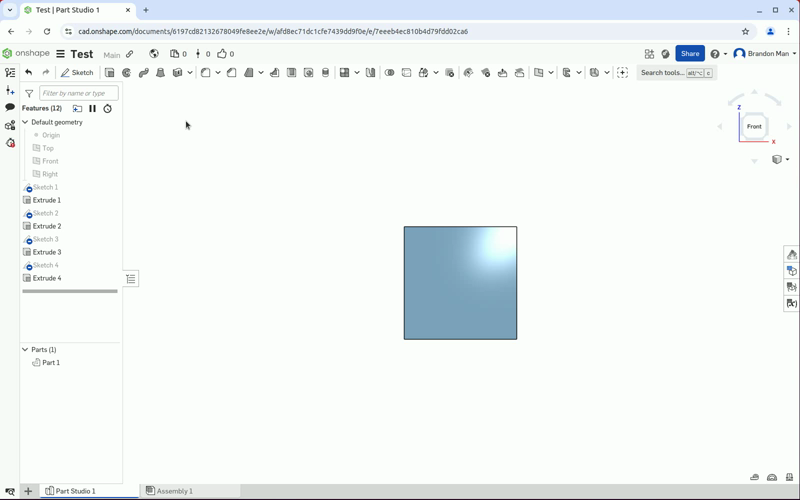
key(shift+h)
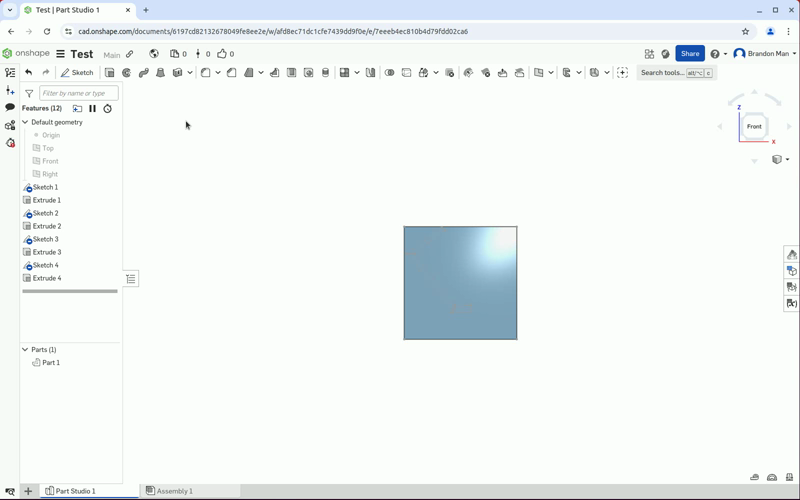
key(shift+h)
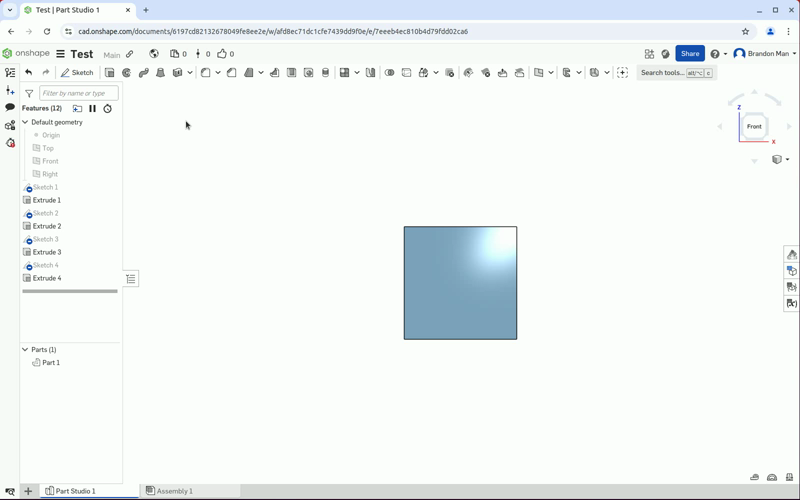
mouse_move(73, 189)
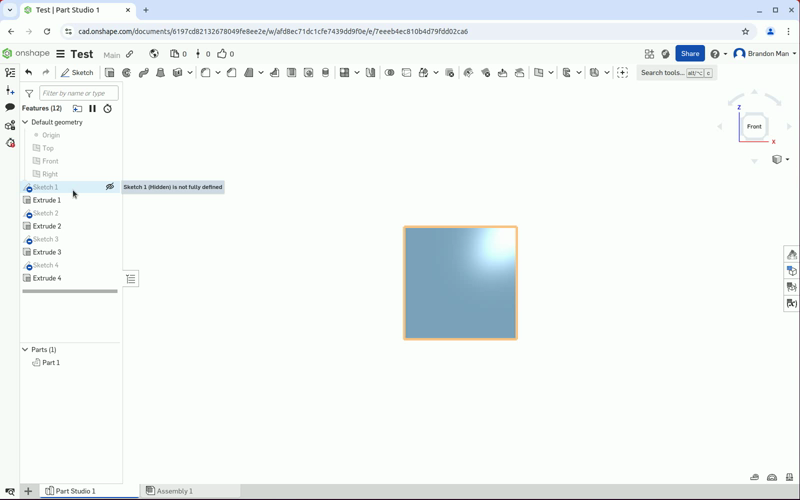
click(73, 189)
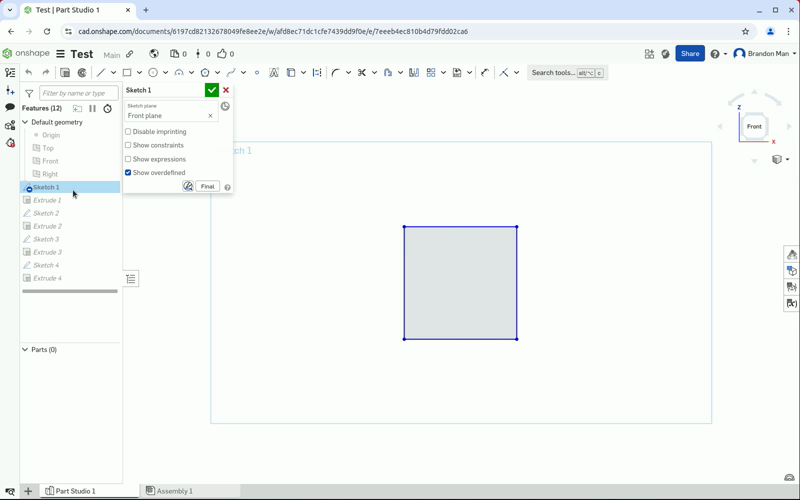
mouse_move(229, 92)
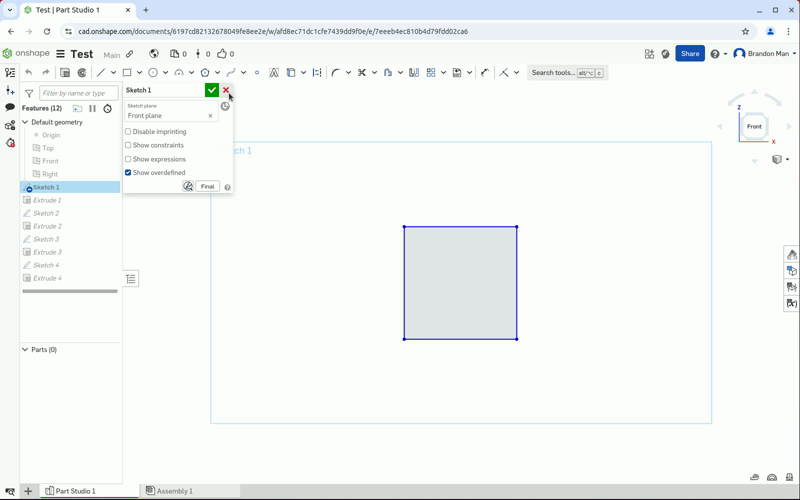
click(229, 92)
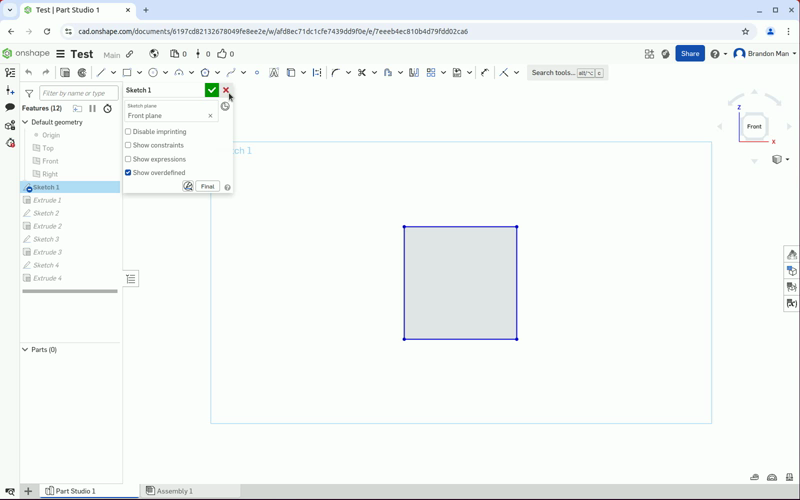
key(shift+s)
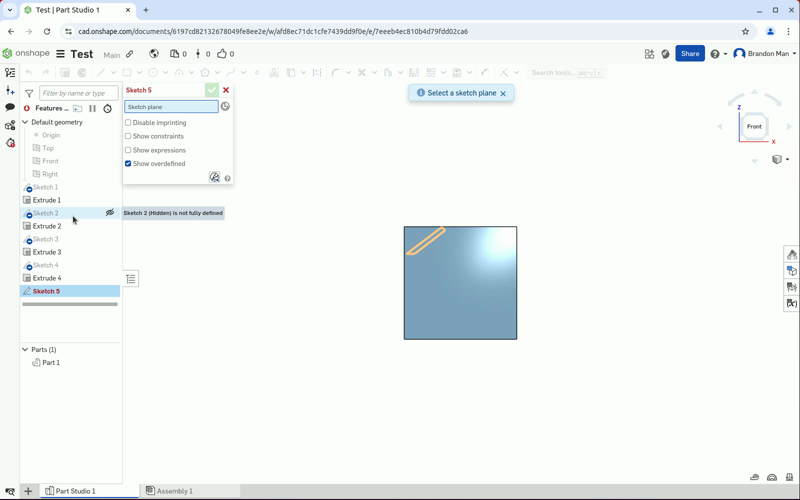
scroll(3)
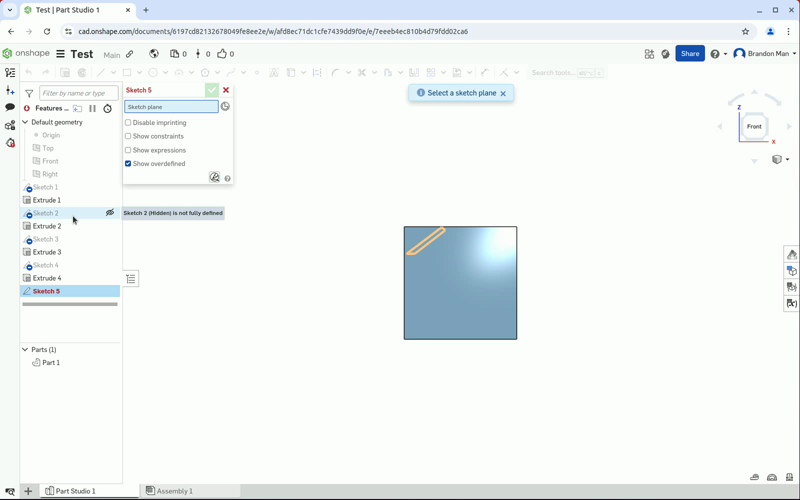
mouse_move(73, 163)
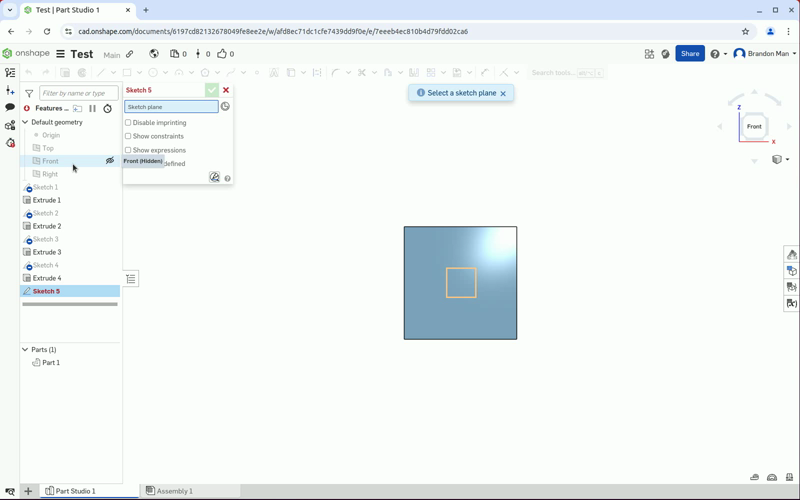
click(73, 163)
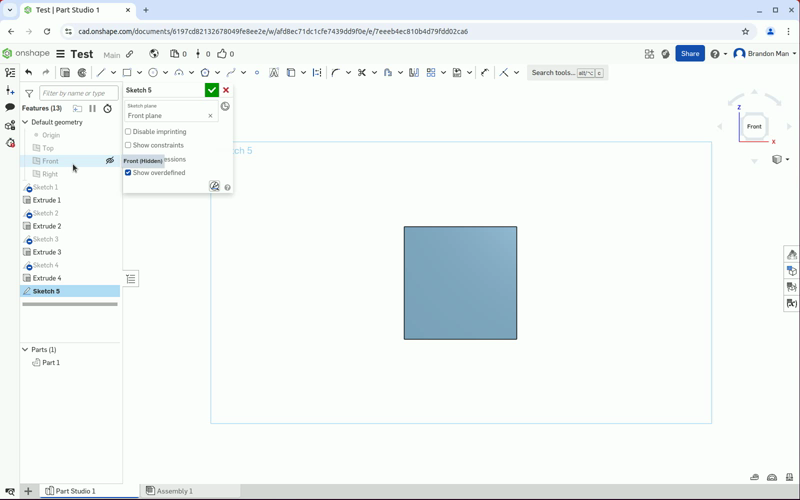
mouse_move(73, 352)
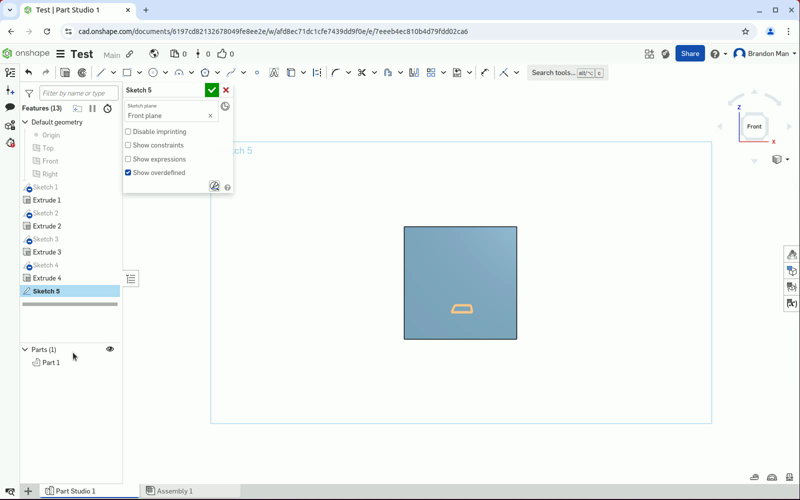
key(y)
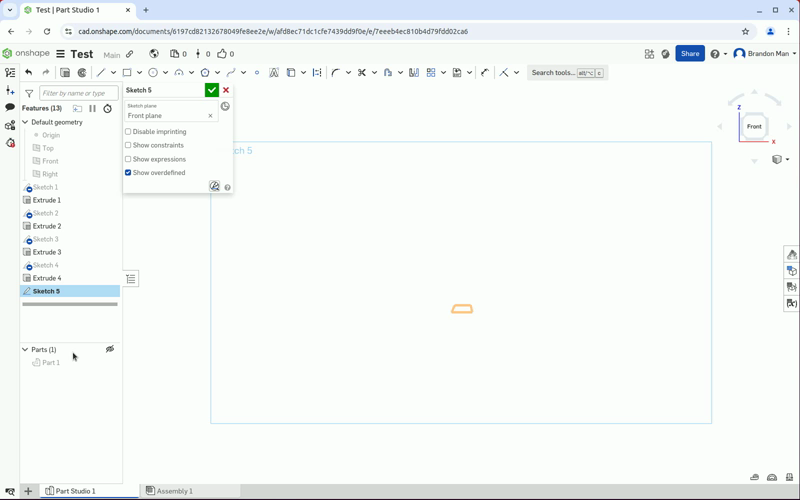
key(l)
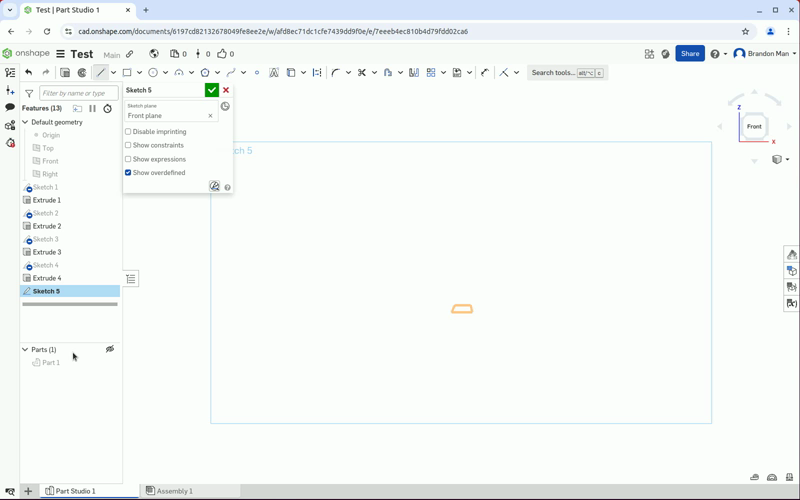
key_down(shift)
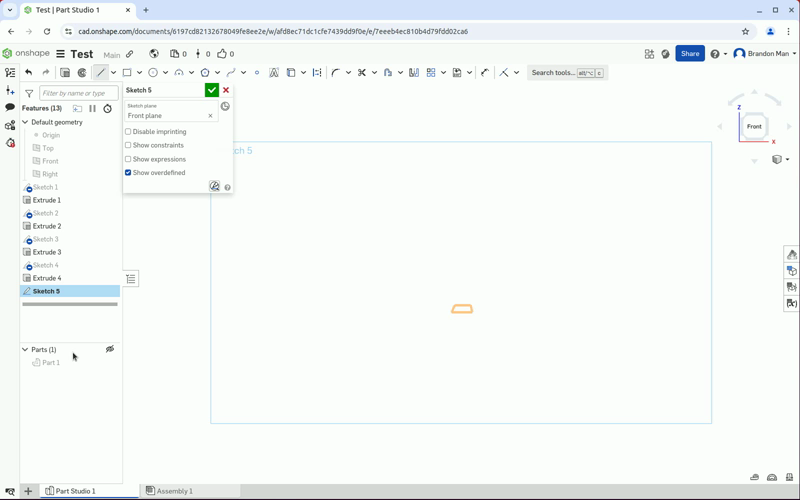
mouse_move(468, 305)
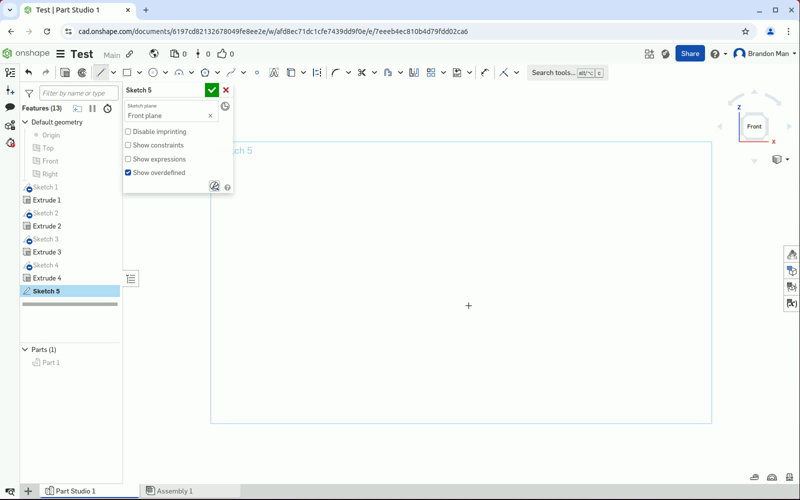
click(468, 305)
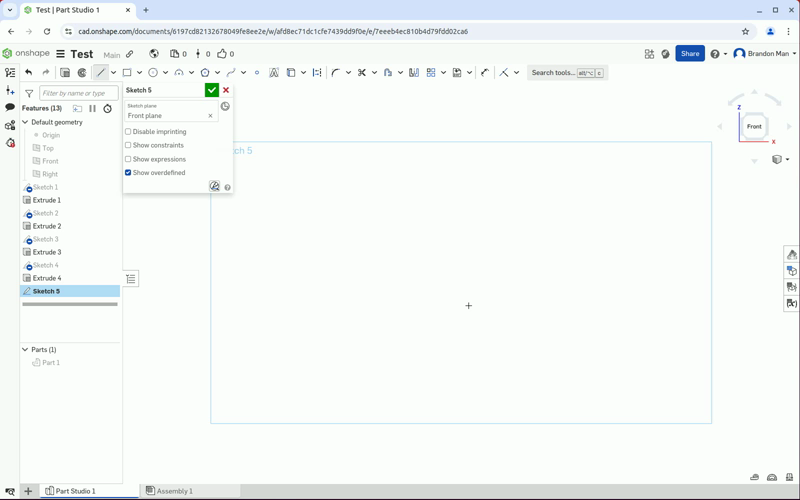
key_up(shift)
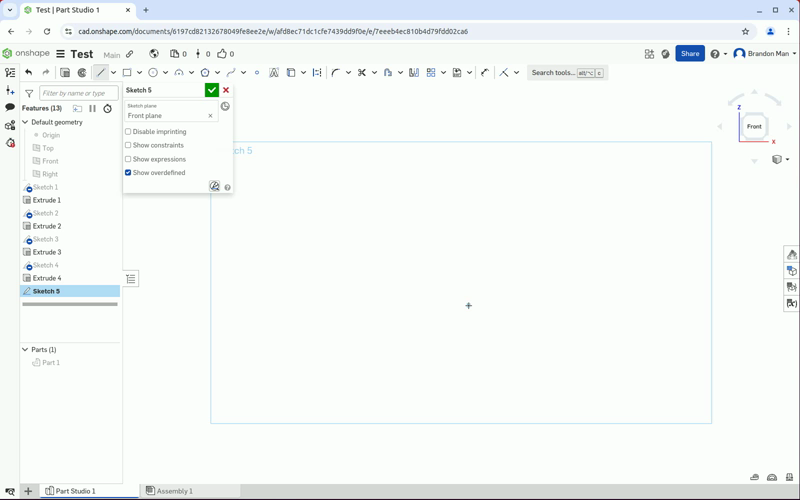
key_down(shift)
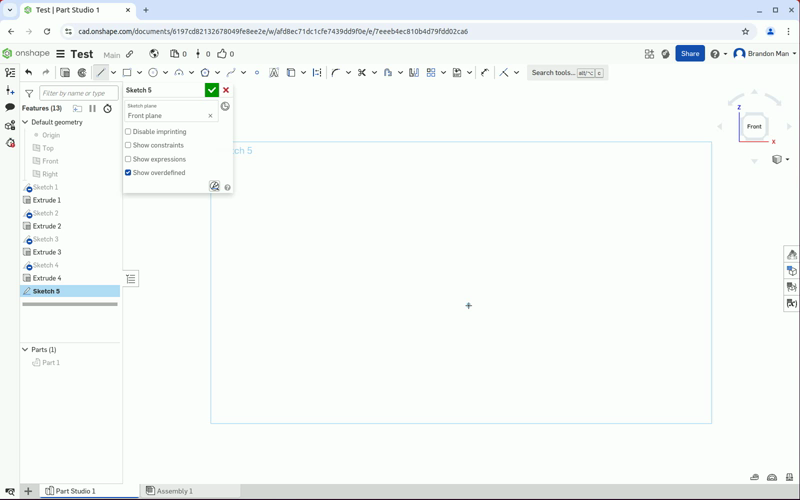
mouse_move(498, 305)
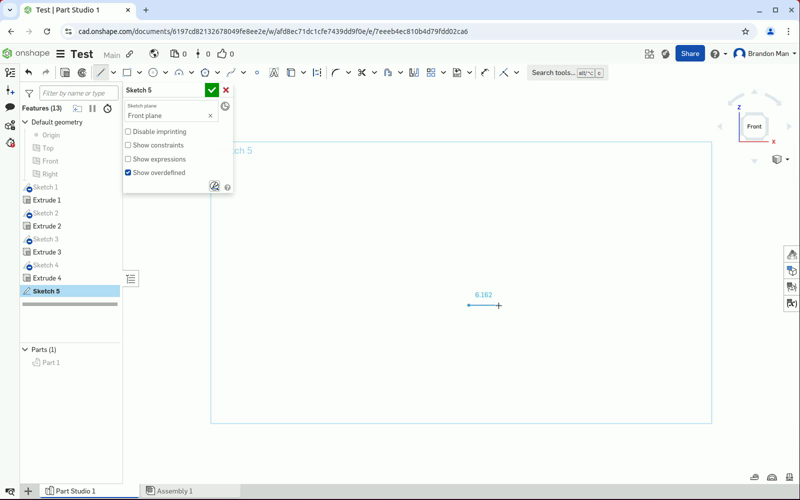
mouse_move(470, 311)
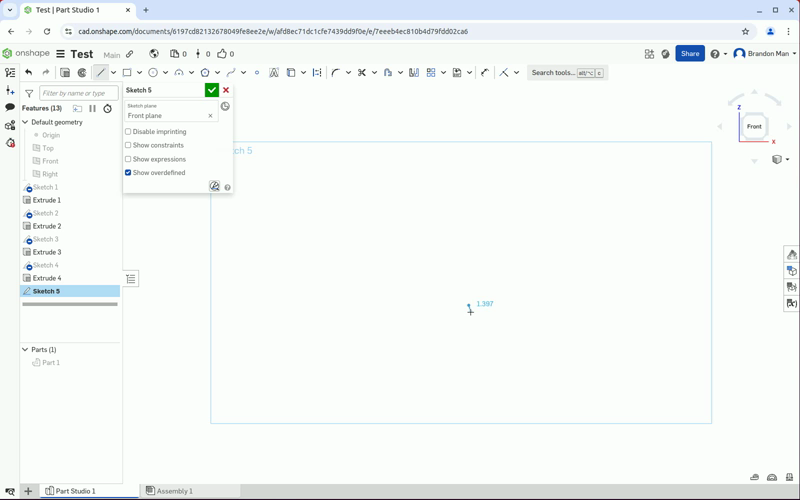
scroll(6)
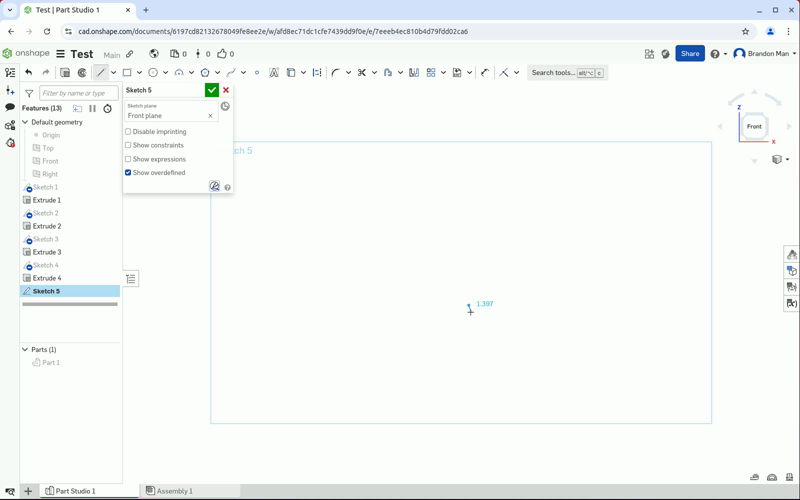
scroll(6)
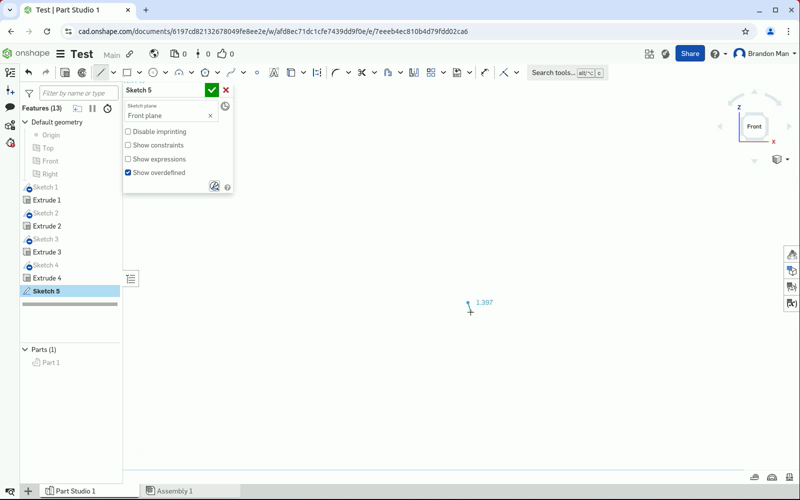
scroll(6)
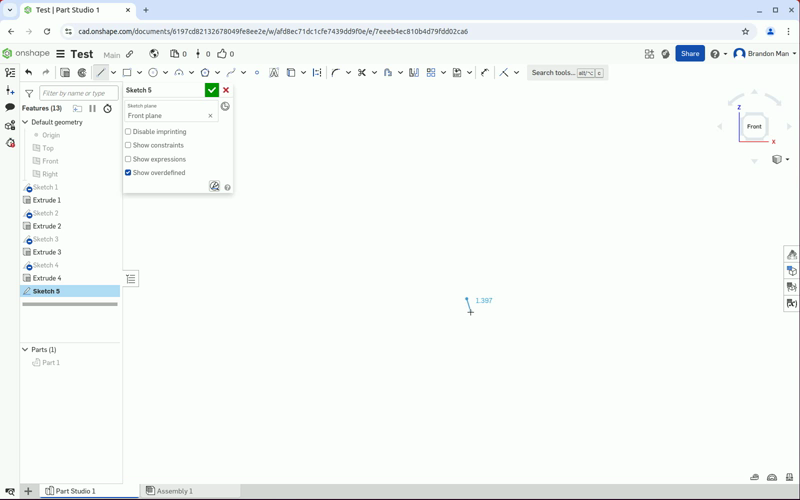
scroll(6)
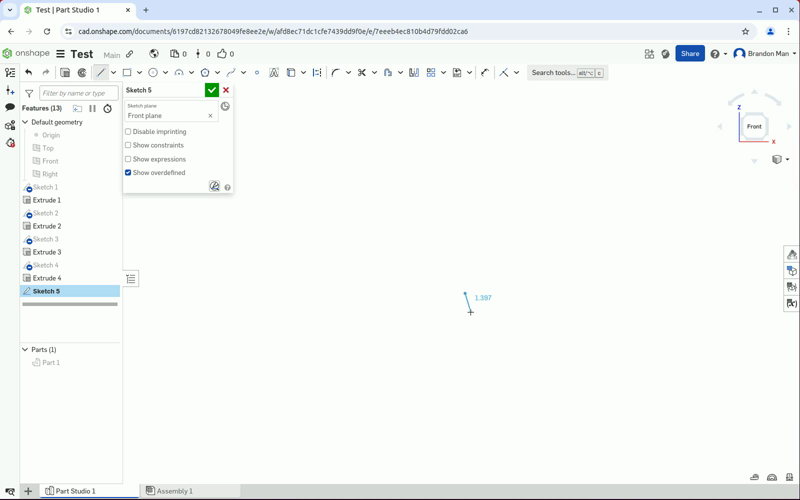
scroll(6)
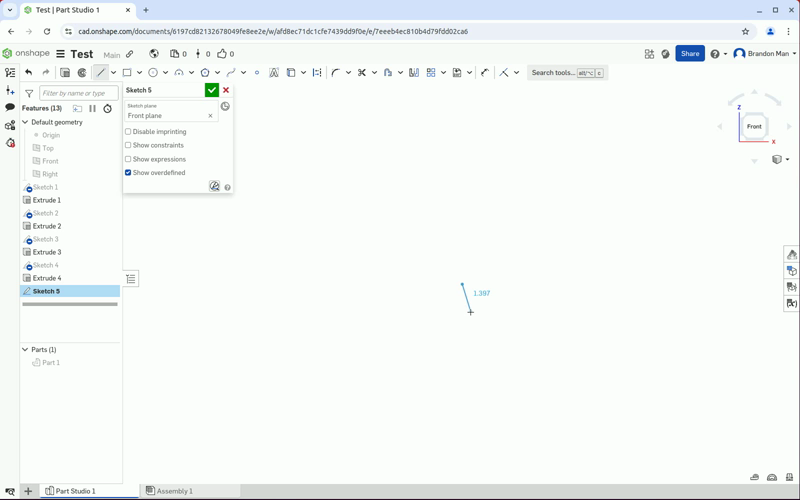
scroll(6)
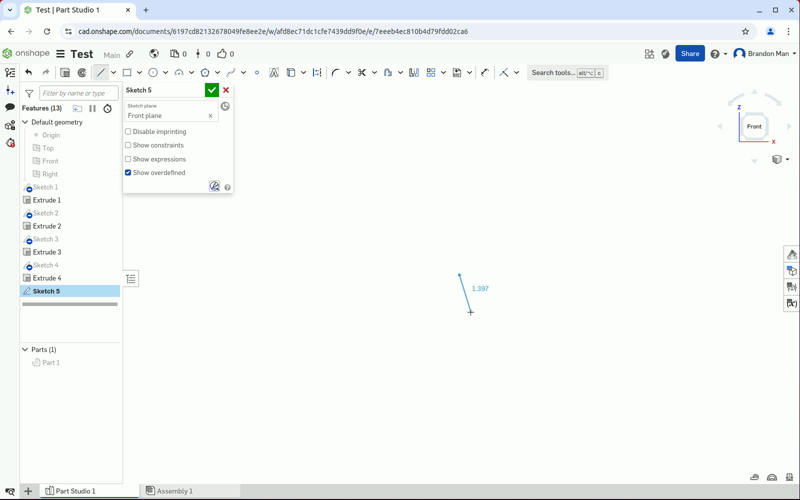
scroll(6)
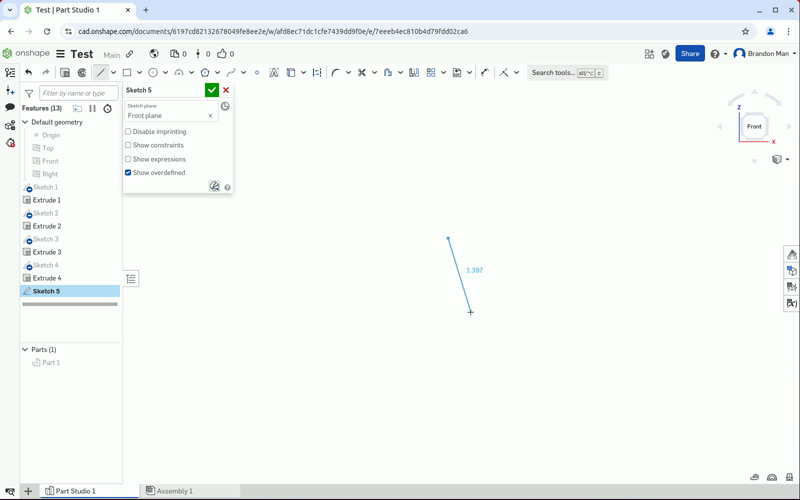
click(470, 311)
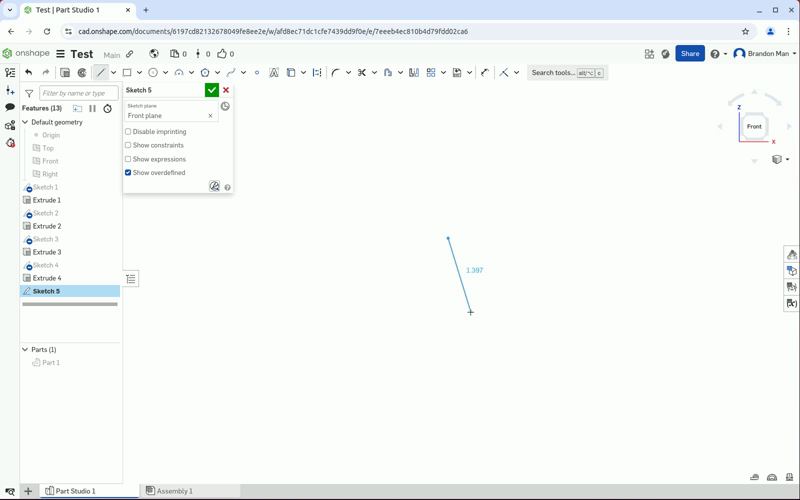
scroll(-6)
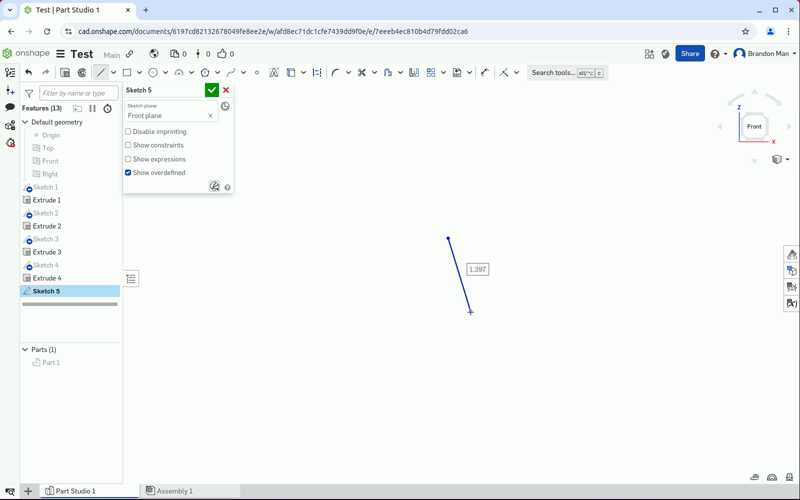
scroll(-6)
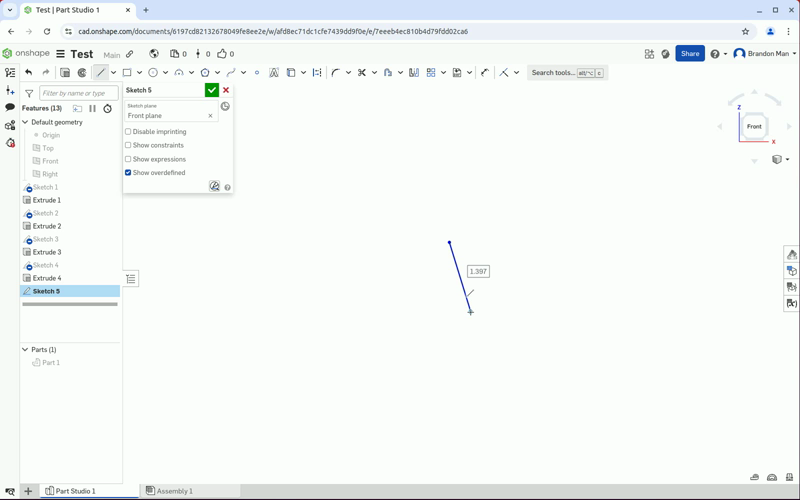
scroll(-6)
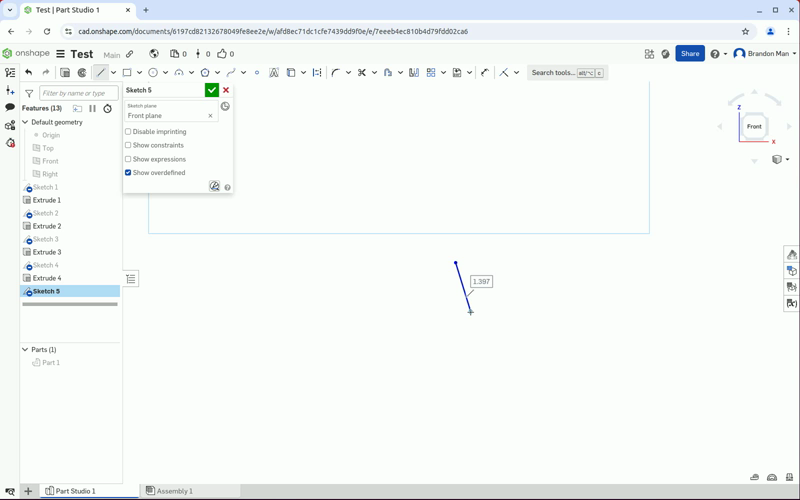
scroll(-6)
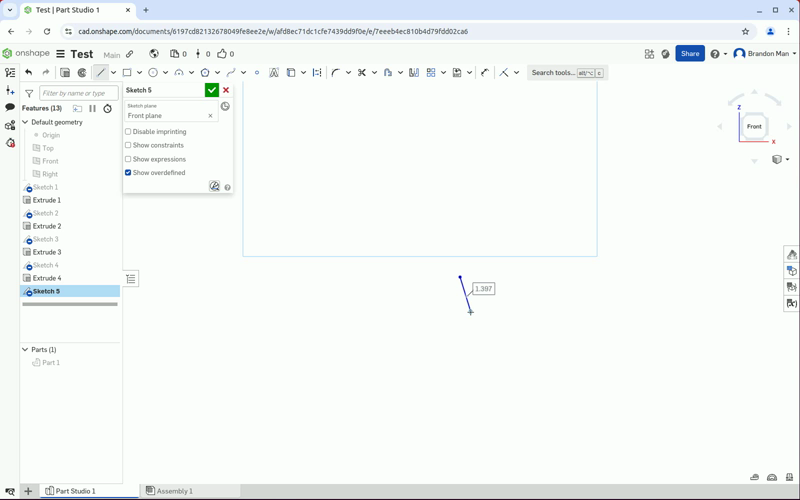
scroll(-6)
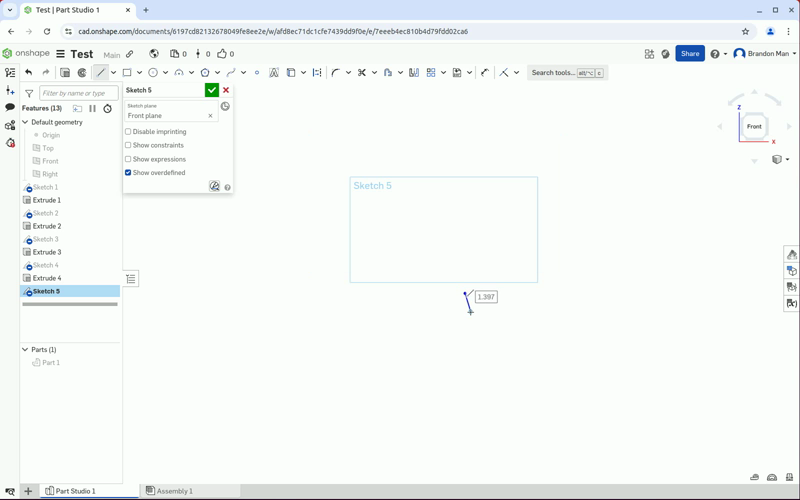
scroll(-6)
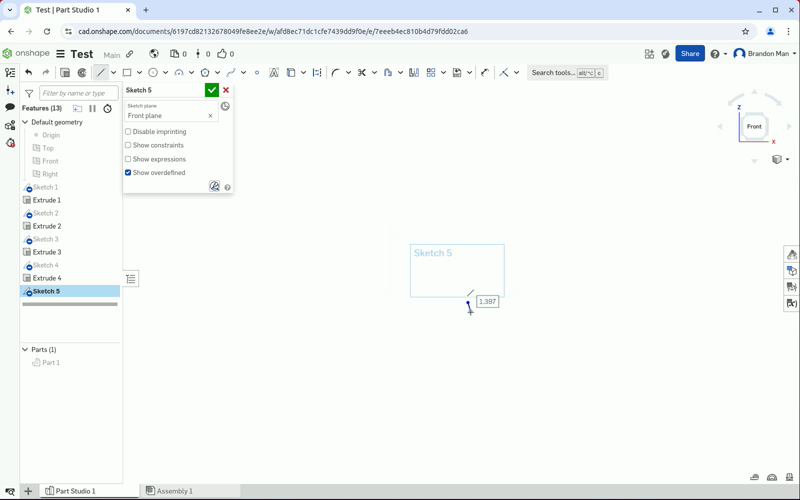
scroll(-6)
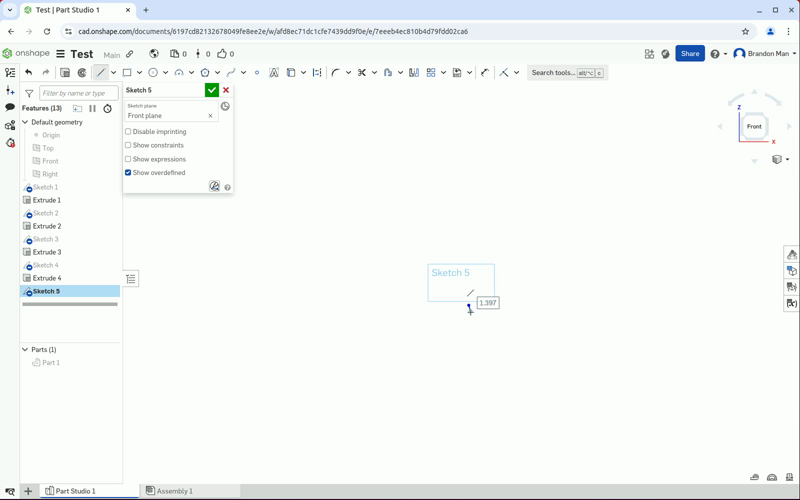
key_up(shift)
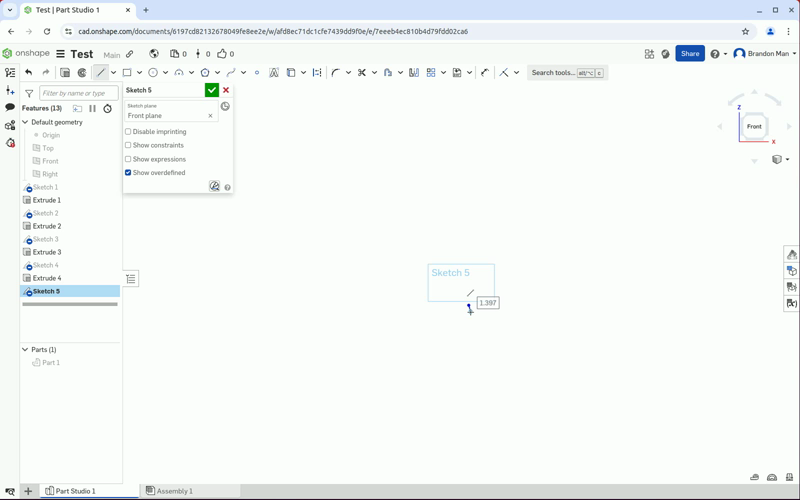
key_down(shift)
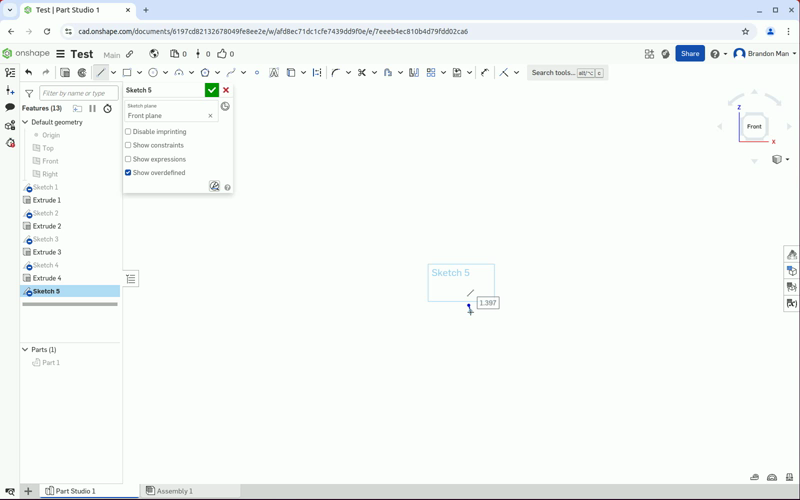
mouse_move(516, 251)
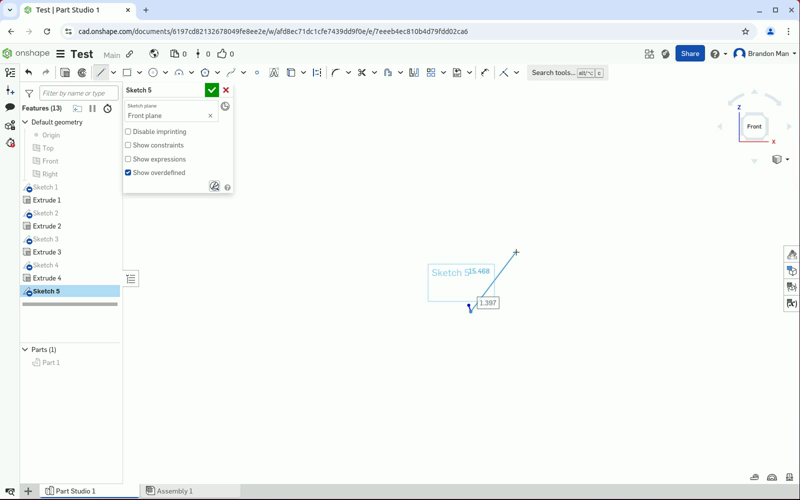
click(516, 251)
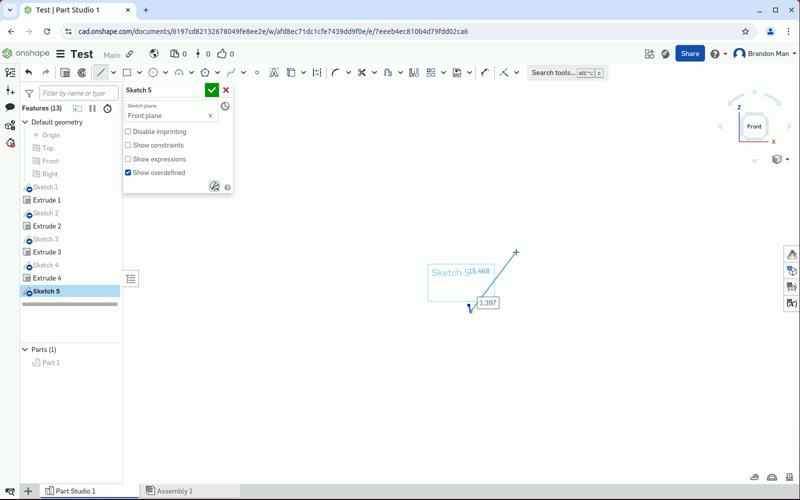
key_up(shift)
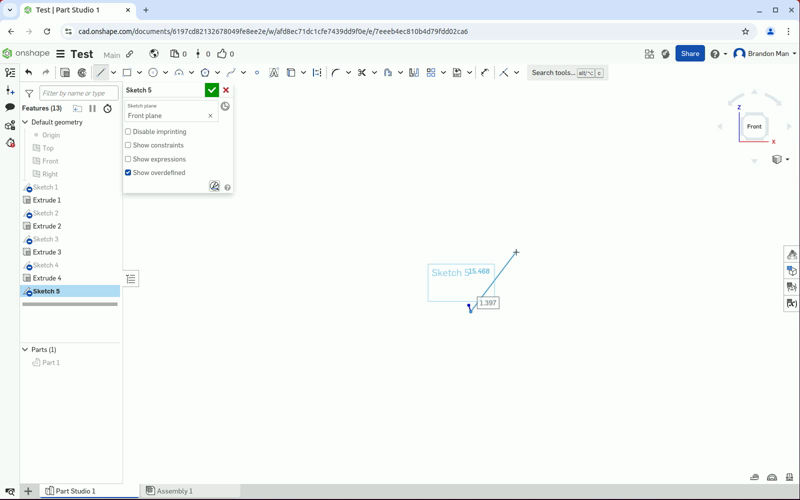
key_down(shift)
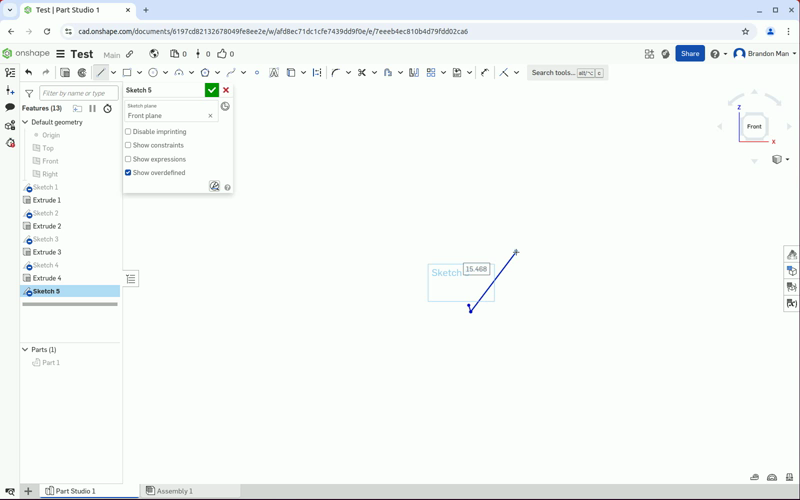
mouse_move(546, 251)
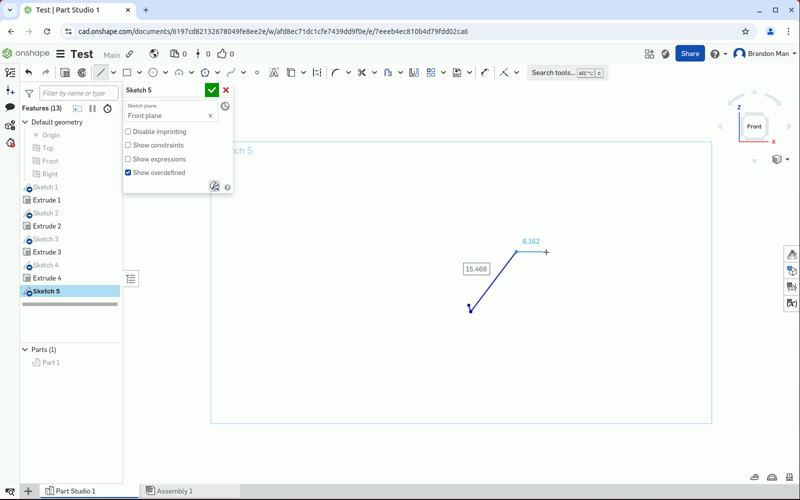
mouse_move(510, 251)
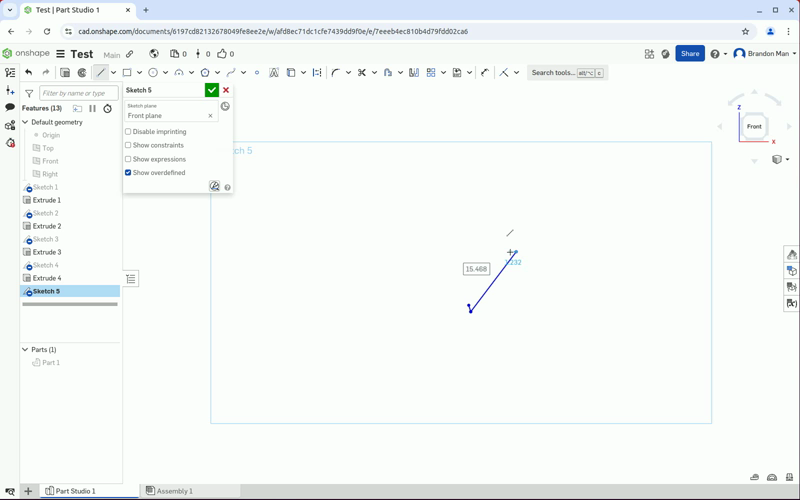
scroll(6)
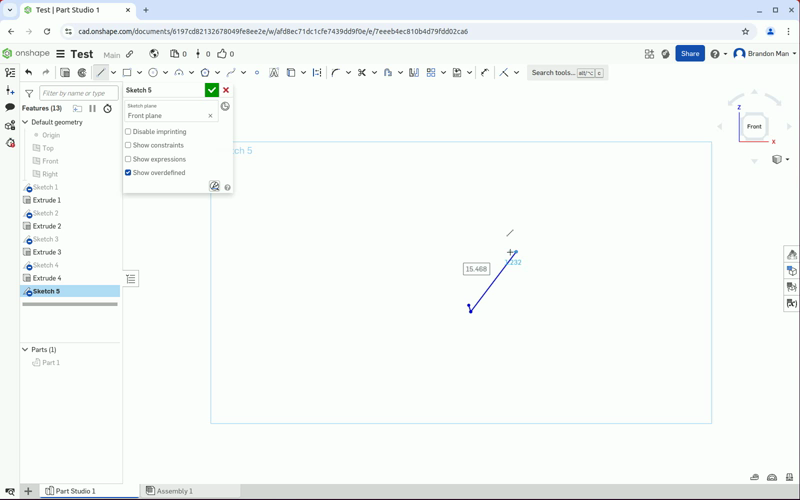
scroll(6)
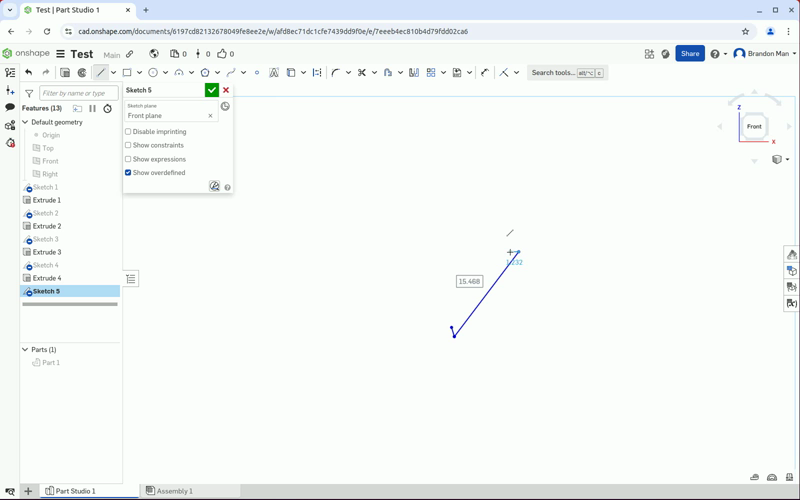
scroll(6)
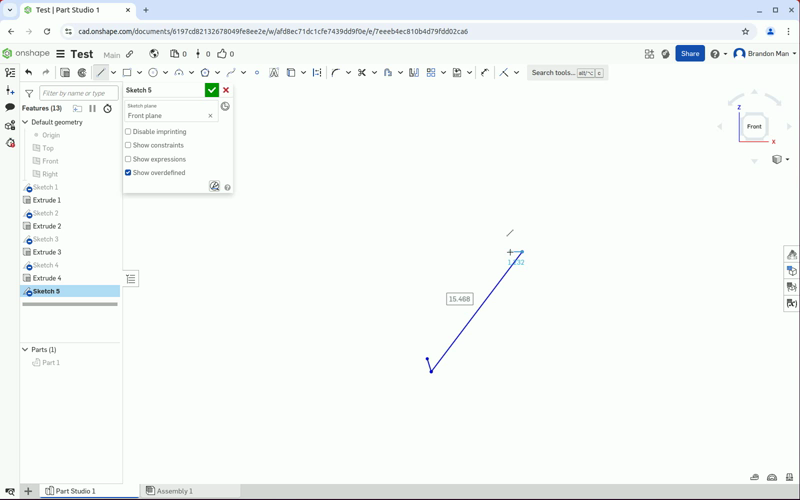
scroll(6)
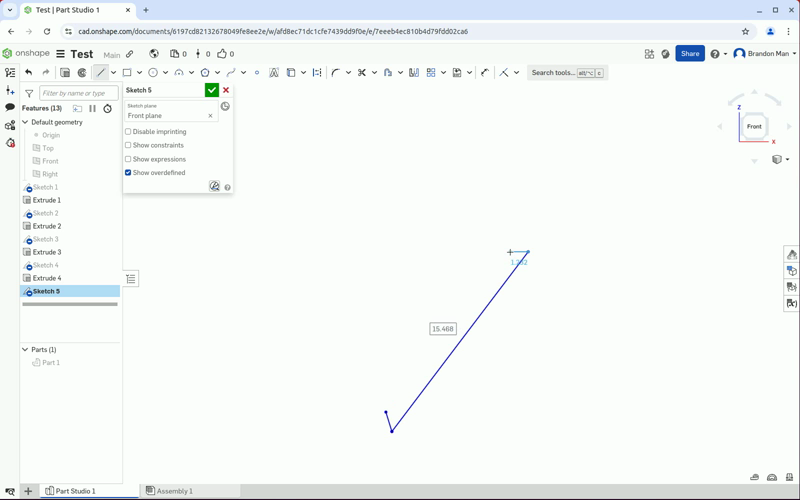
scroll(6)
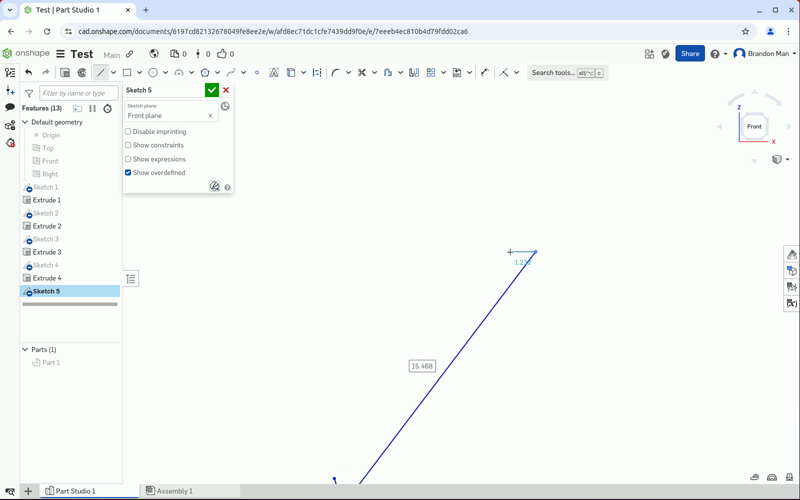
scroll(6)
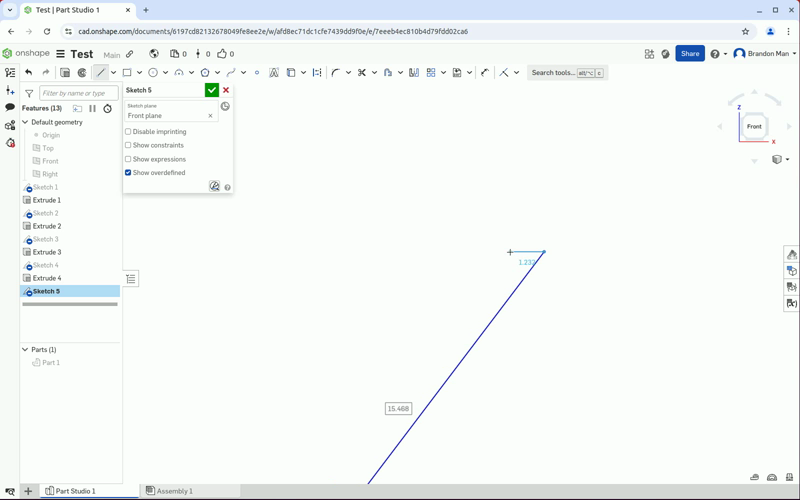
scroll(6)
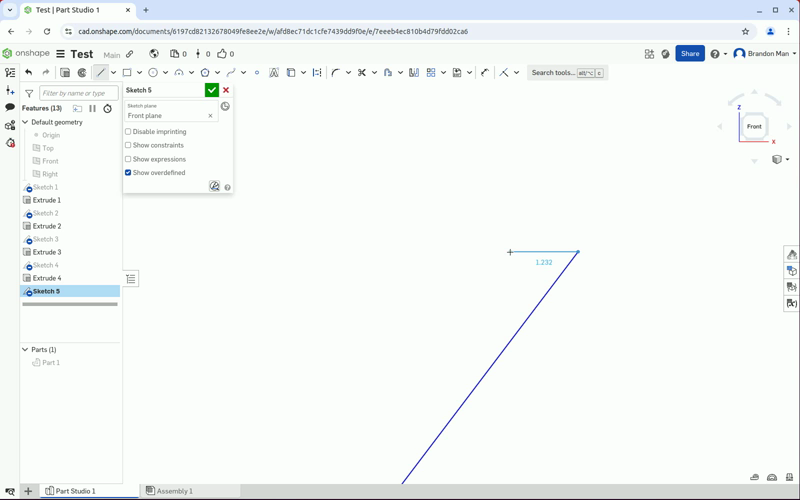
click(510, 251)
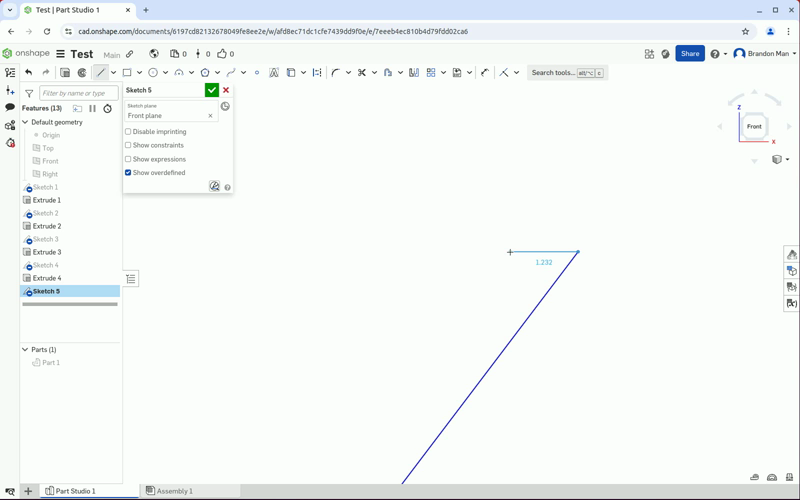
scroll(-6)
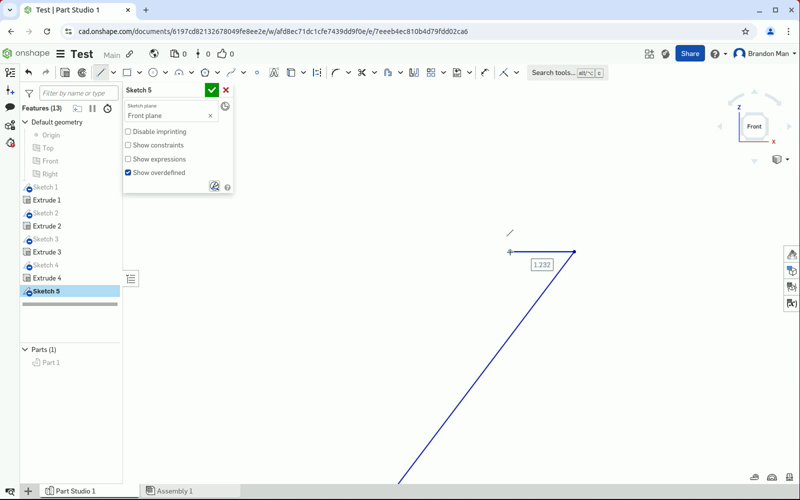
scroll(-6)
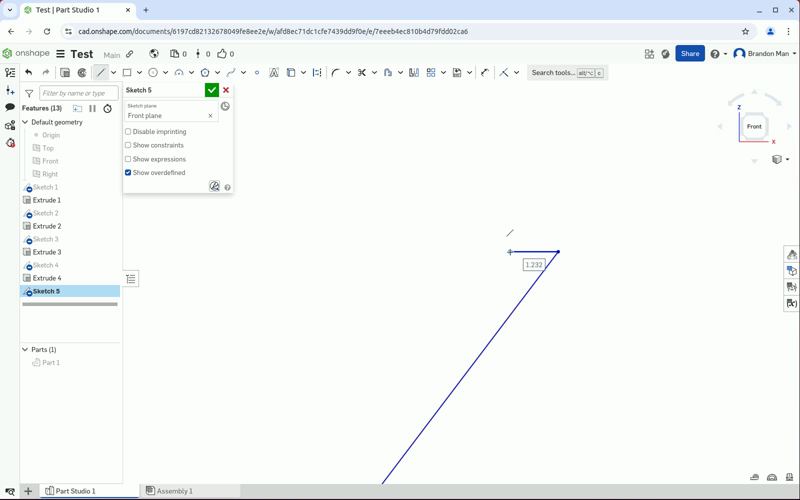
scroll(-6)
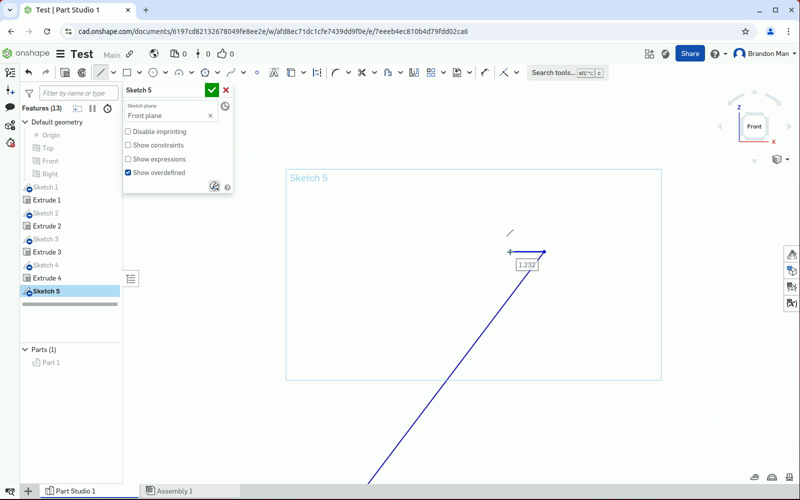
scroll(-6)
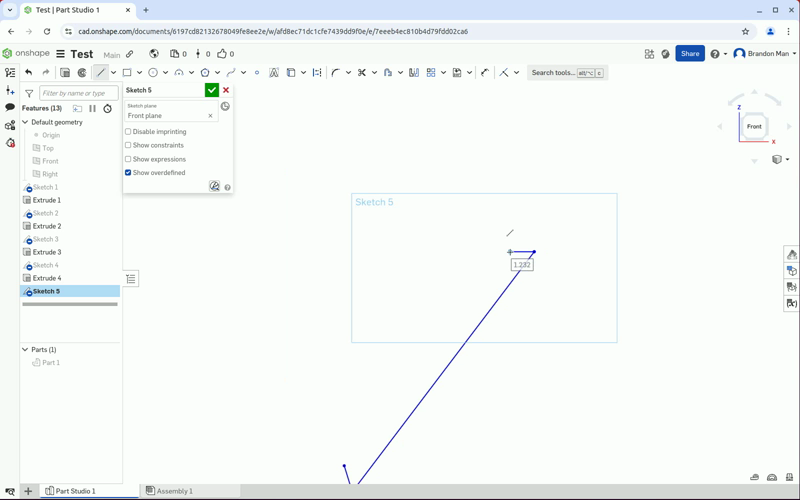
scroll(-6)
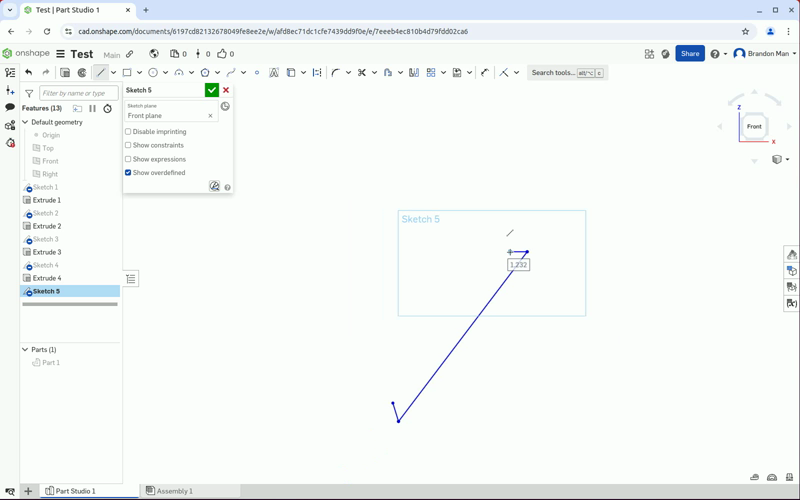
scroll(-6)
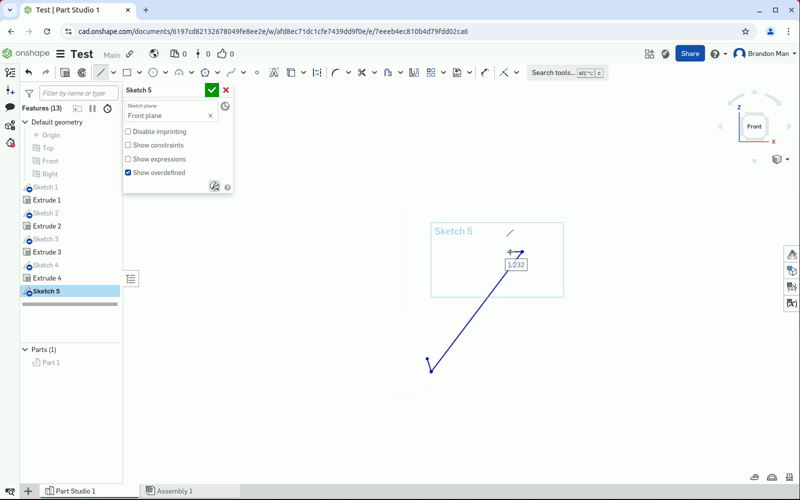
scroll(-6)
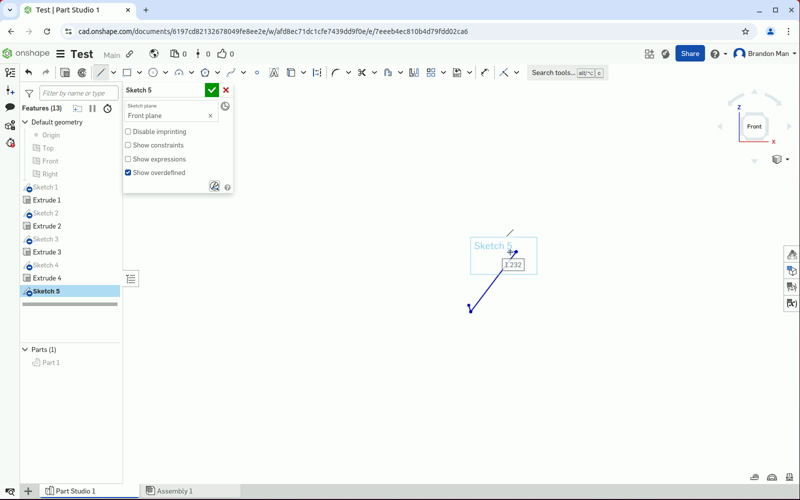
key_up(shift)
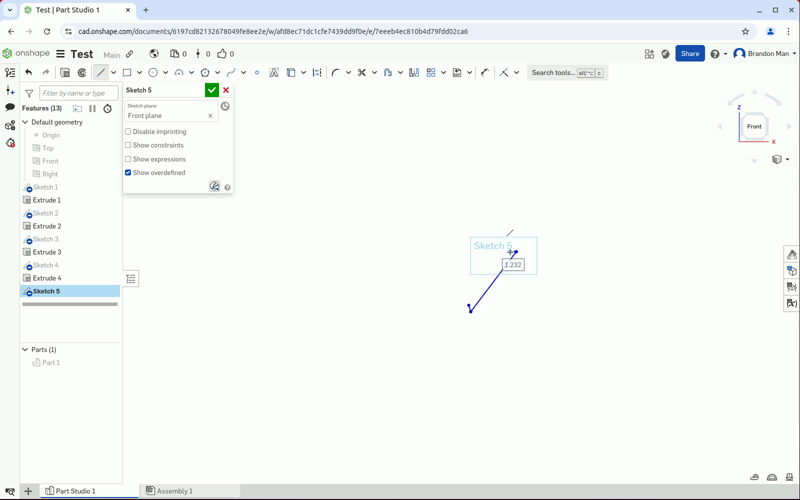
key_down(shift)
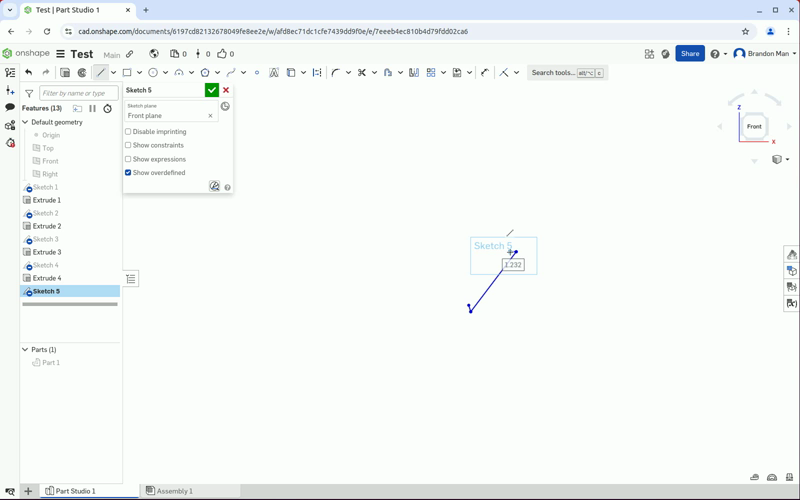
mouse_move(468, 305)
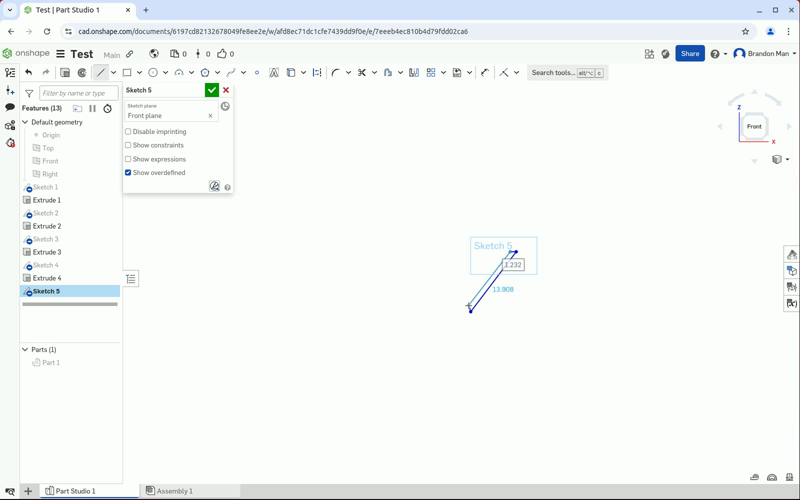
key_up(shift)
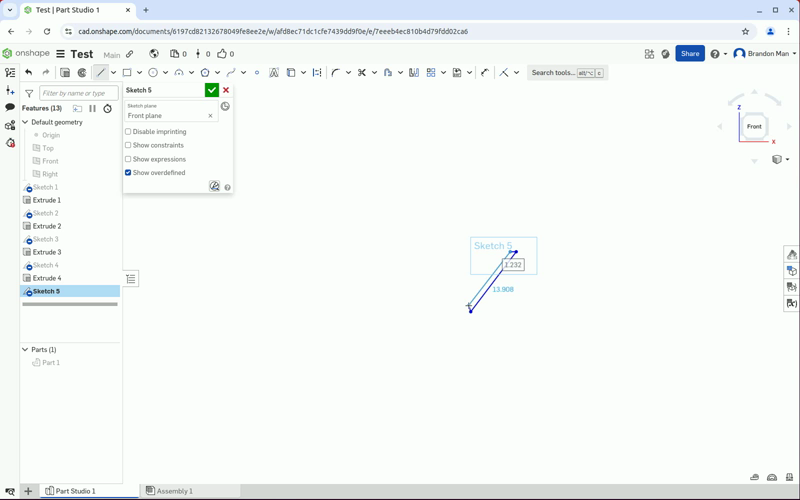
click(468, 305)
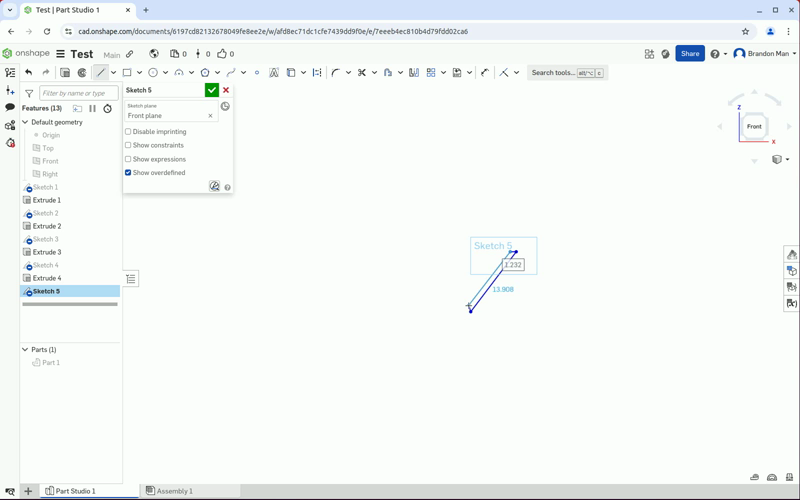
key(esc)
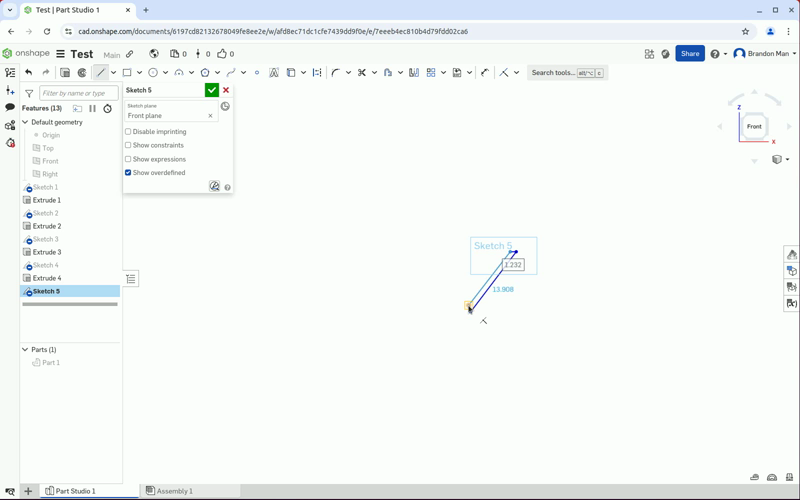
mouse_move(512, 252)
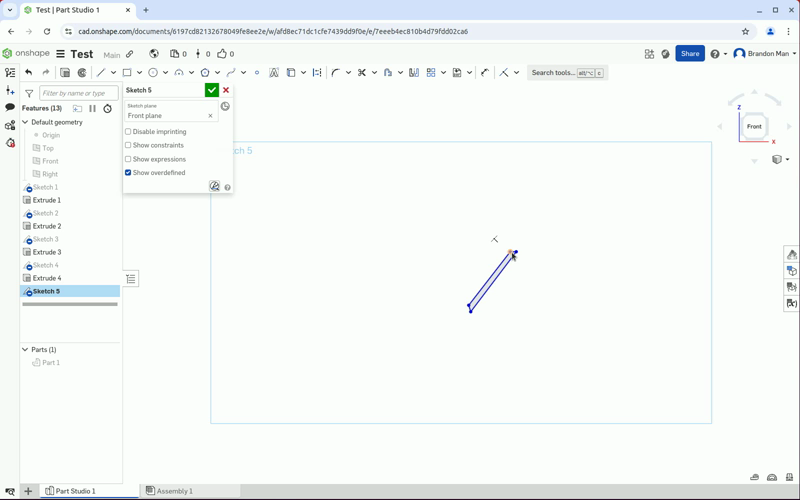
scroll(6)
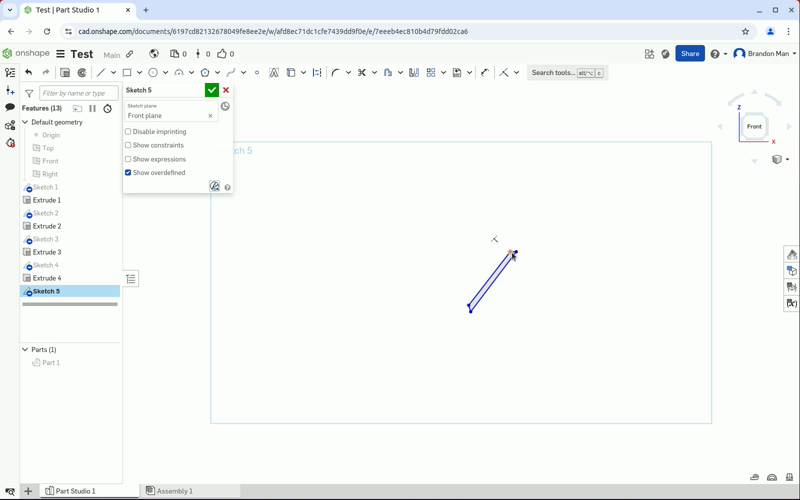
scroll(6)
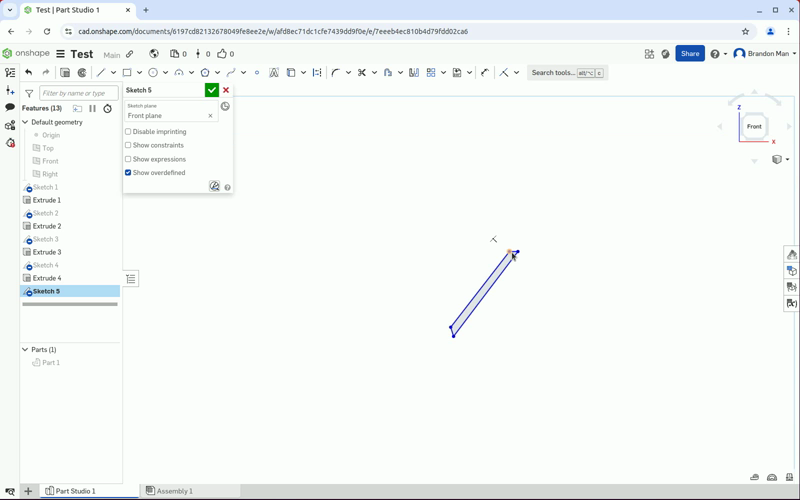
scroll(6)
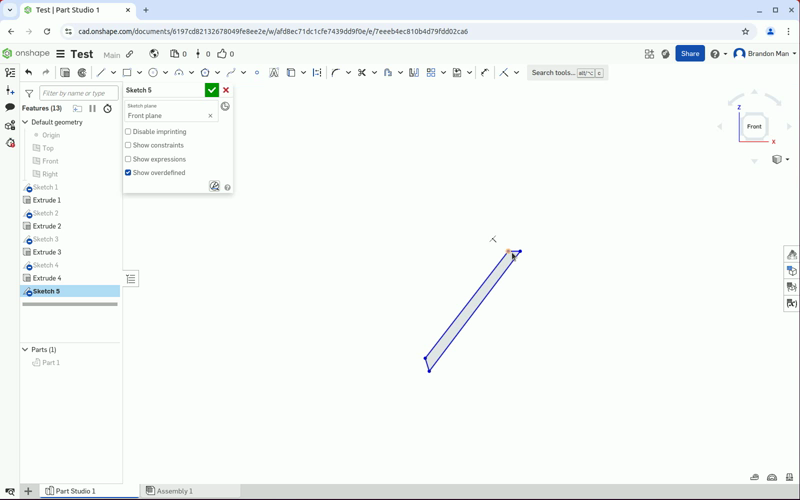
scroll(6)
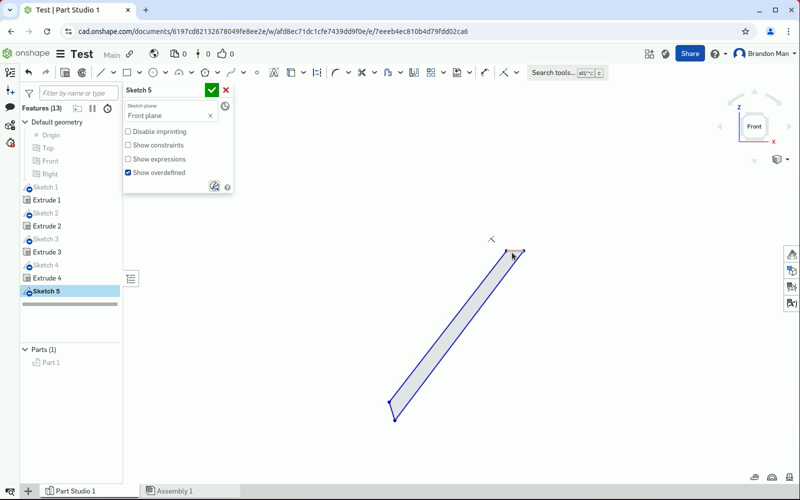
scroll(6)
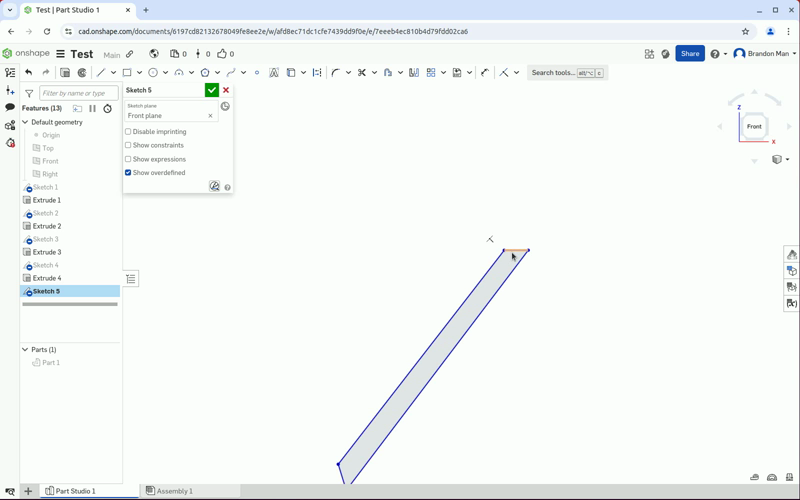
scroll(6)
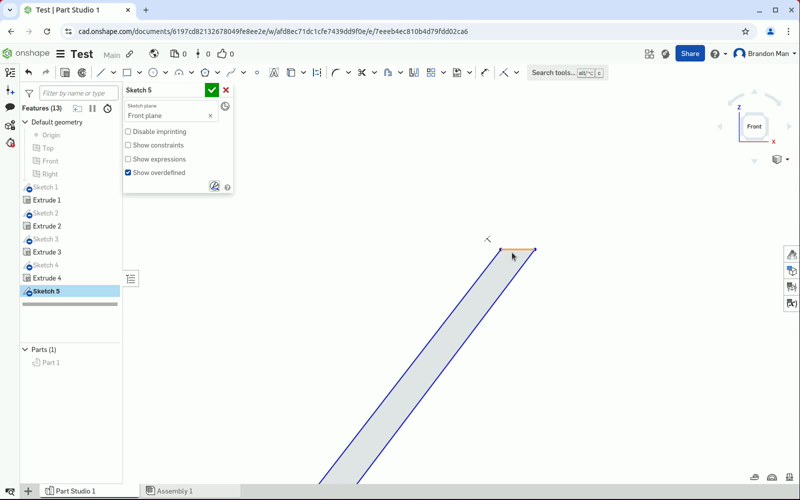
scroll(6)
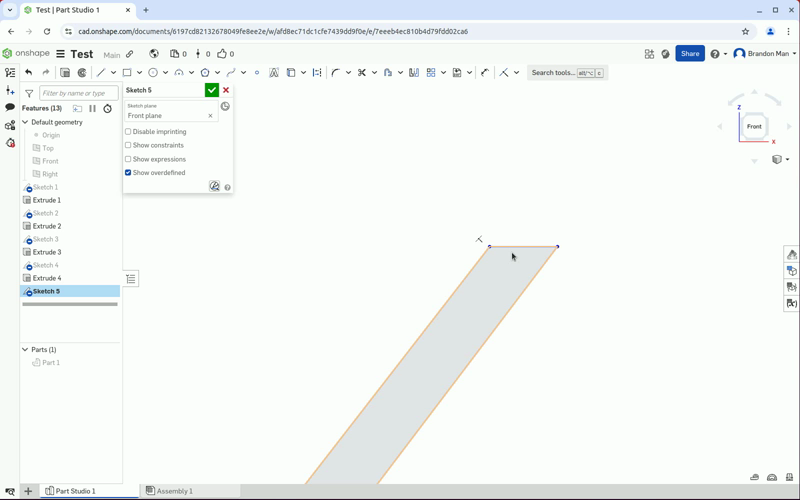
click(512, 252)
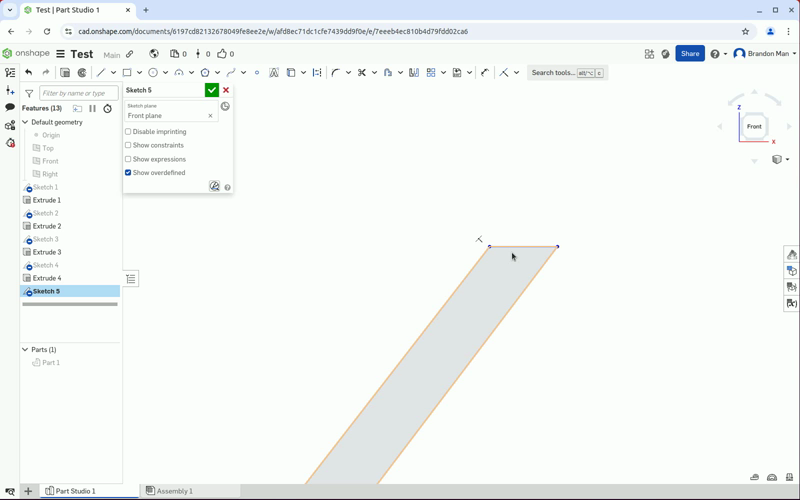
scroll(-6)
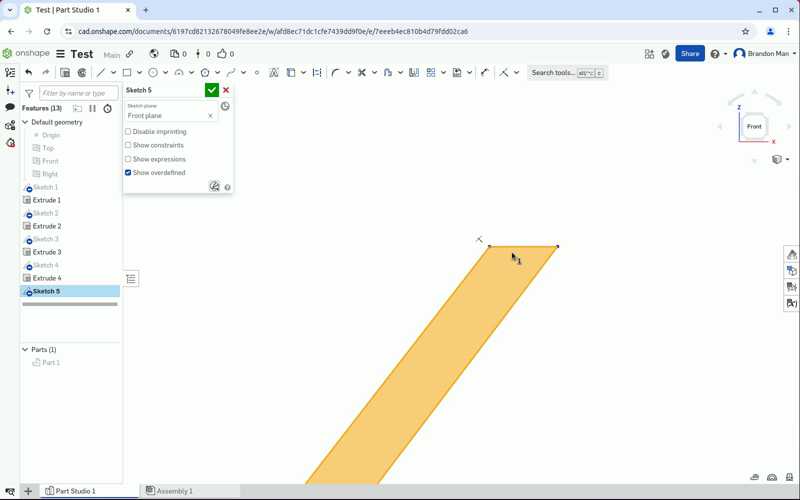
scroll(-6)
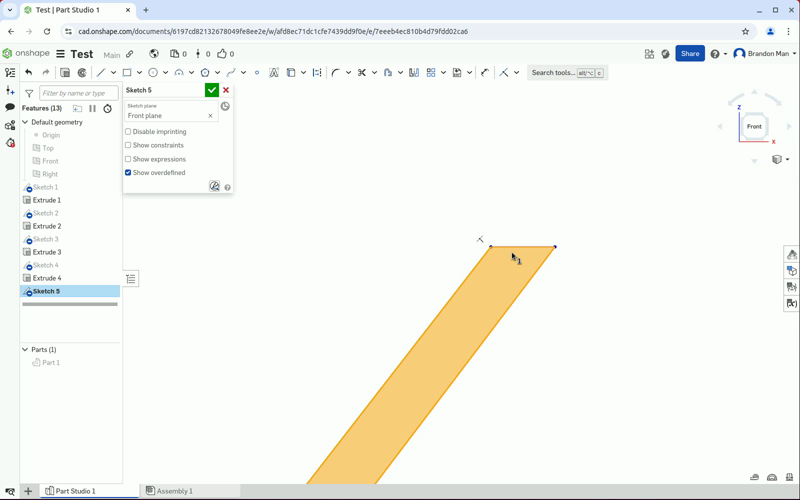
scroll(-6)
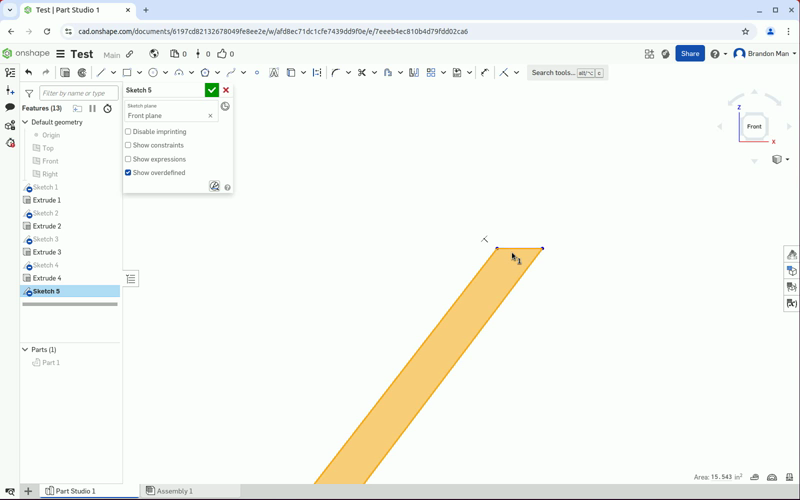
scroll(-6)
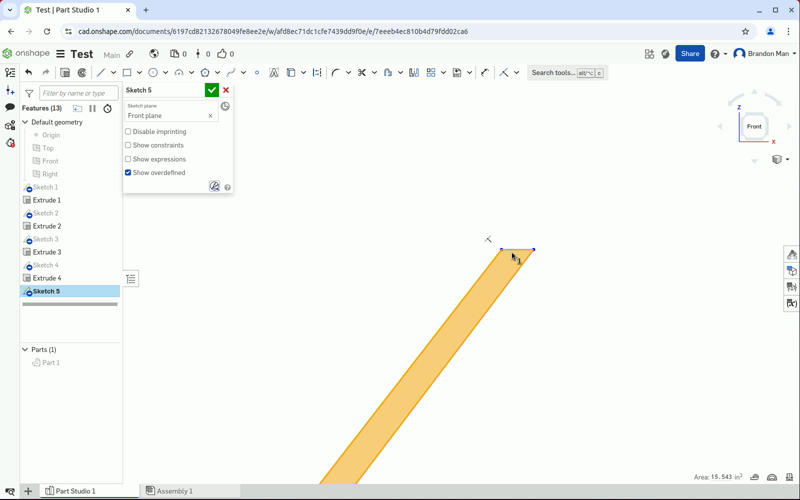
scroll(-6)
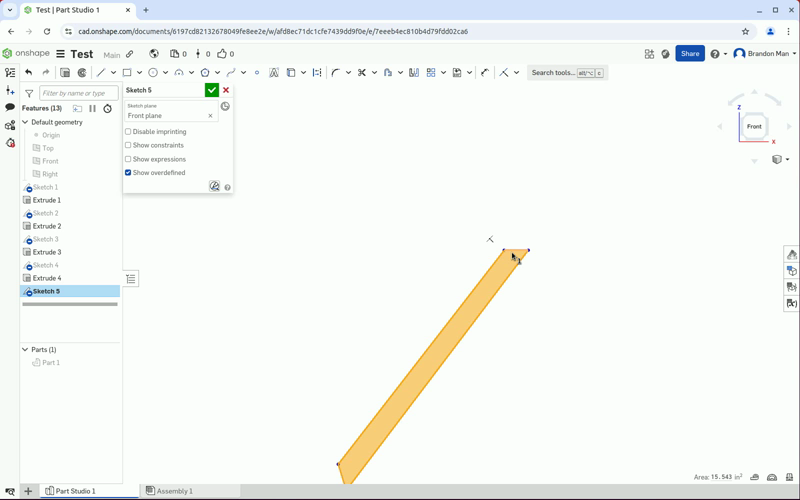
scroll(-6)
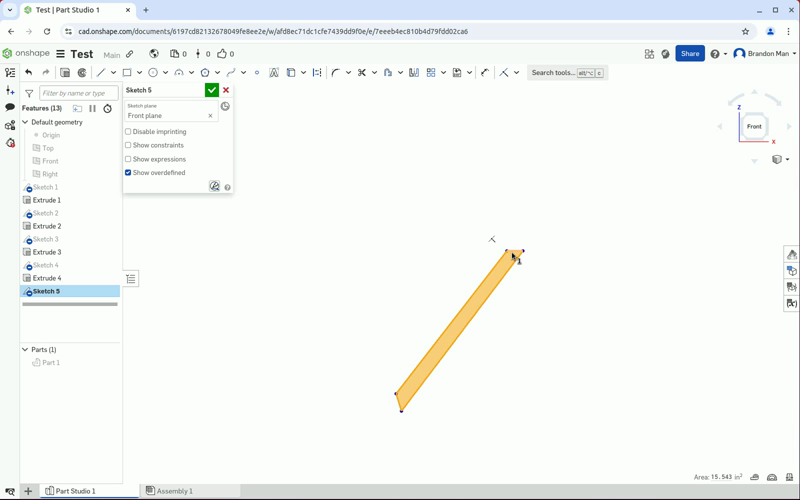
scroll(-6)
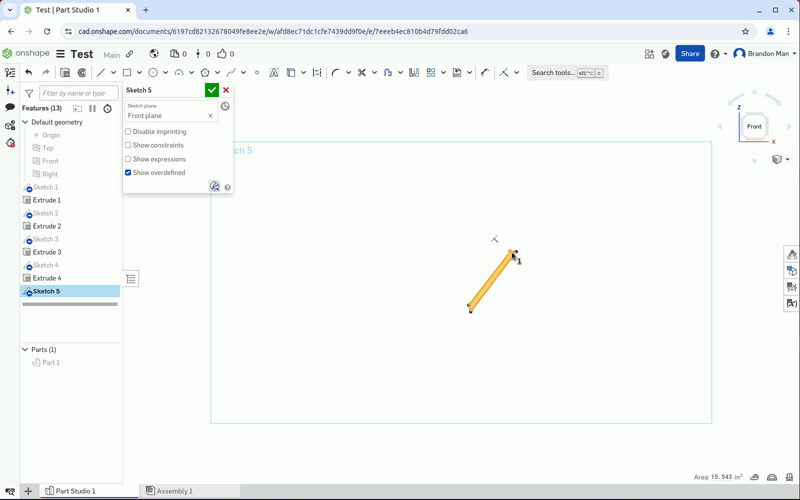
mouse_move(73, 352)
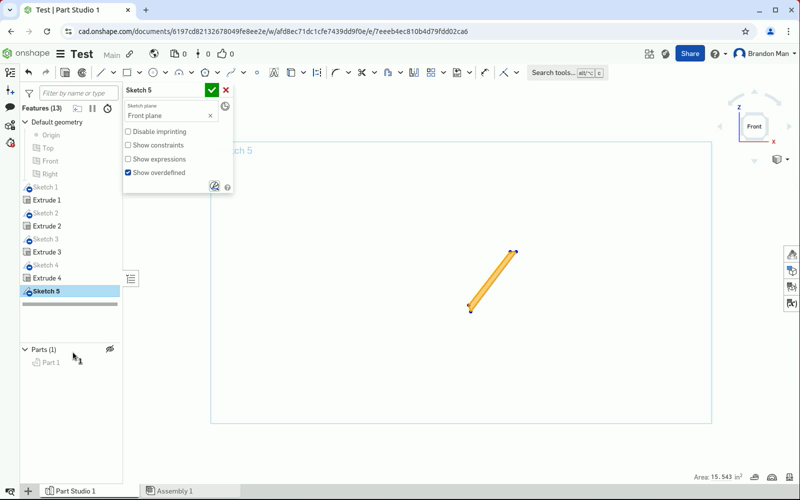
key(shift+y)
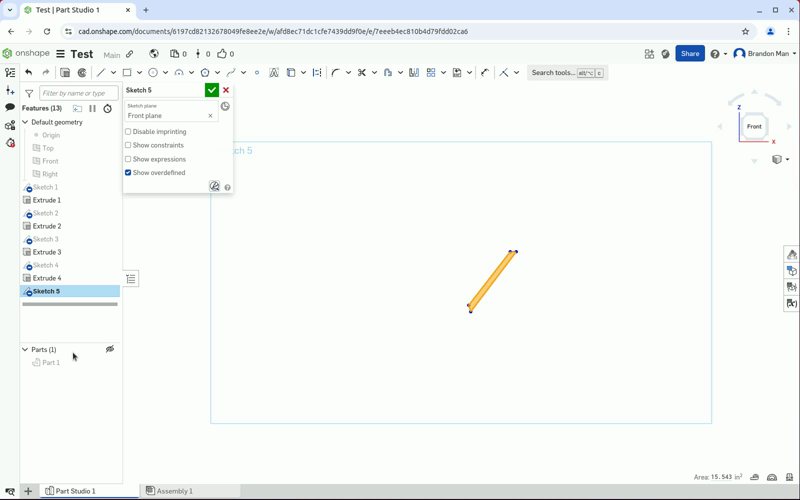
key(shift+e)
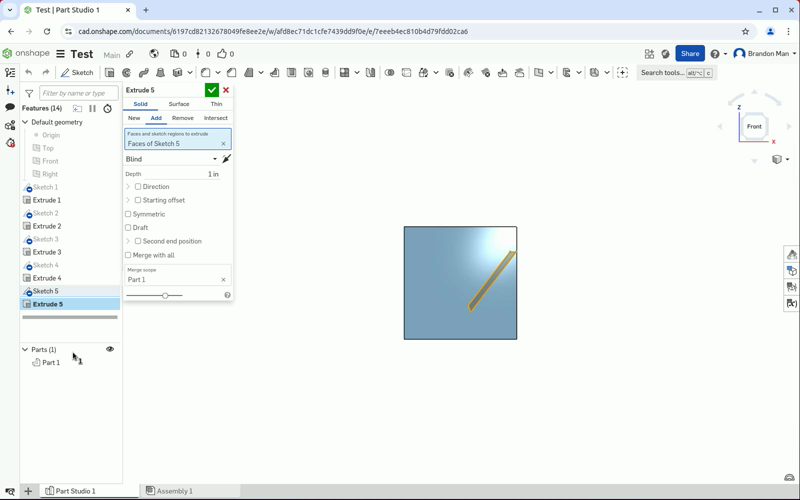
mouse_move(143, 106)
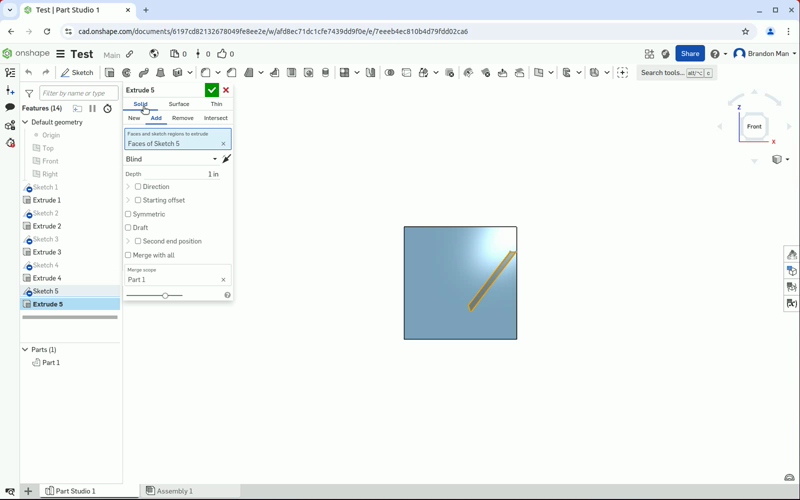
click(143, 106)
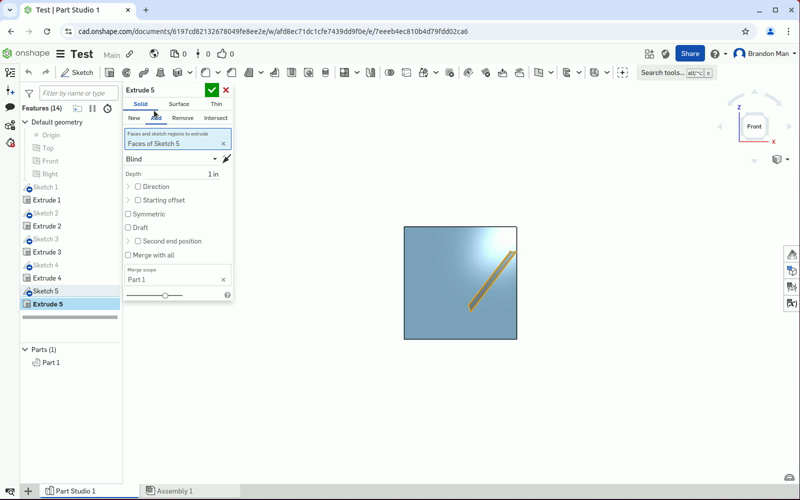
mouse_move(186, 120)
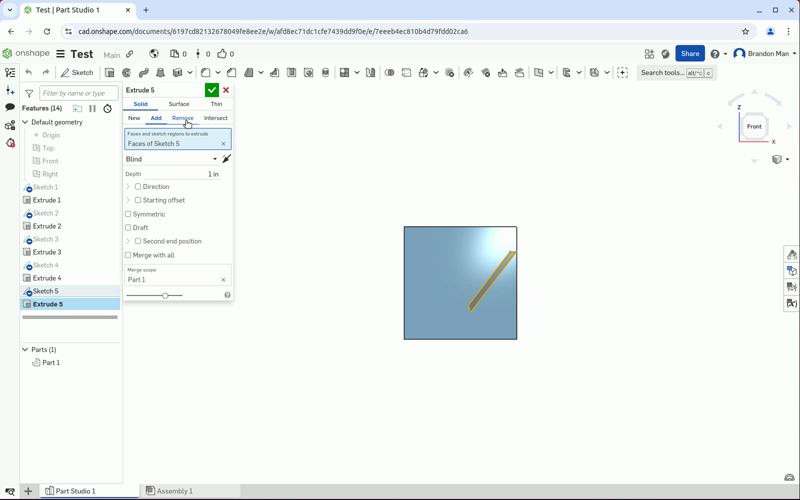
click(186, 120)
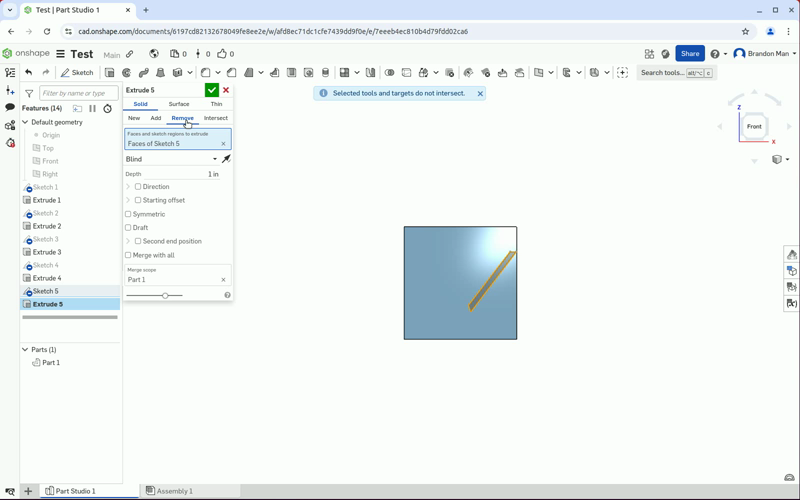
key(tab, 4)
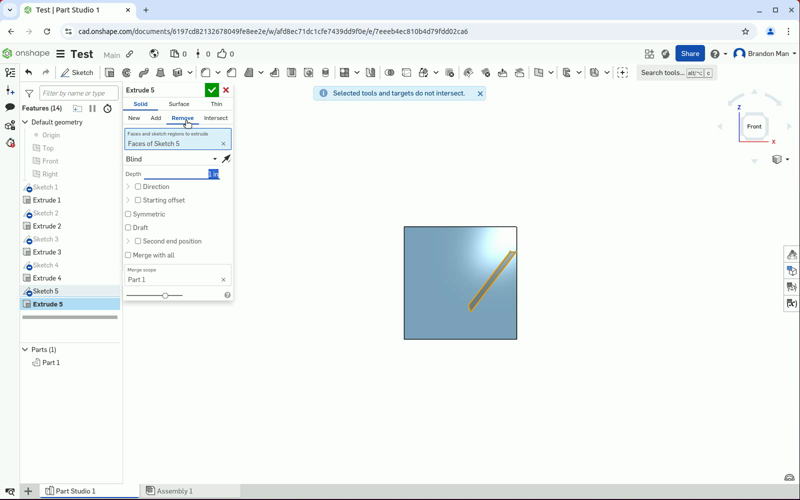
text(-11.554)
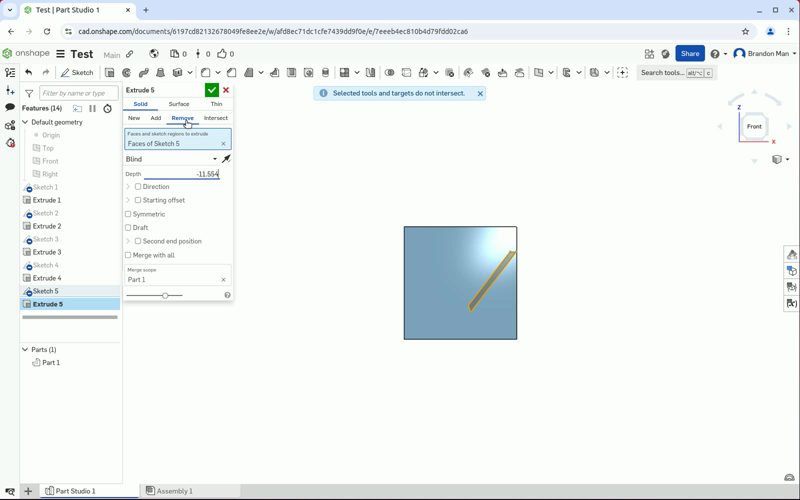
key(tab, 6)
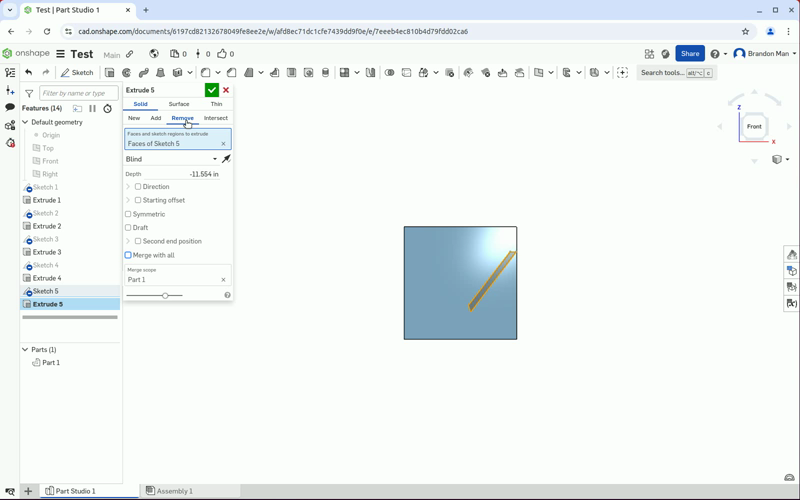
key(space)
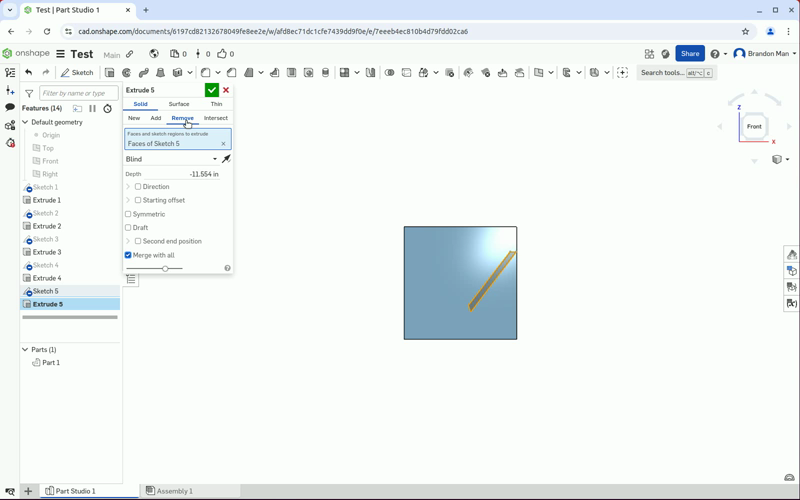
key(enter)
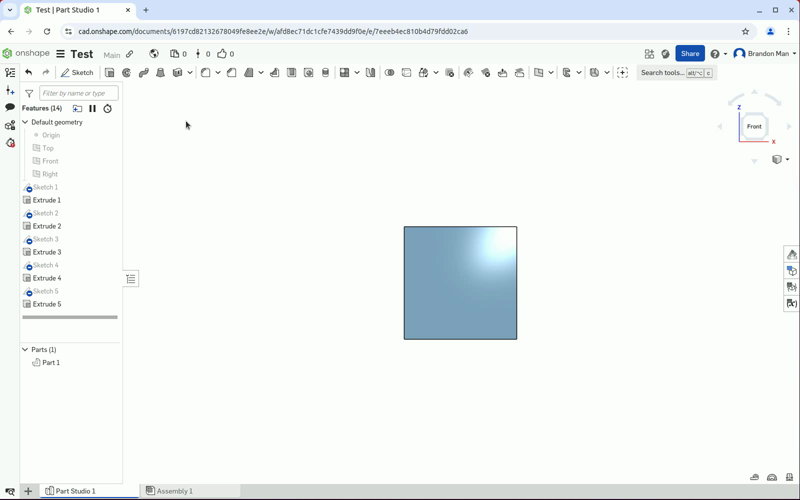
key(shift+h)
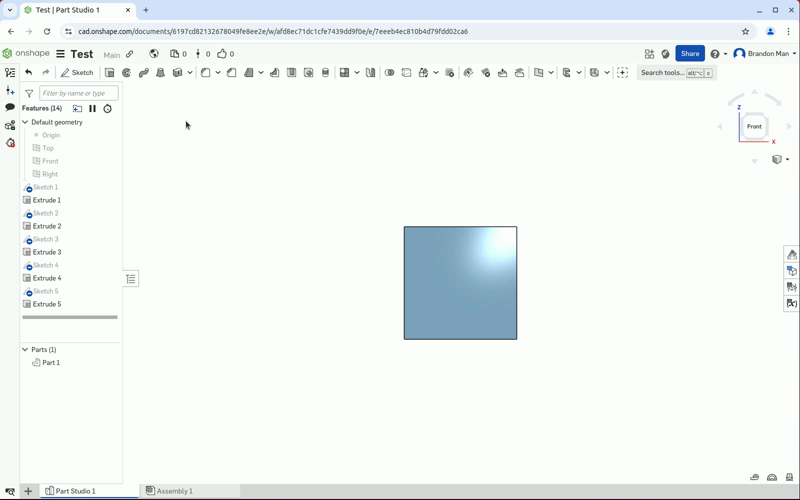
key(shift+h)
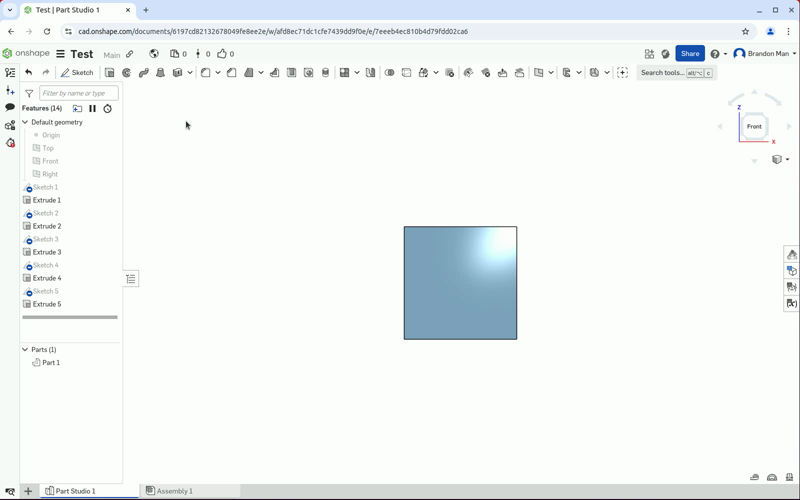
mouse_move(73, 189)
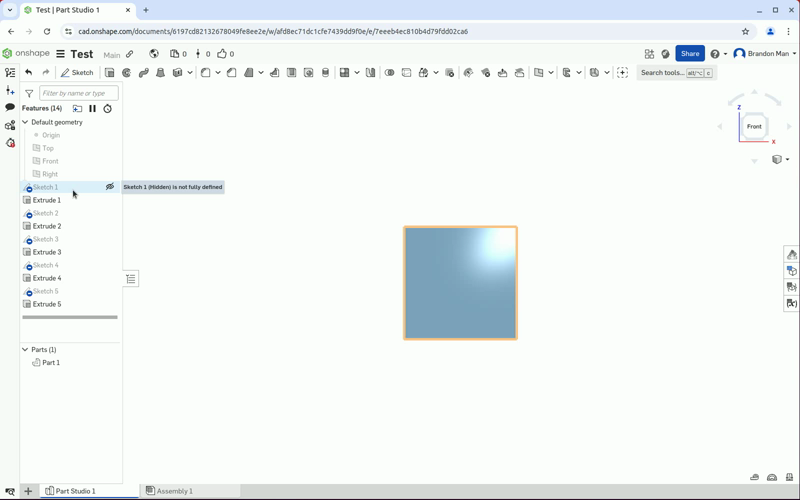
click(73, 189)
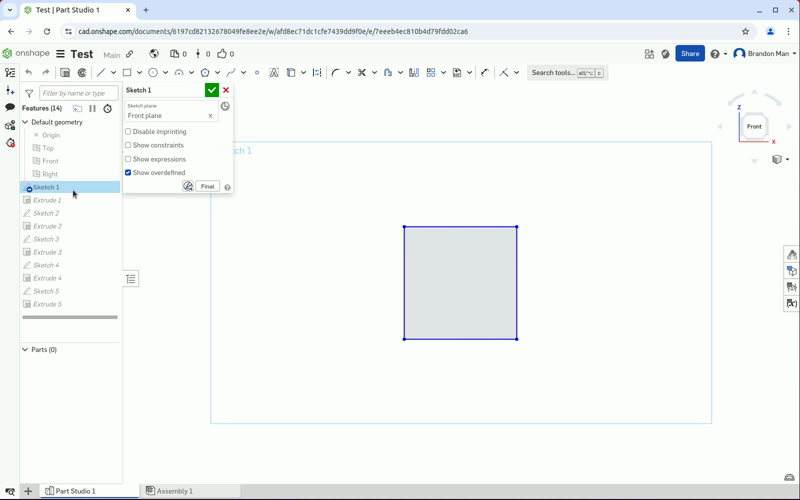
mouse_move(229, 92)
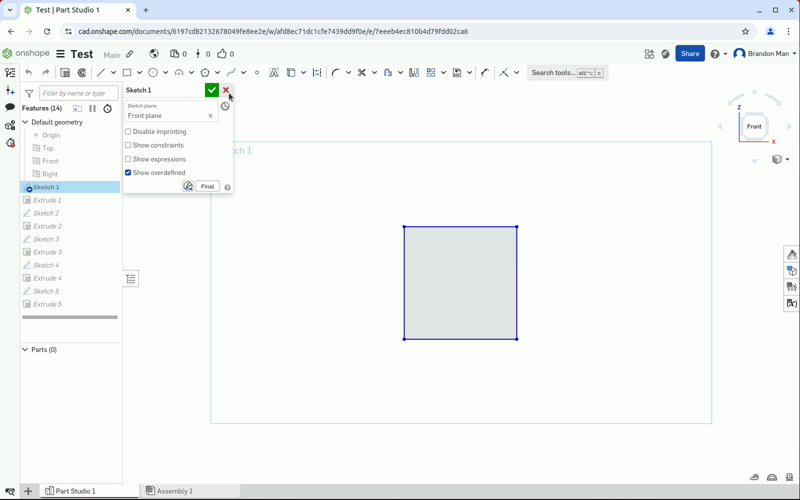
click(229, 92)
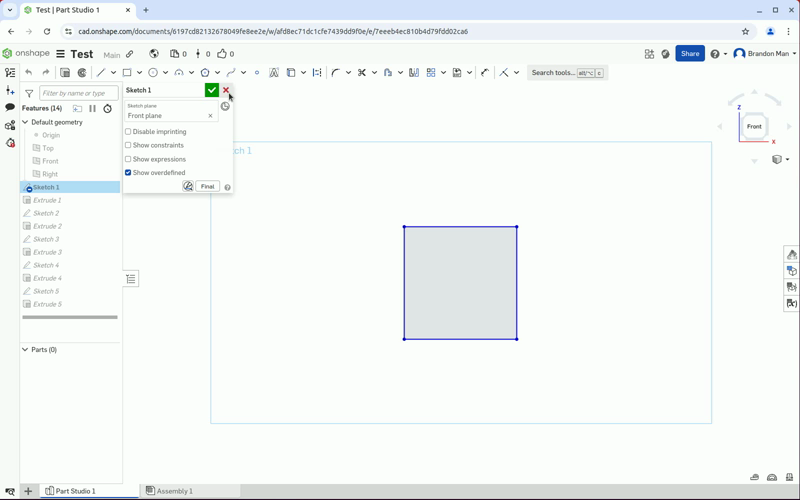
key(shift+s)
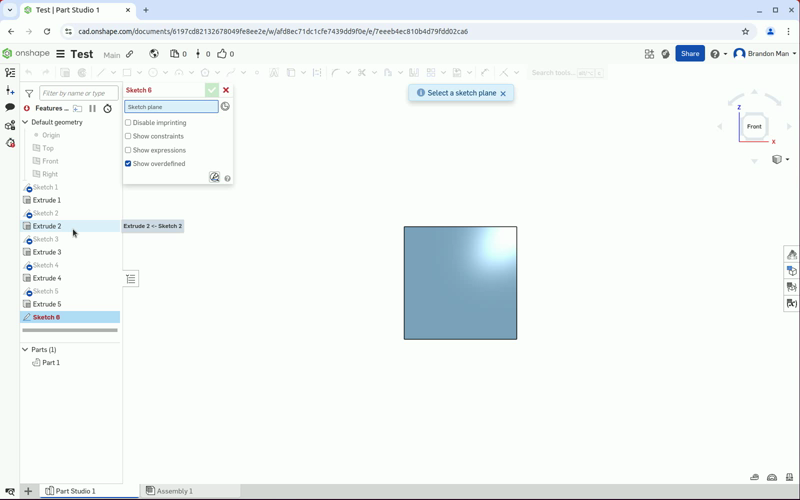
scroll(3)
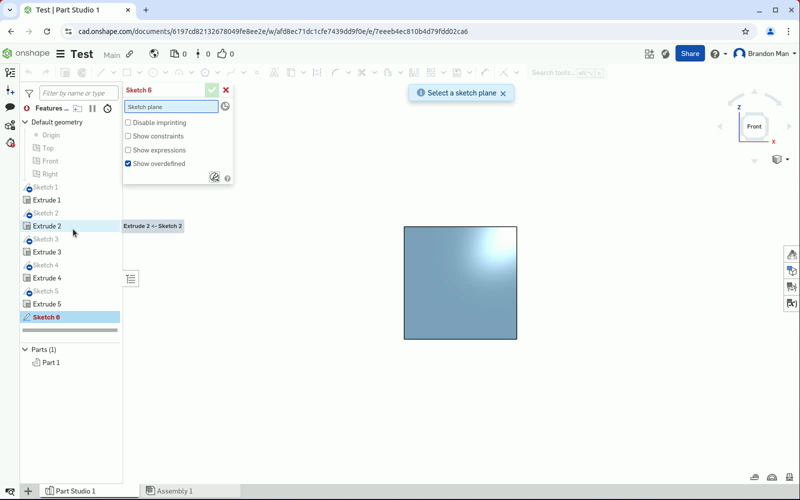
mouse_move(73, 163)
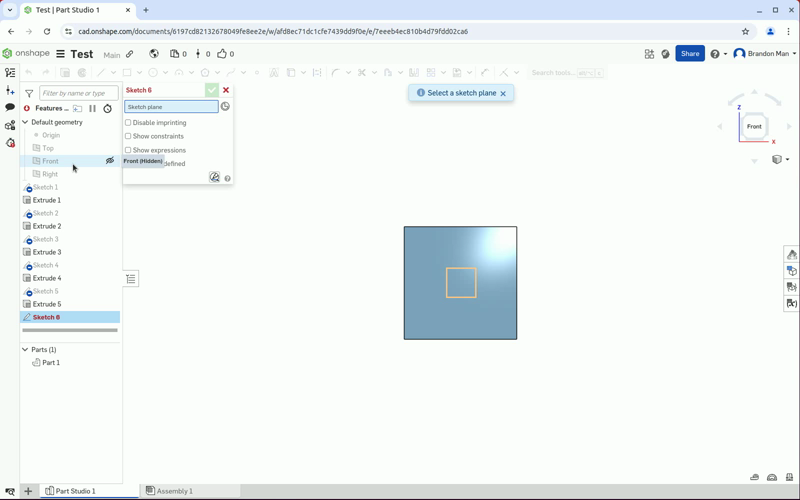
click(73, 163)
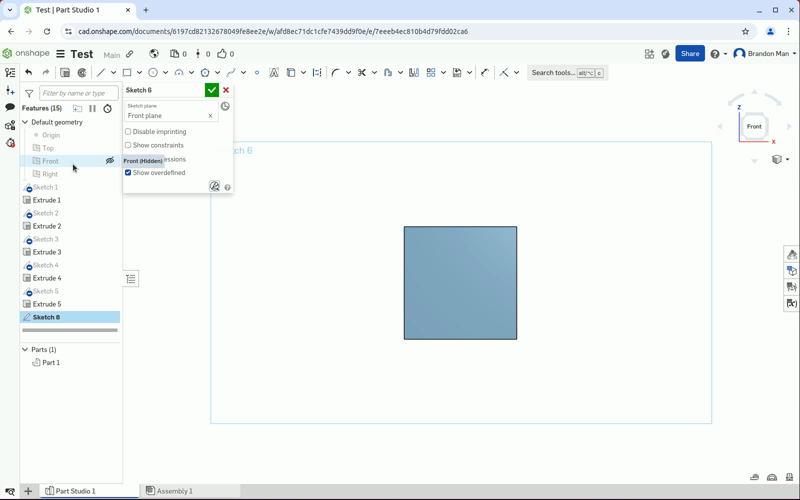
mouse_move(73, 352)
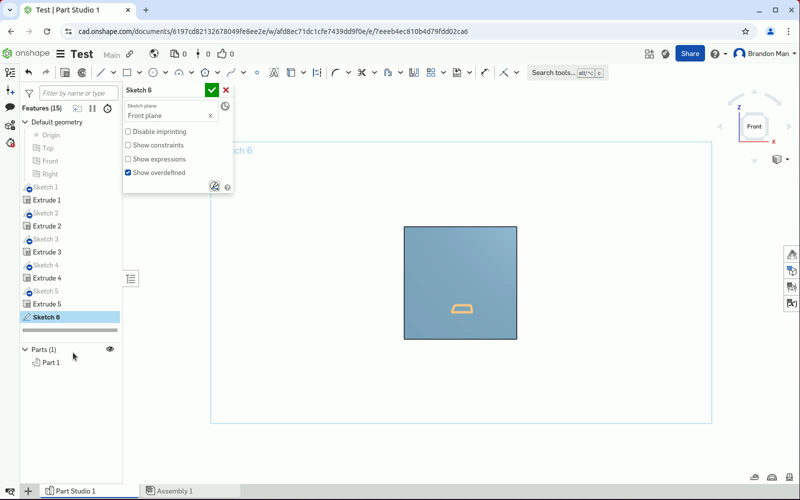
key(y)
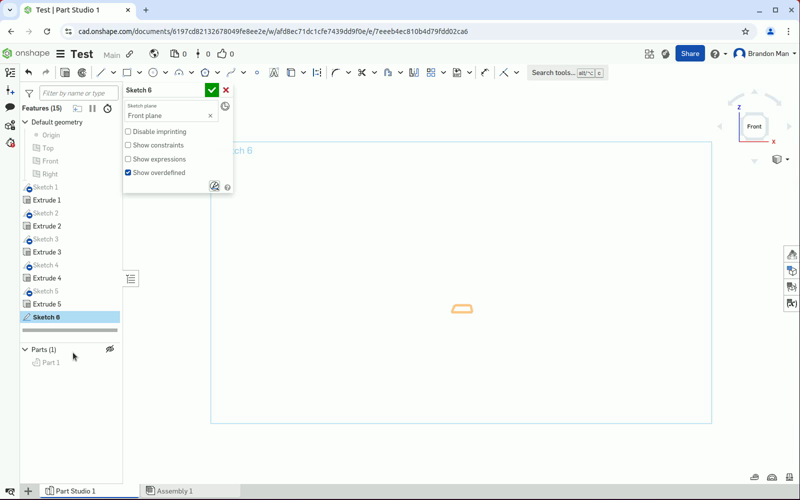
key(l)
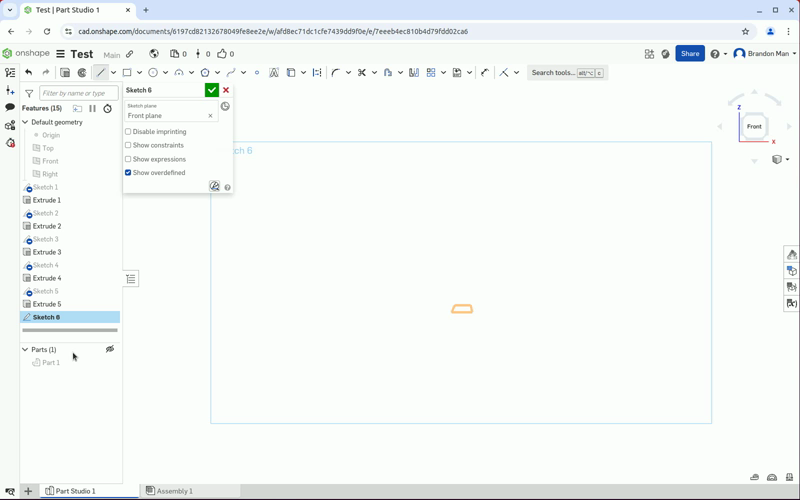
key_down(shift)
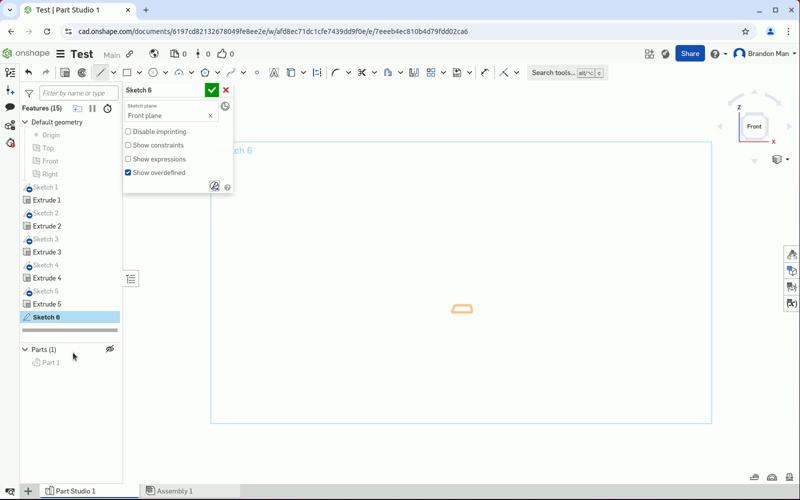
mouse_move(478, 230)
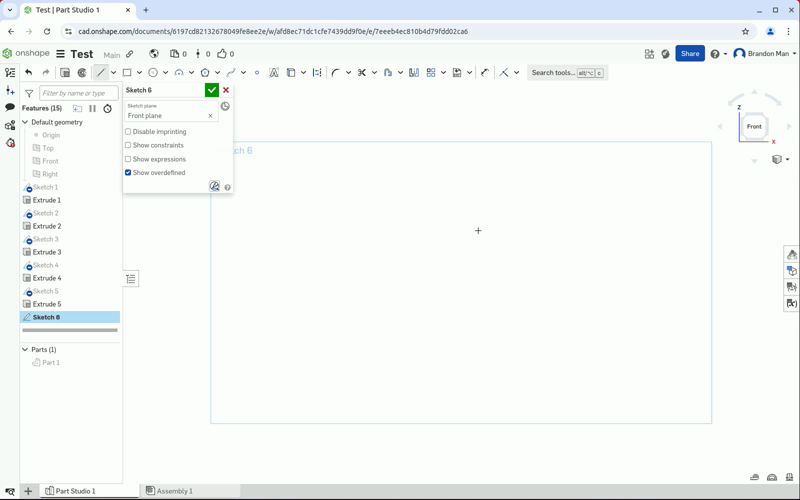
click(478, 230)
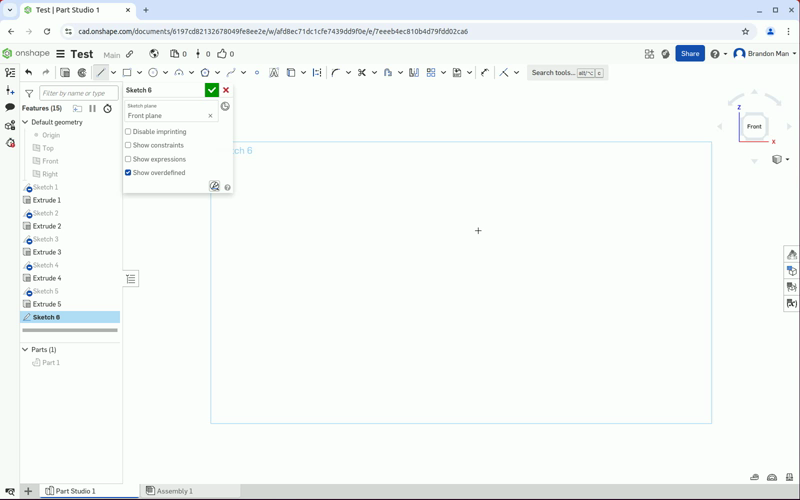
key_up(shift)
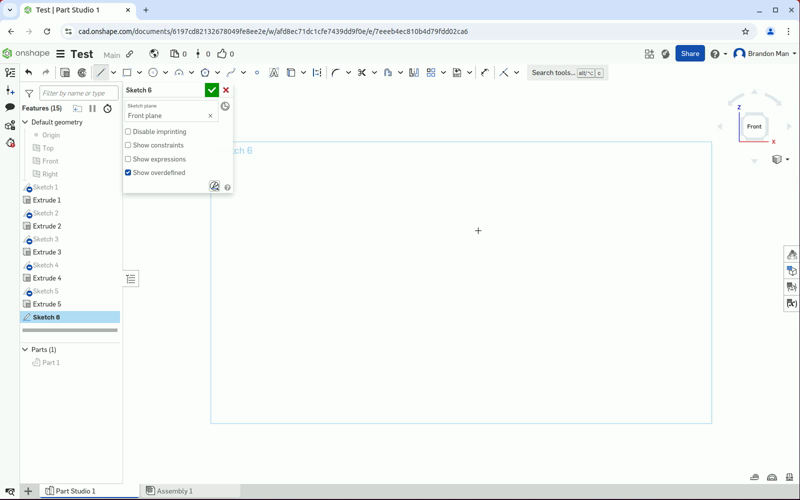
key_down(shift)
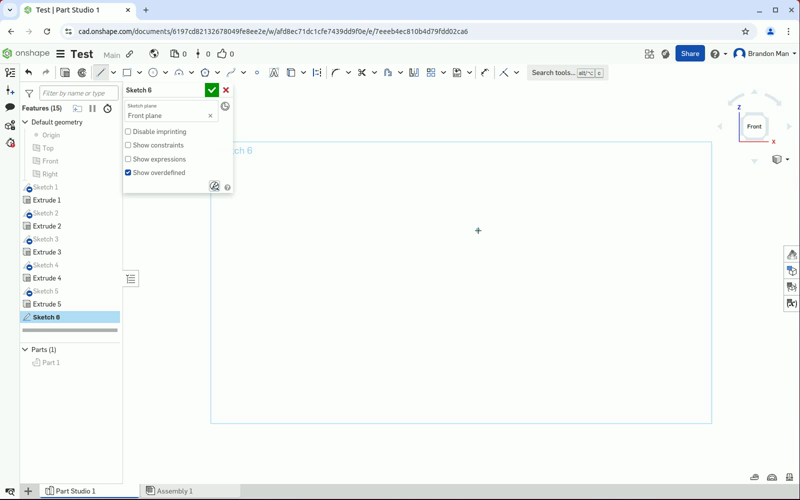
mouse_move(508, 230)
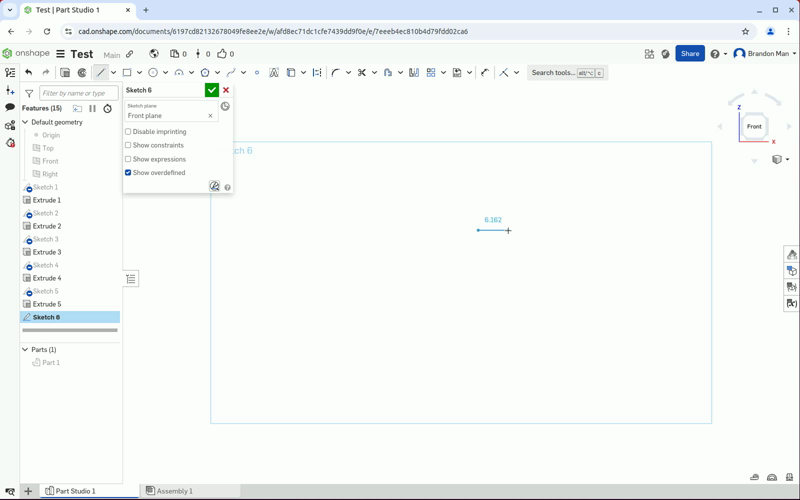
mouse_move(509, 253)
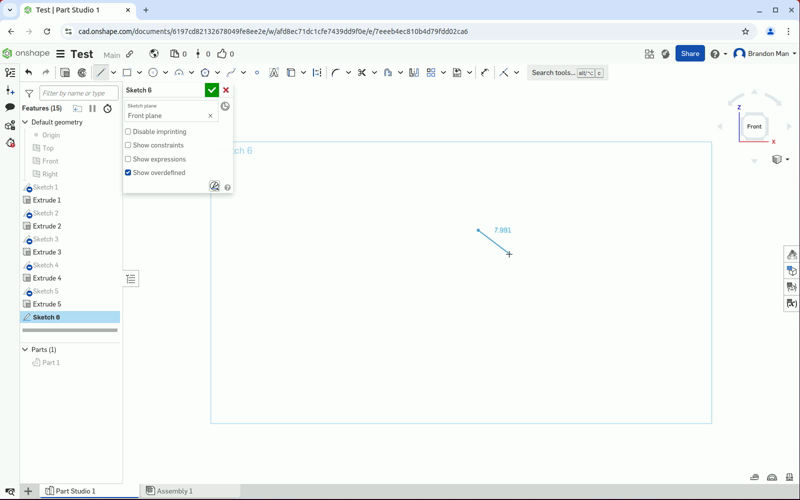
click(509, 253)
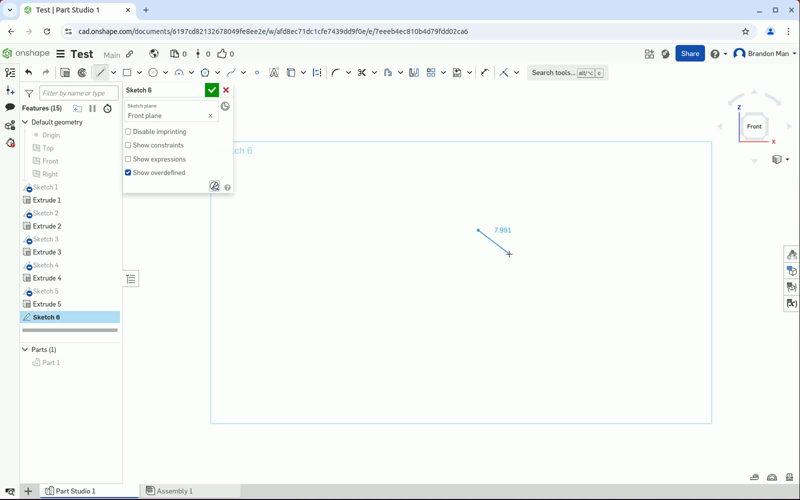
key_up(shift)
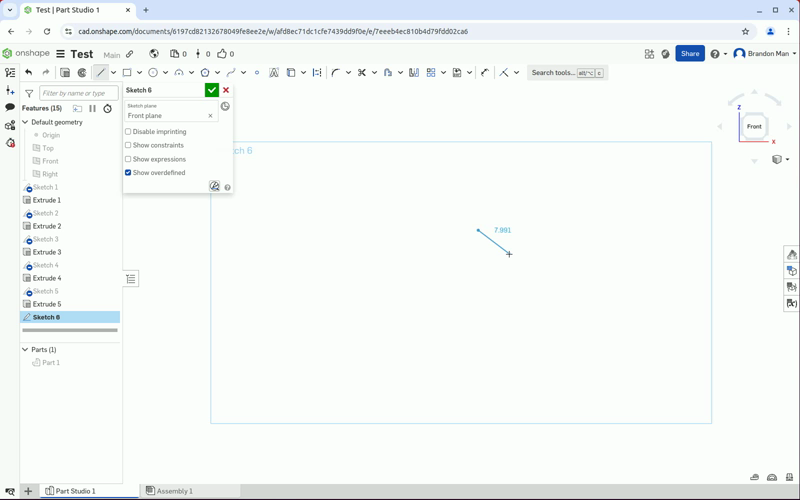
key_down(shift)
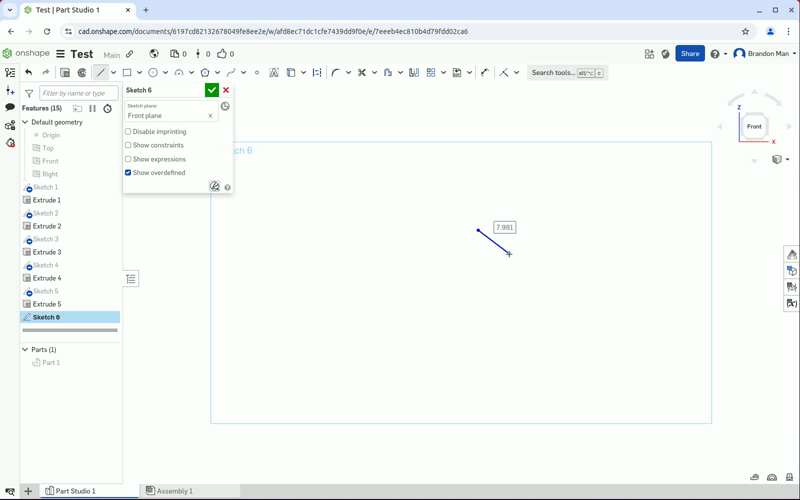
mouse_move(539, 253)
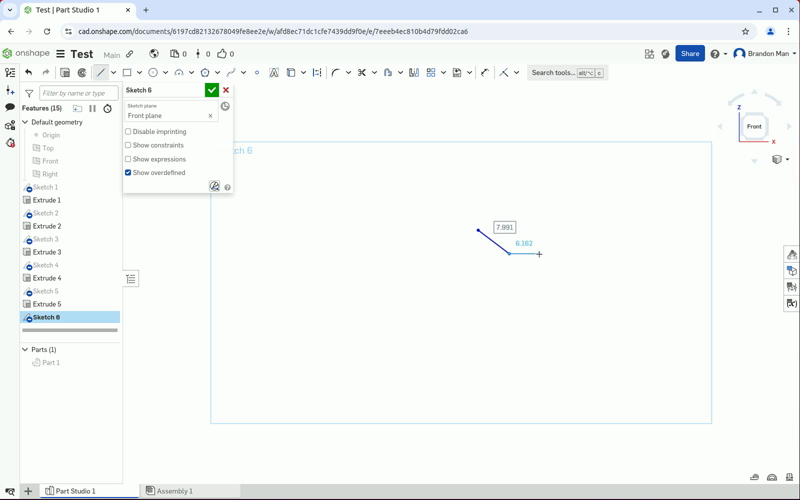
mouse_move(515, 253)
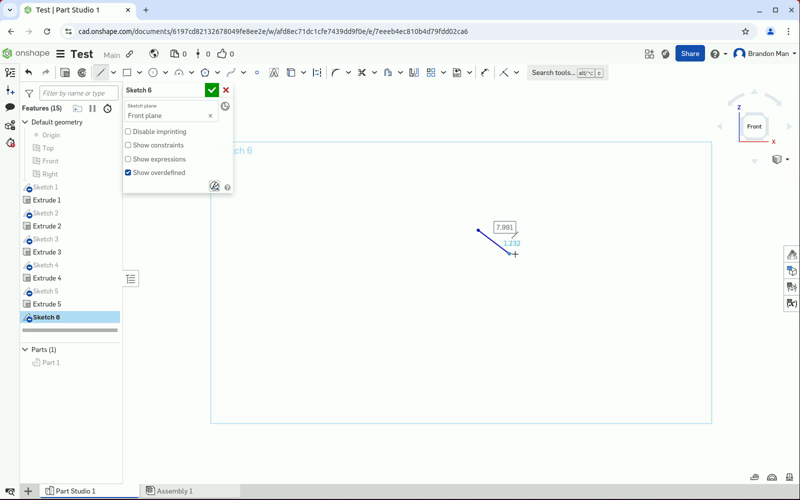
scroll(6)
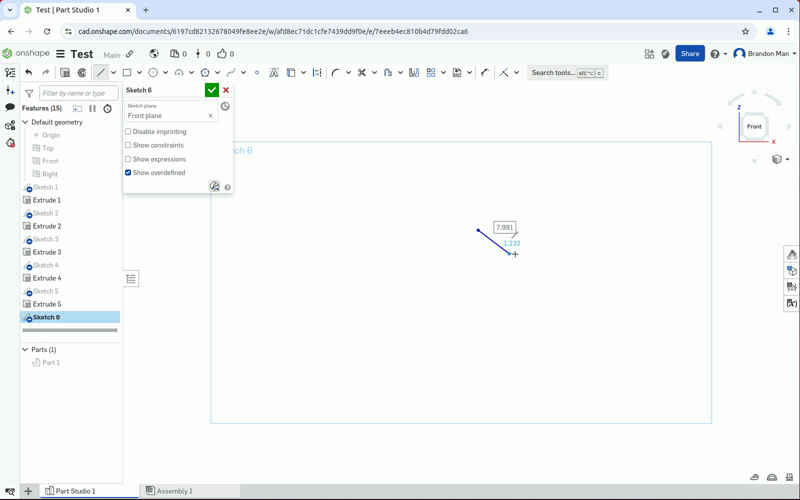
scroll(6)
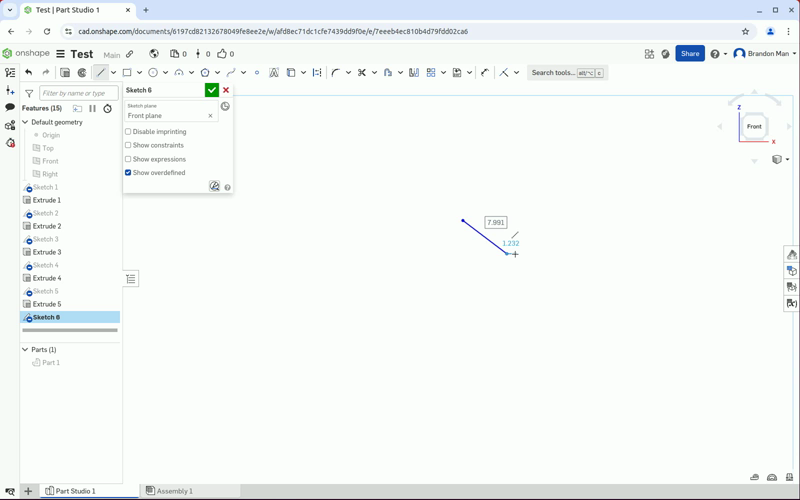
scroll(6)
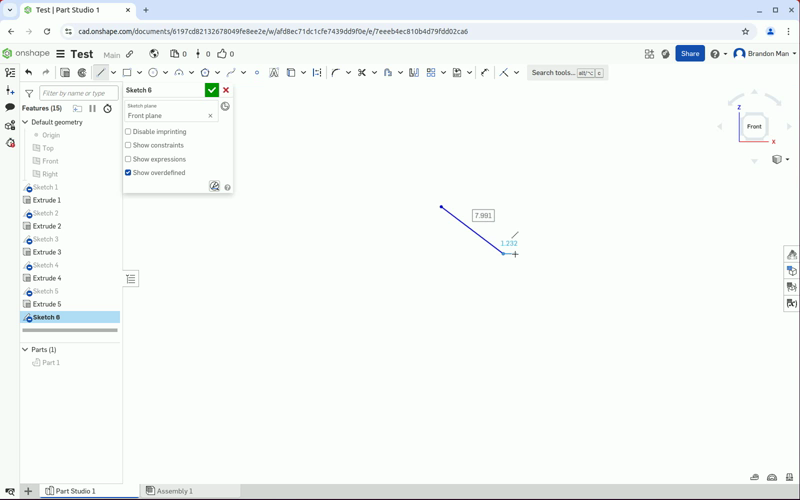
scroll(6)
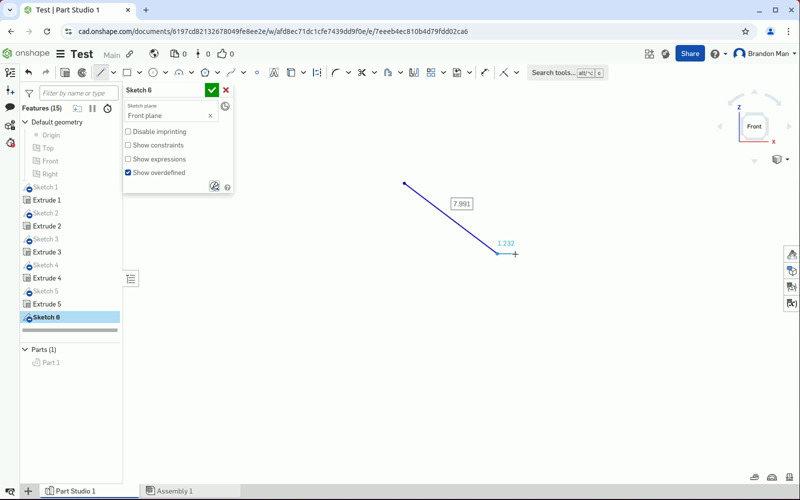
scroll(6)
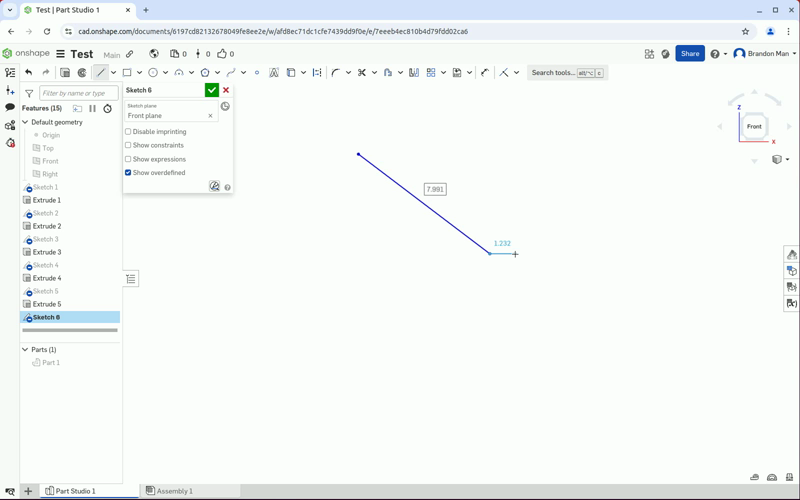
scroll(6)
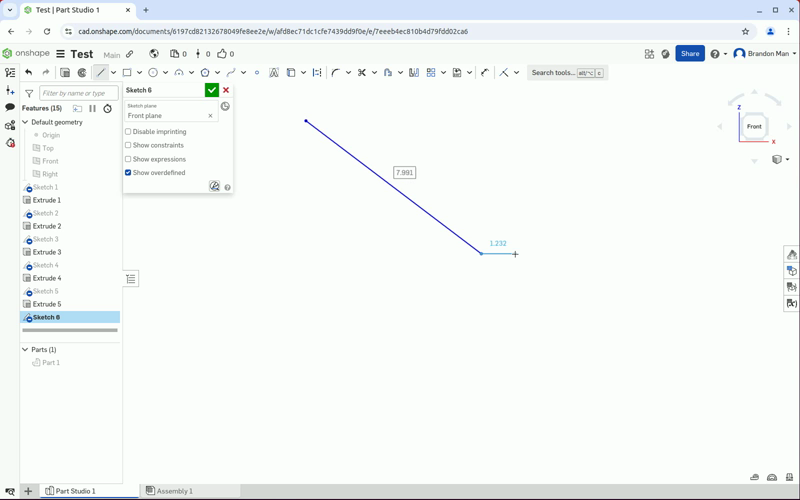
scroll(6)
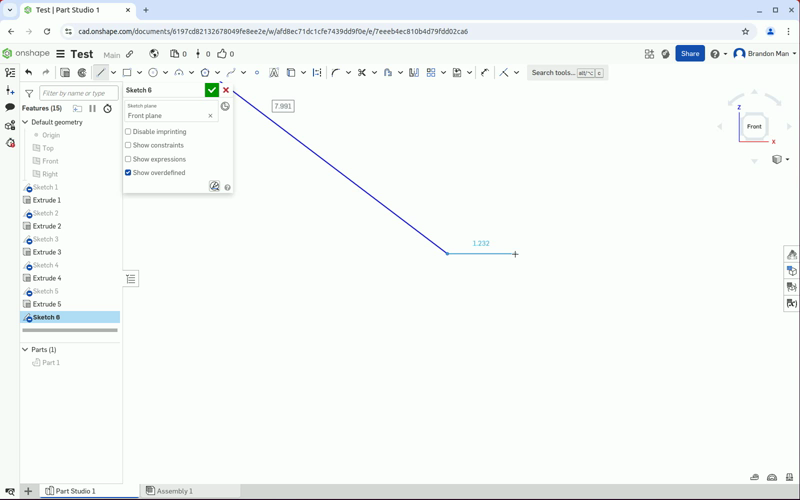
click(515, 253)
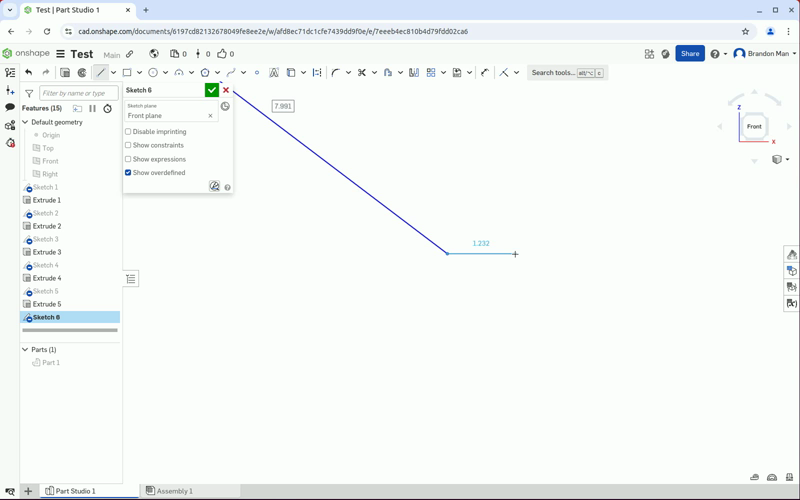
scroll(-6)
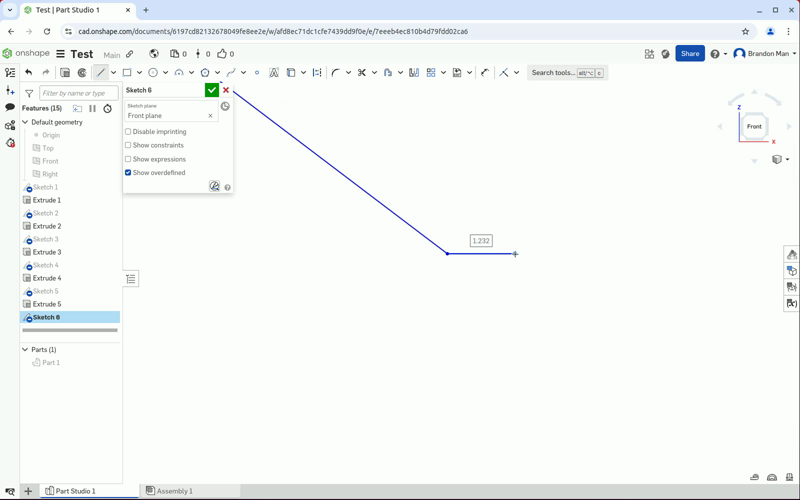
scroll(-6)
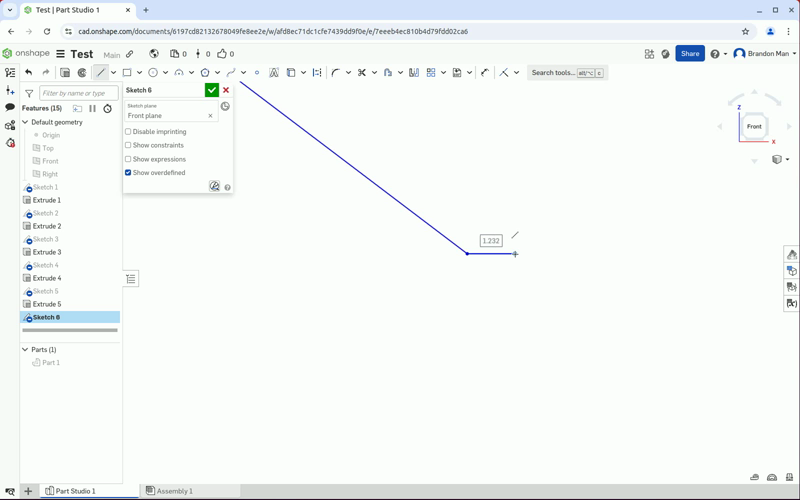
scroll(-6)
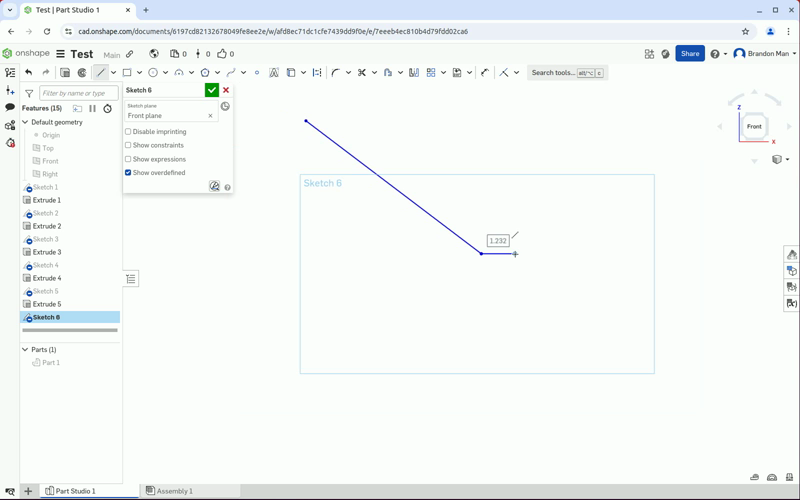
scroll(-6)
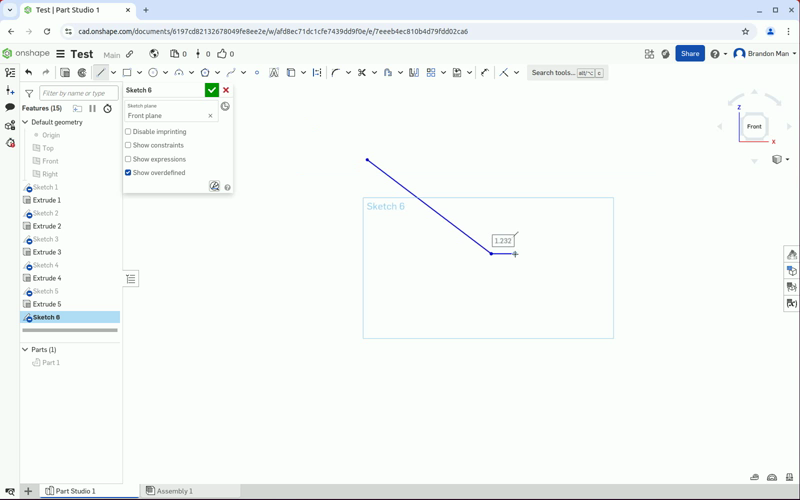
scroll(-6)
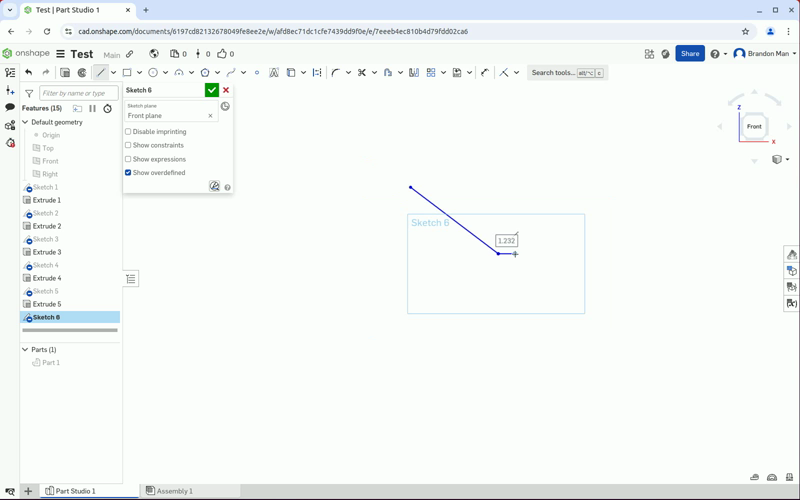
scroll(-6)
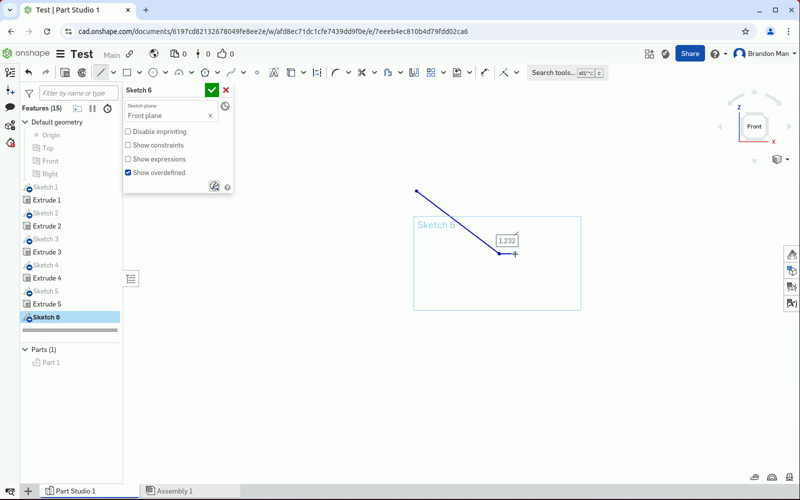
scroll(-6)
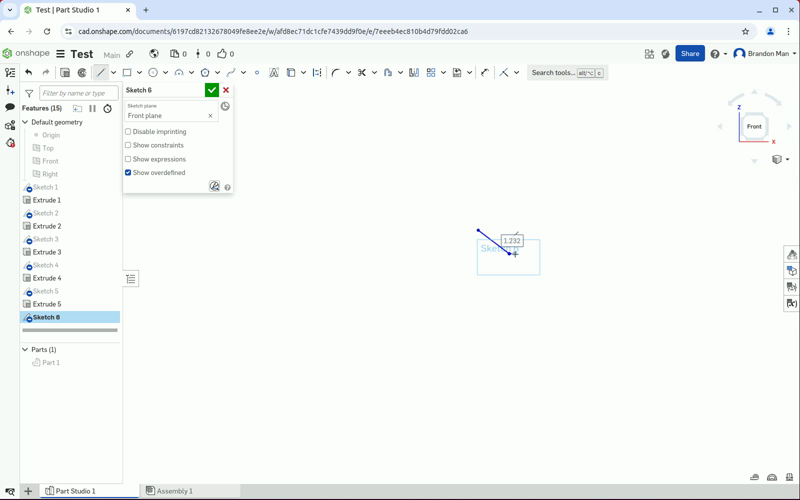
key_up(shift)
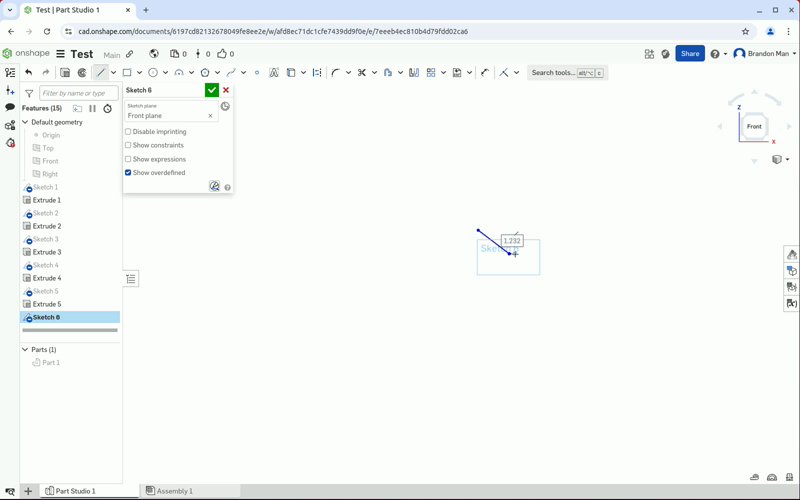
key_down(shift)
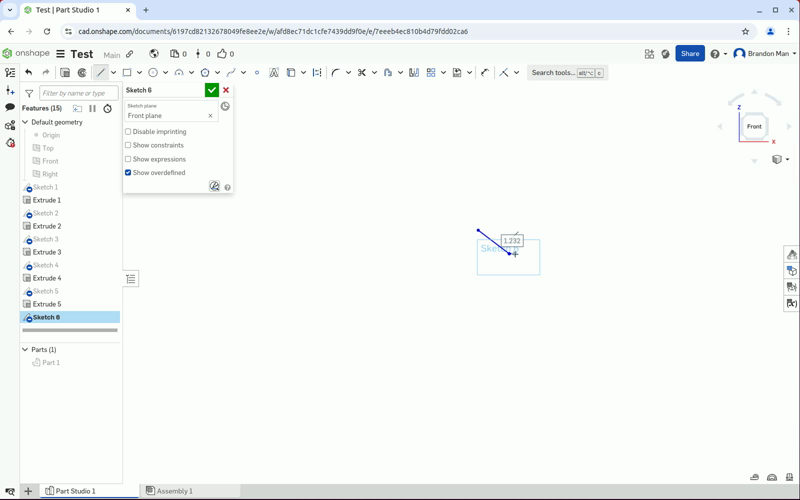
mouse_move(545, 253)
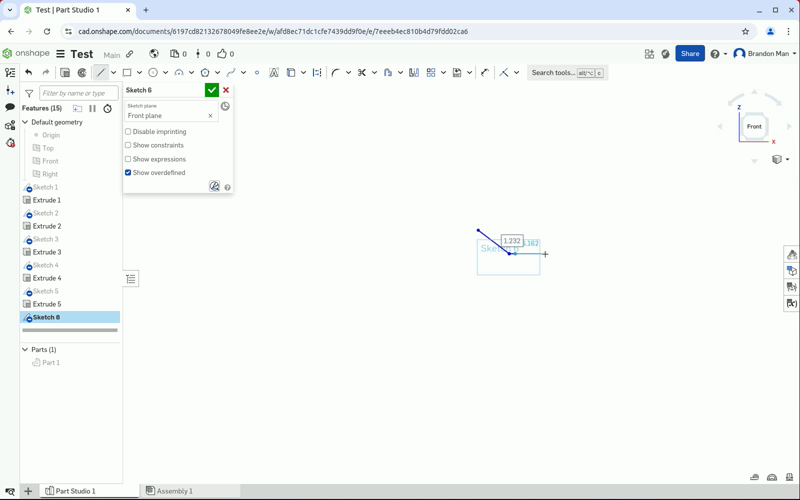
mouse_move(480, 227)
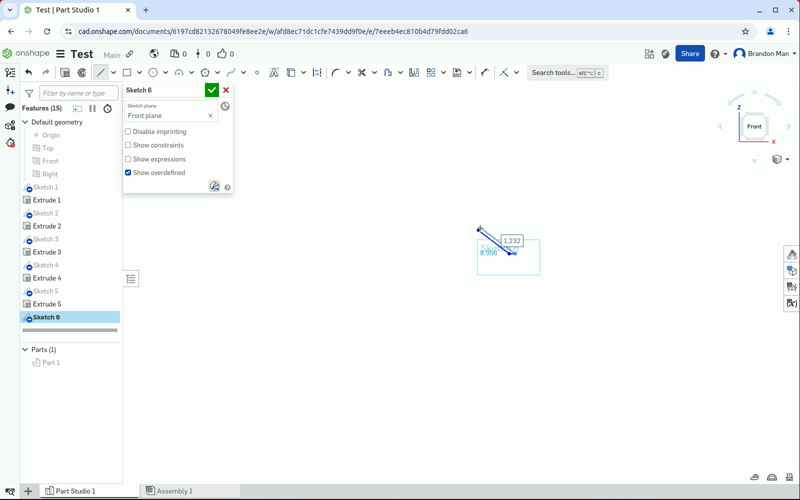
scroll(6)
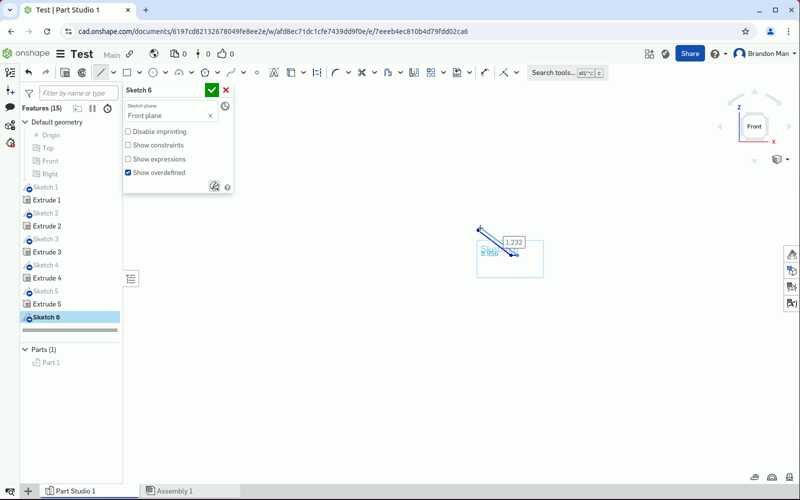
scroll(6)
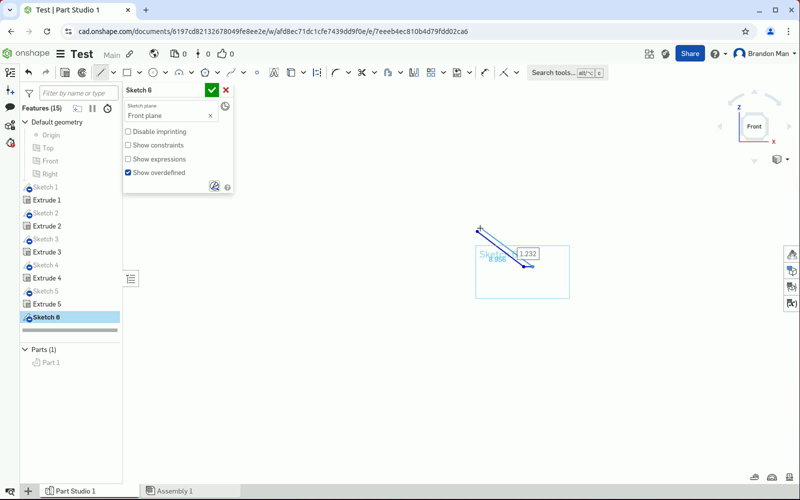
scroll(6)
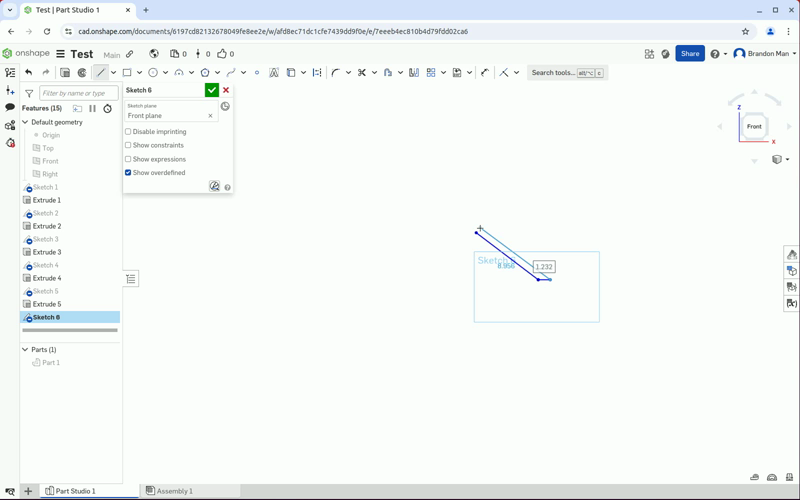
scroll(6)
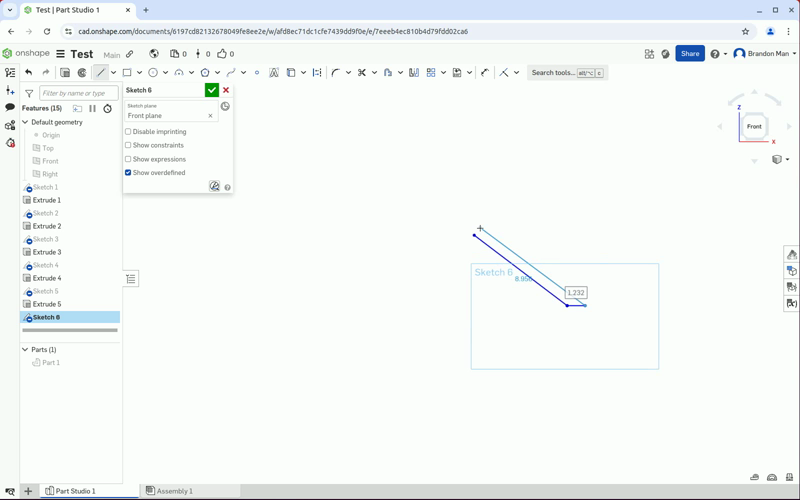
scroll(6)
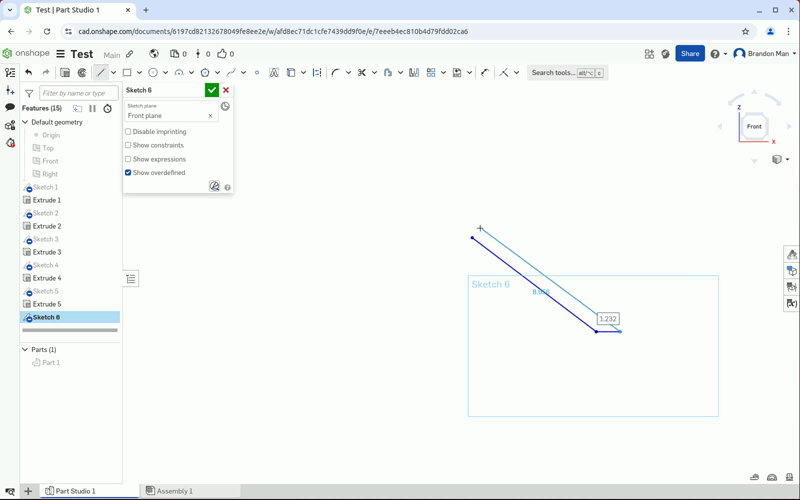
scroll(6)
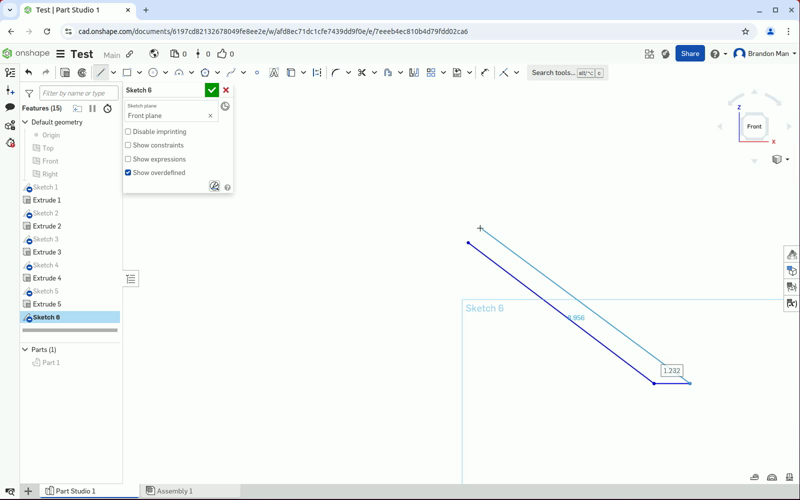
scroll(6)
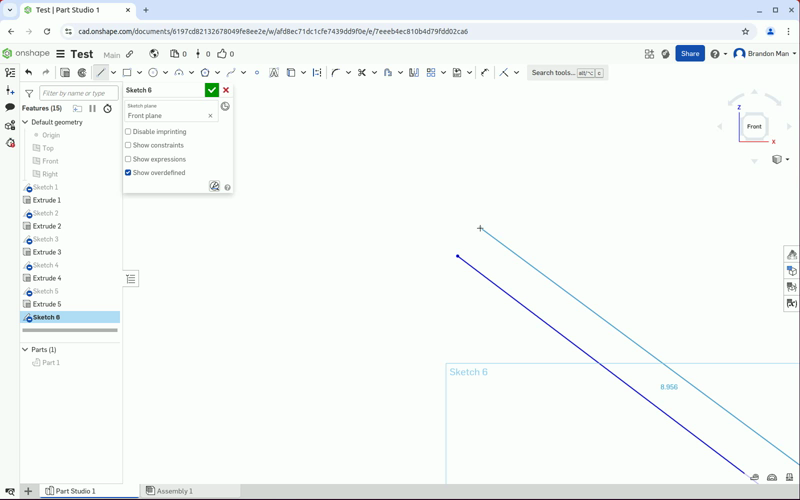
click(480, 227)
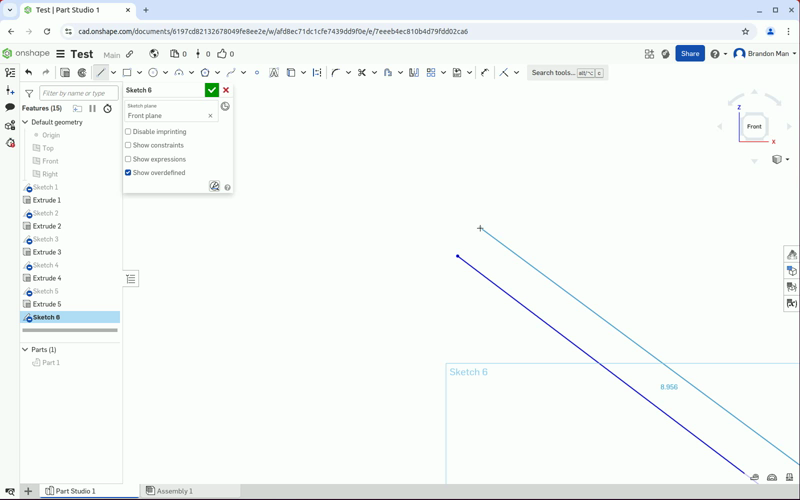
scroll(-6)
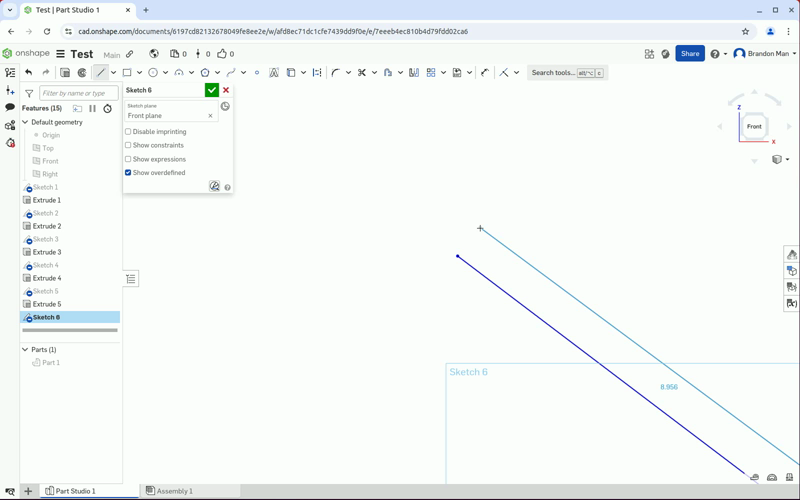
scroll(-6)
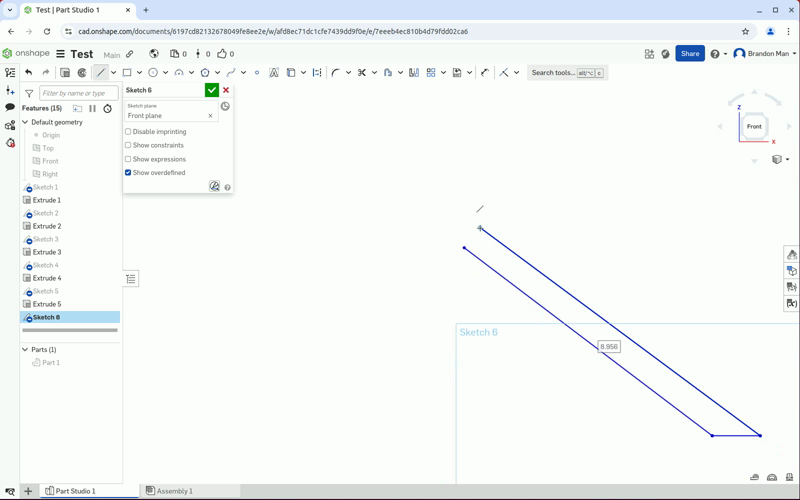
scroll(-6)
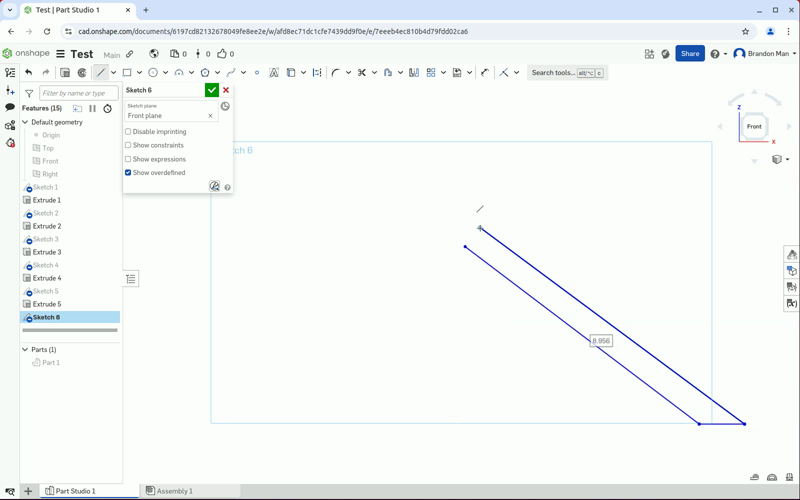
scroll(-6)
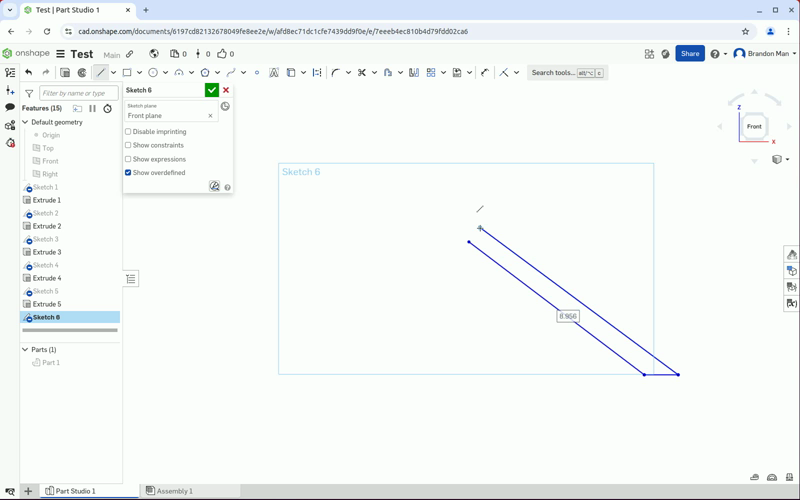
scroll(-6)
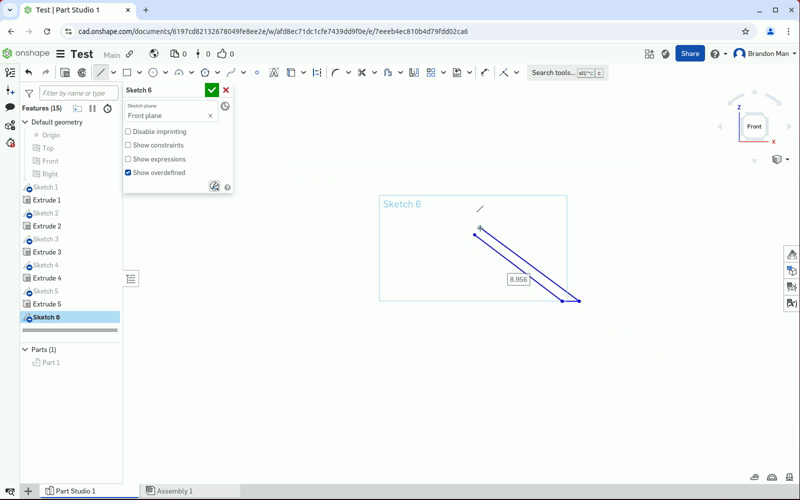
scroll(-6)
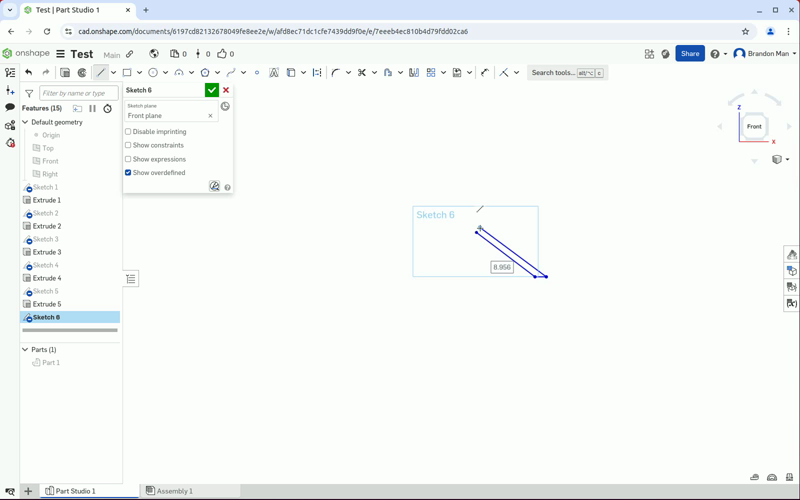
scroll(-6)
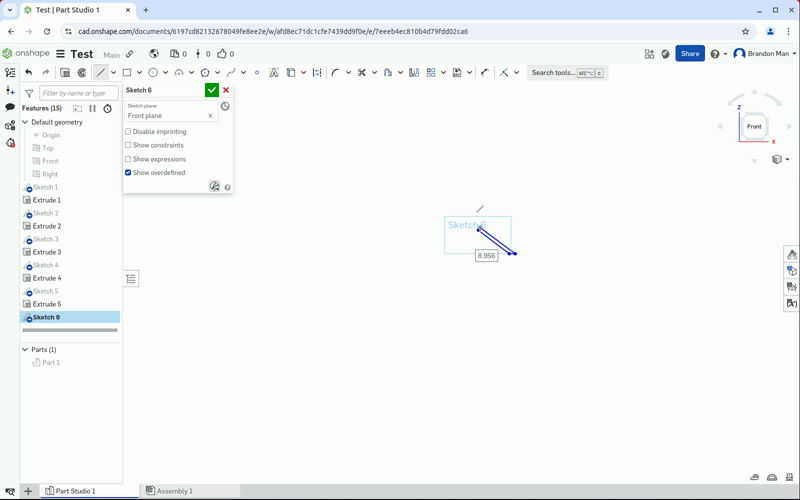
key_up(shift)
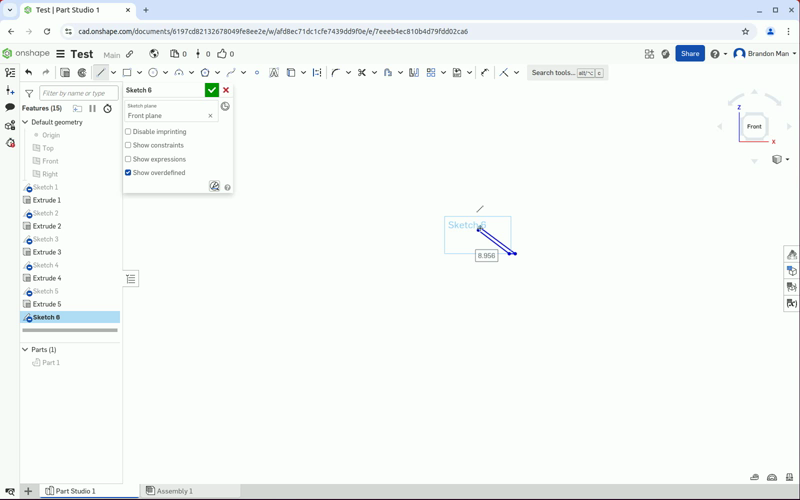
mouse_move(510, 227)
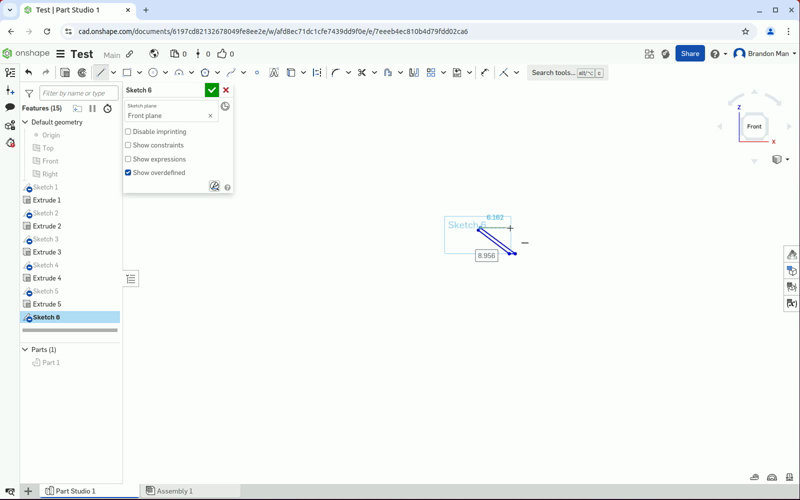
key_down(shift)
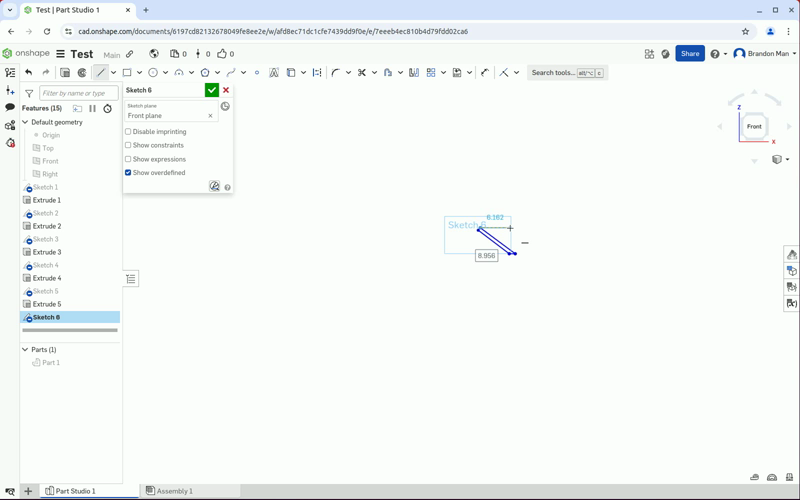
mouse_move(478, 230)
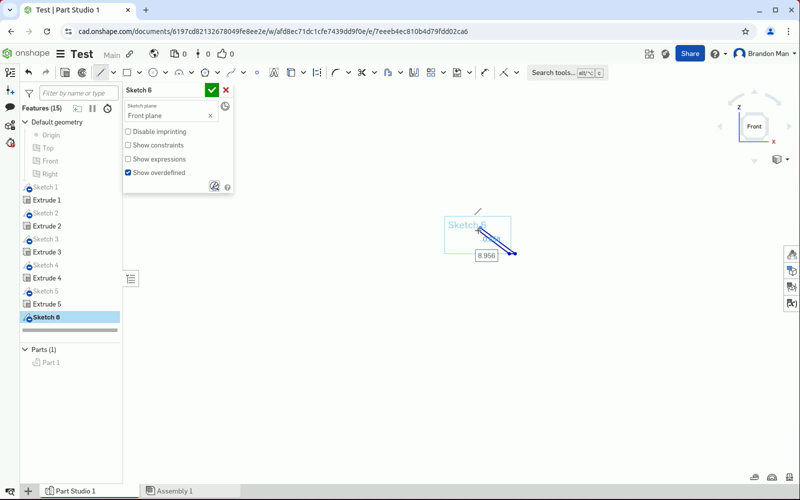
scroll(6)
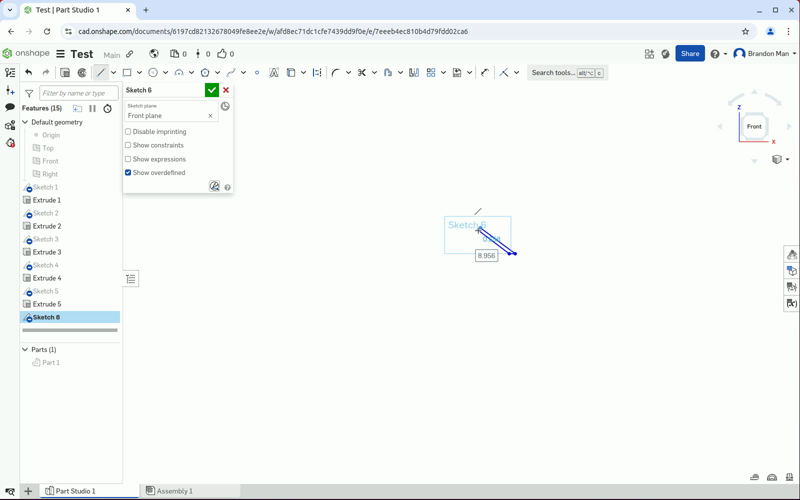
scroll(6)
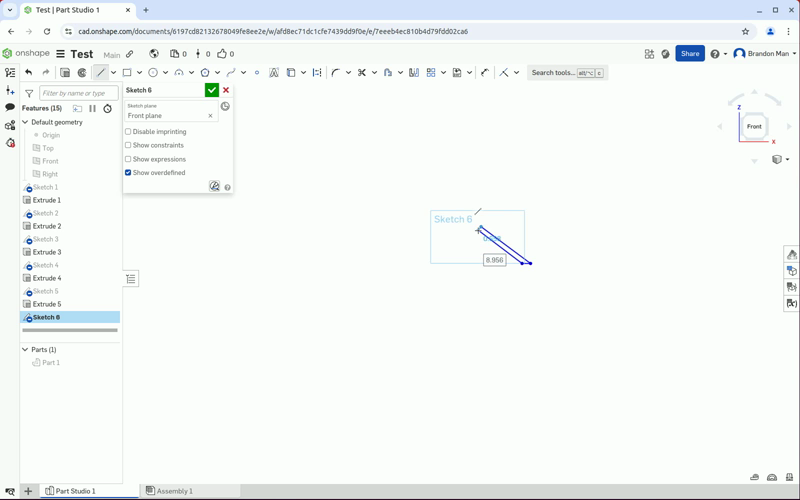
scroll(6)
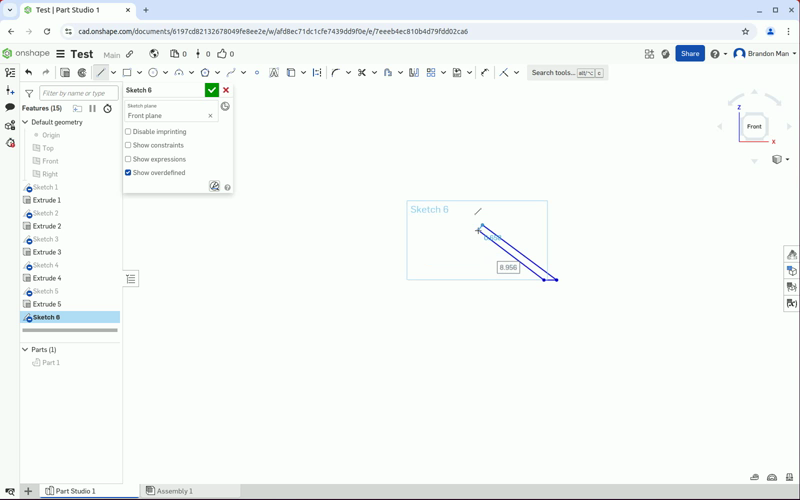
scroll(6)
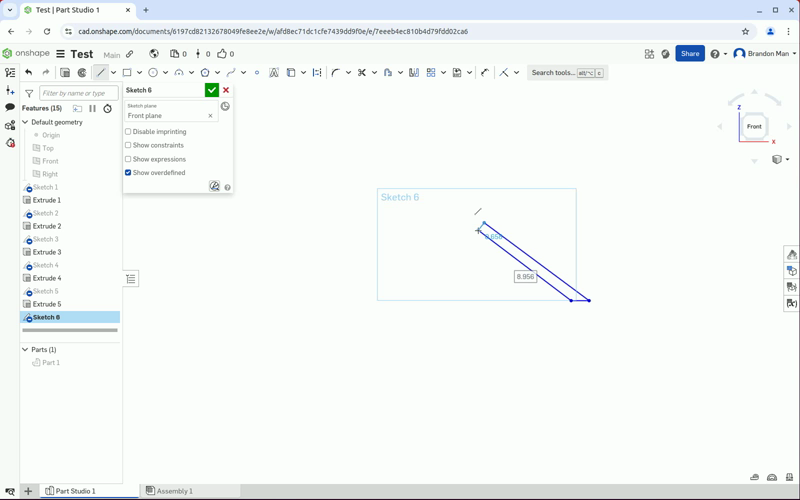
scroll(6)
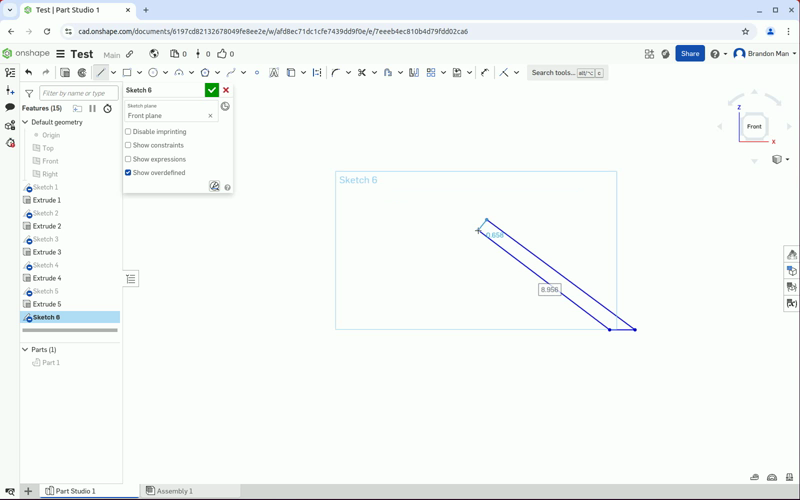
scroll(6)
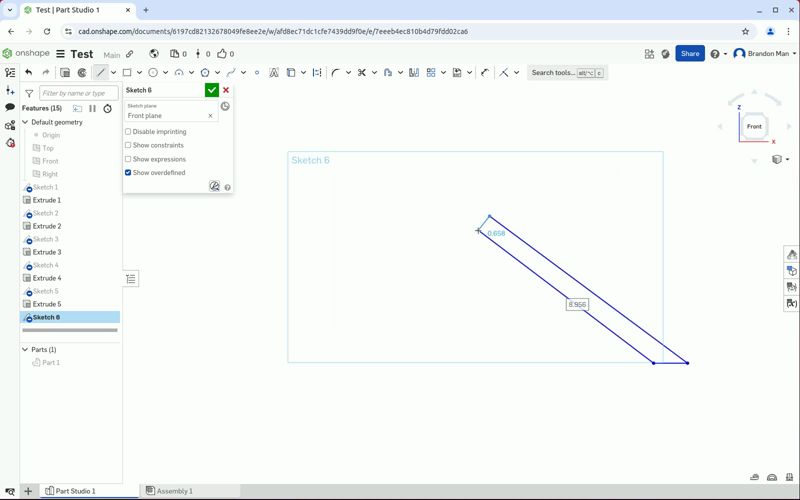
scroll(6)
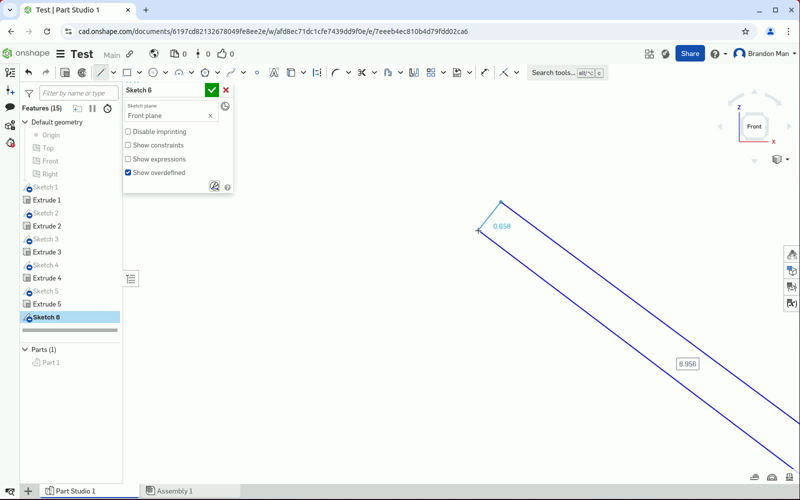
key_up(shift)
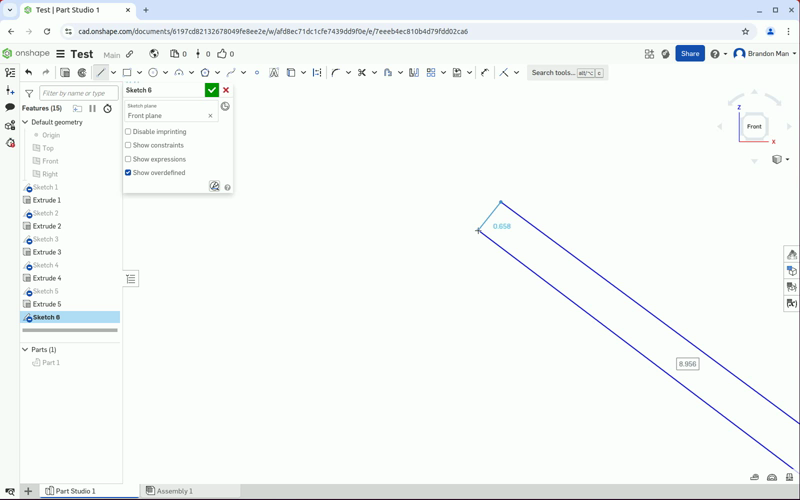
click(478, 230)
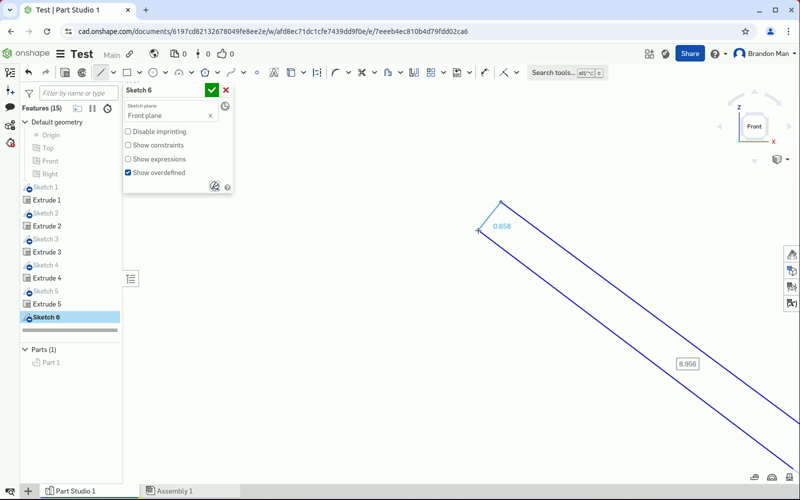
scroll(-6)
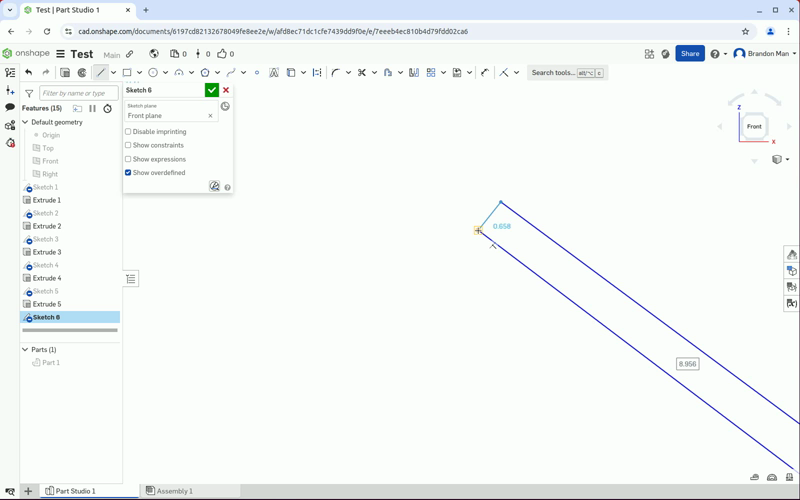
scroll(-6)
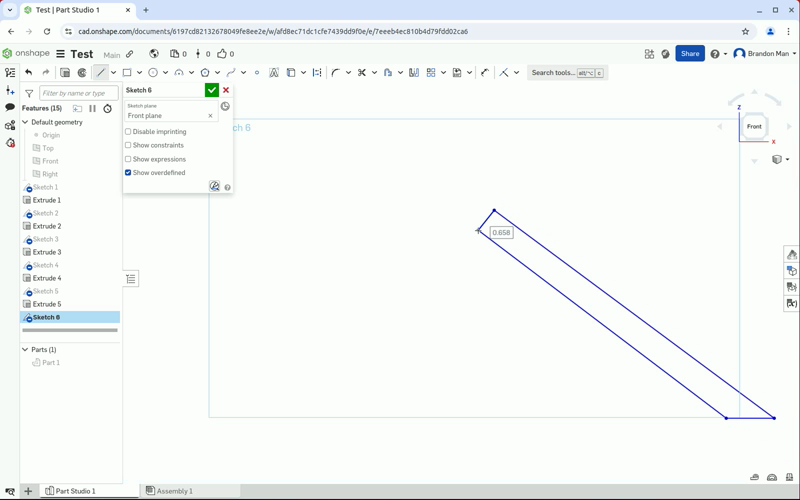
scroll(-6)
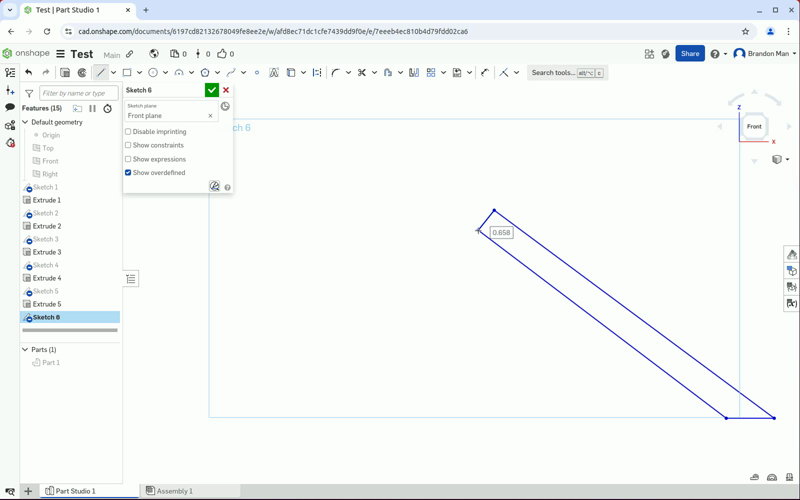
scroll(-6)
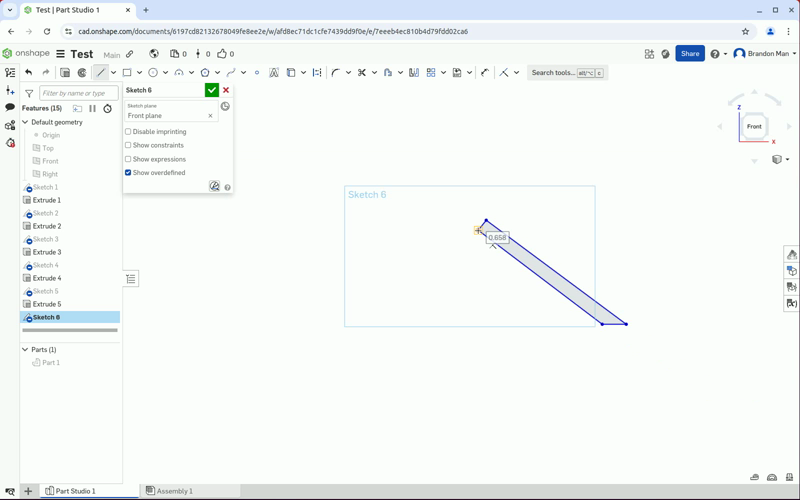
scroll(-6)
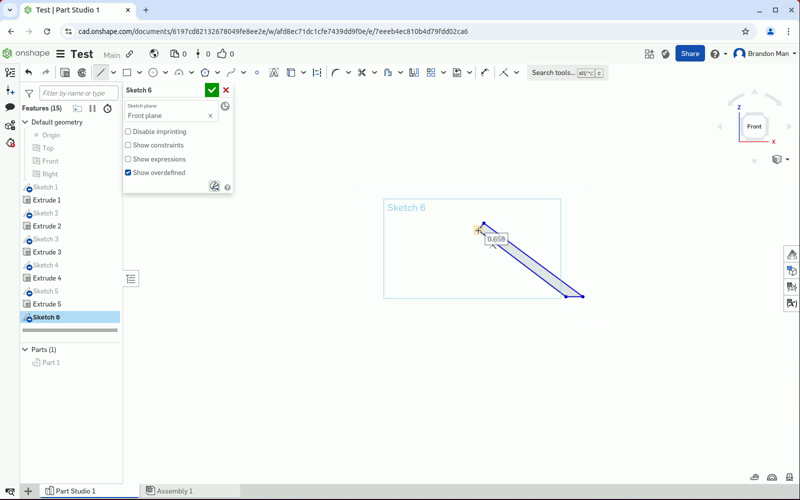
scroll(-6)
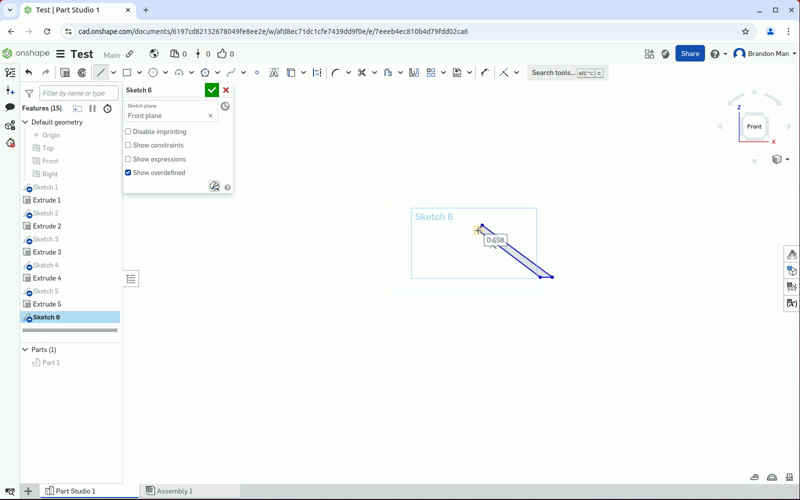
scroll(-6)
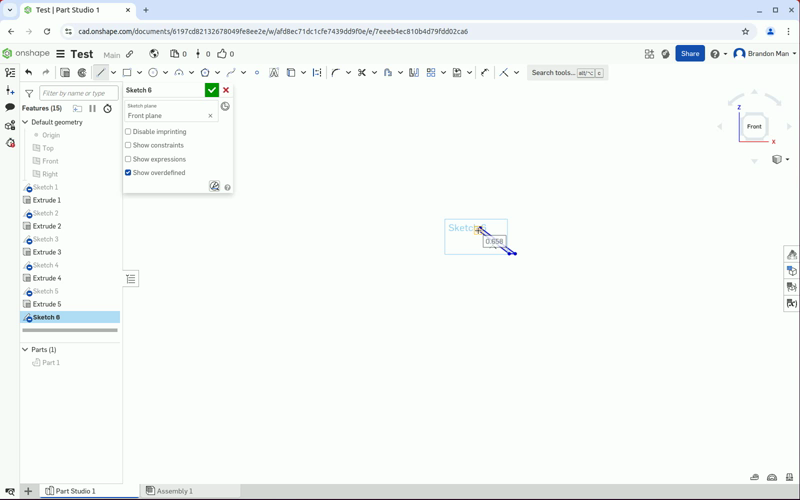
key(esc)
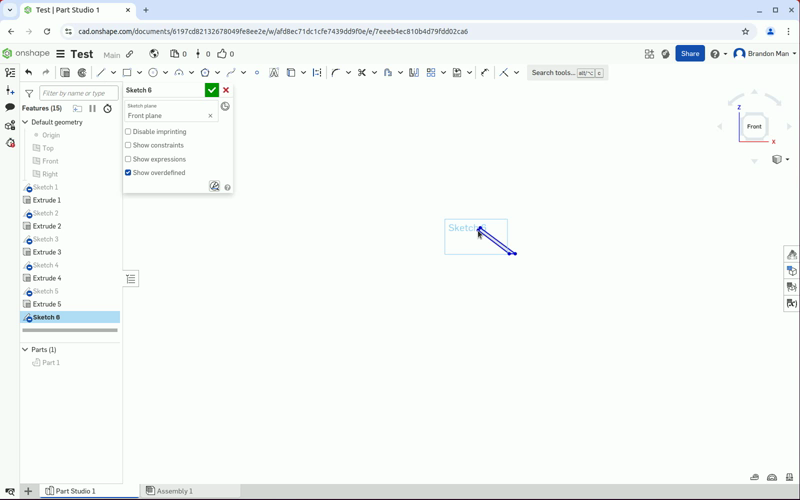
mouse_move(490, 235)
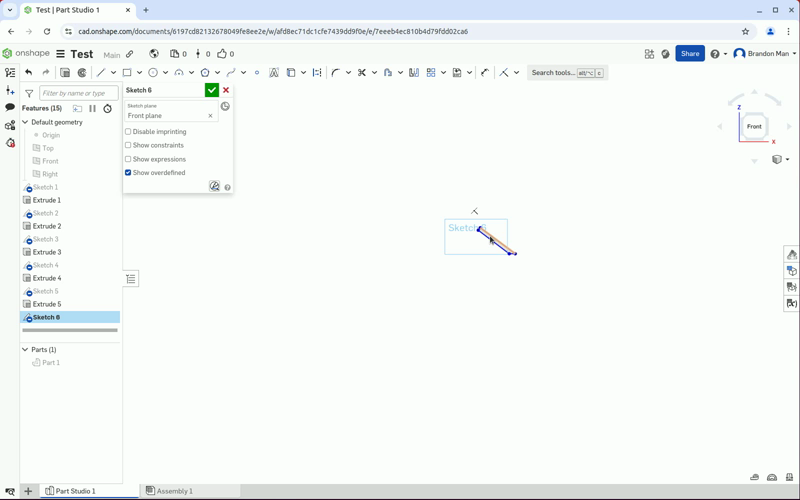
scroll(6)
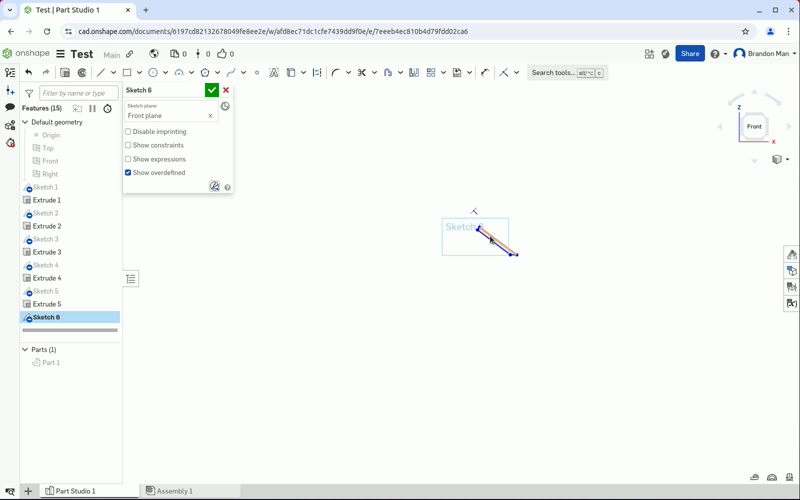
scroll(6)
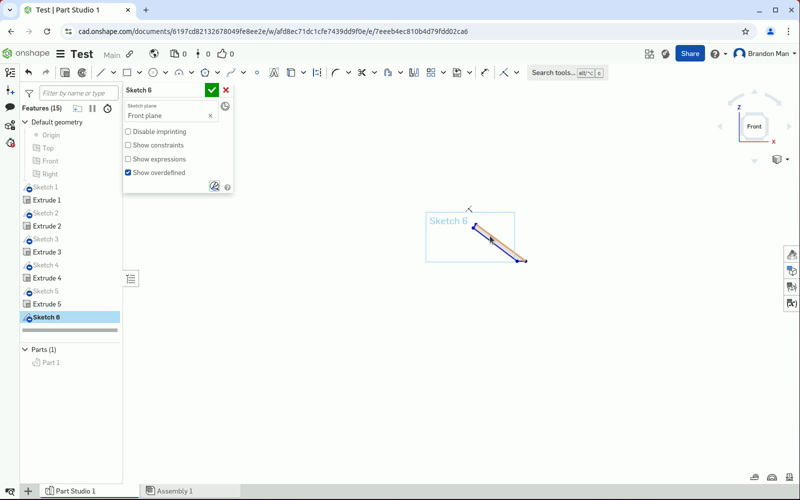
scroll(6)
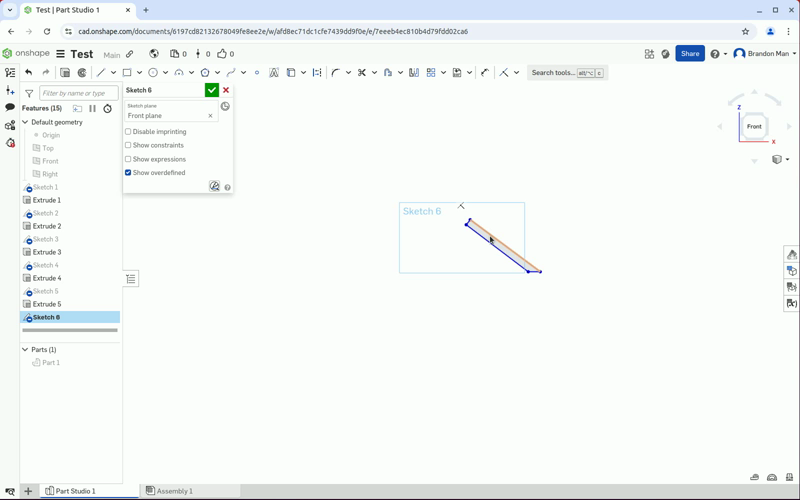
scroll(6)
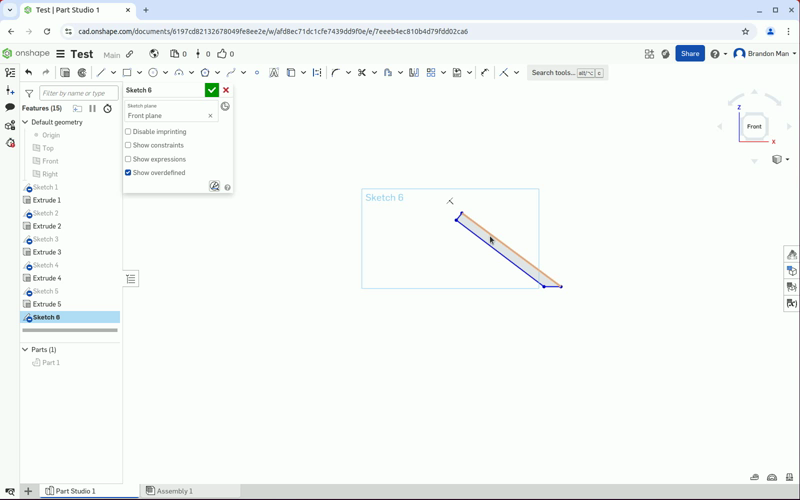
scroll(6)
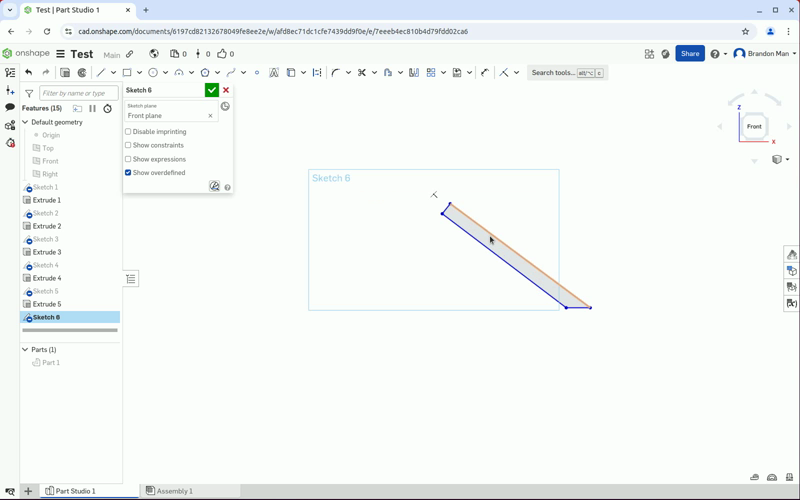
scroll(6)
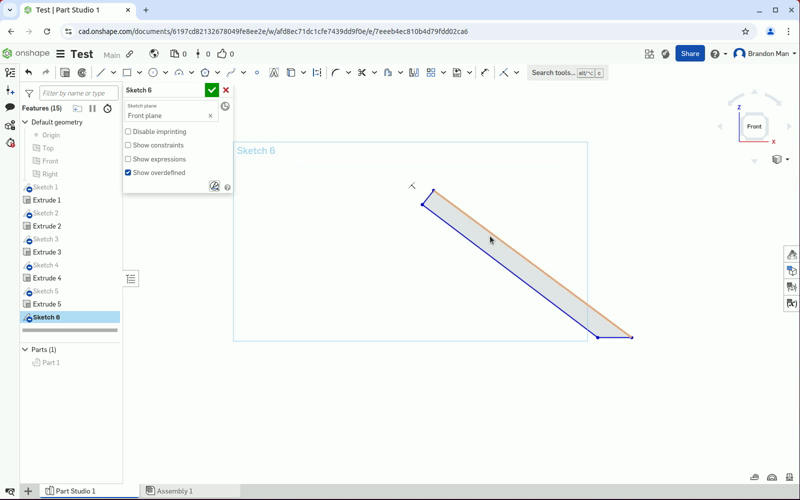
scroll(6)
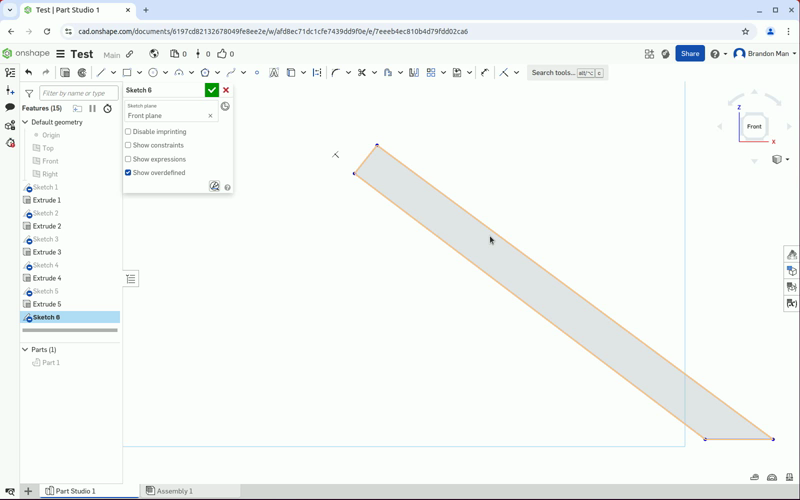
click(490, 235)
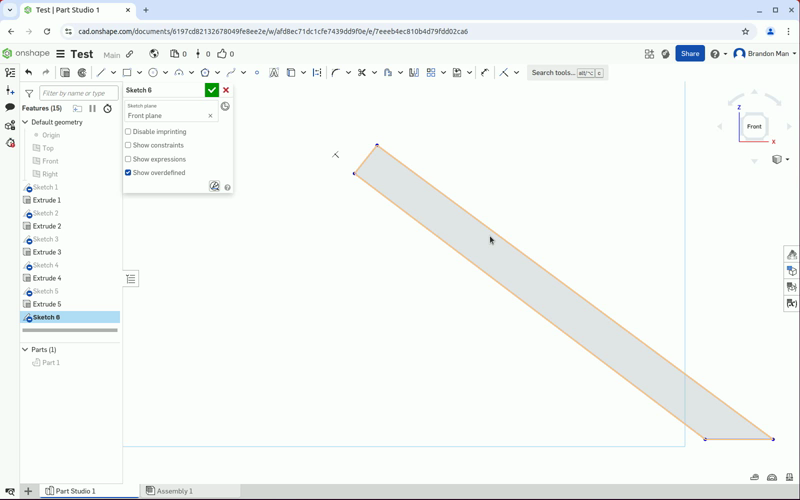
scroll(-6)
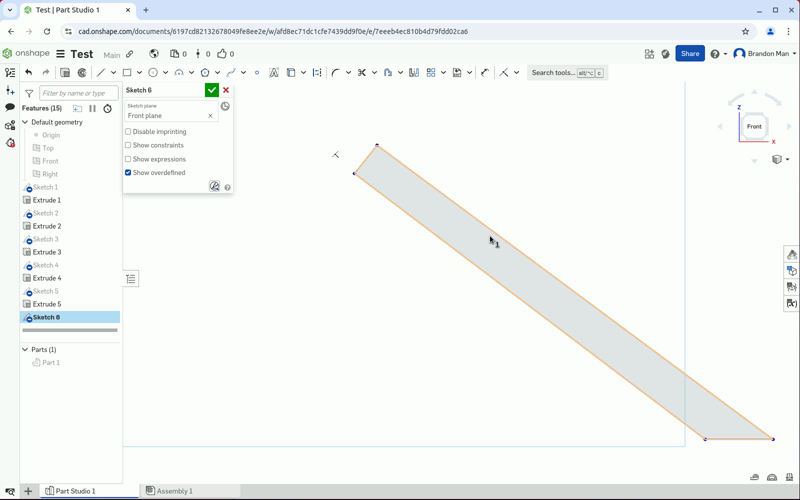
scroll(-6)
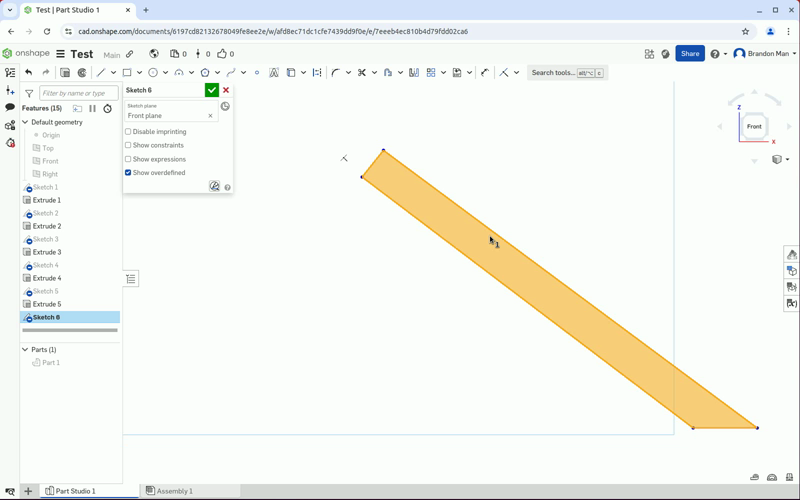
scroll(-6)
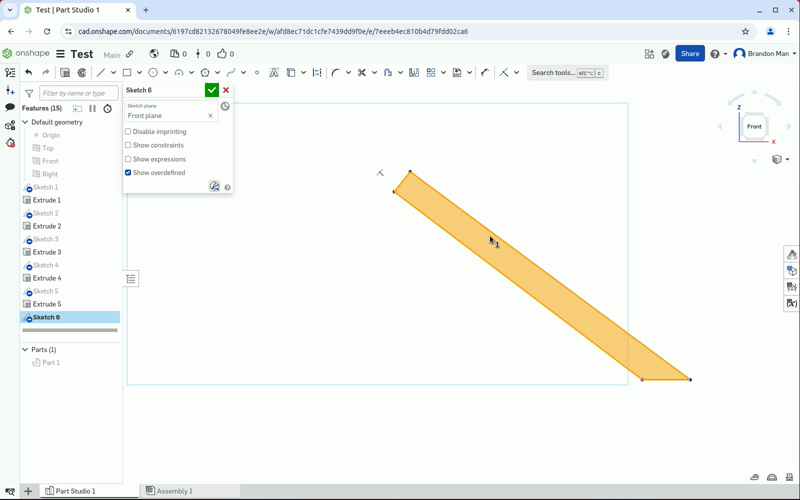
scroll(-6)
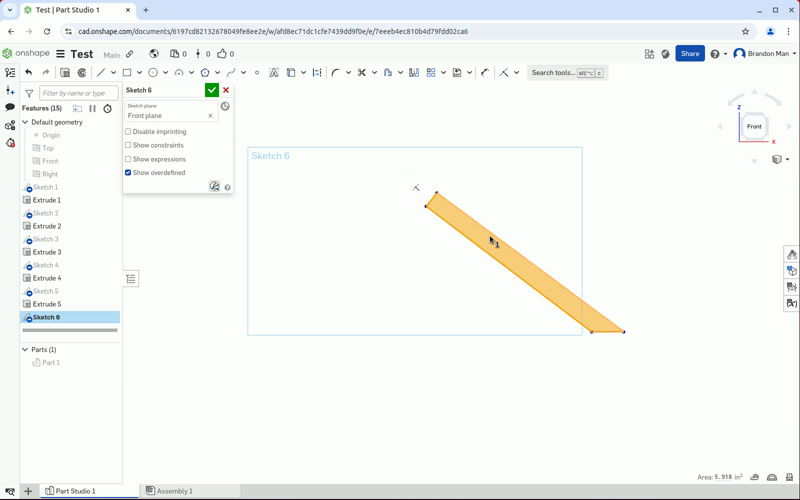
scroll(-6)
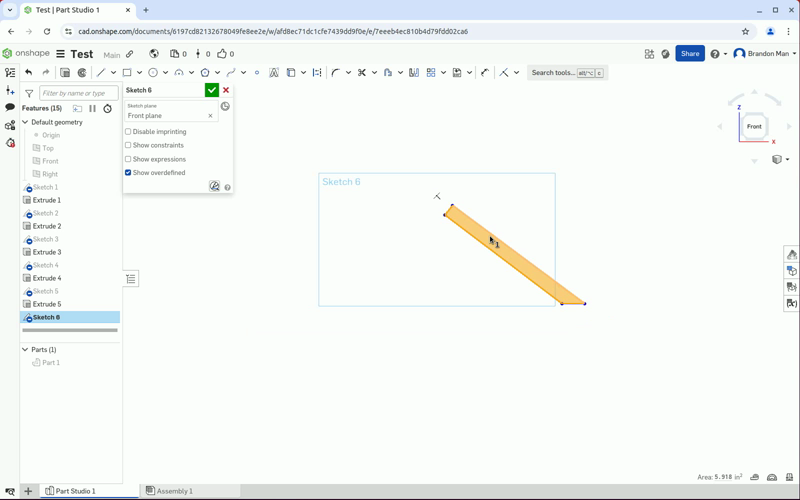
scroll(-6)
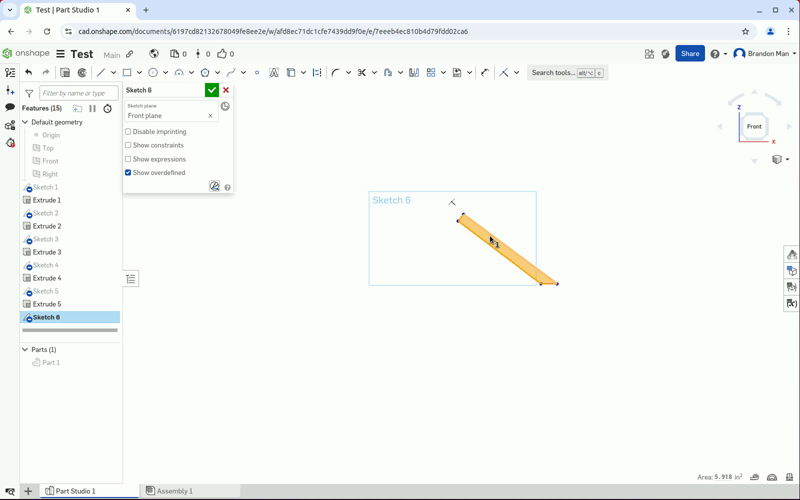
scroll(-6)
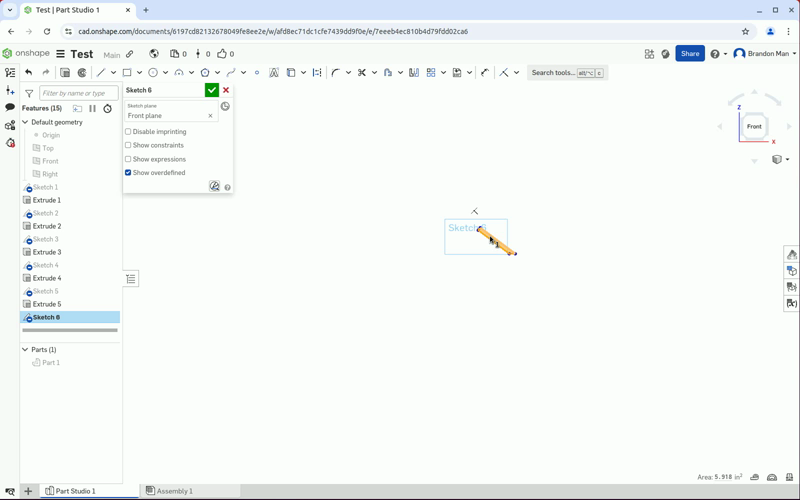
mouse_move(73, 352)
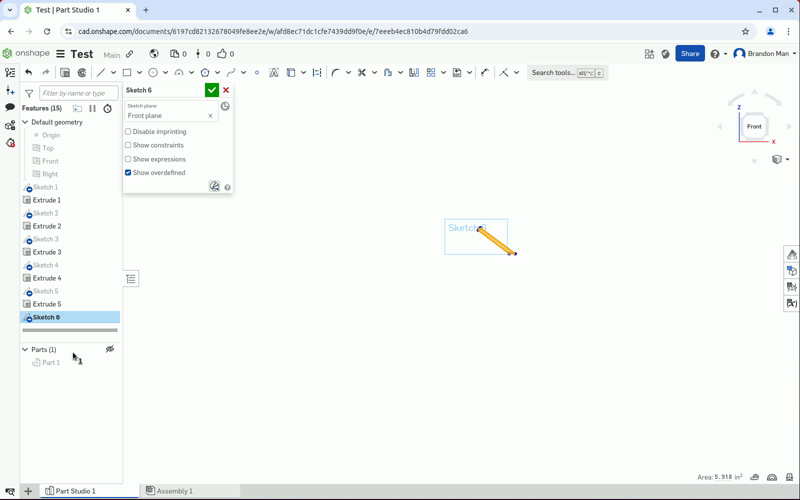
key(shift+y)
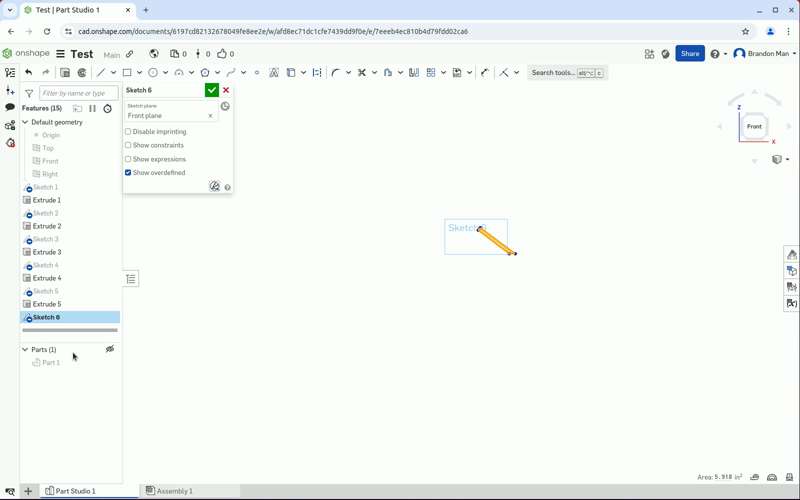
key(shift+e)
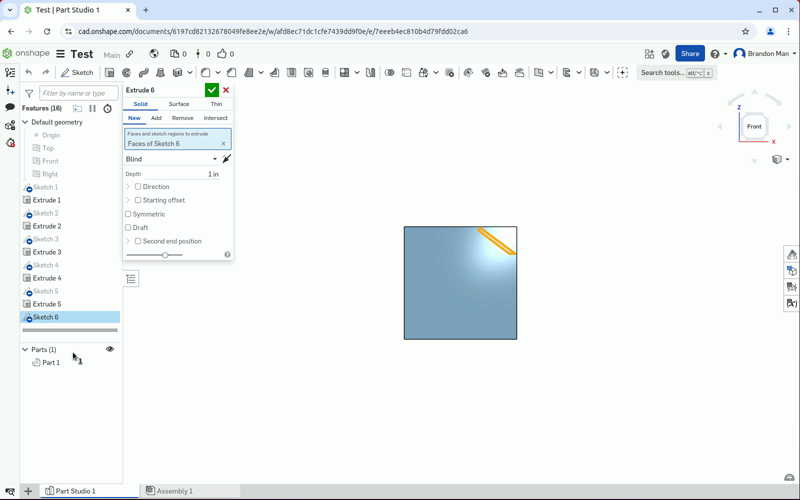
mouse_move(143, 106)
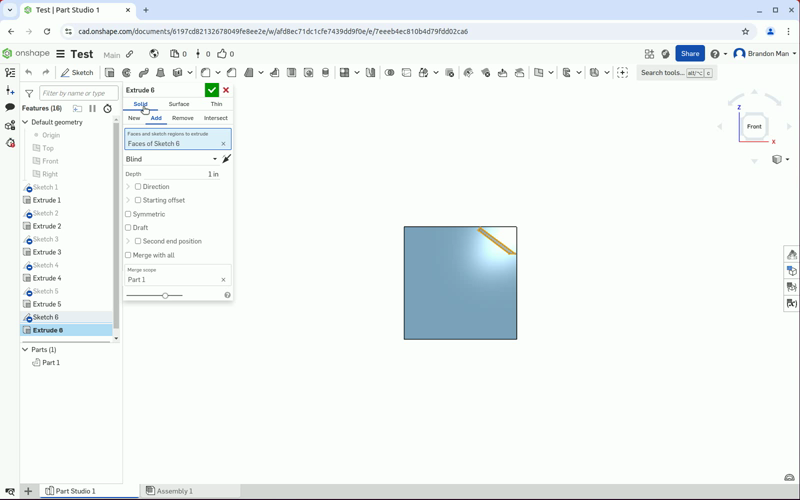
click(143, 106)
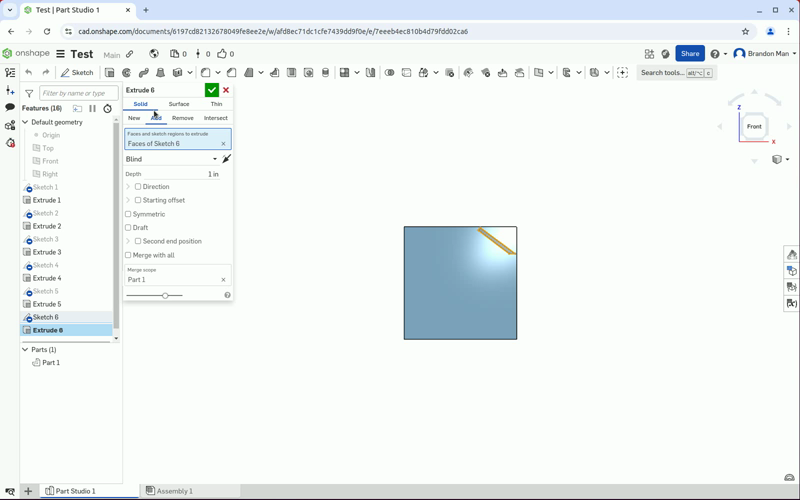
mouse_move(186, 120)
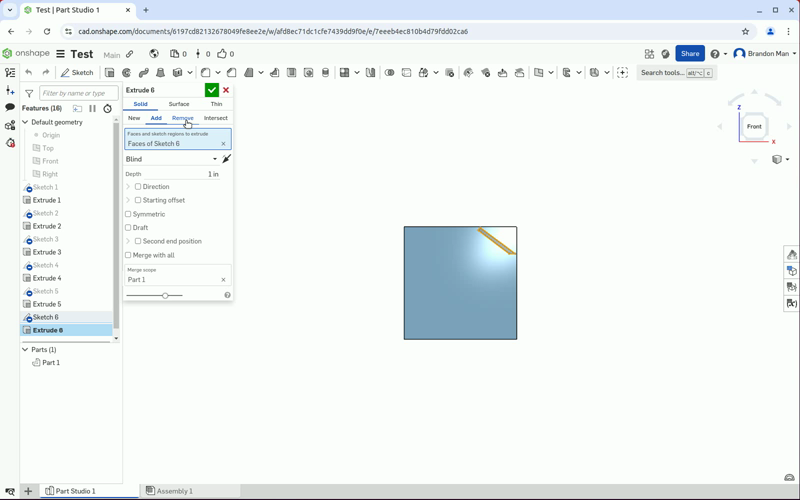
click(186, 120)
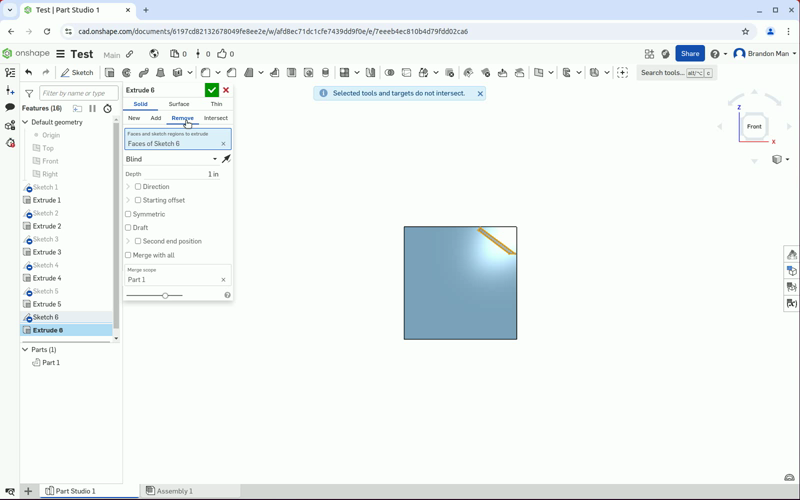
key(tab, 4)
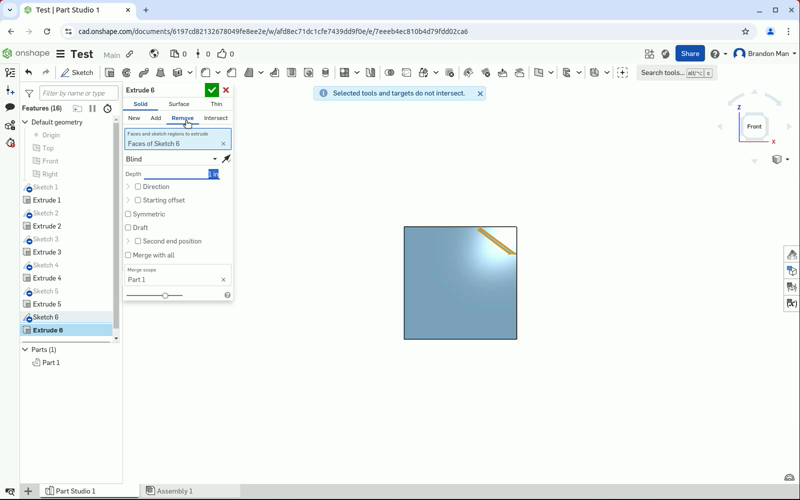
text(-11.554)
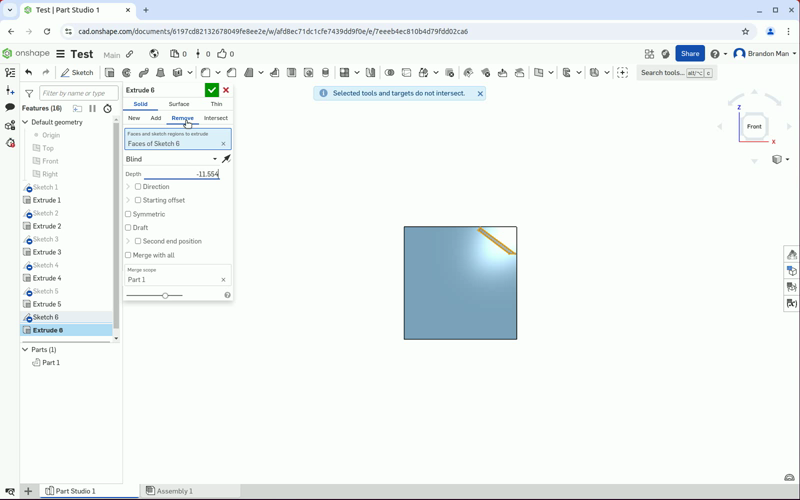
key(tab, 6)
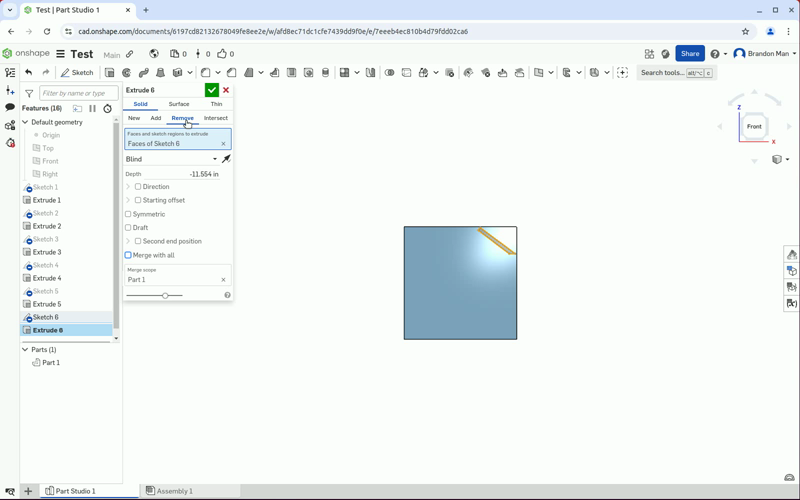
key(space)
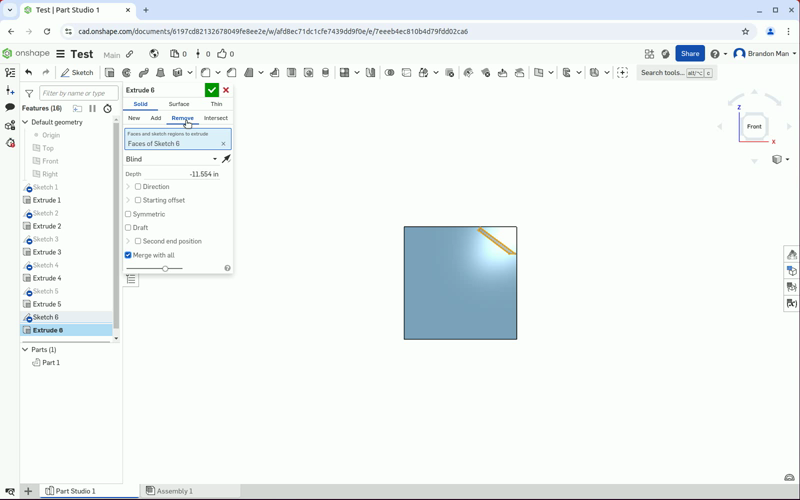
key(enter)
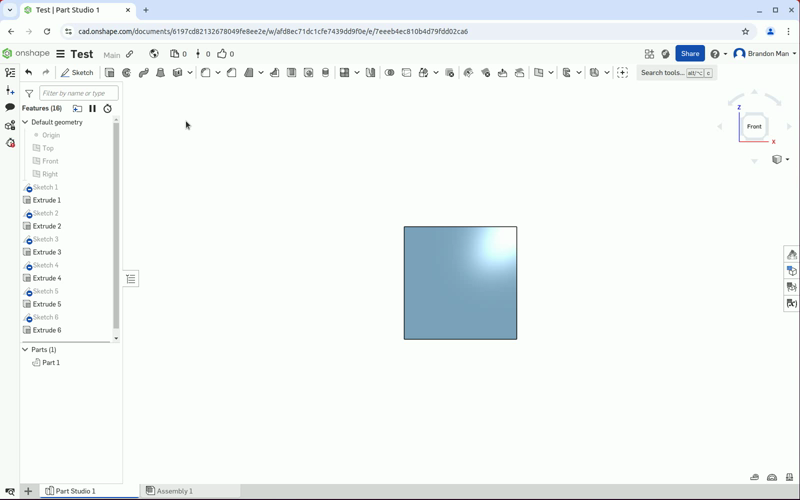
key(shift+h)
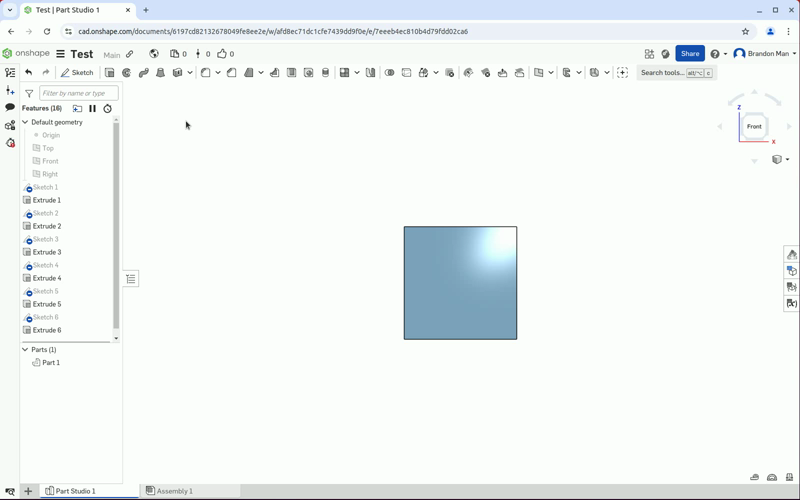
key(shift+h)
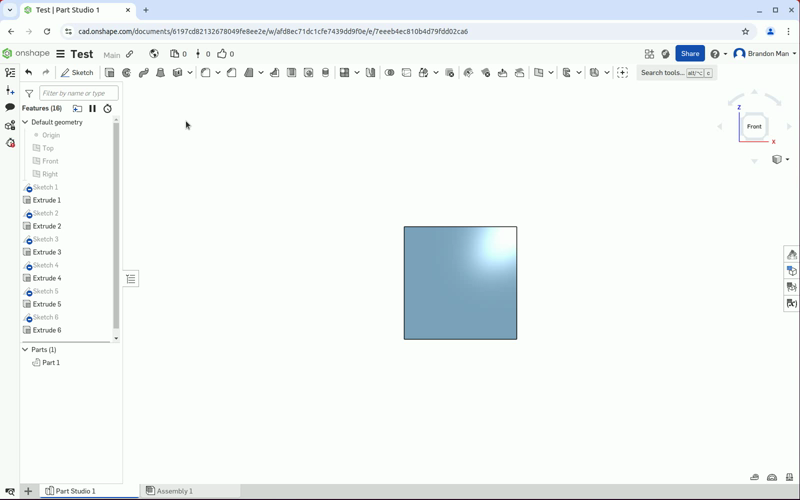
mouse_move(69, 189)
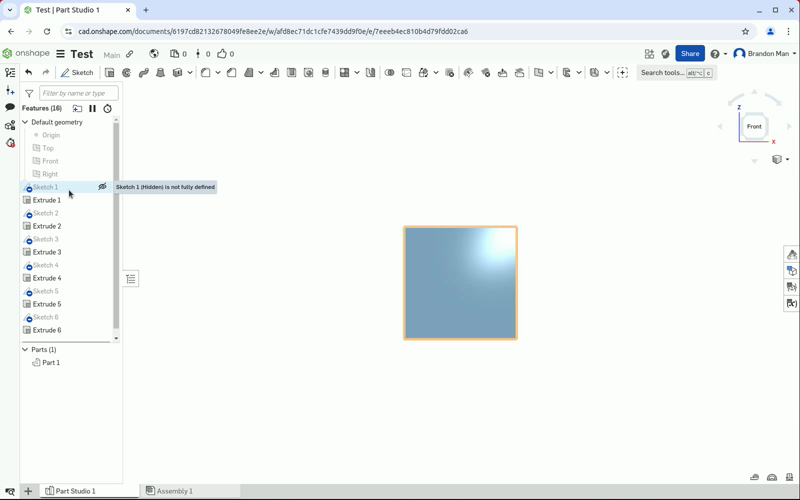
click(69, 189)
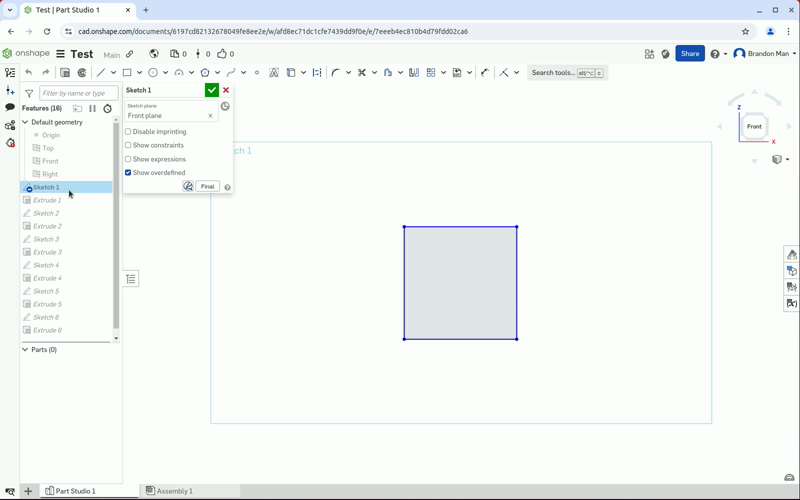
mouse_move(229, 92)
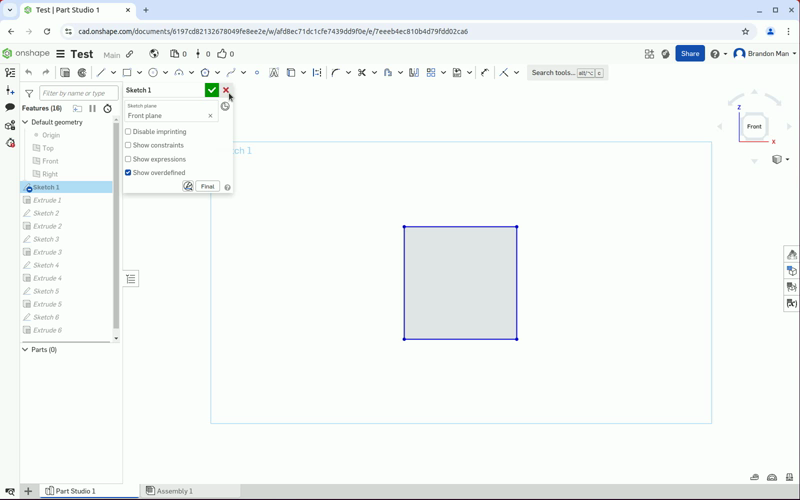
click(229, 92)
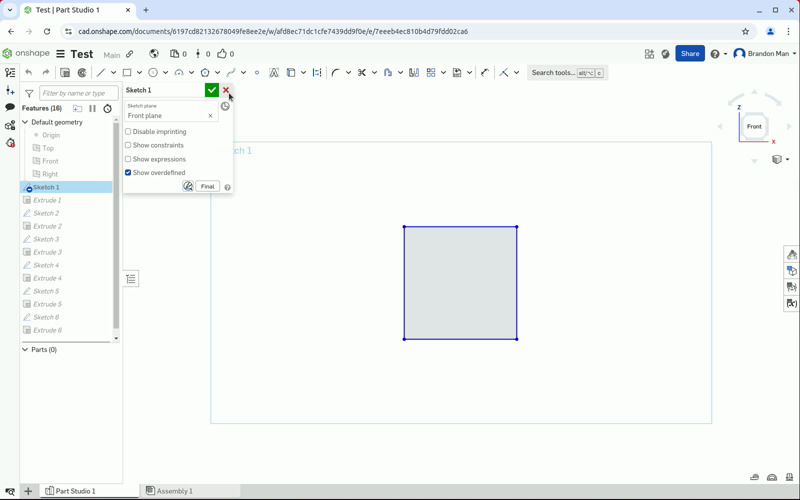
key(shift+s)
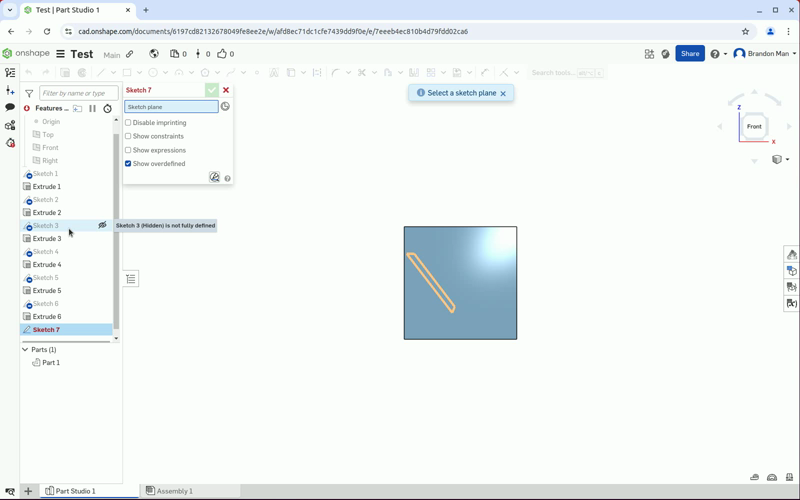
scroll(3)
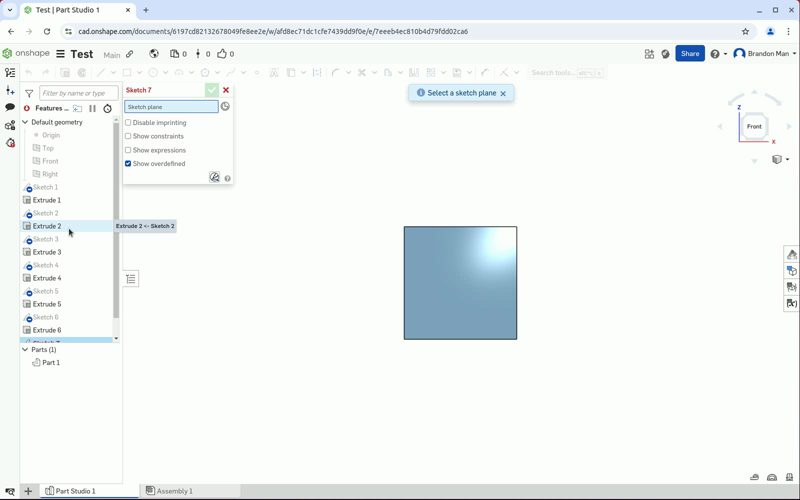
mouse_move(69, 163)
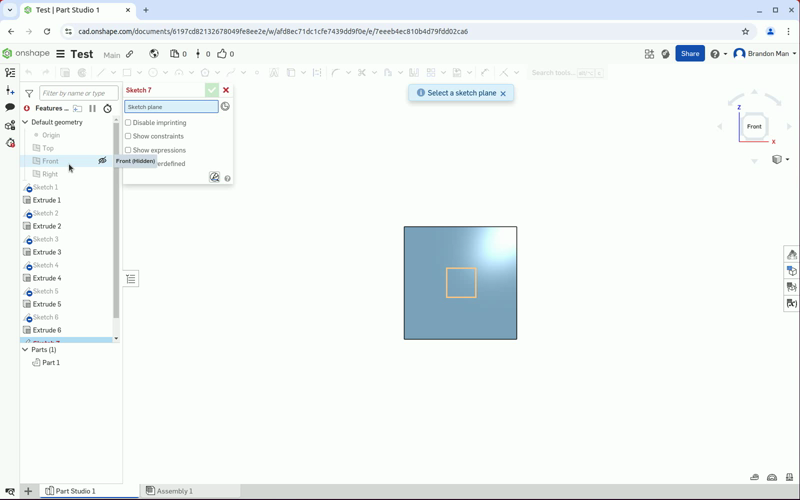
click(69, 163)
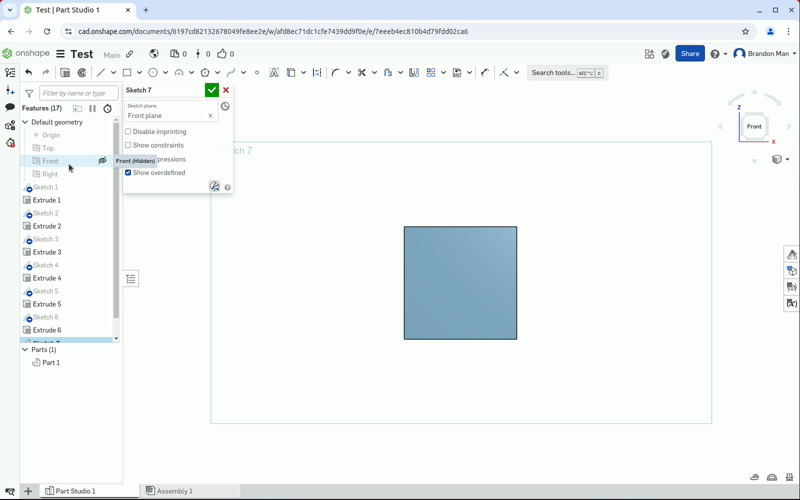
mouse_move(73, 352)
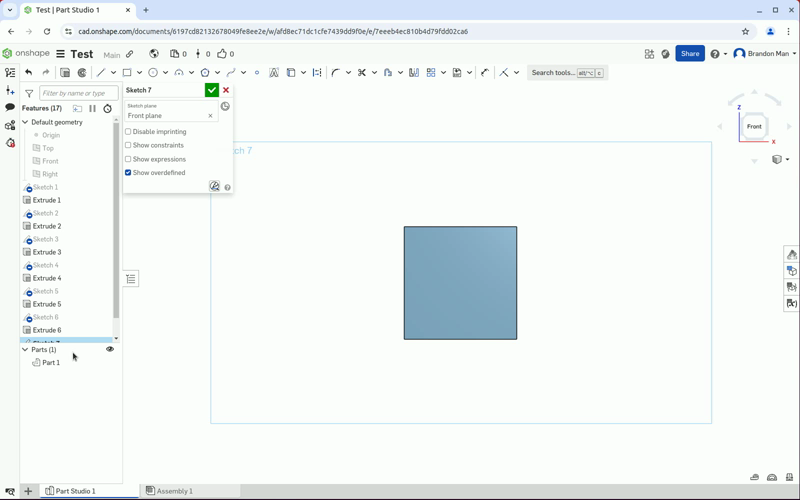
key(y)
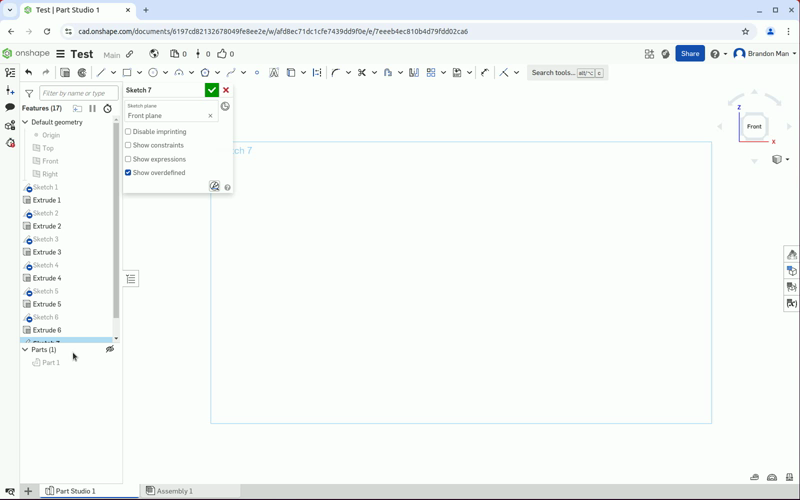
key(l)
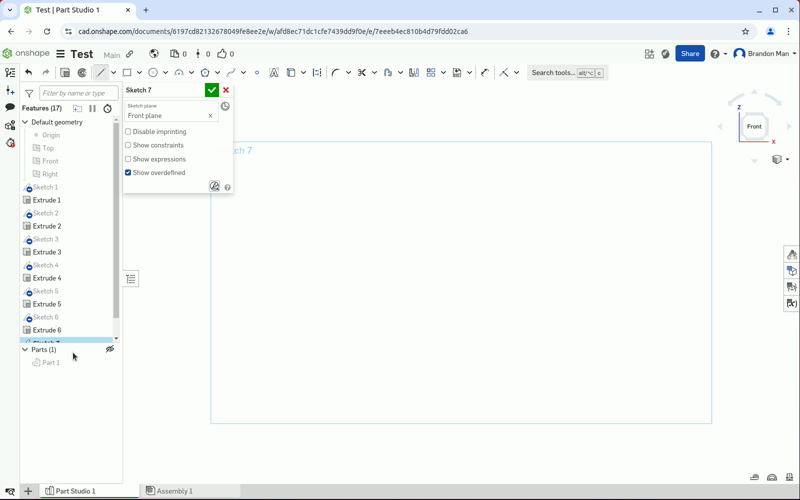
key_down(shift)
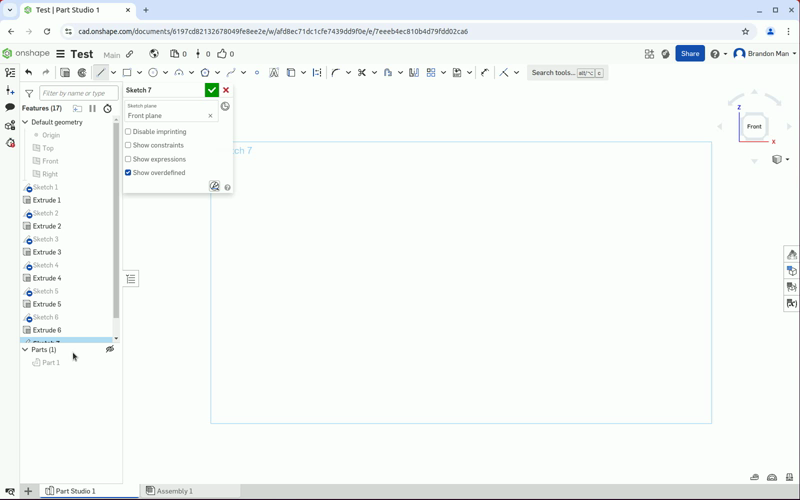
mouse_move(440, 227)
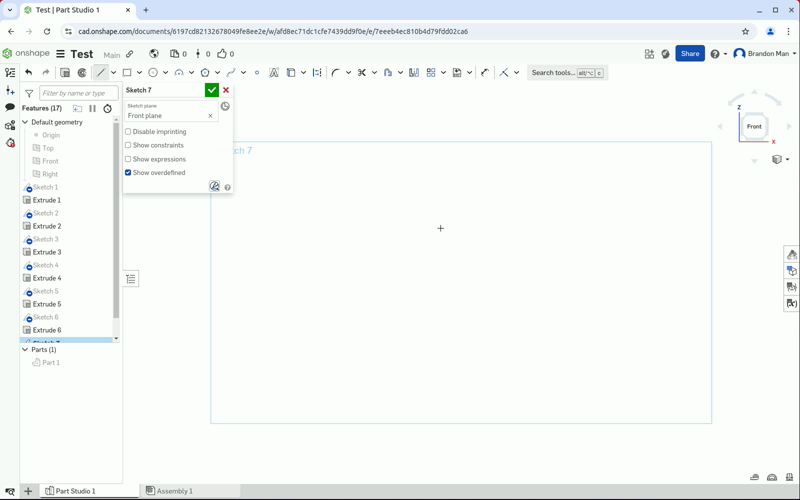
click(440, 227)
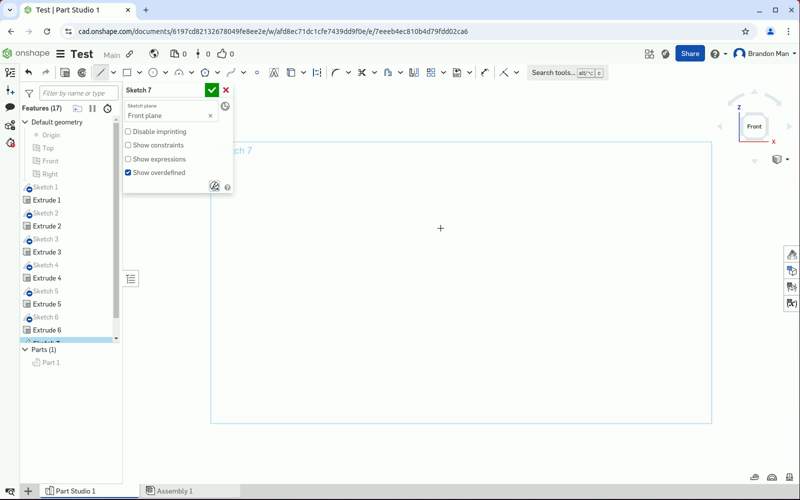
key_up(shift)
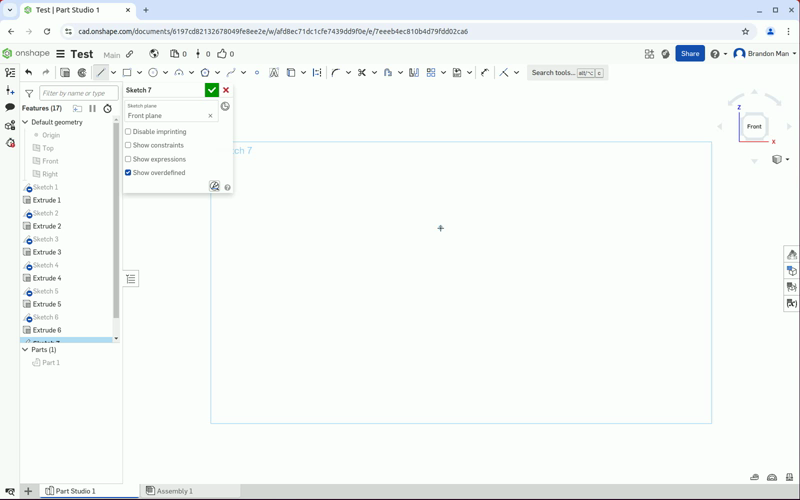
key_down(shift)
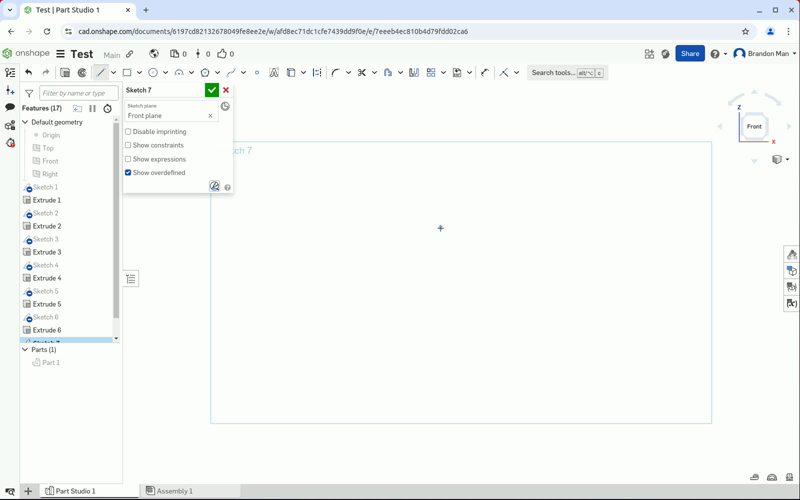
mouse_move(470, 227)
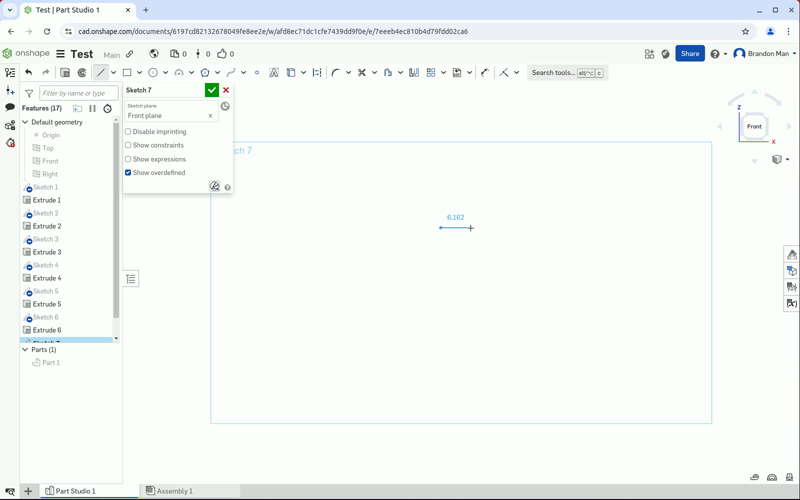
mouse_move(444, 231)
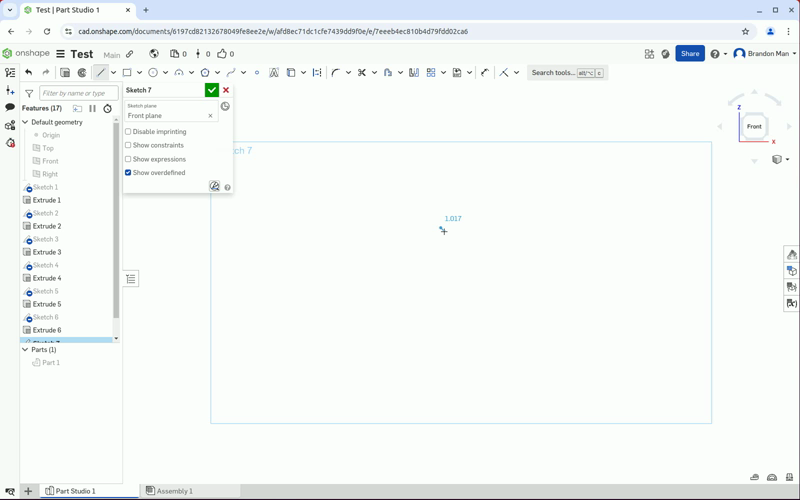
scroll(6)
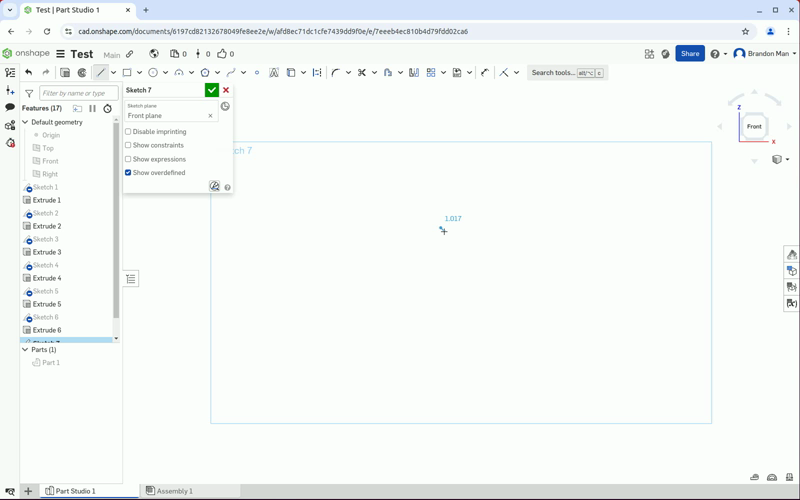
scroll(6)
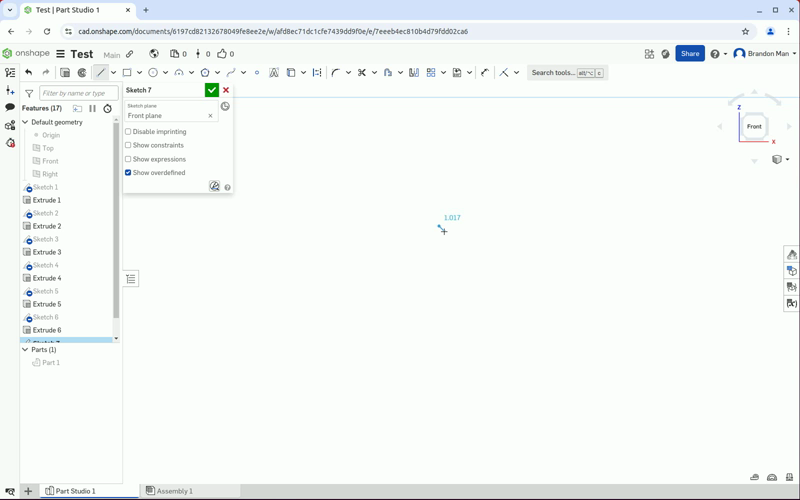
scroll(6)
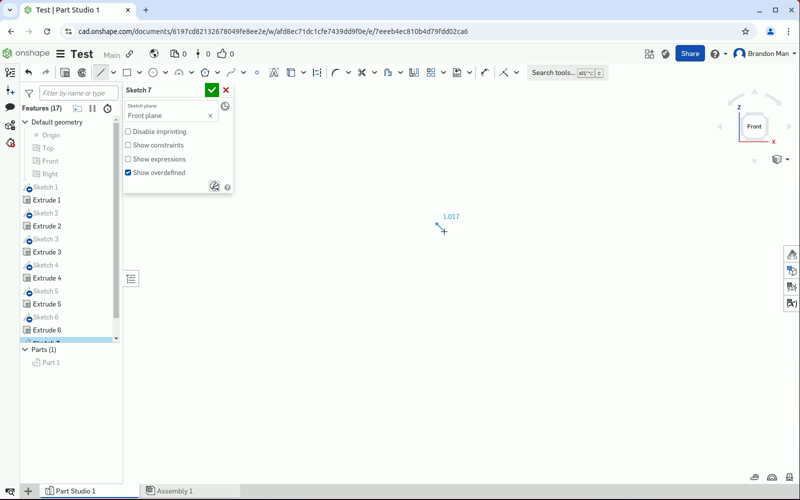
scroll(6)
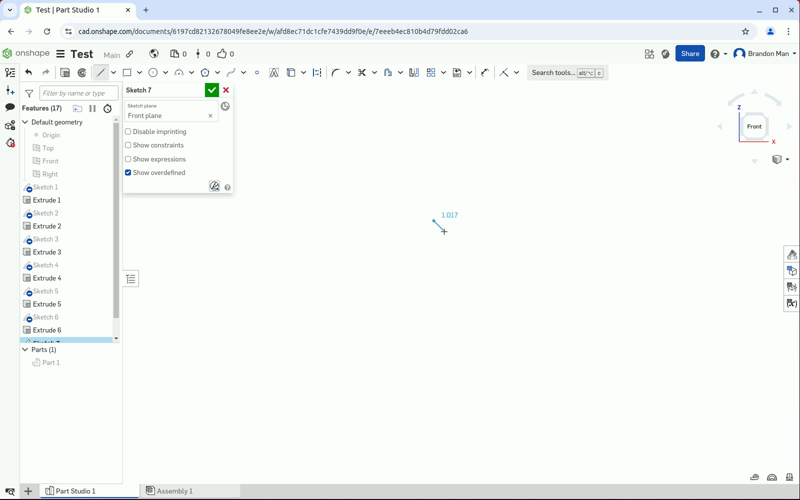
scroll(6)
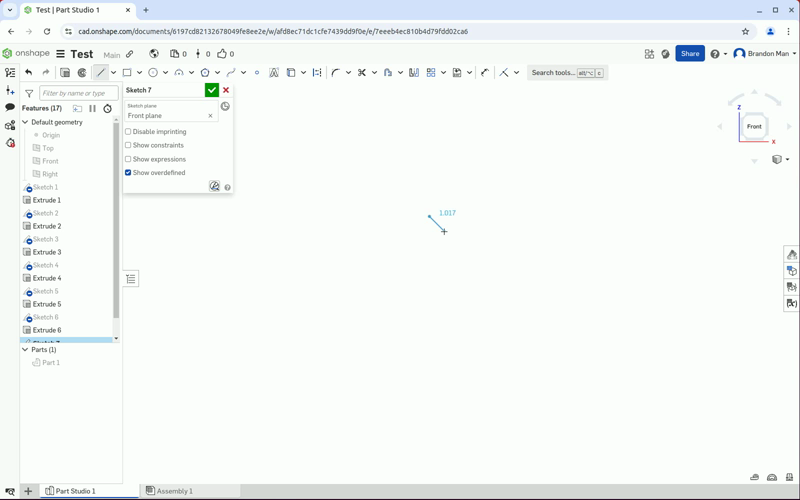
scroll(6)
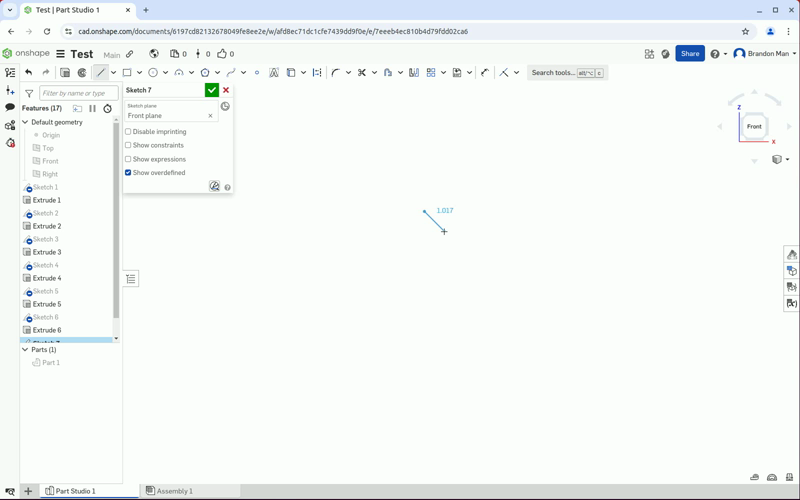
scroll(6)
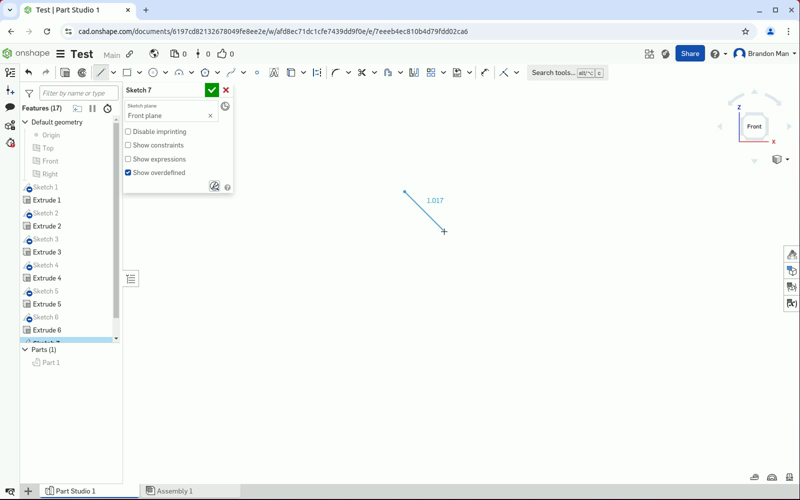
click(444, 231)
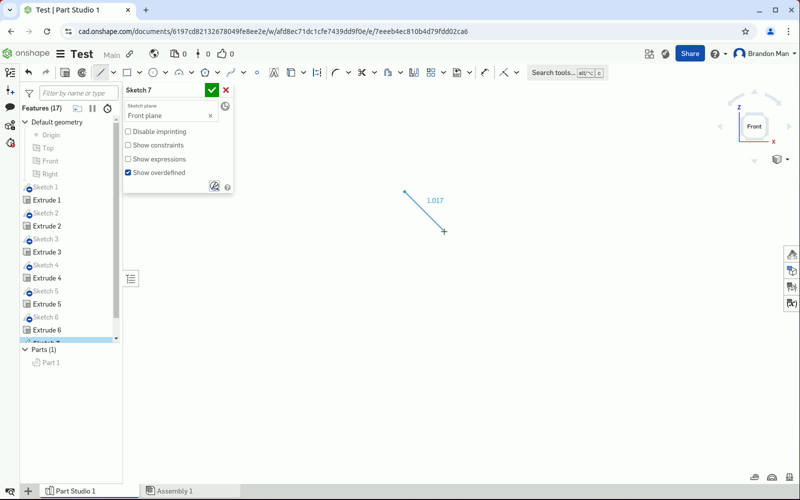
scroll(-6)
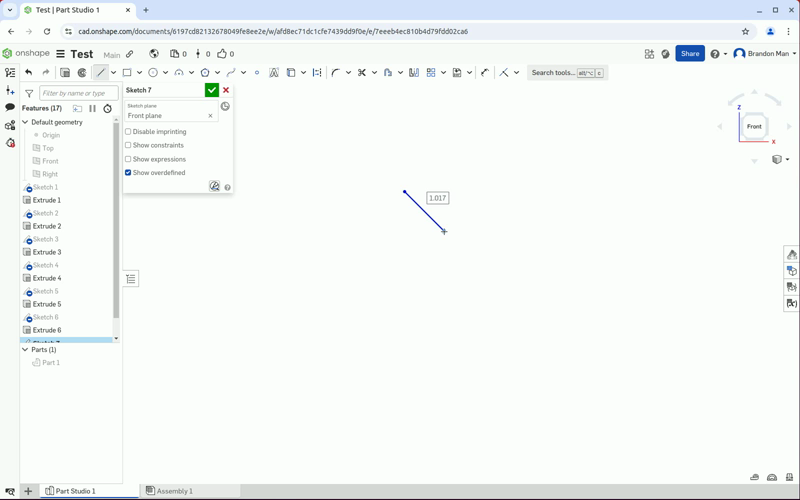
scroll(-6)
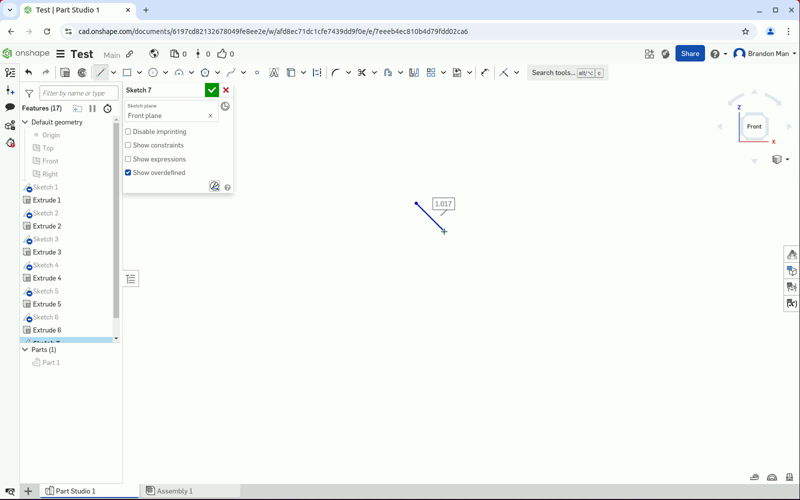
scroll(-6)
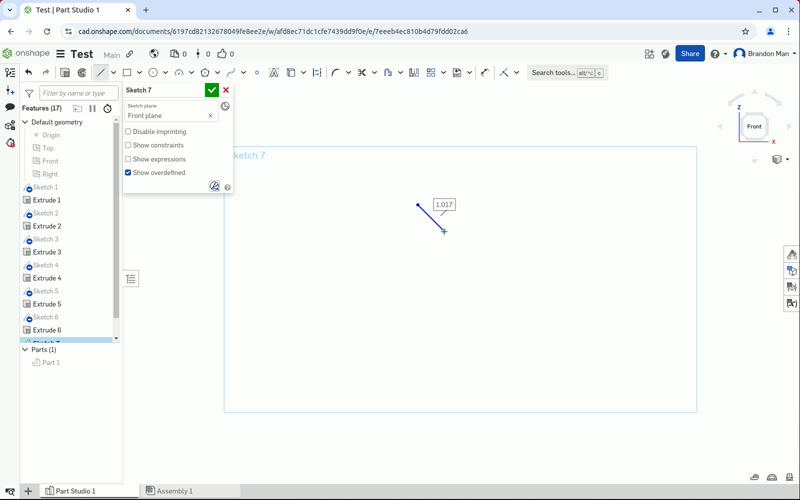
scroll(-6)
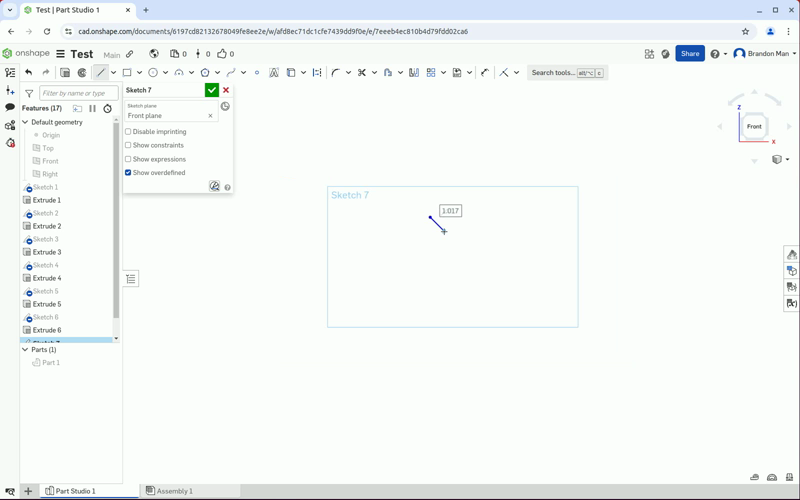
scroll(-6)
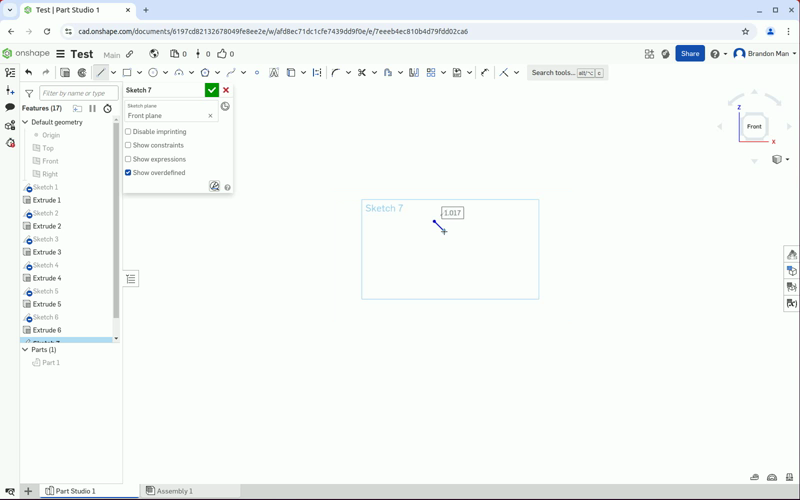
scroll(-6)
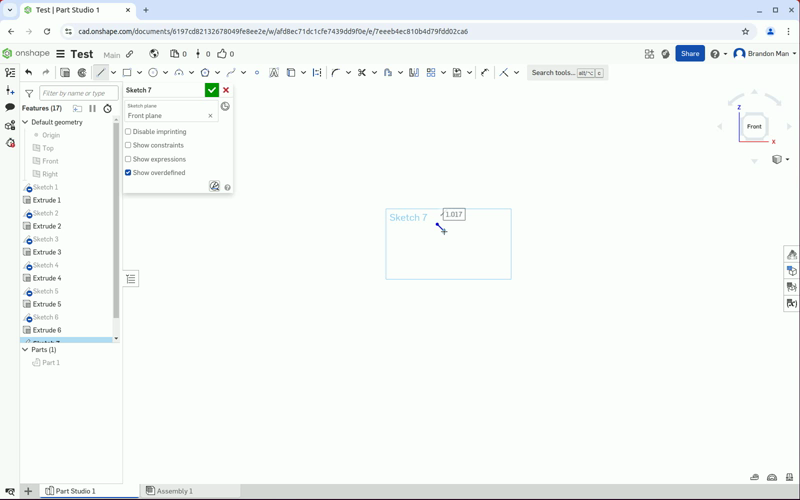
scroll(-6)
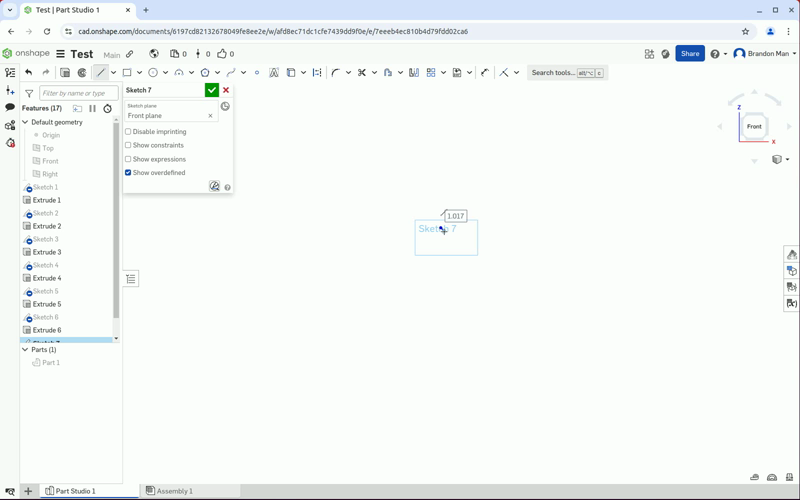
key_up(shift)
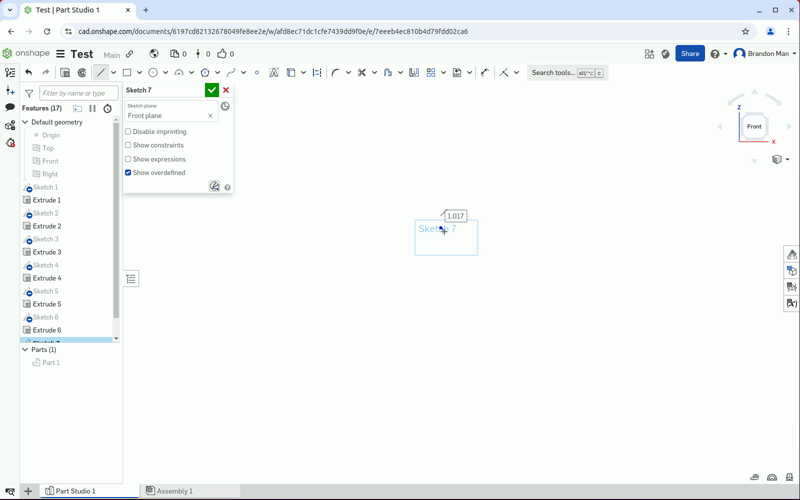
key_down(shift)
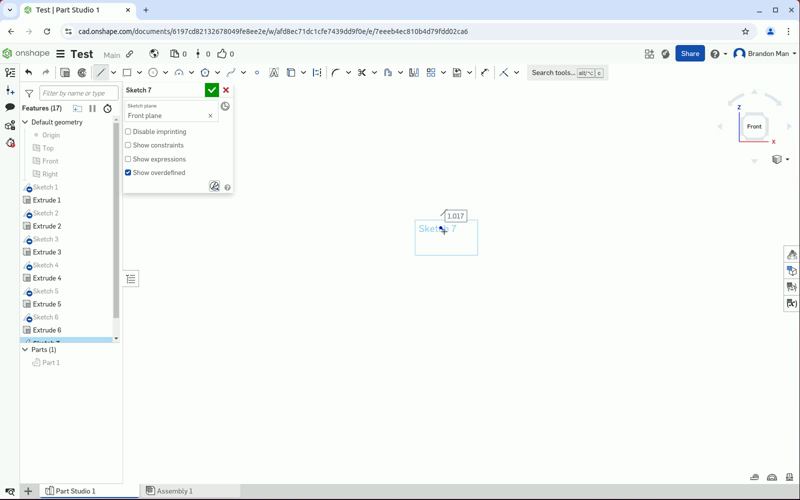
mouse_move(474, 231)
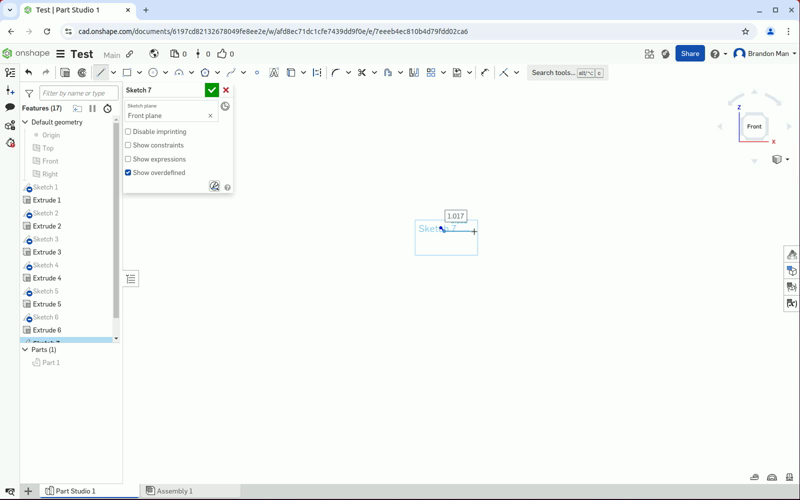
mouse_move(480, 231)
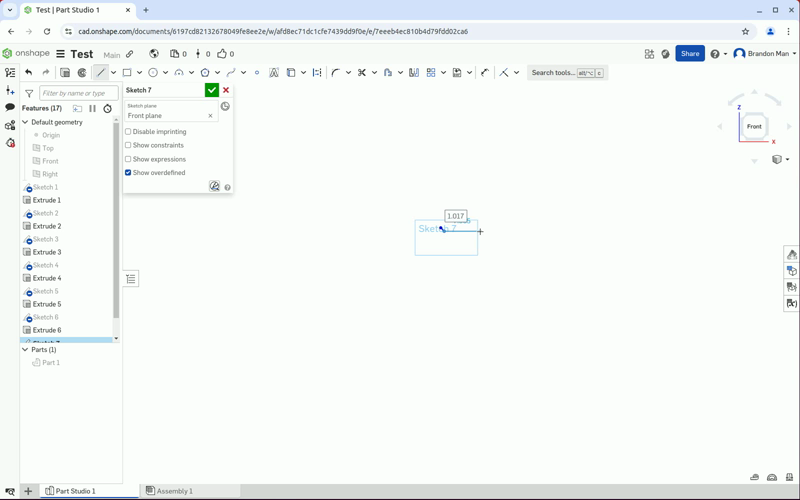
click(480, 231)
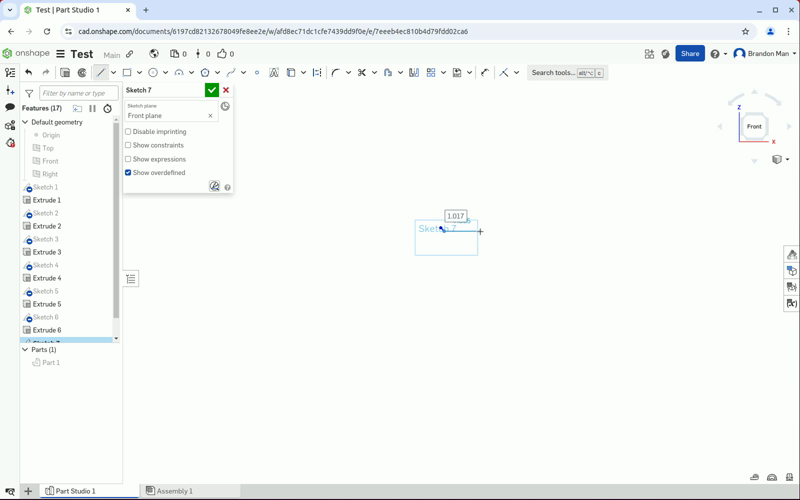
key_up(shift)
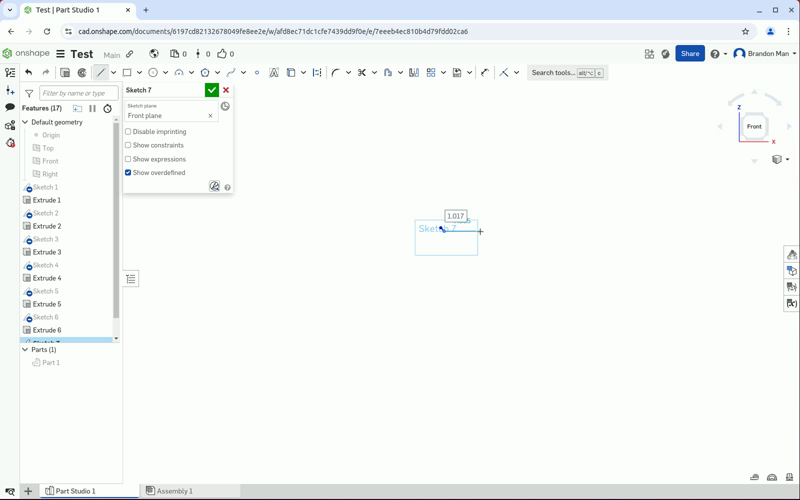
key_down(shift)
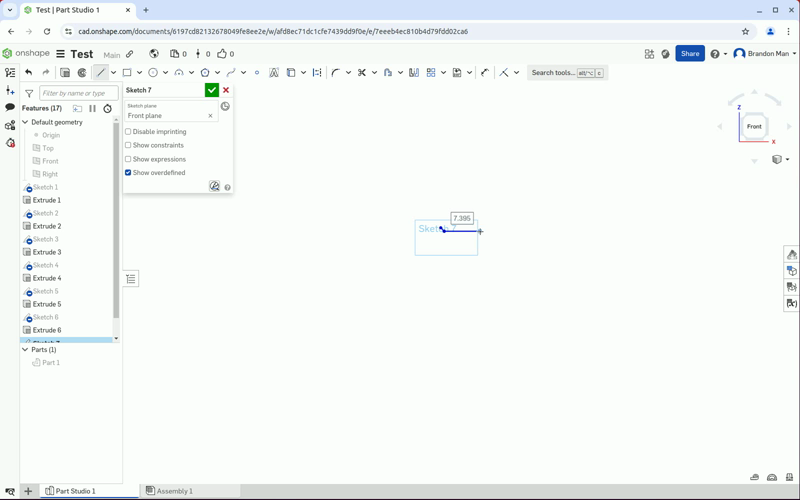
mouse_move(510, 231)
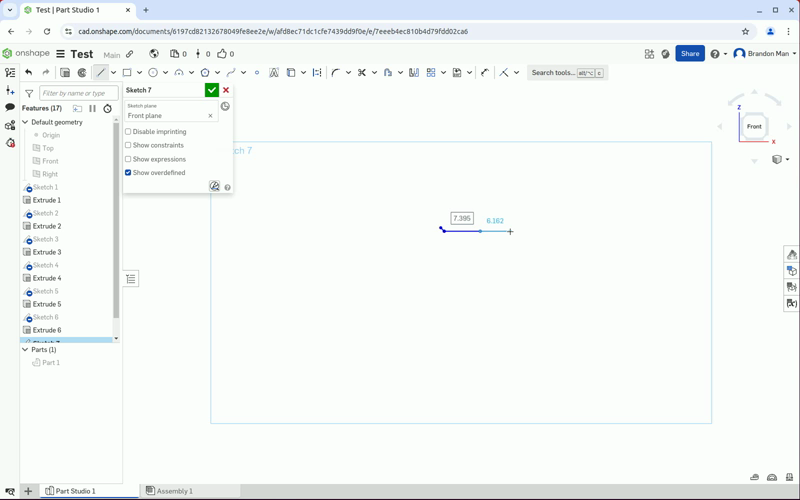
mouse_move(482, 228)
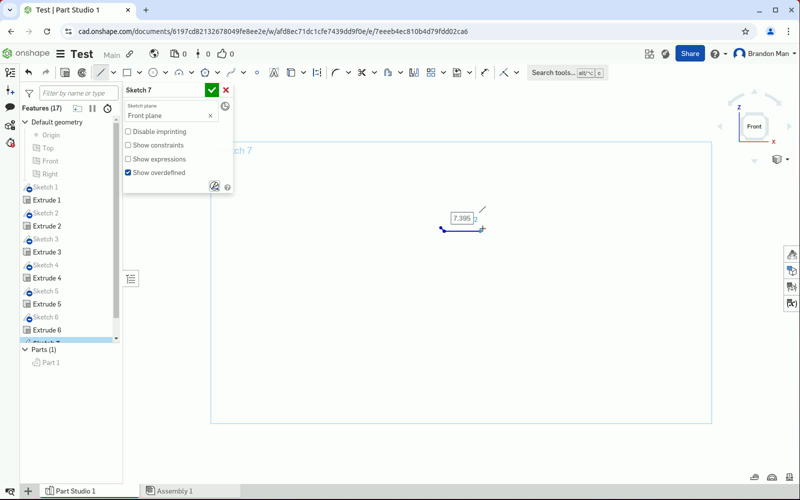
scroll(6)
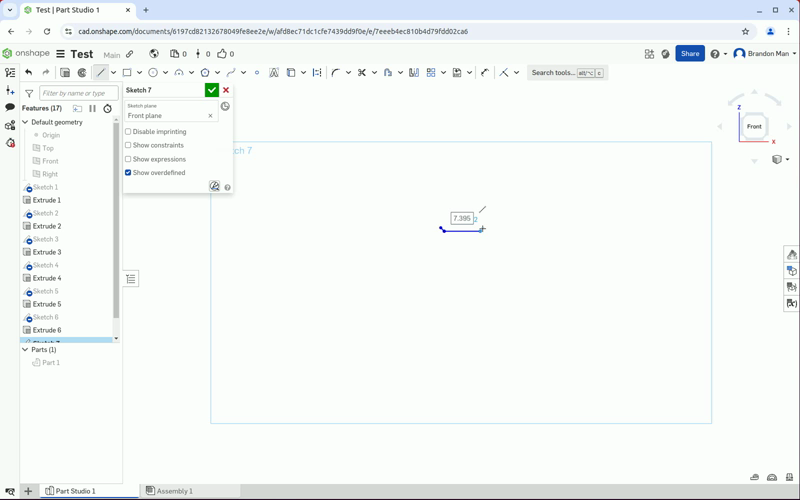
scroll(6)
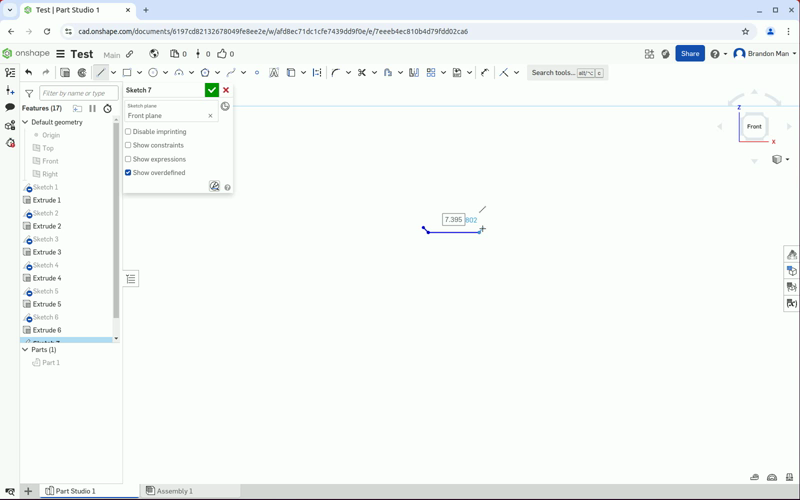
scroll(6)
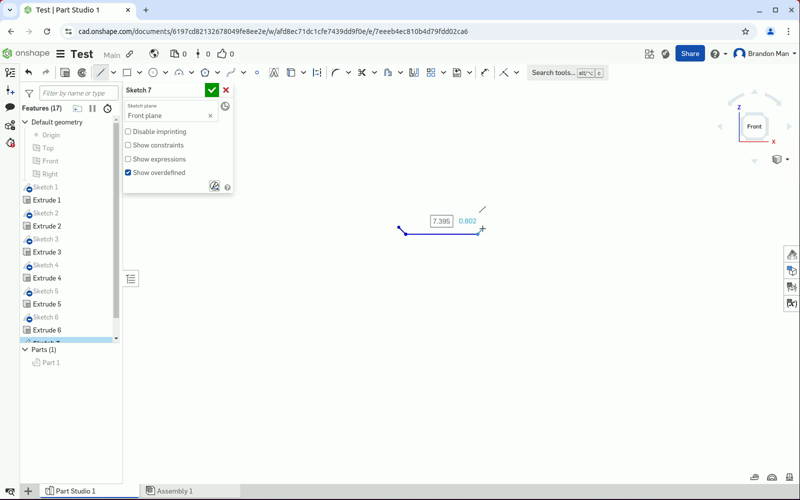
scroll(6)
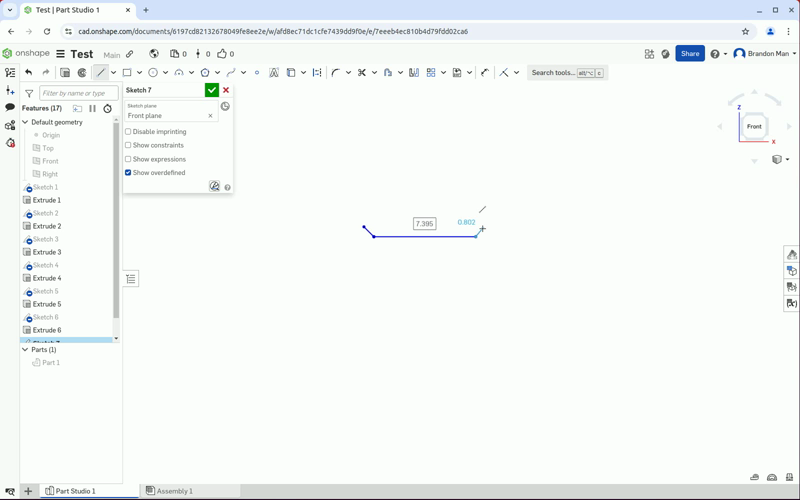
scroll(6)
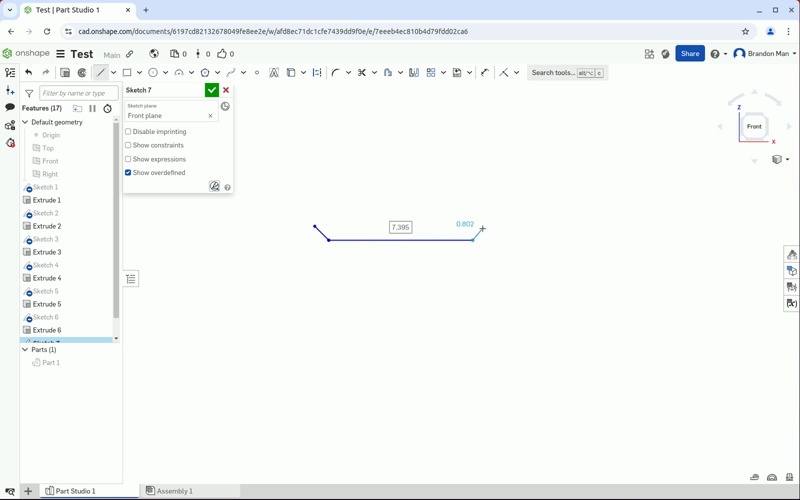
scroll(6)
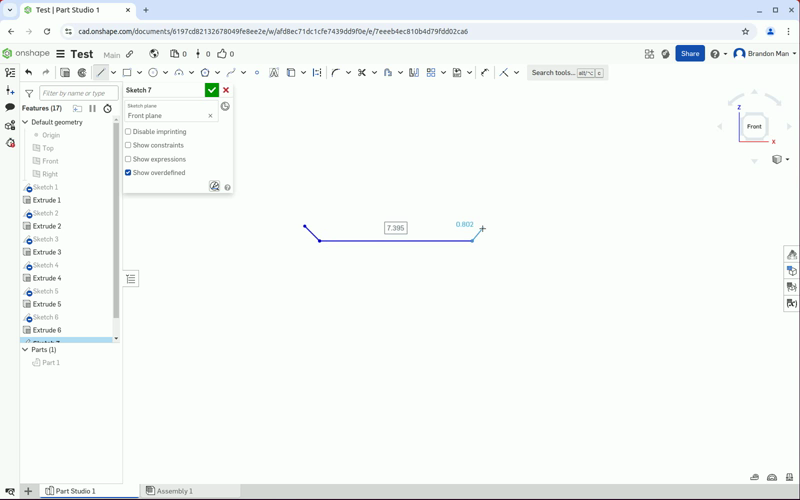
scroll(6)
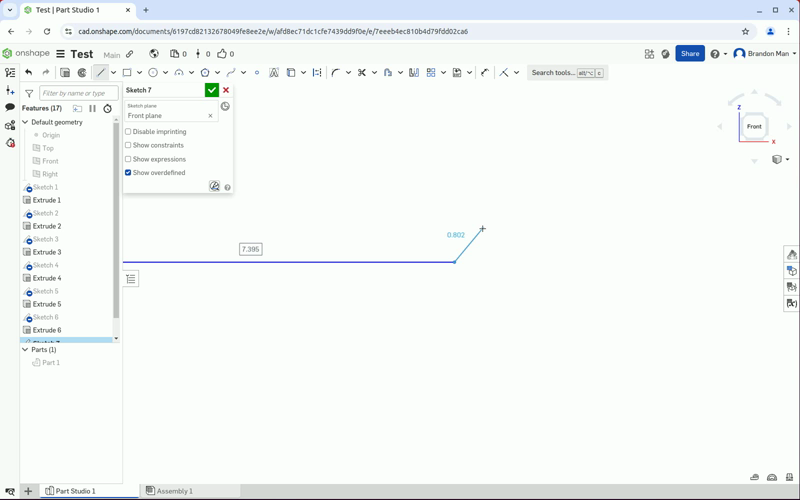
click(482, 228)
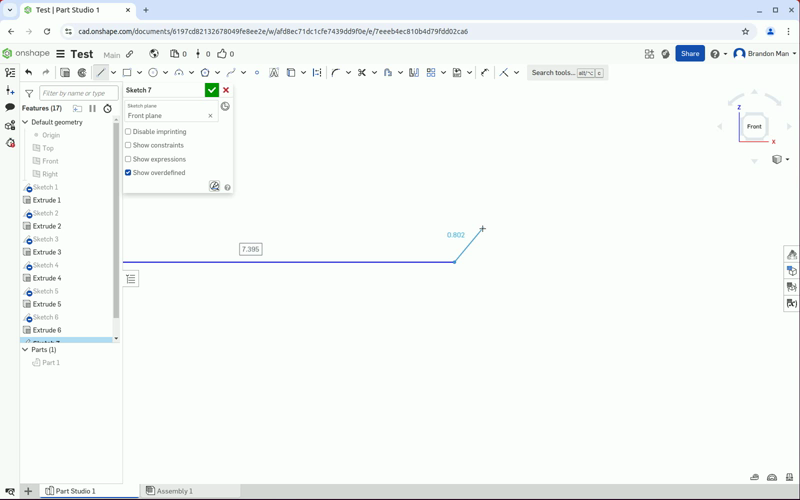
scroll(-6)
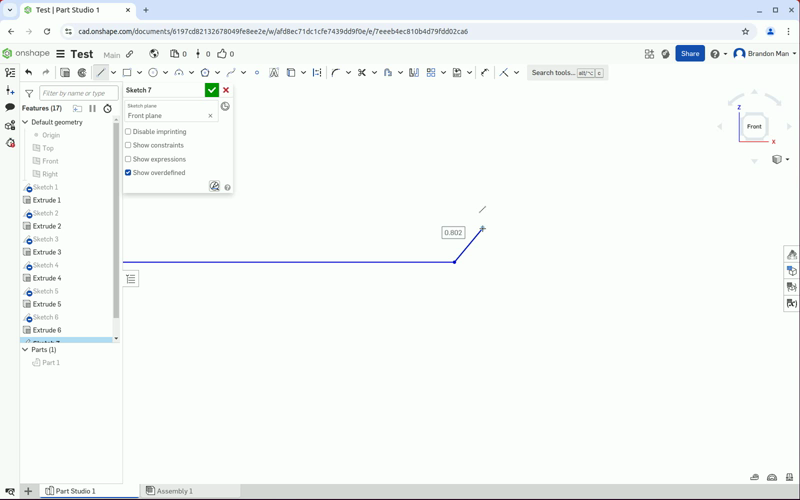
scroll(-6)
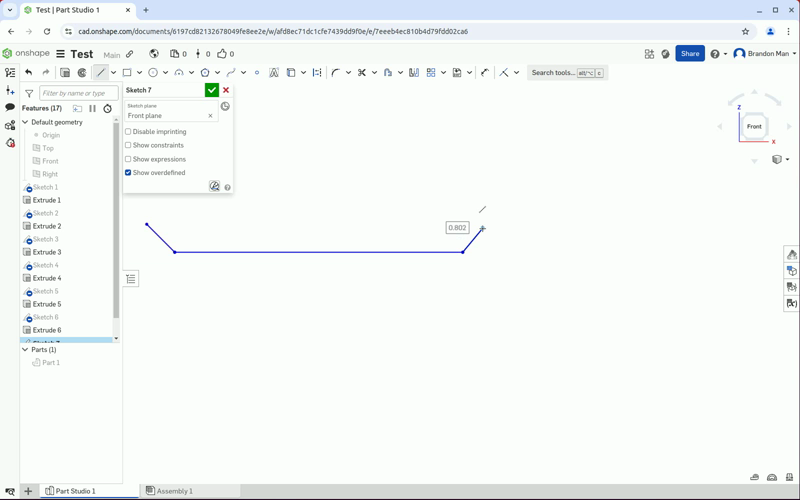
scroll(-6)
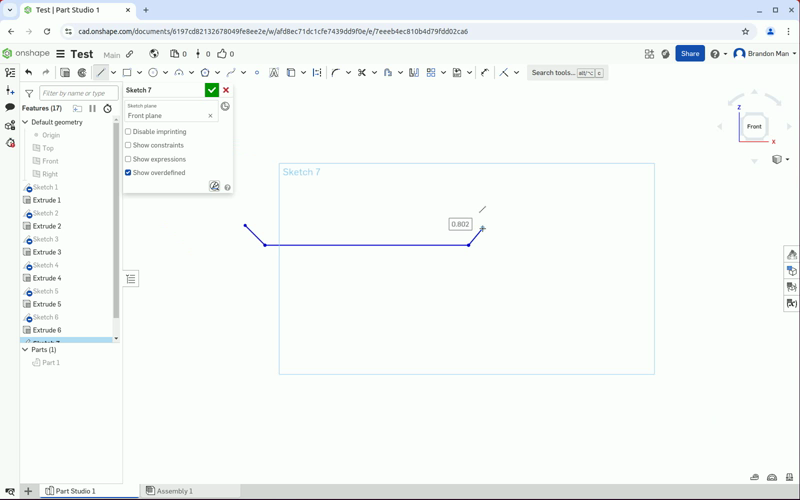
scroll(-6)
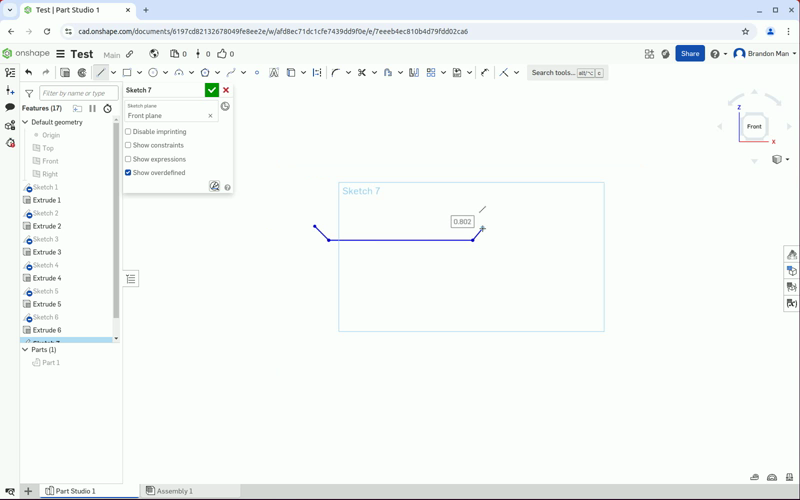
scroll(-6)
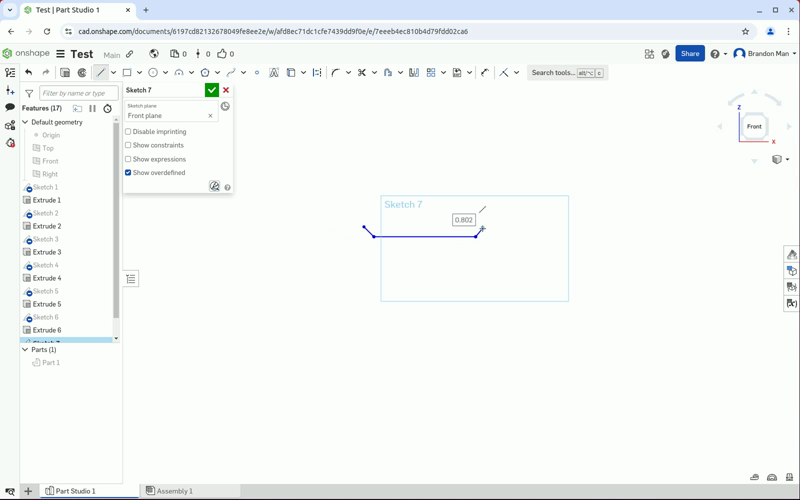
scroll(-6)
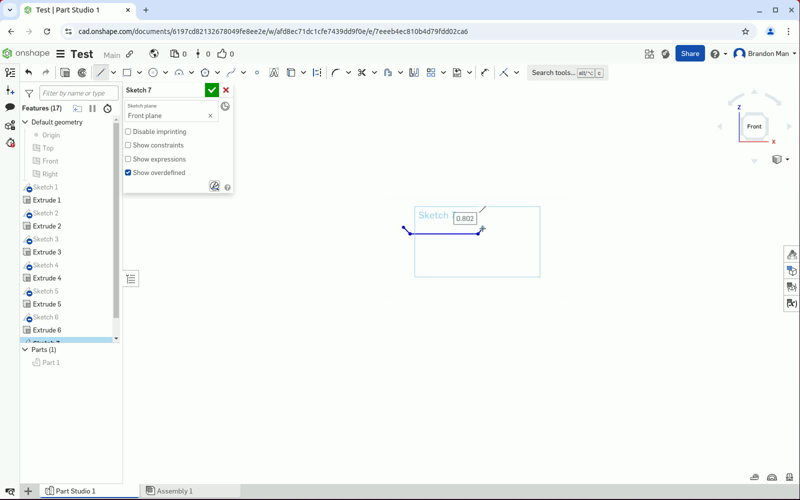
scroll(-6)
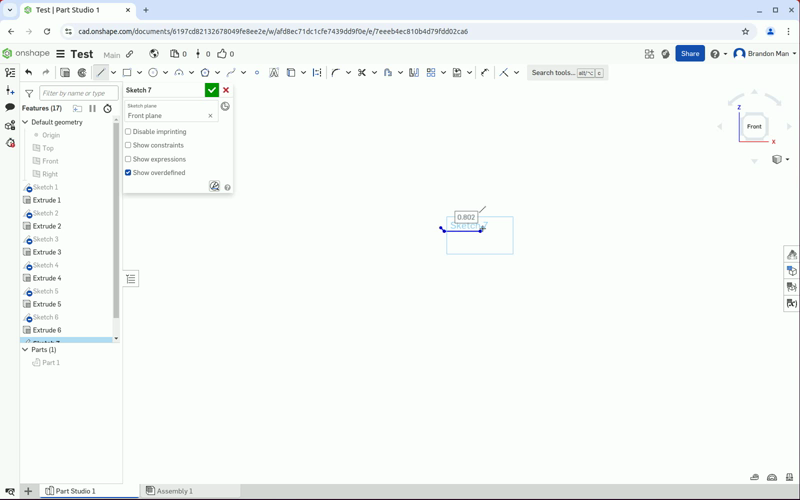
key_up(shift)
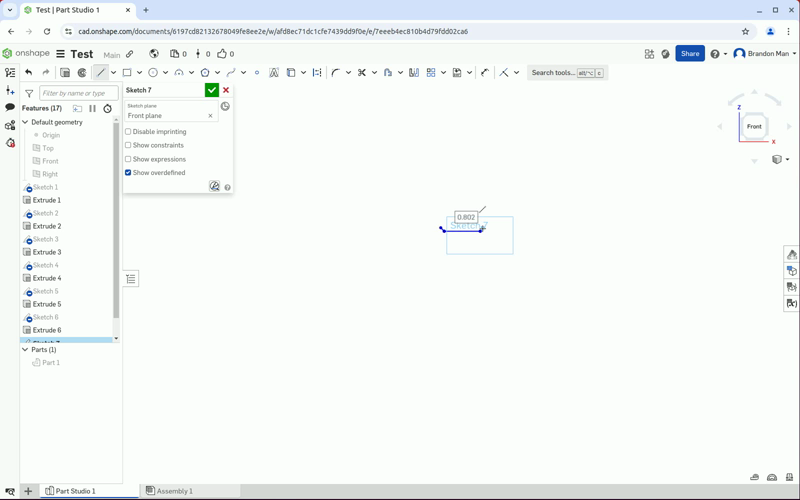
mouse_move(512, 228)
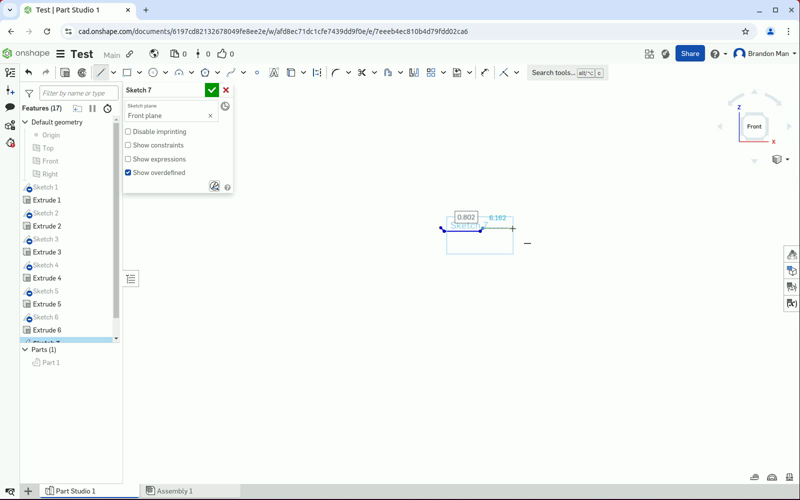
key_down(shift)
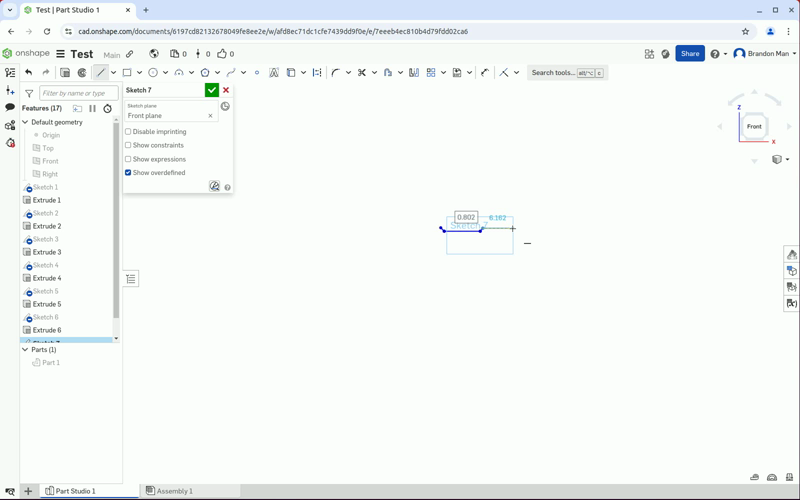
mouse_move(440, 227)
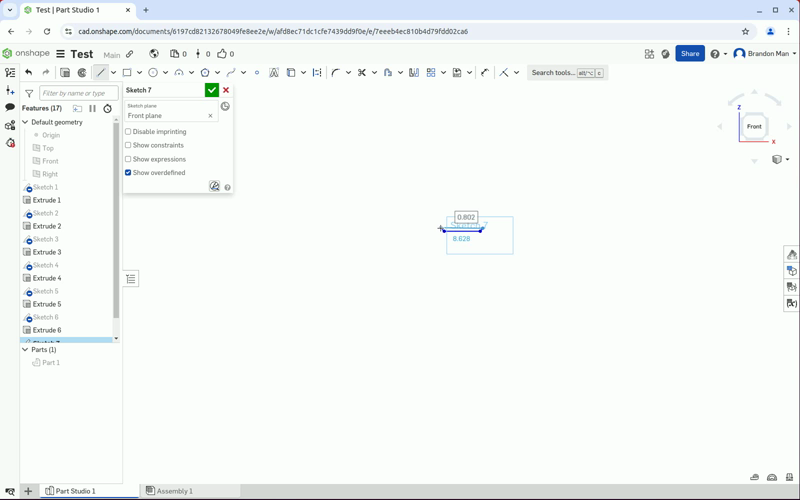
key_up(shift)
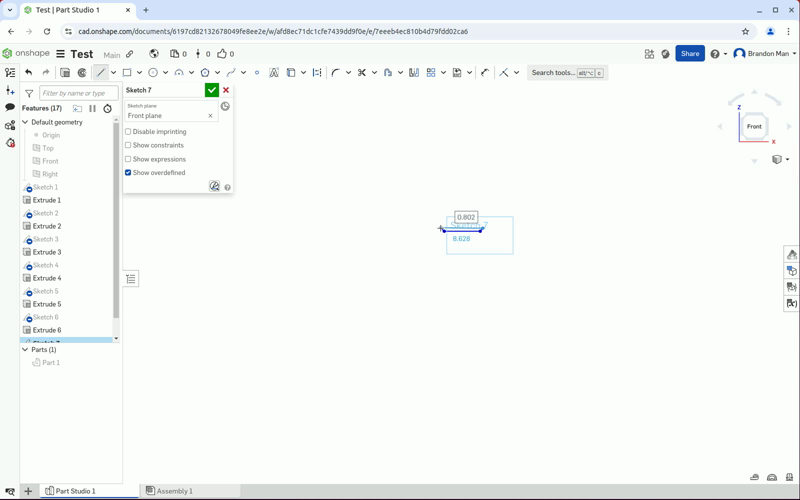
click(440, 227)
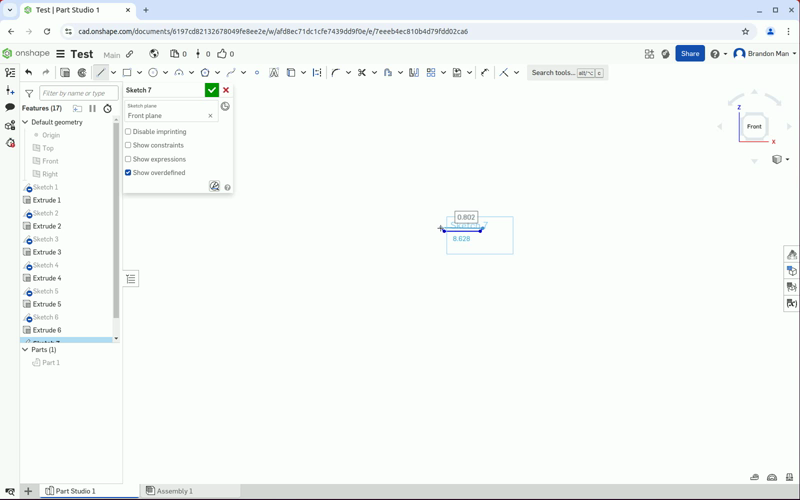
key(esc)
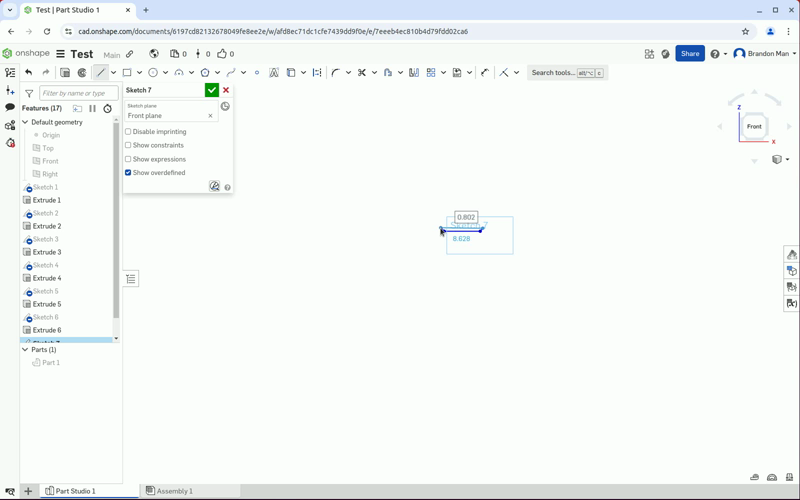
mouse_move(445, 229)
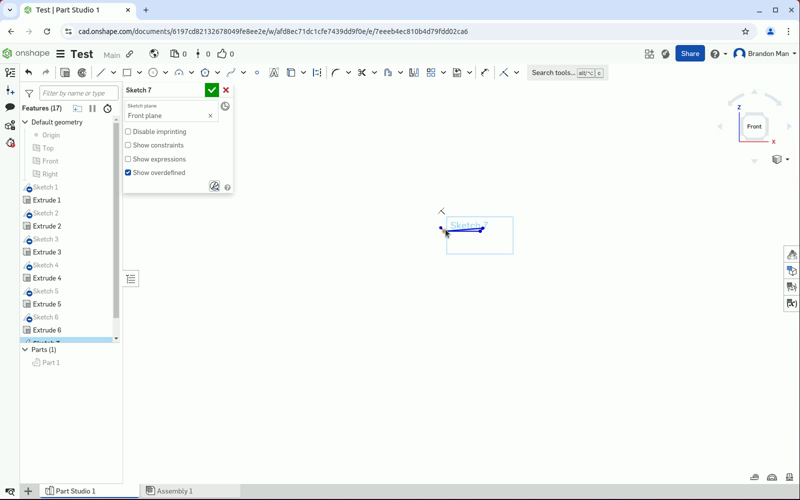
scroll(6)
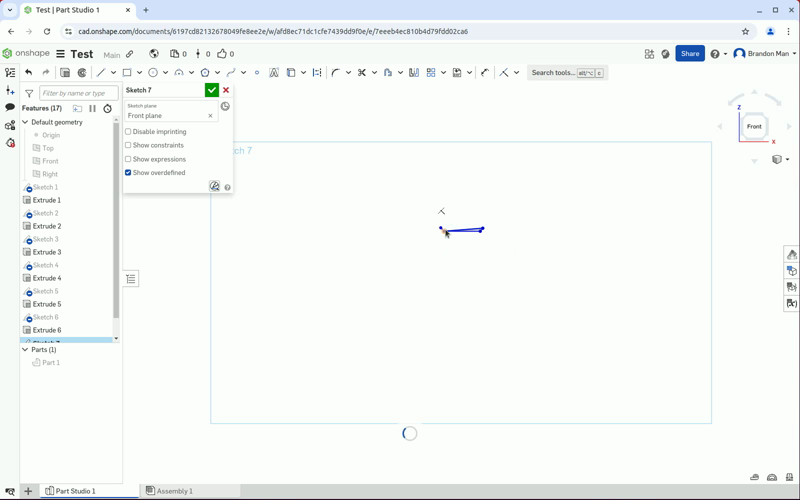
scroll(6)
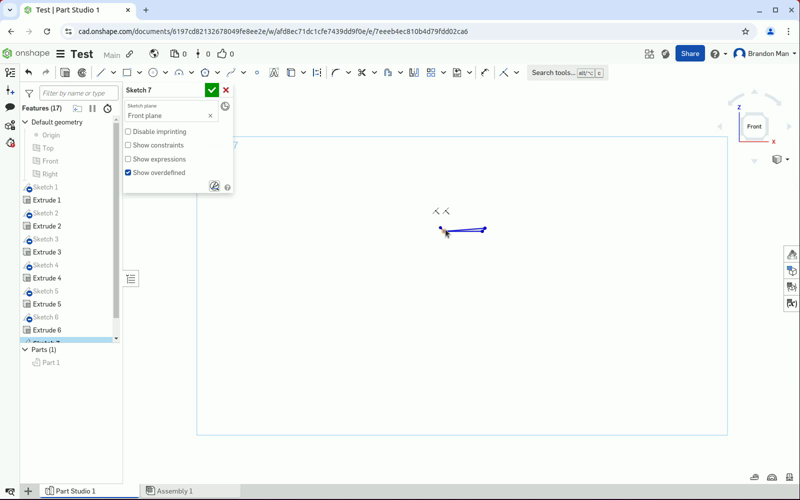
scroll(6)
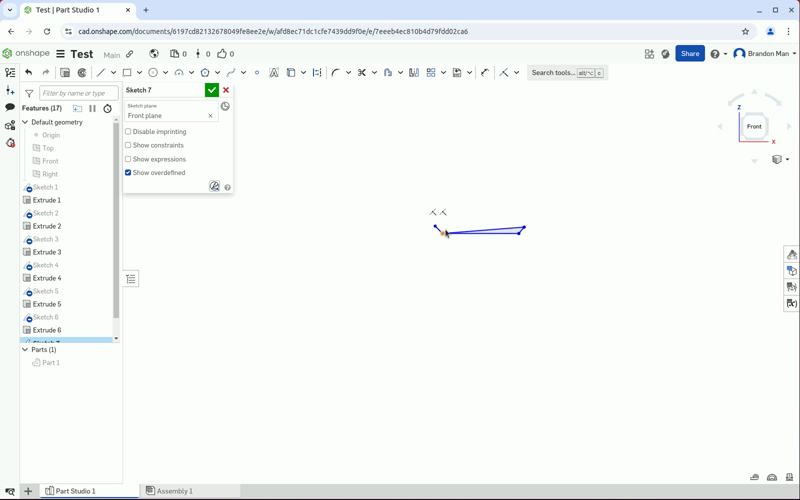
scroll(6)
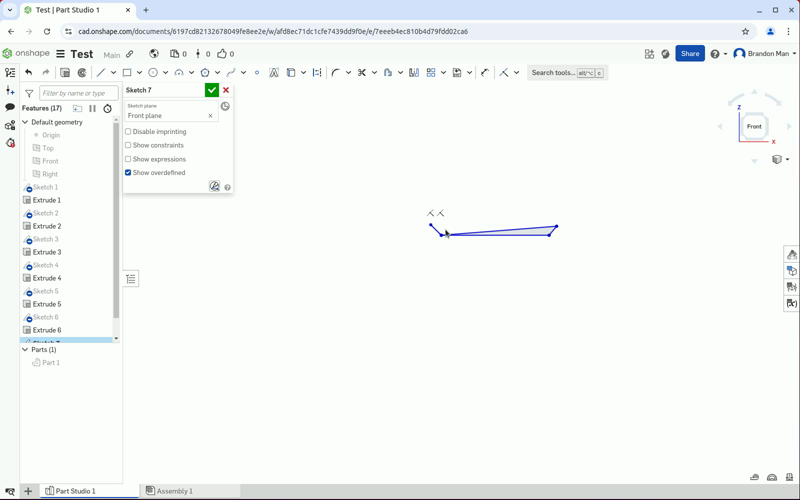
scroll(6)
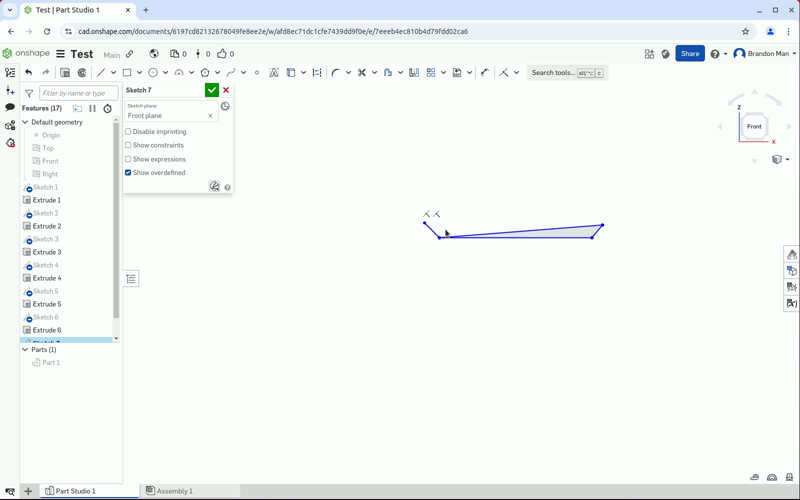
scroll(6)
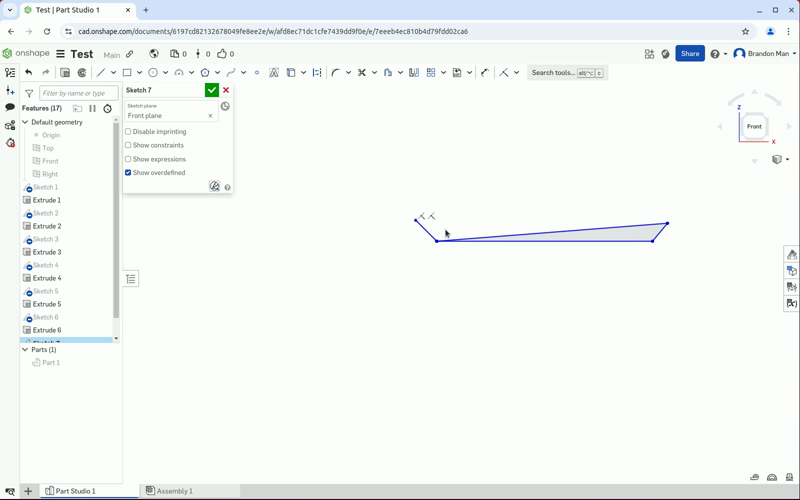
scroll(6)
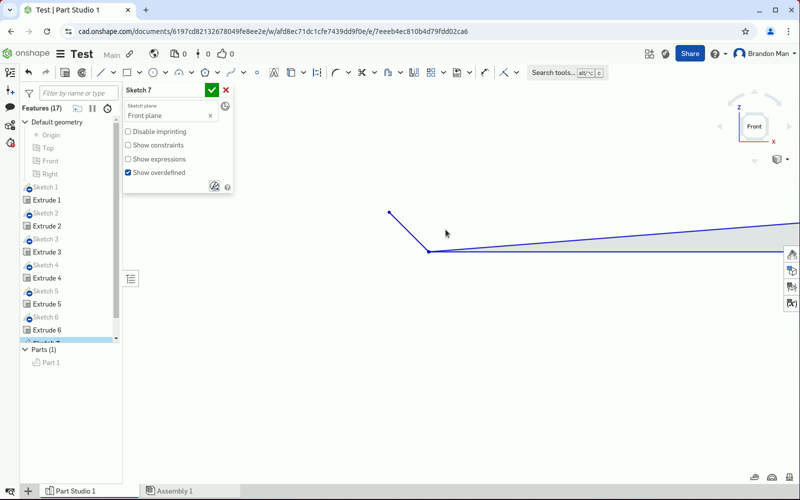
click(445, 229)
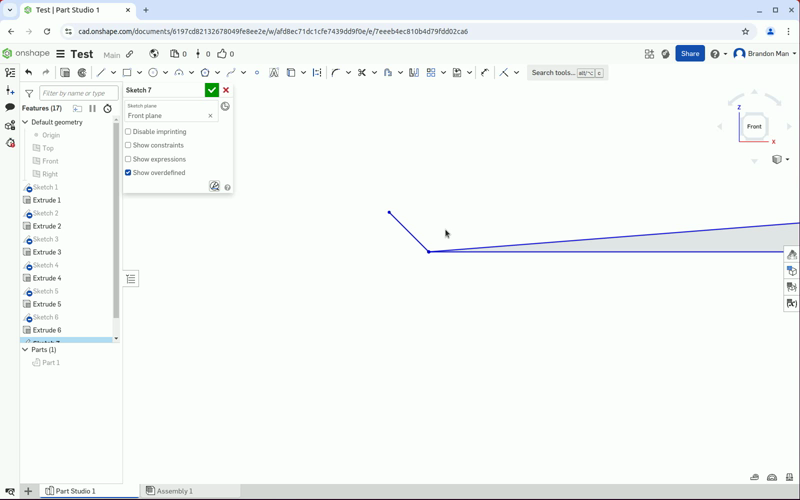
scroll(-6)
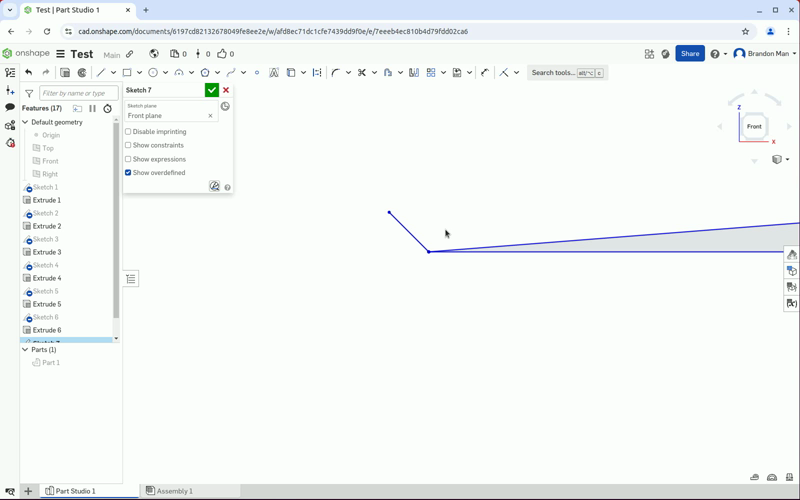
scroll(-6)
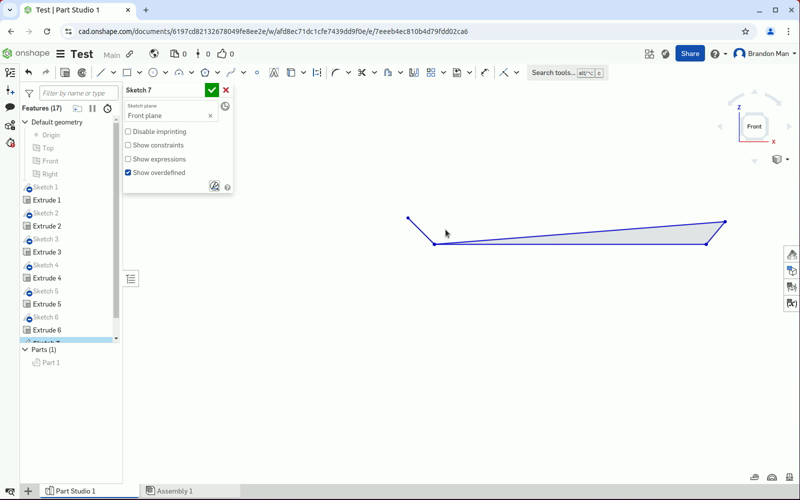
scroll(-6)
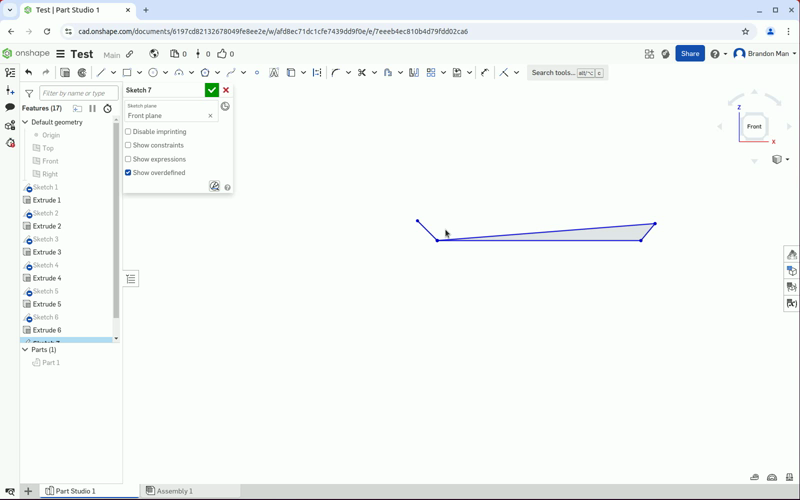
scroll(-6)
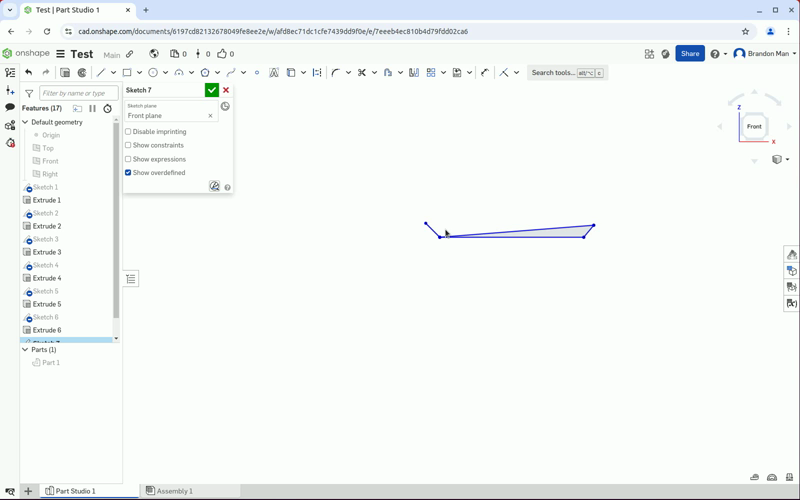
scroll(-6)
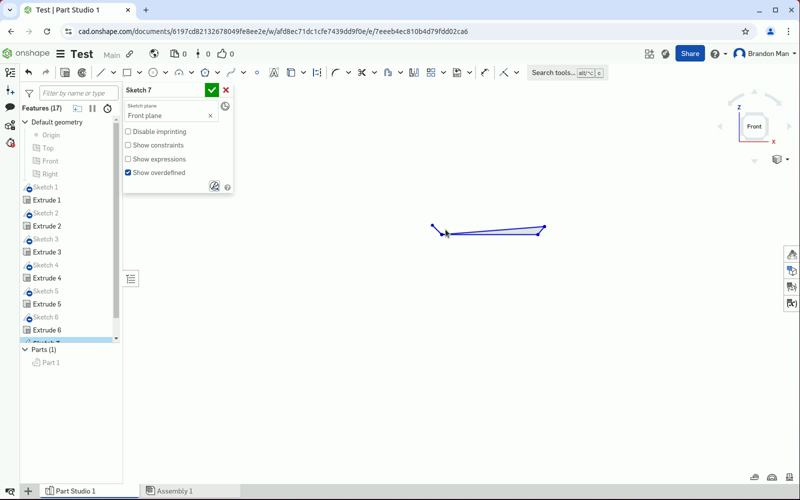
scroll(-6)
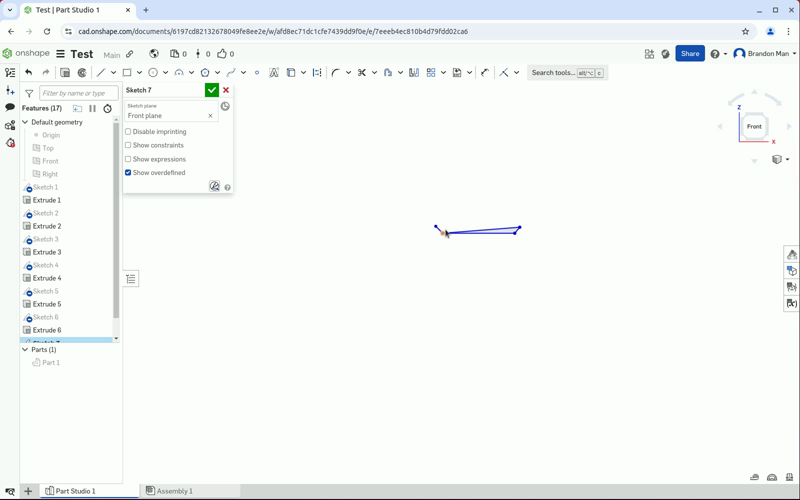
scroll(-6)
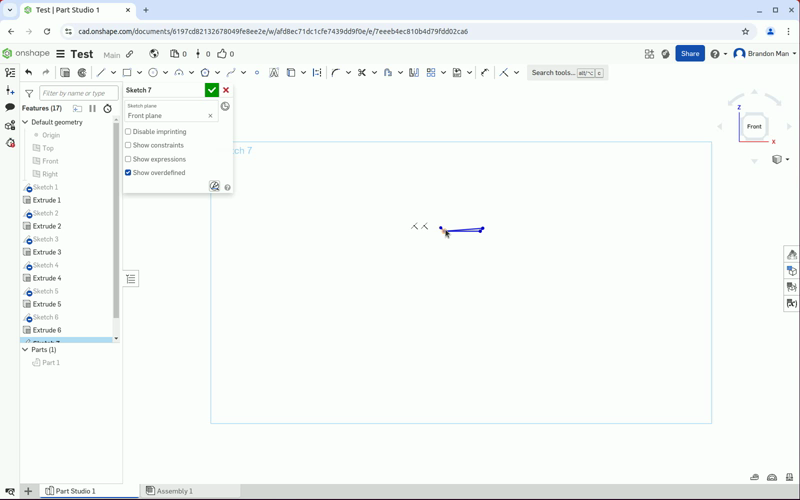
mouse_move(73, 352)
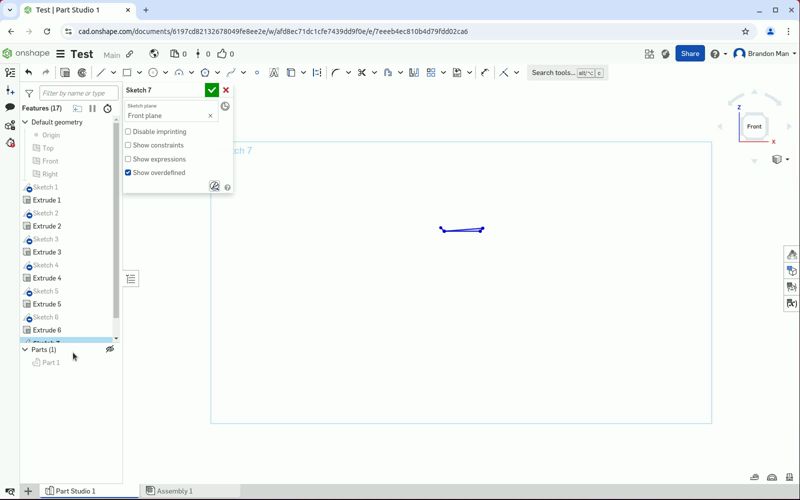
key(shift+y)
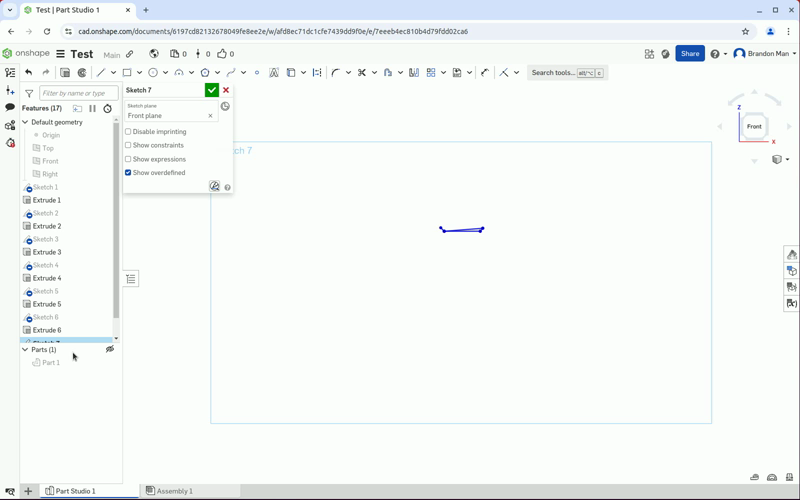
key(shift+e)
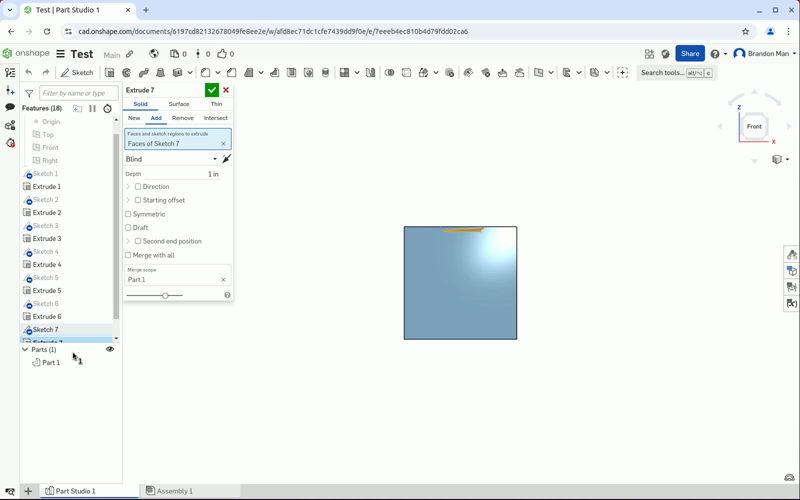
mouse_move(143, 106)
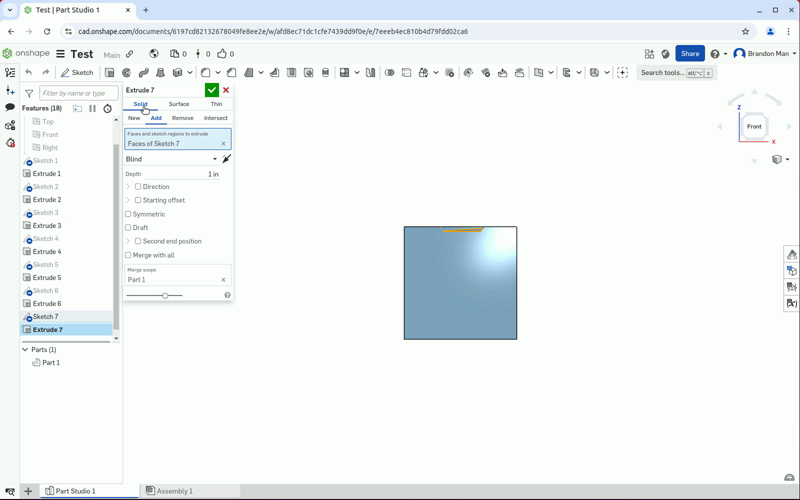
click(143, 106)
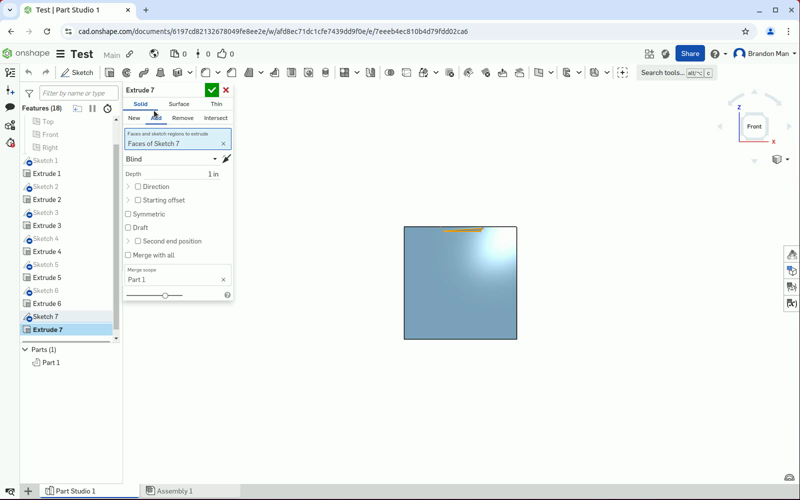
mouse_move(186, 120)
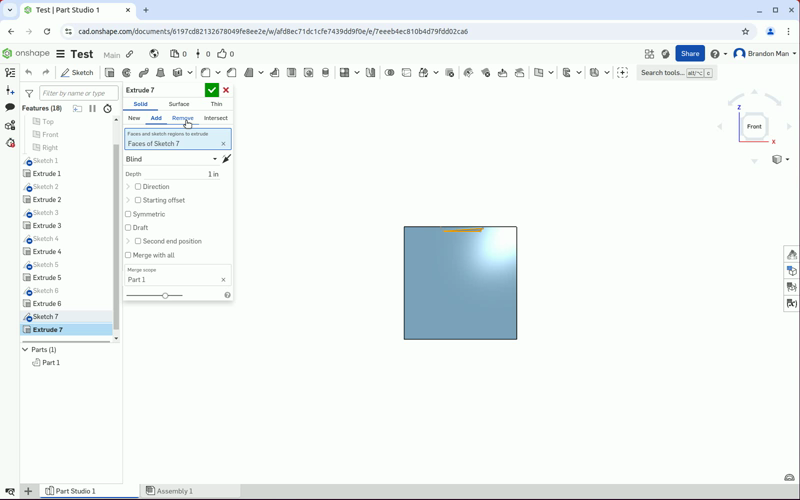
click(186, 120)
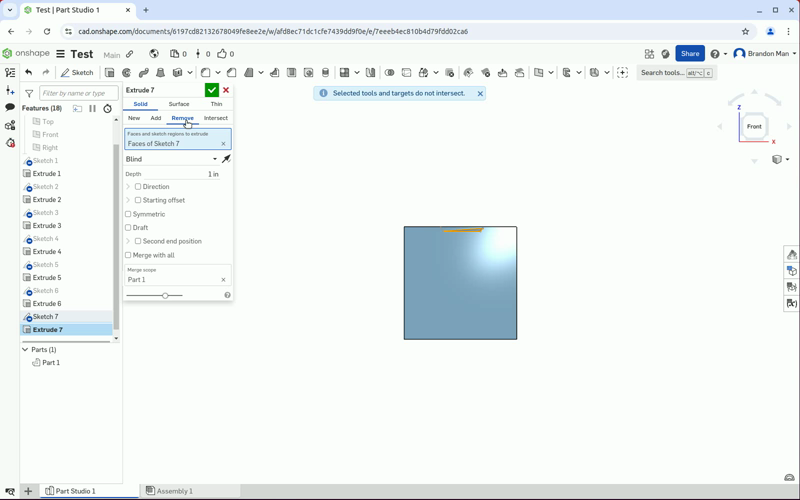
key(tab, 4)
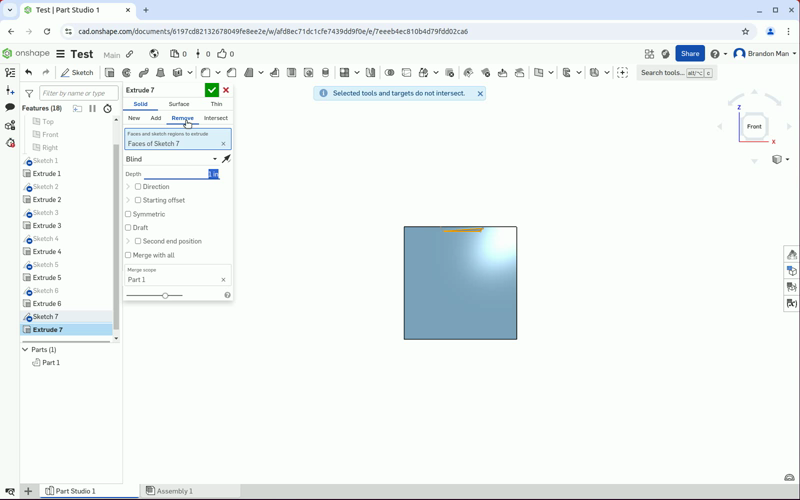
text(-11.554)
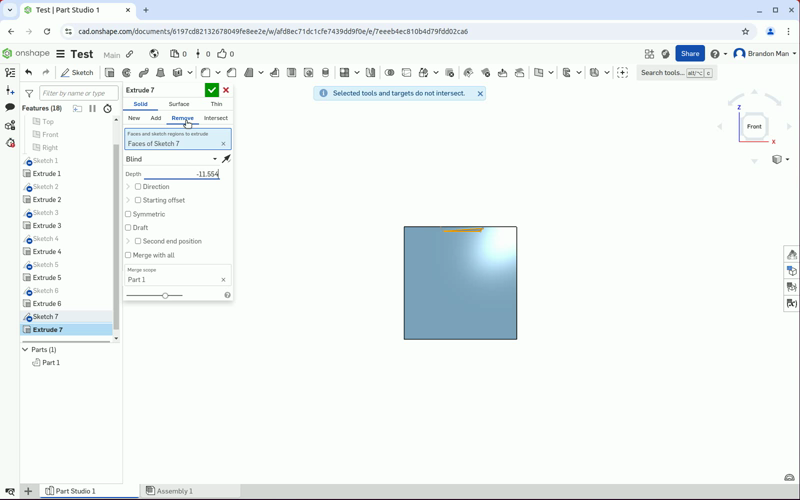
key(tab, 6)
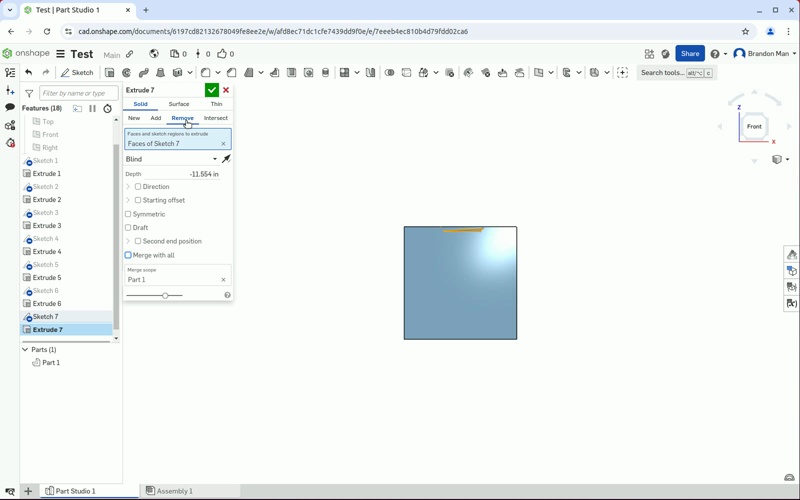
key(space)
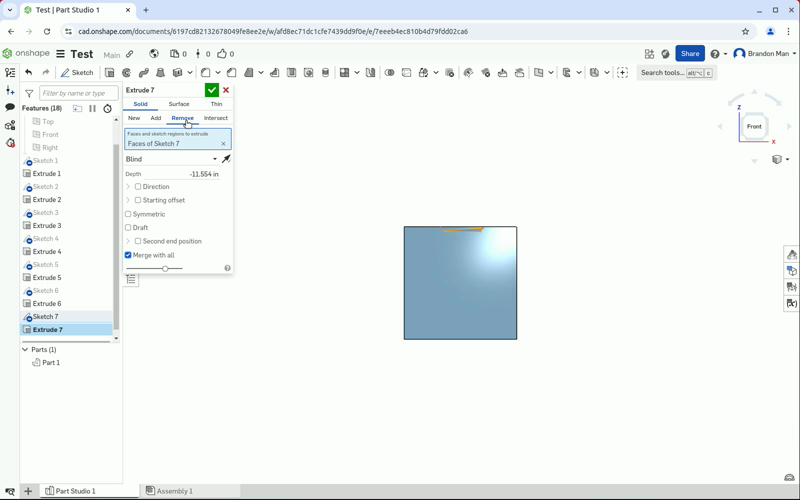
key(enter)
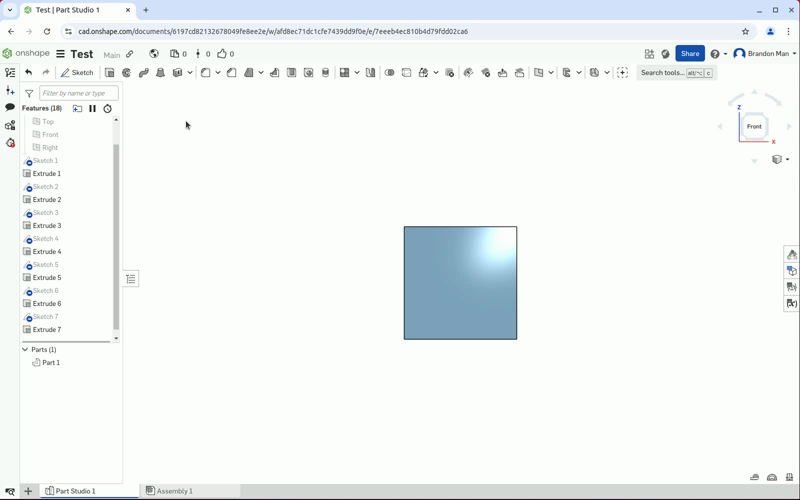
key(shift+h)
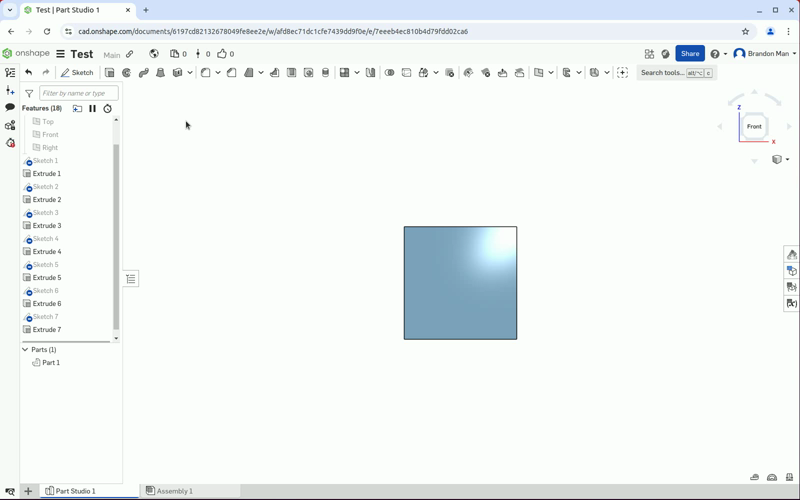
key(shift+h)
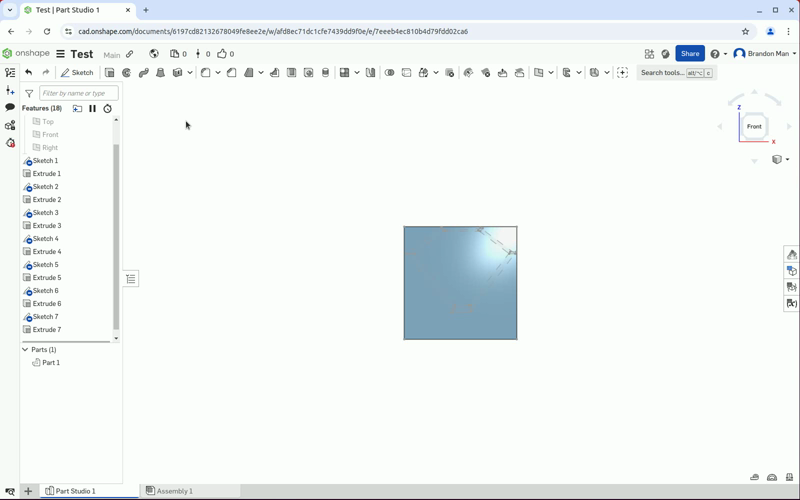
key(shift+7)
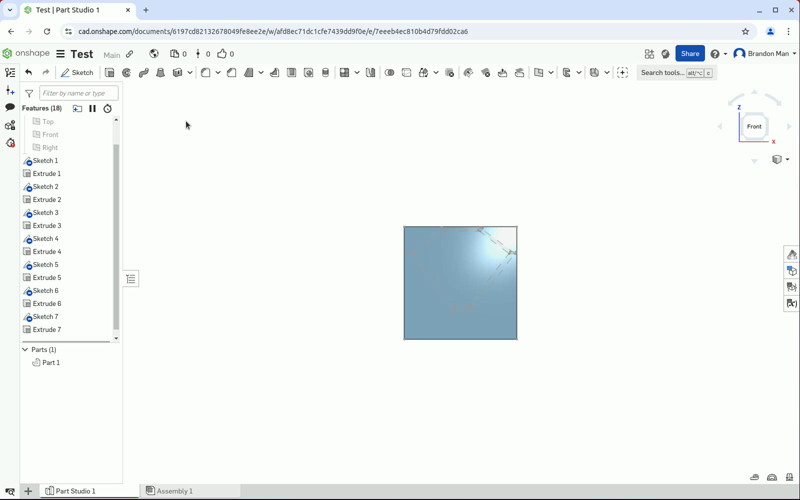
key(left, 2)
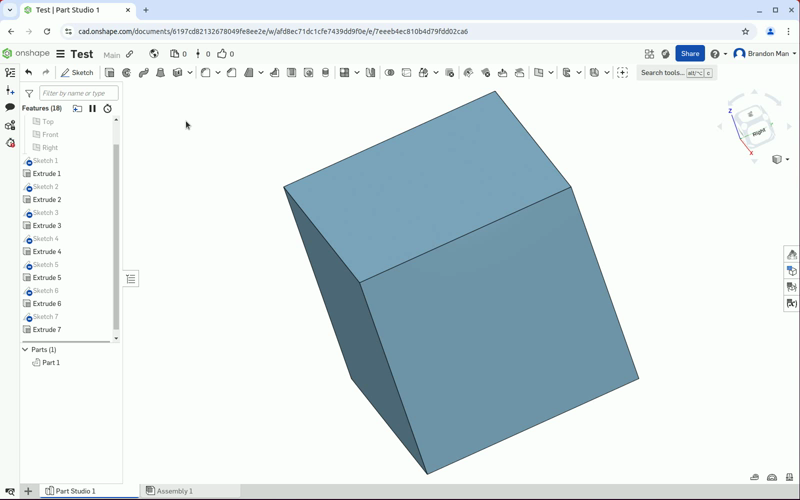
key(down, 2)
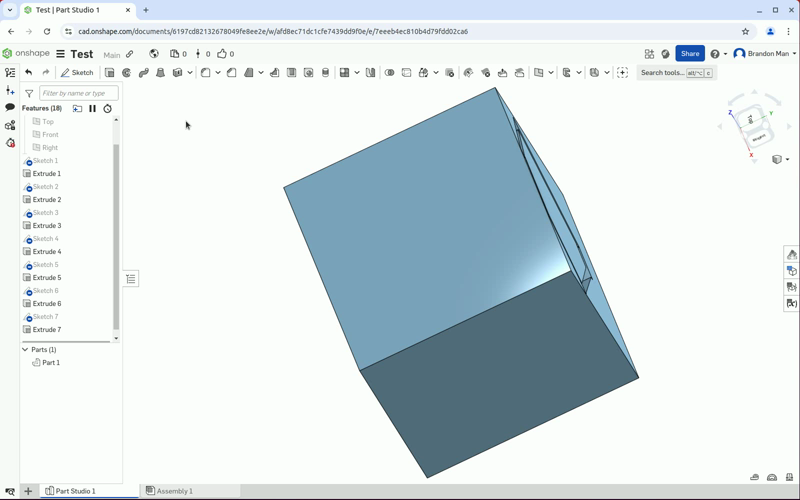
key(up, 2)
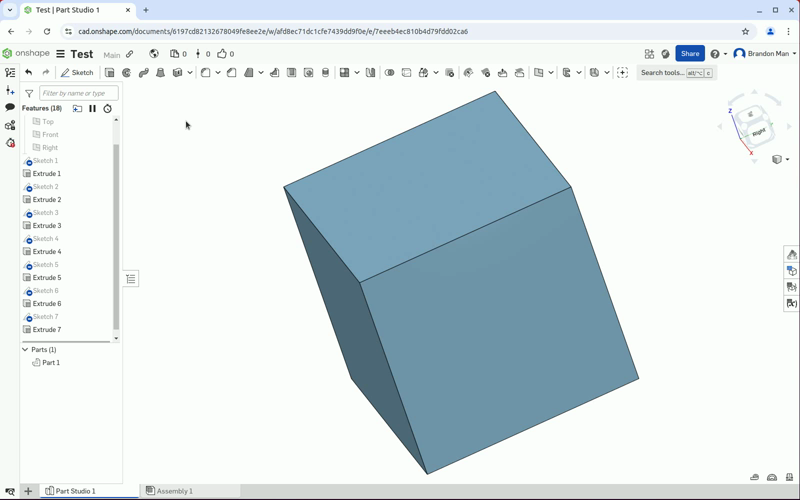
key(right, 2)
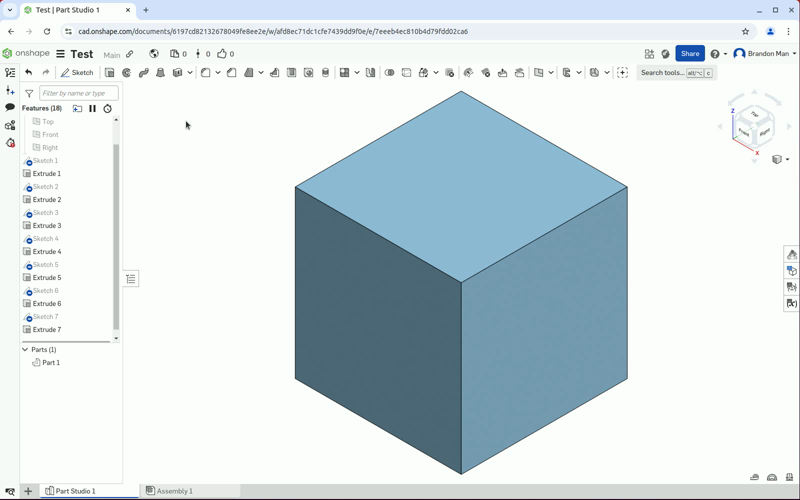
mouse_move(69, 163)
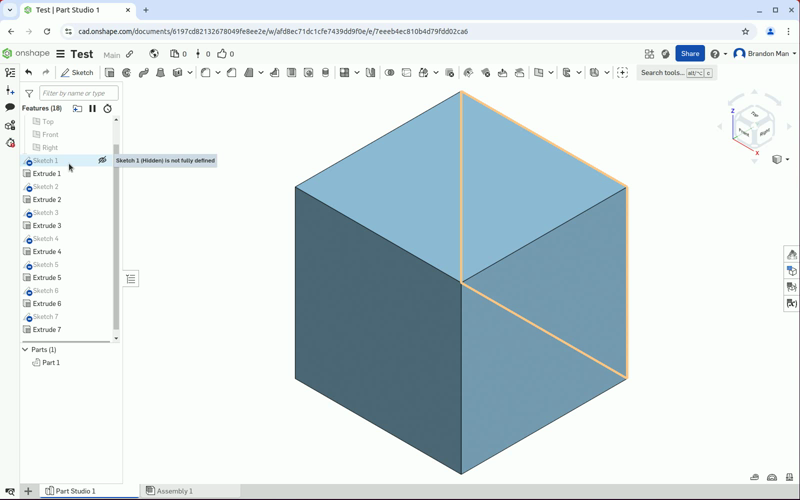
click(69, 163)